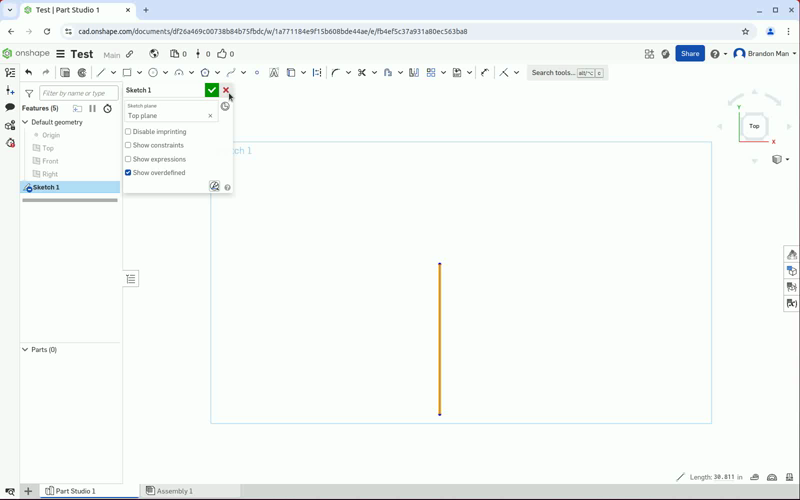
key(shift+h)
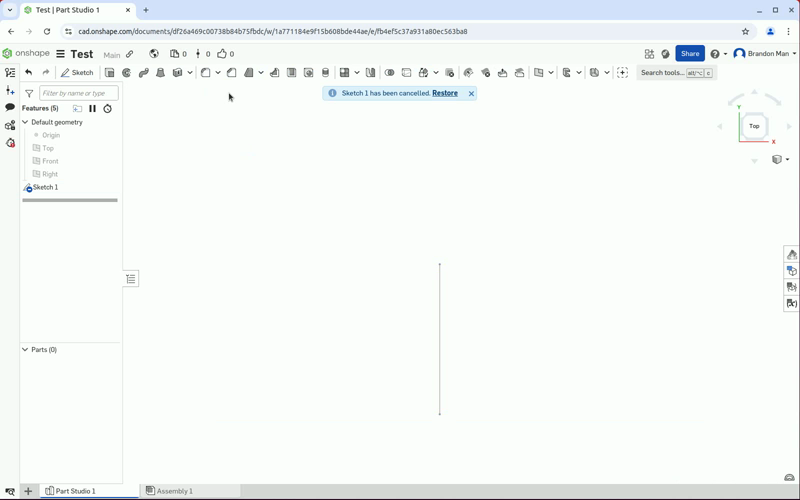
key(shift+s)
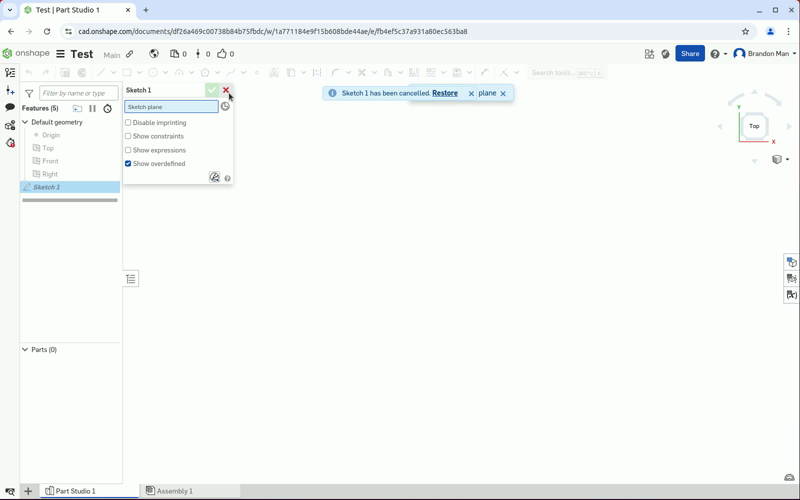
mouse_move(73, 150)
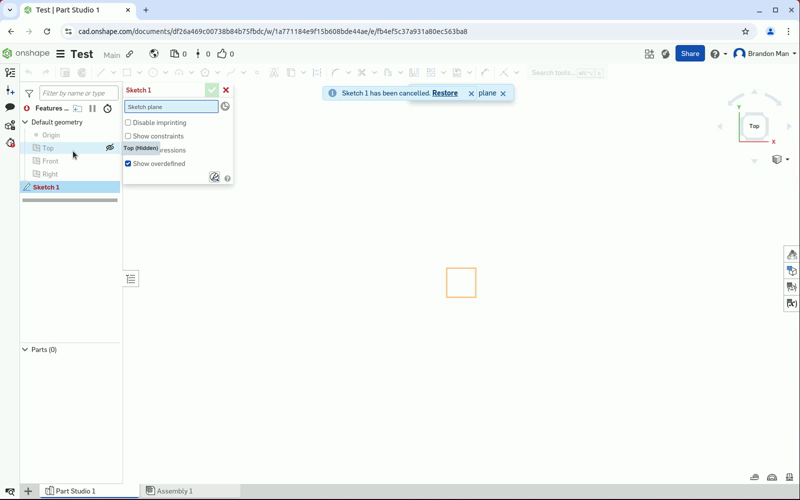
click(73, 150)
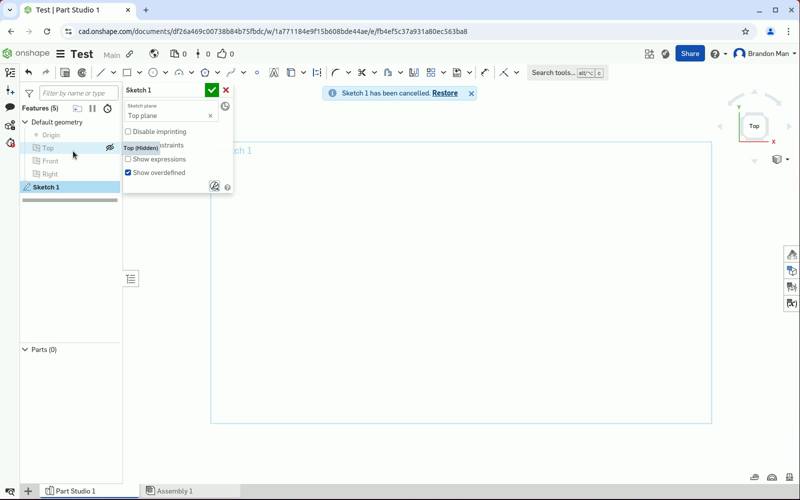
mouse_move(73, 352)
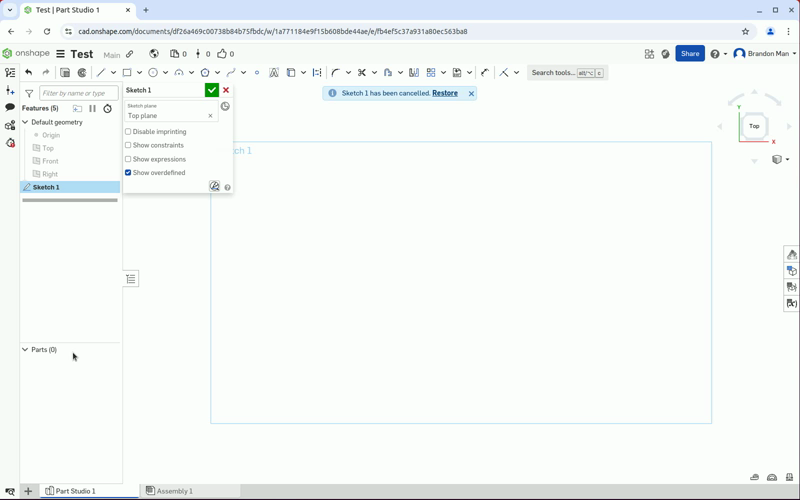
key(y)
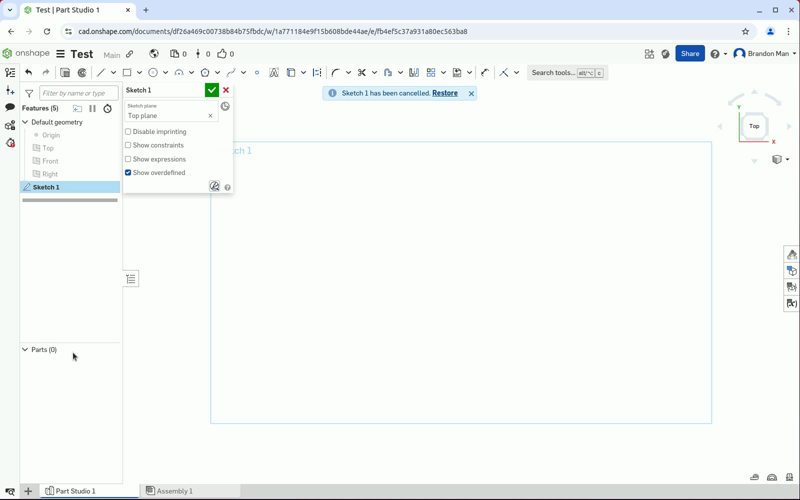
key(l)
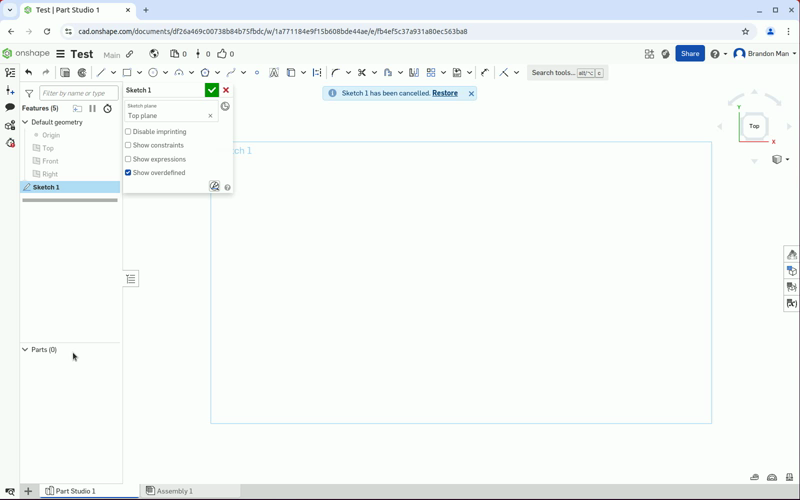
key_down(shift)
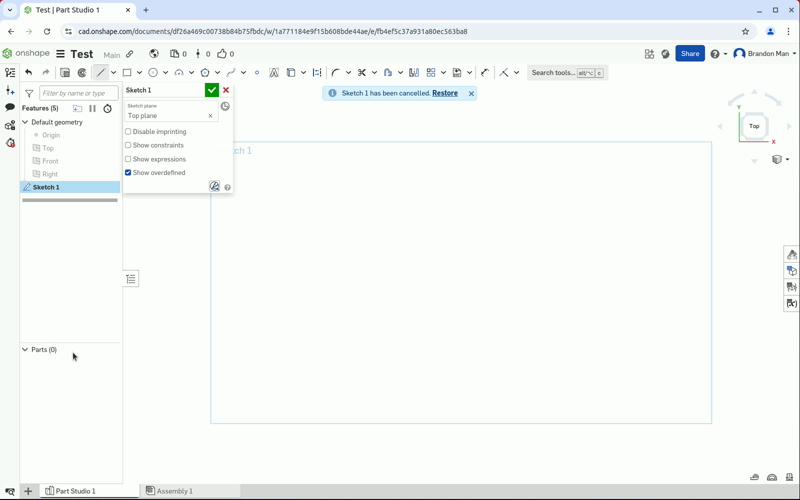
mouse_move(351, 335)
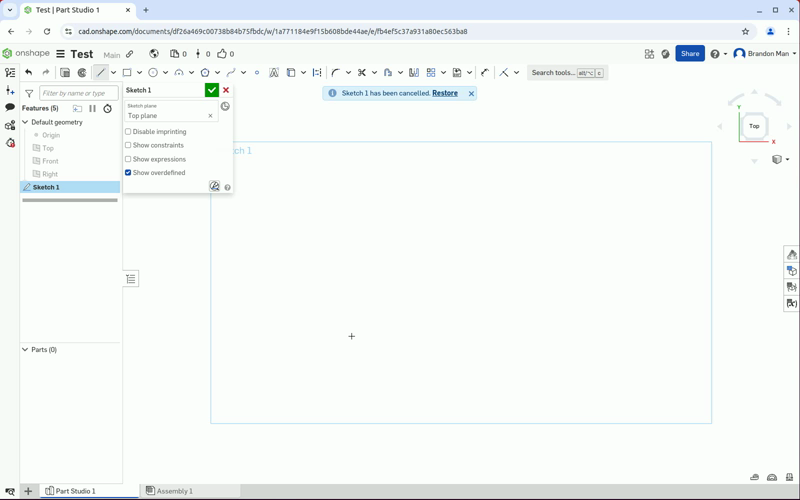
click(351, 335)
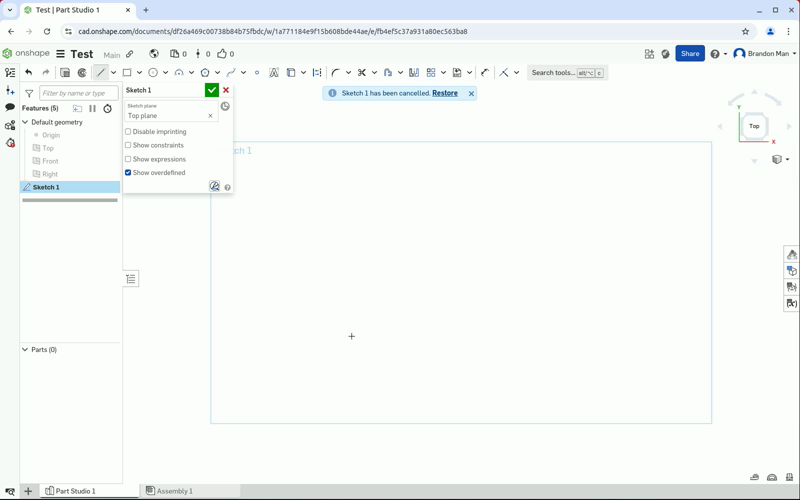
key_up(shift)
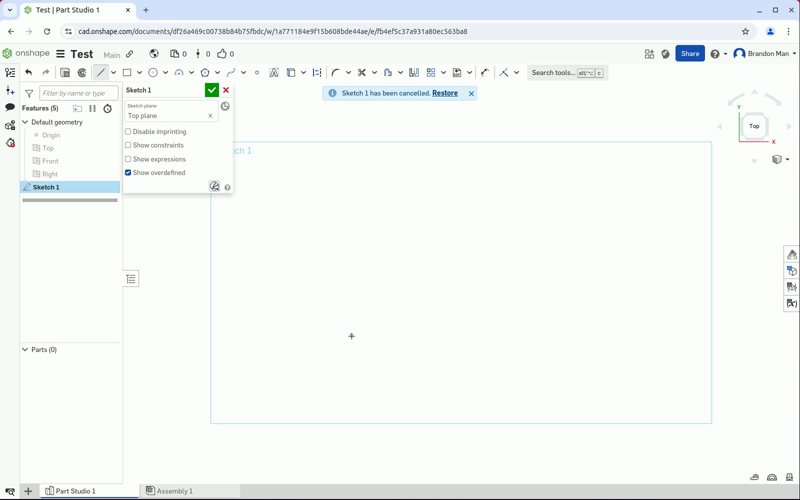
key_down(shift)
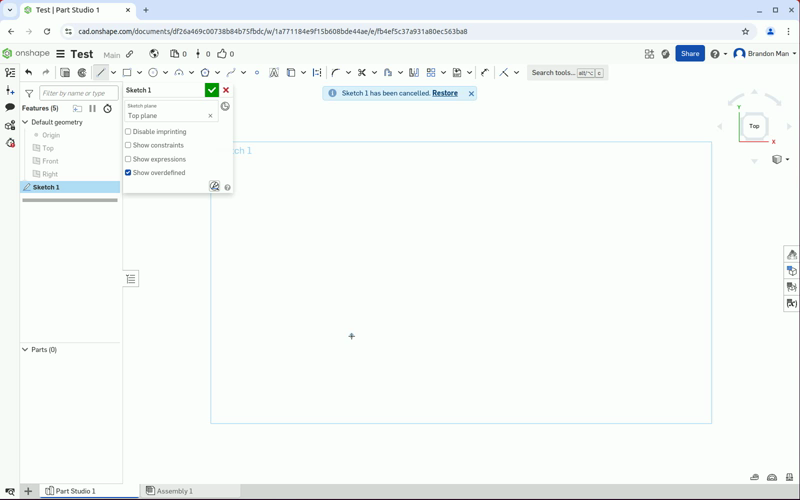
mouse_move(569, 335)
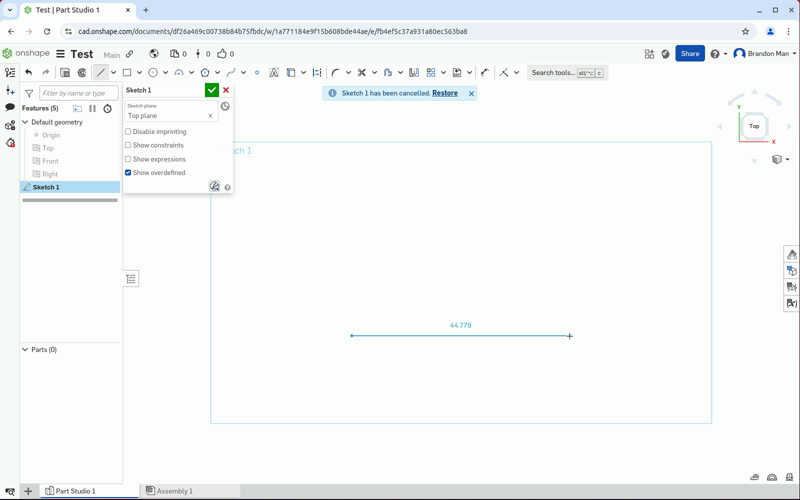
click(569, 335)
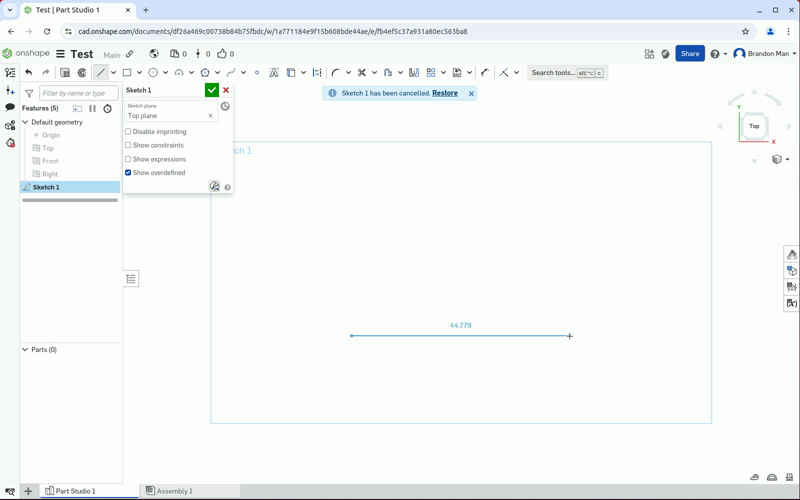
key_up(shift)
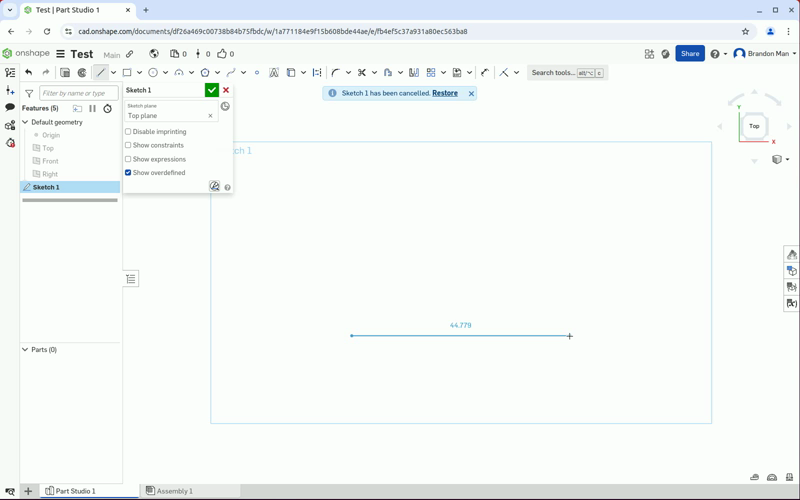
key_down(shift)
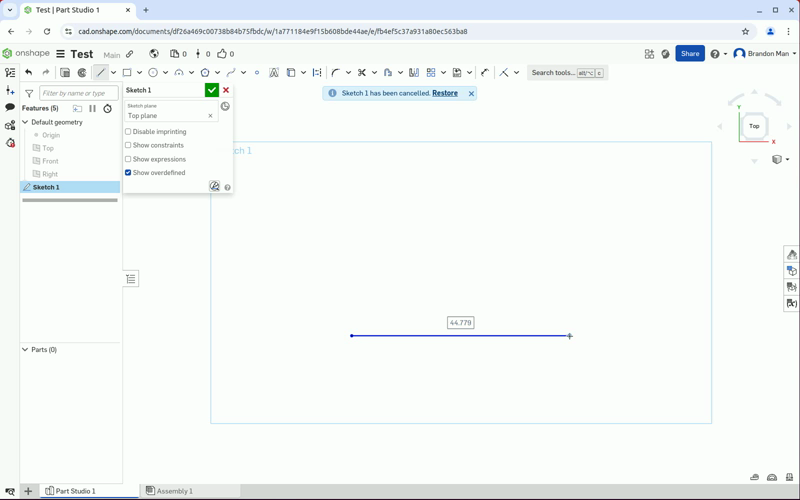
mouse_move(569, 230)
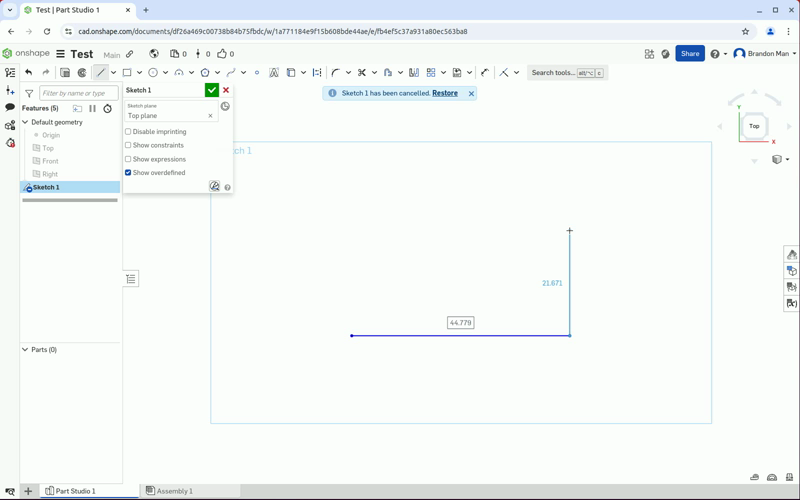
click(569, 230)
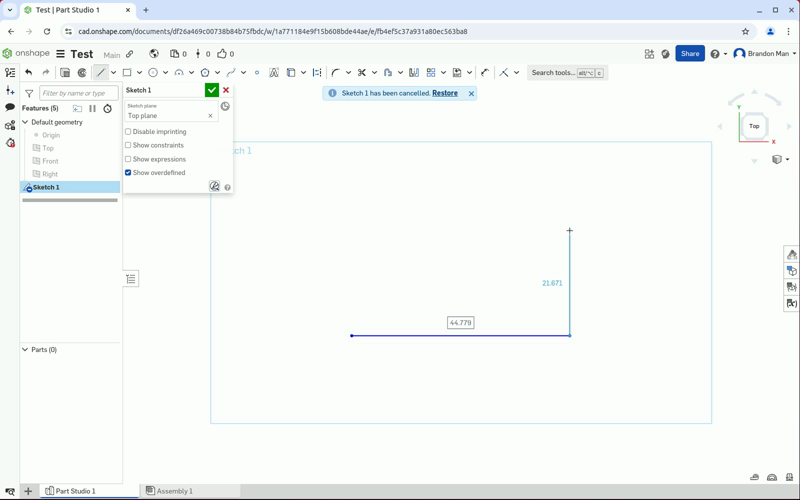
key_up(shift)
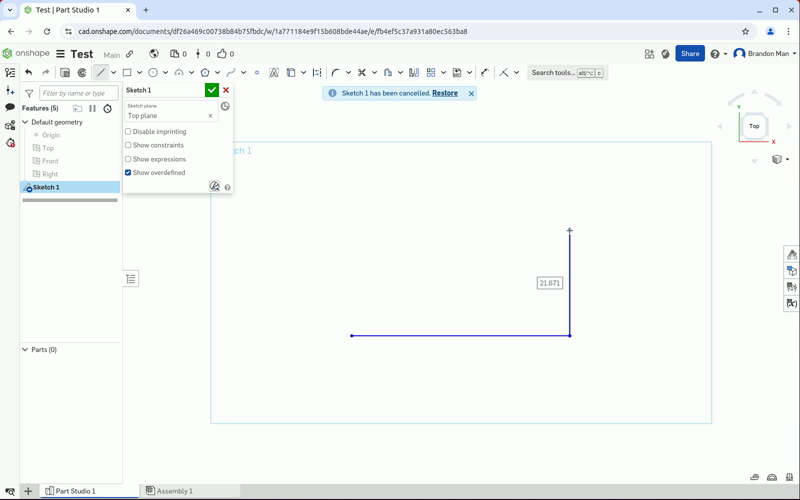
key_down(shift)
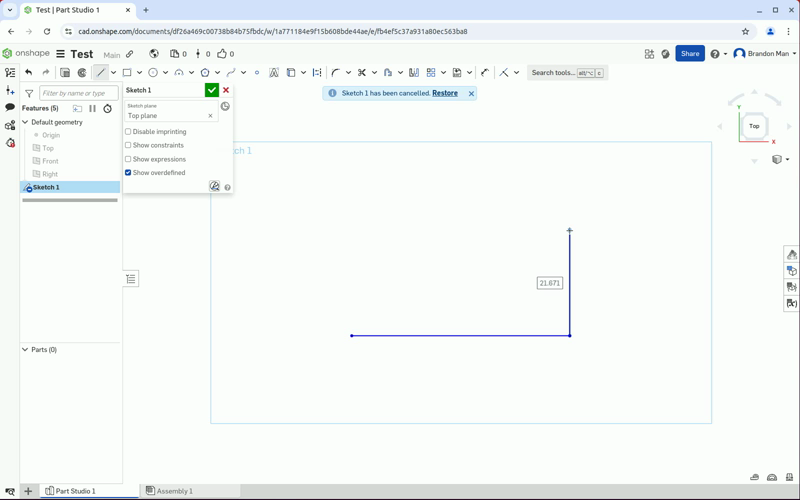
mouse_move(351, 230)
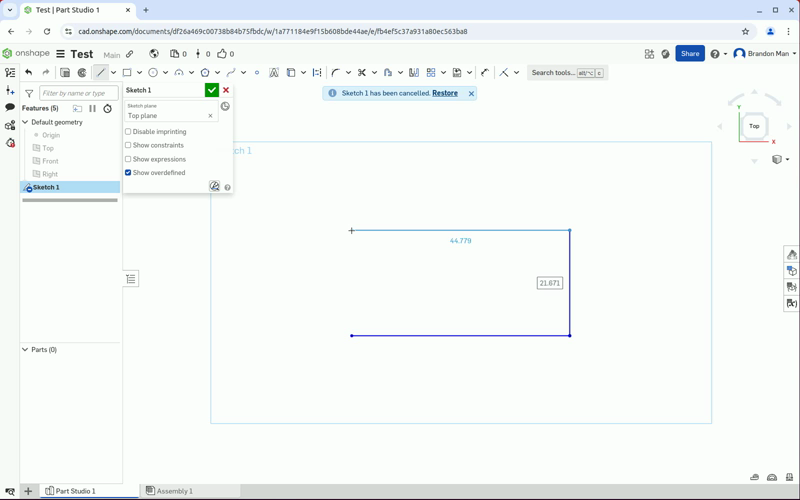
click(351, 230)
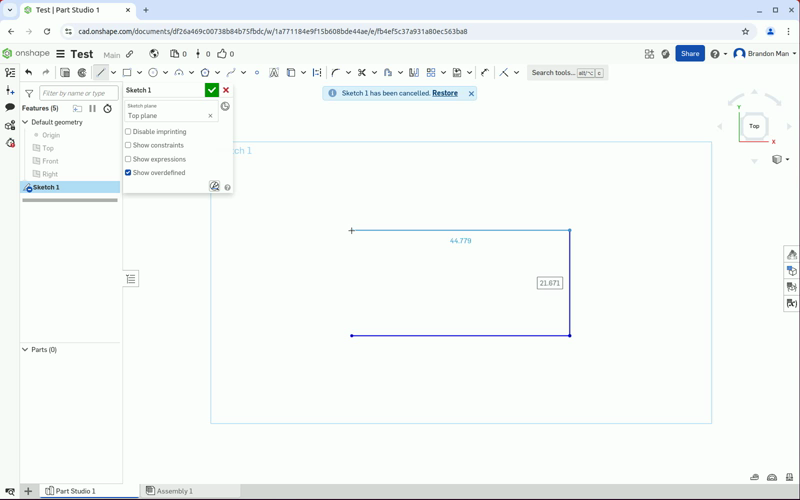
key_up(shift)
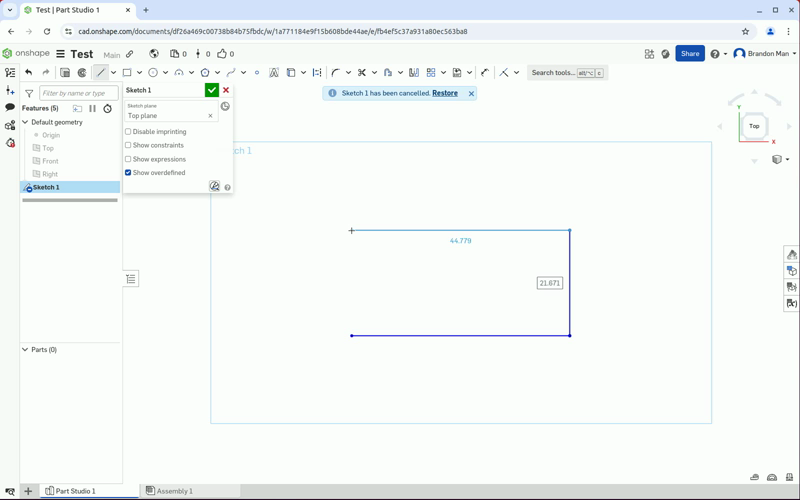
key_down(shift)
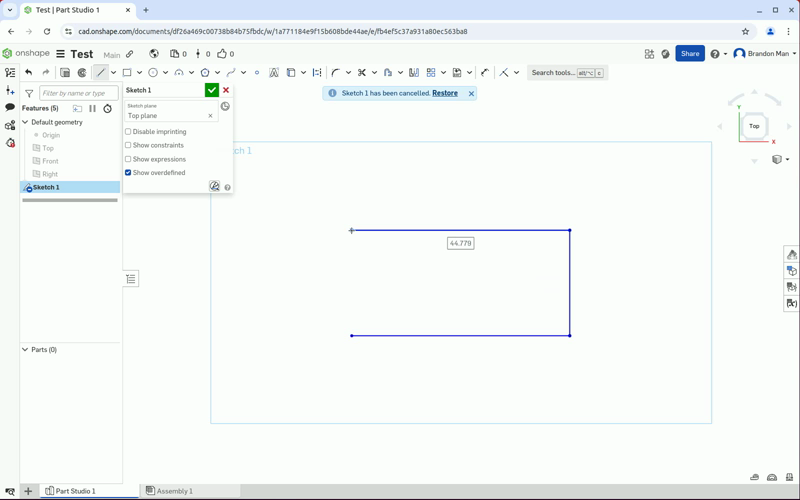
mouse_move(351, 335)
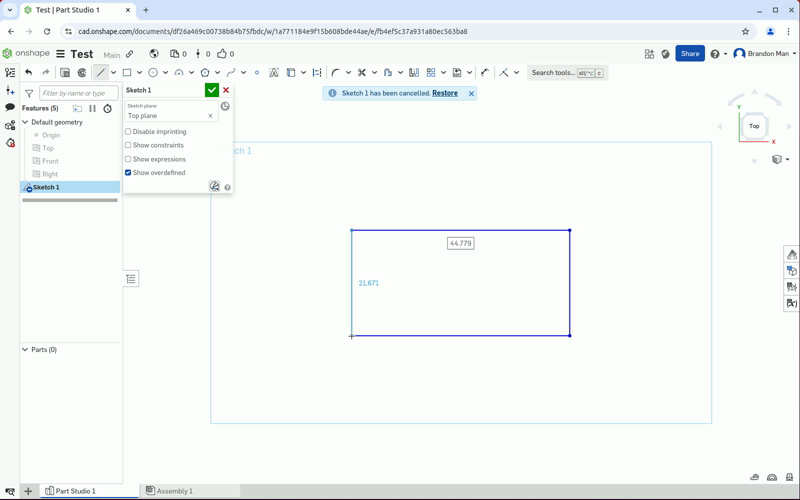
key_up(shift)
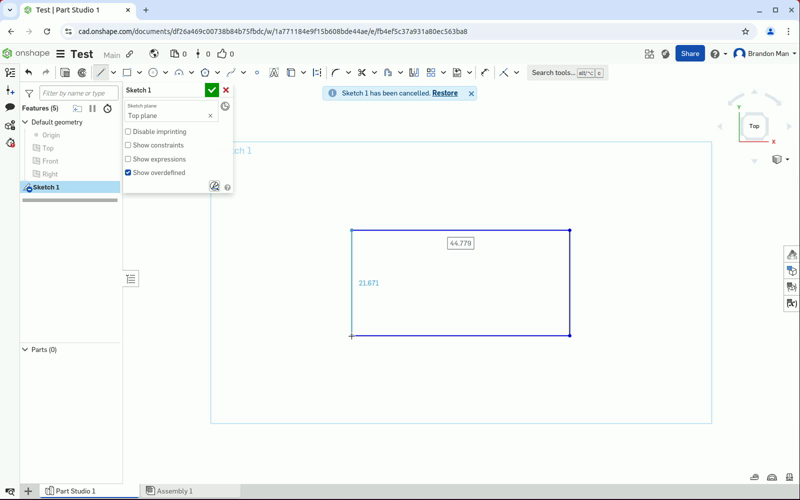
click(351, 335)
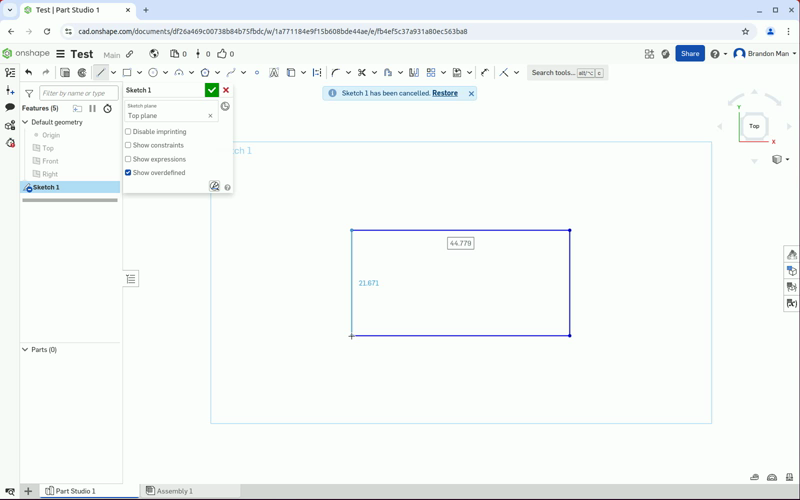
key(esc)
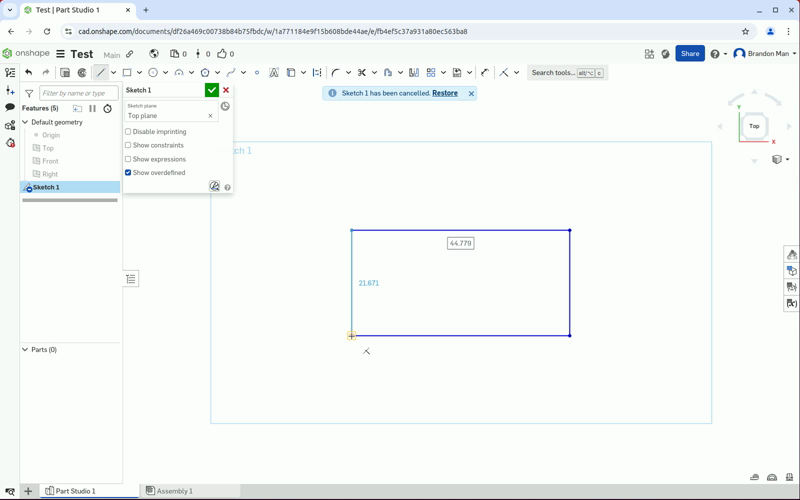
mouse_move(390, 261)
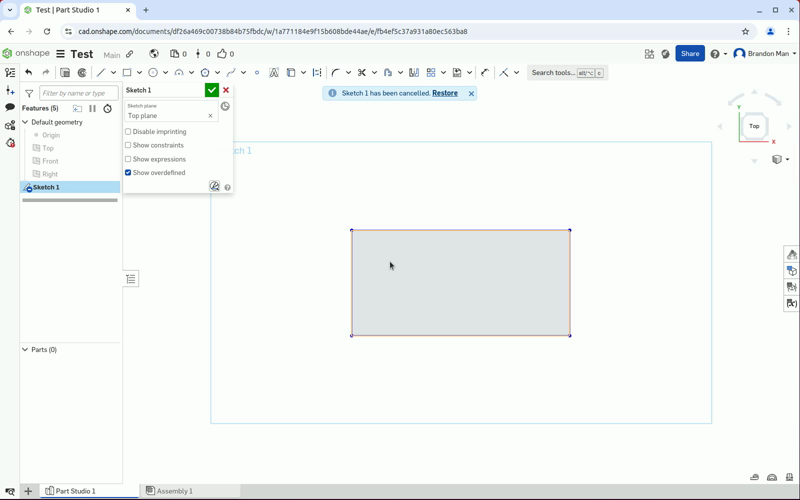
click(390, 261)
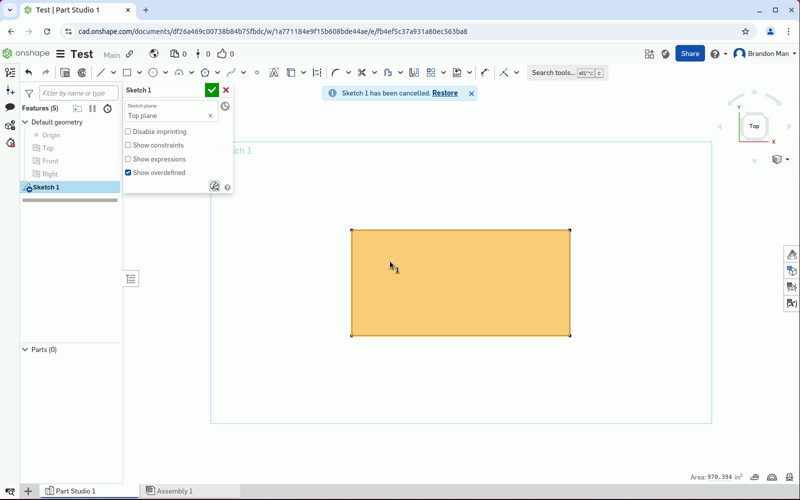
mouse_move(73, 352)
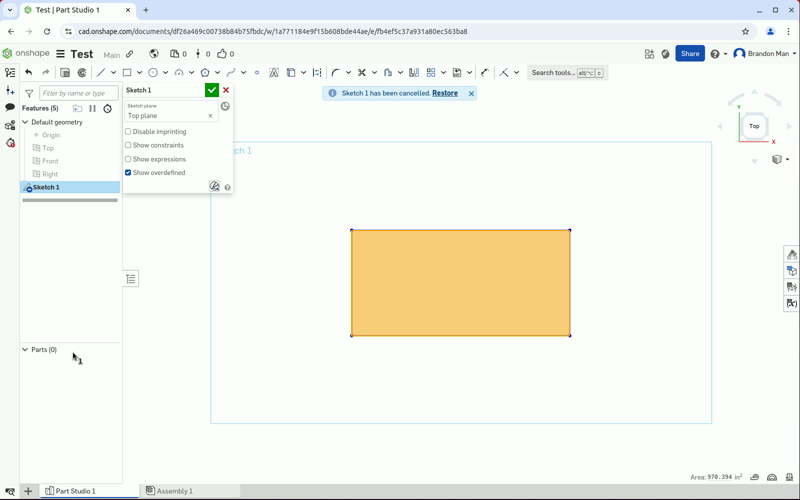
key(shift+y)
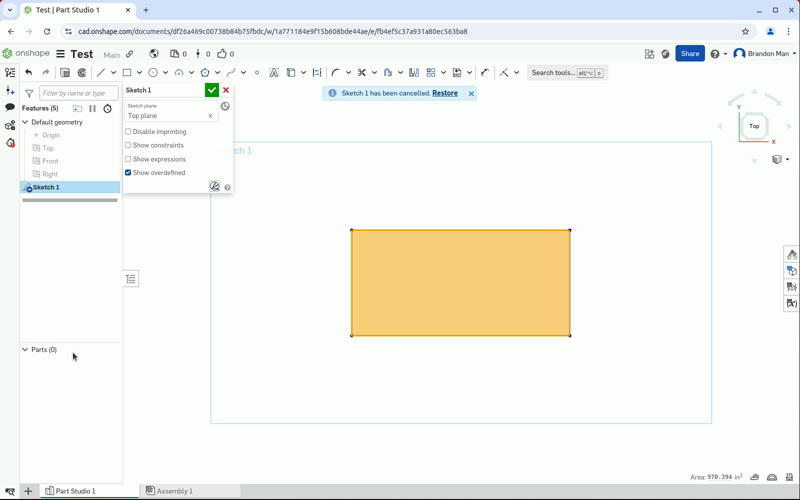
key(shift+e)
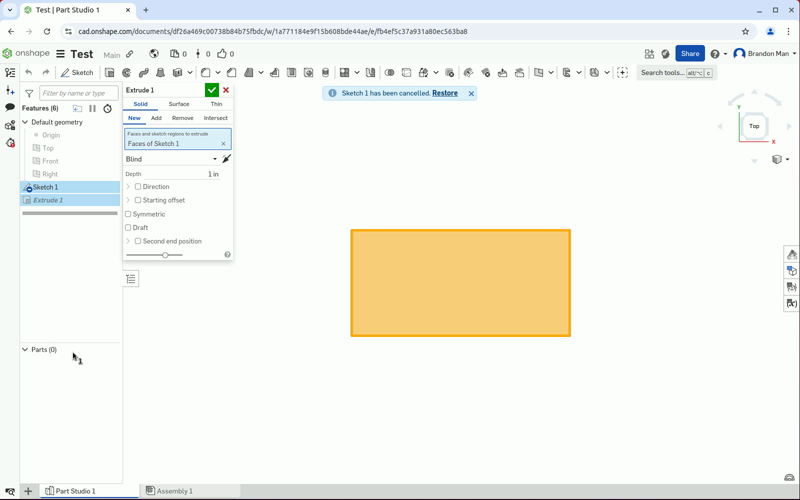
mouse_move(143, 106)
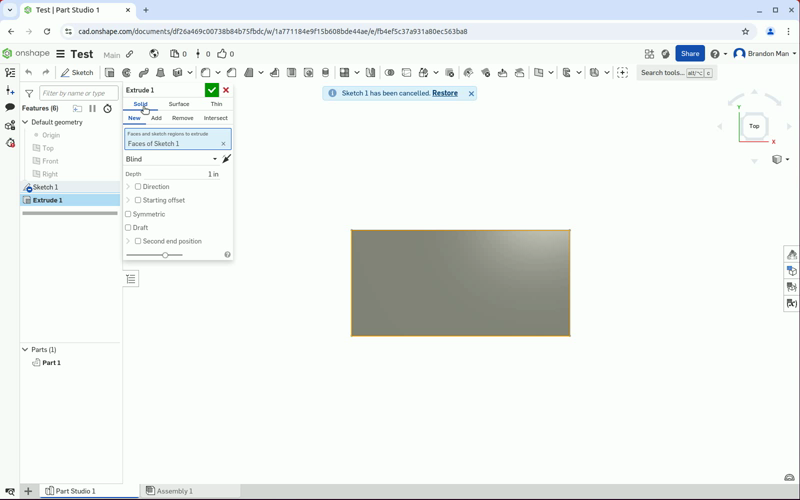
click(143, 106)
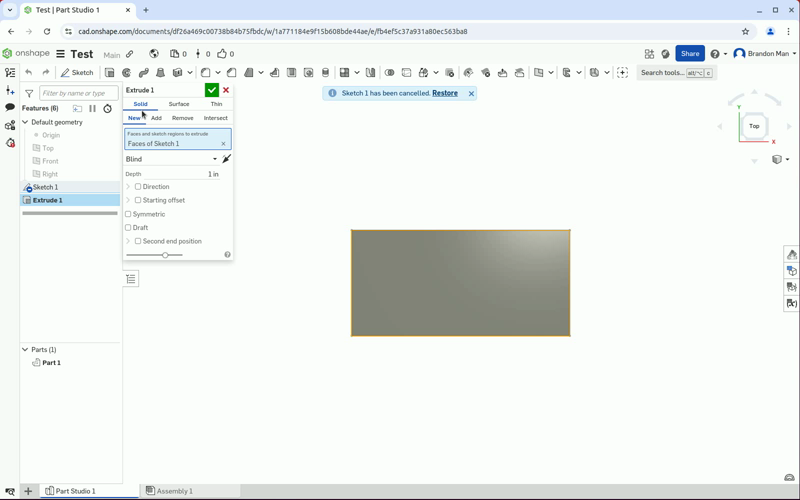
mouse_move(137, 120)
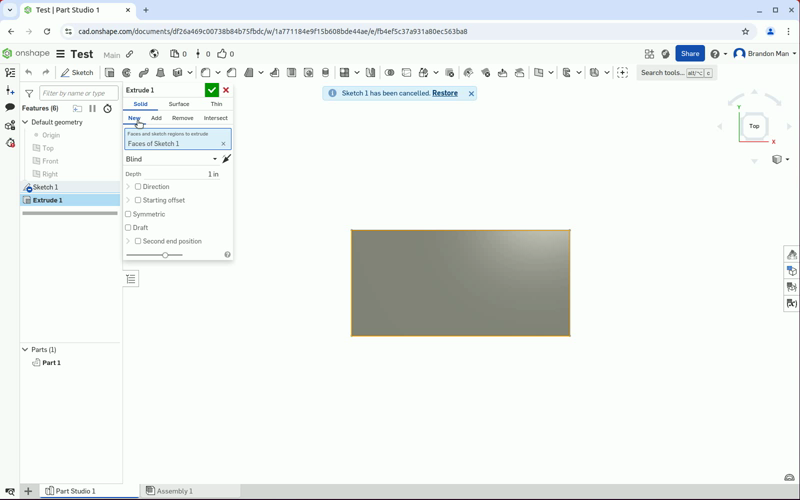
click(137, 120)
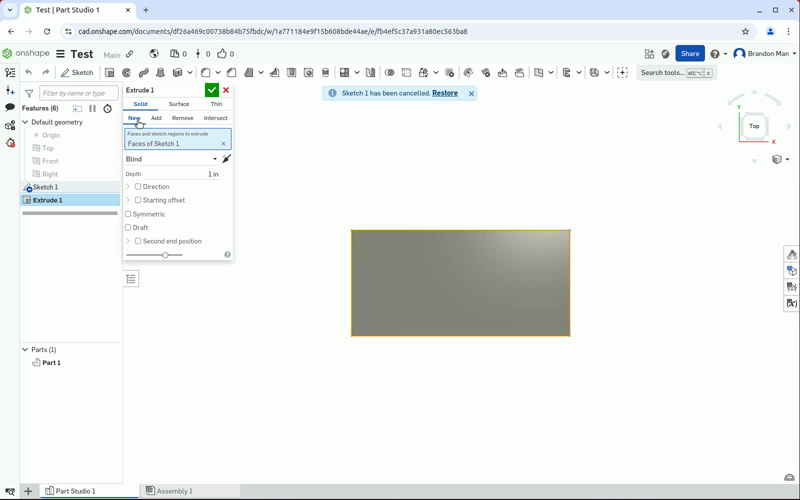
key(tab, 4)
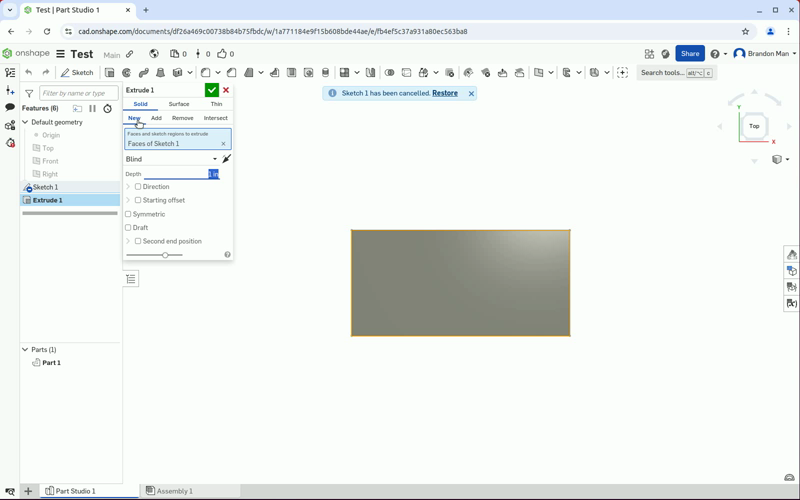
text(4.574)
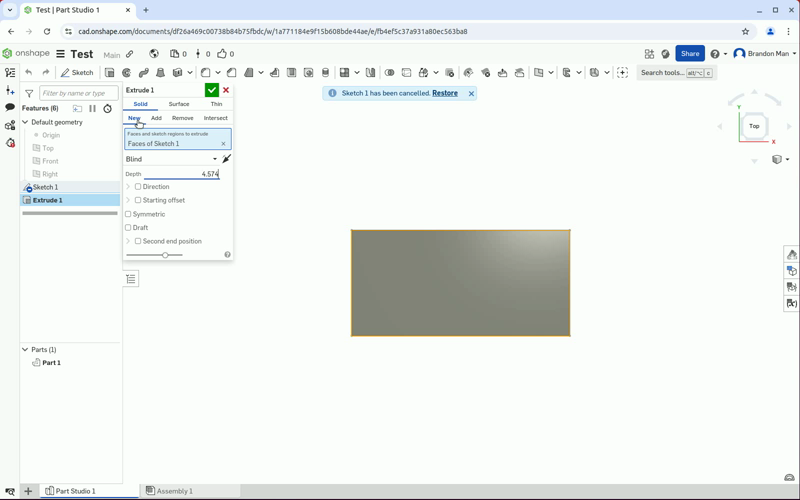
key(enter)
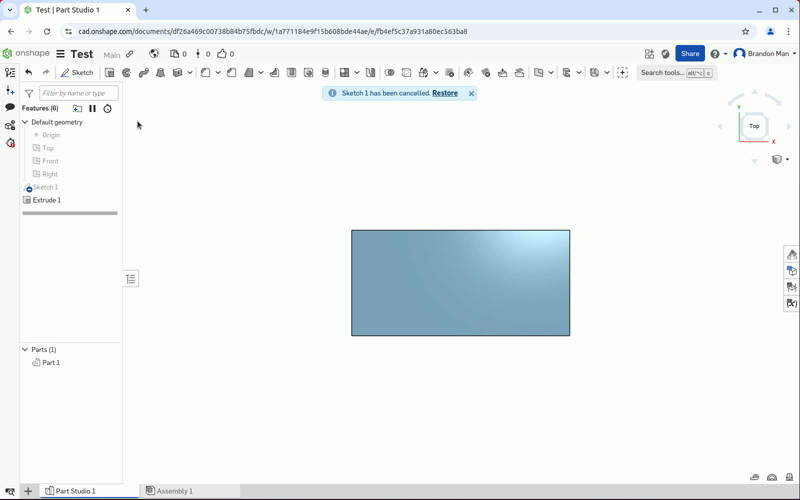
key(shift+h)
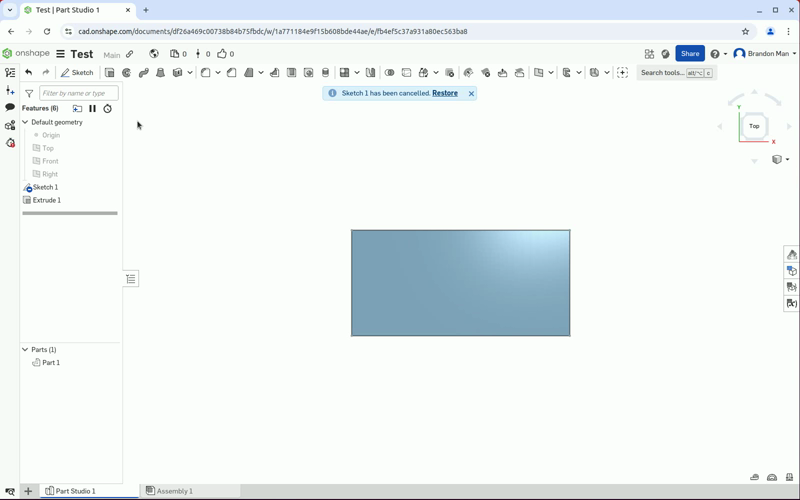
key(shift+h)
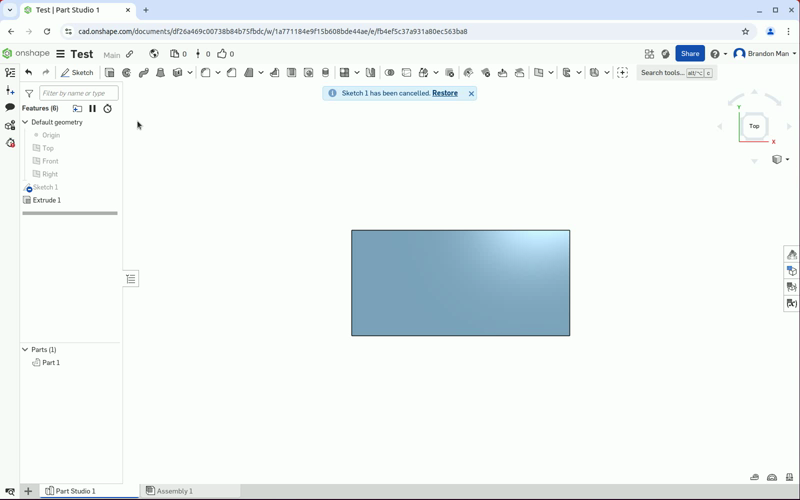
mouse_move(73, 189)
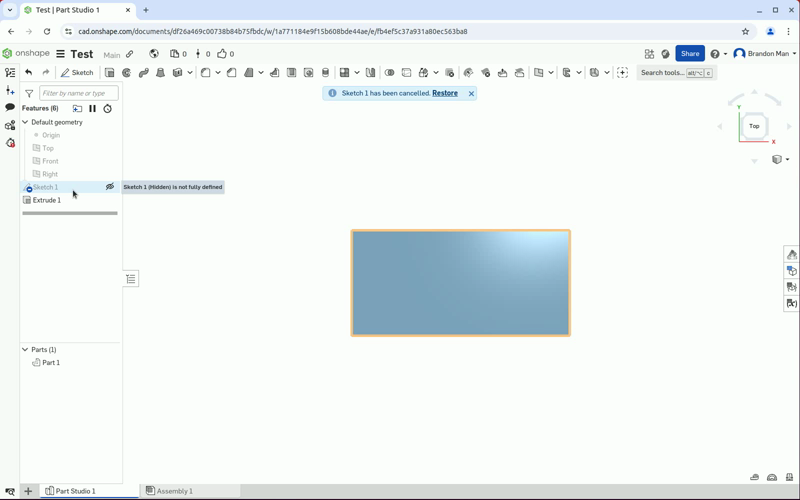
click(73, 189)
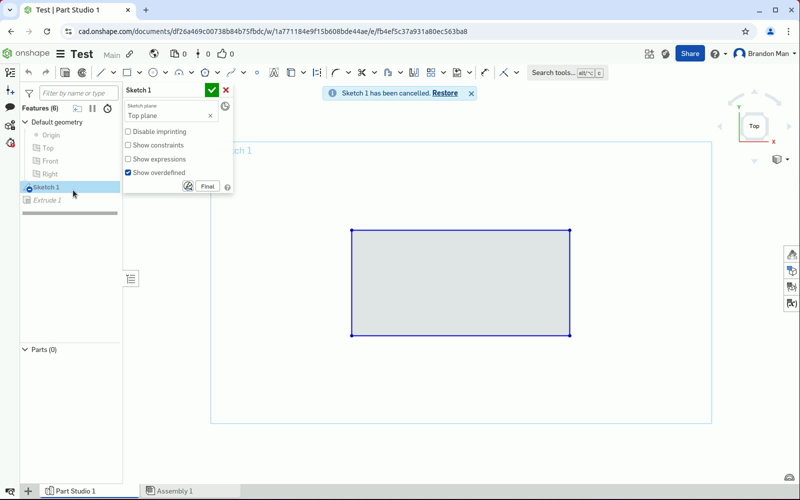
mouse_move(229, 92)
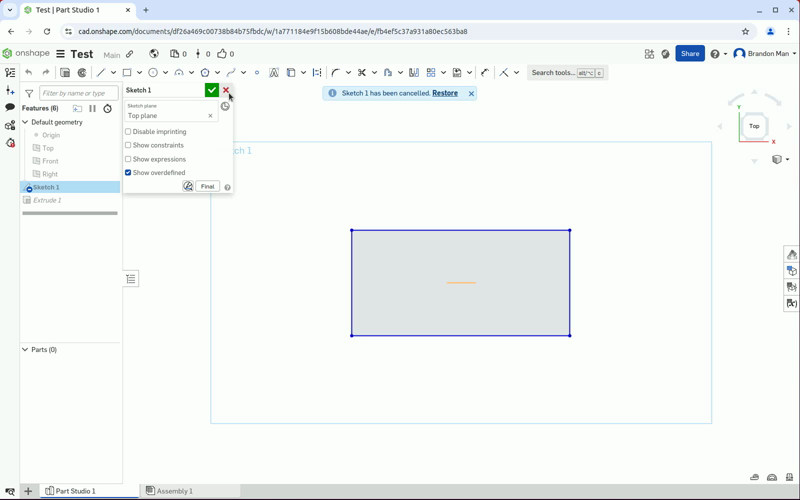
click(229, 92)
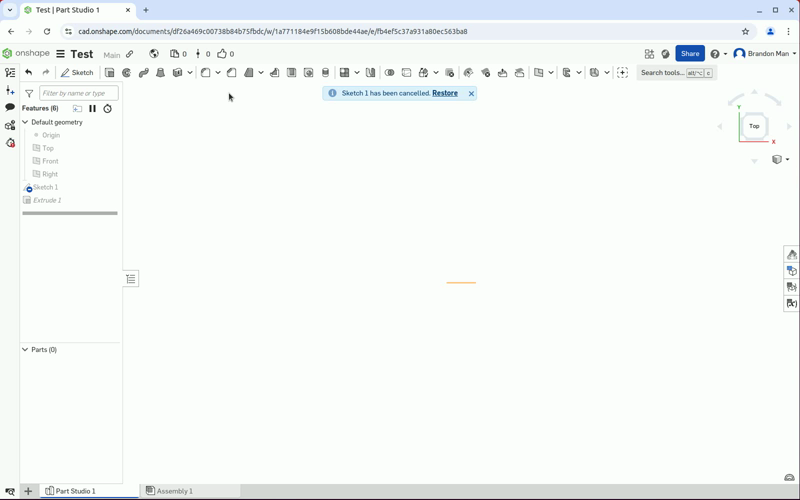
mouse_move(73, 352)
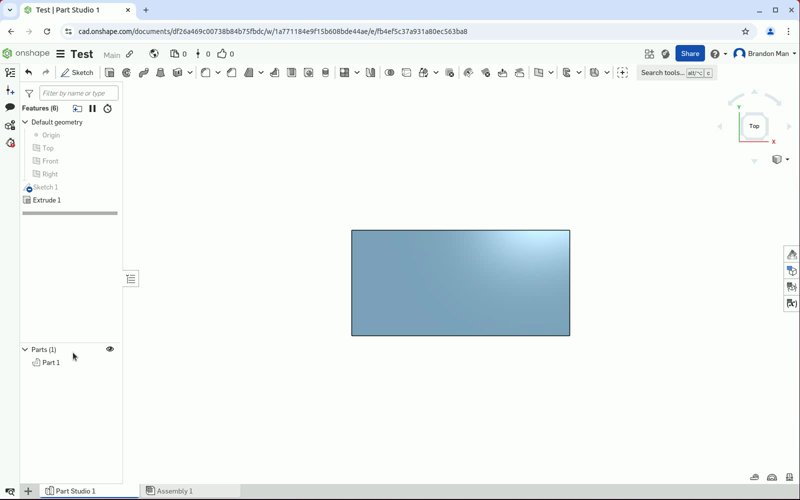
key(y)
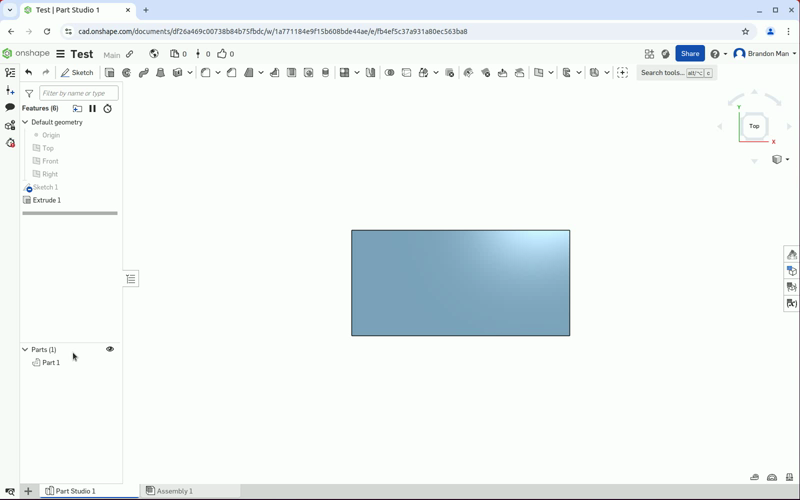
key(shift+p)
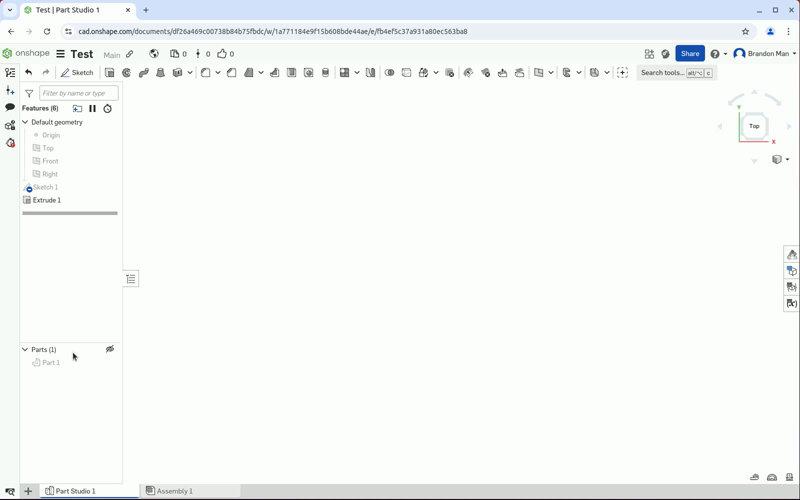
key(space)
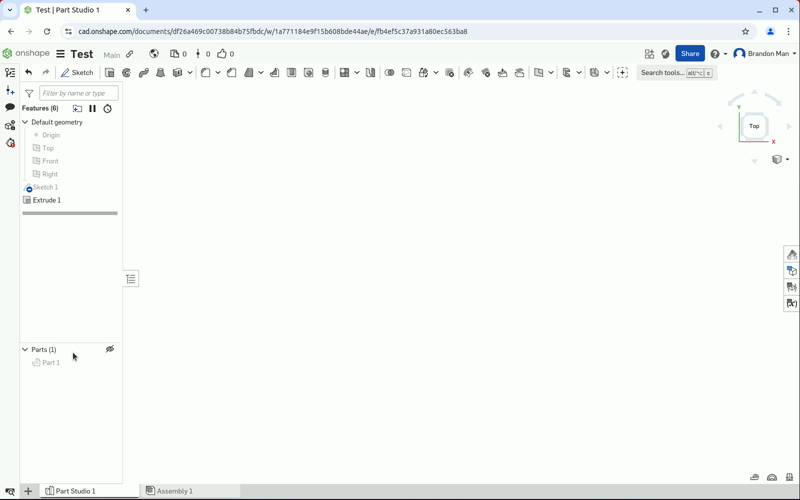
key_down(shift)
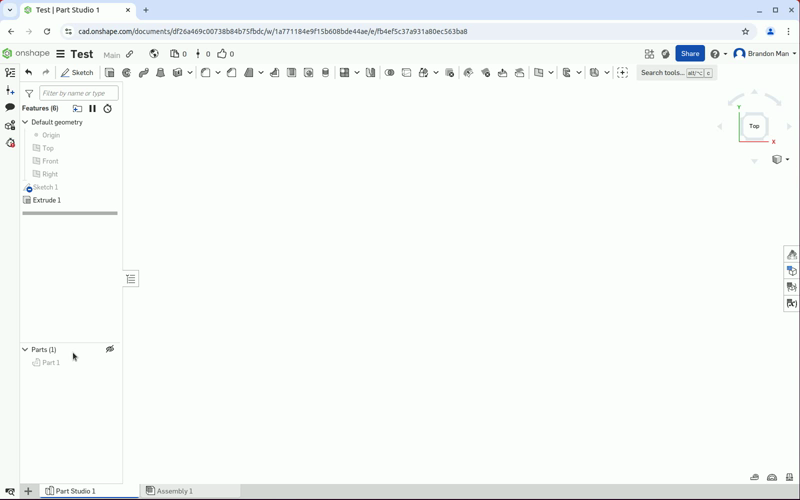
key(up)
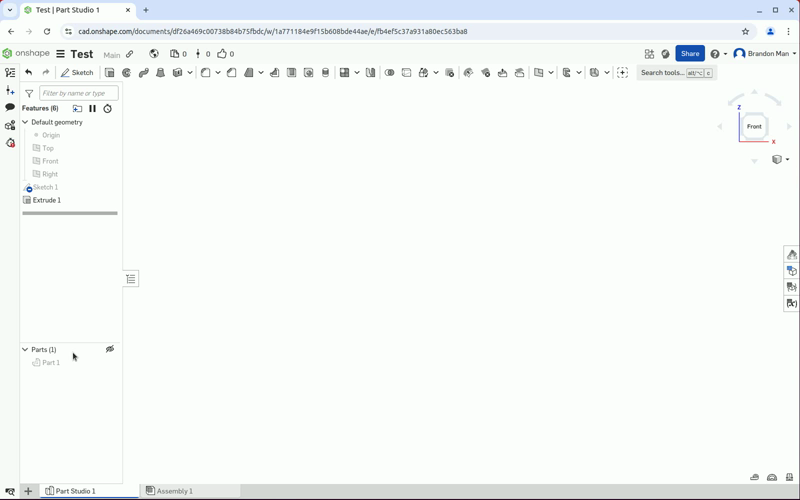
key_up(shift)
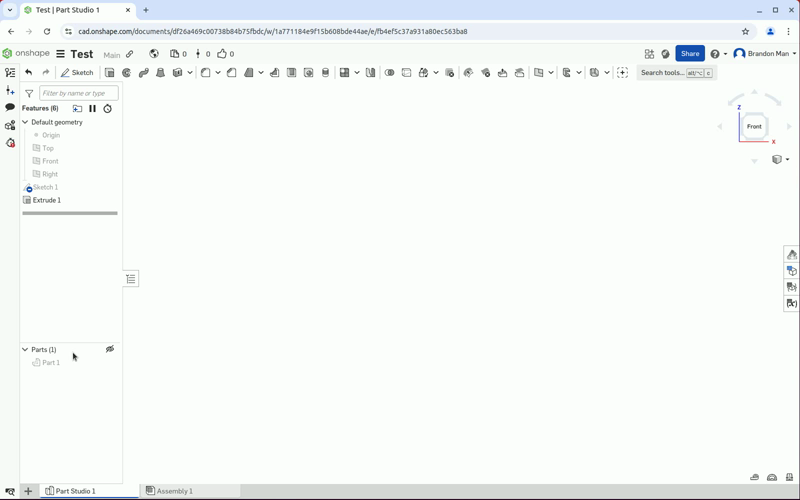
key(space)
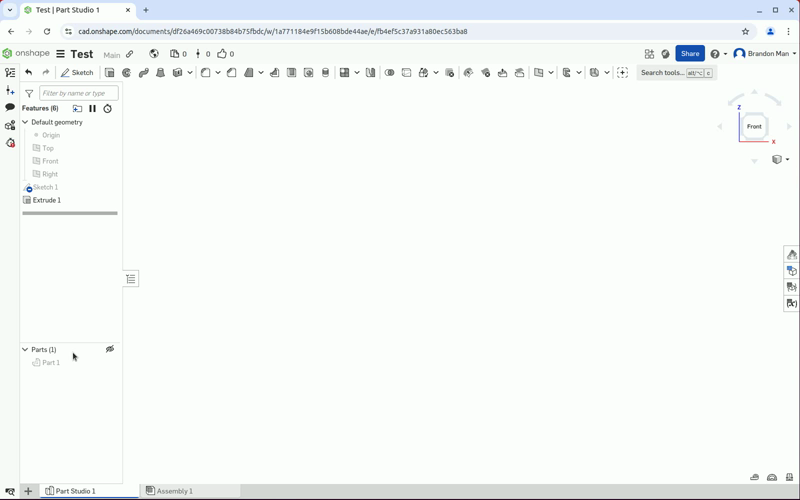
key_down(shift)
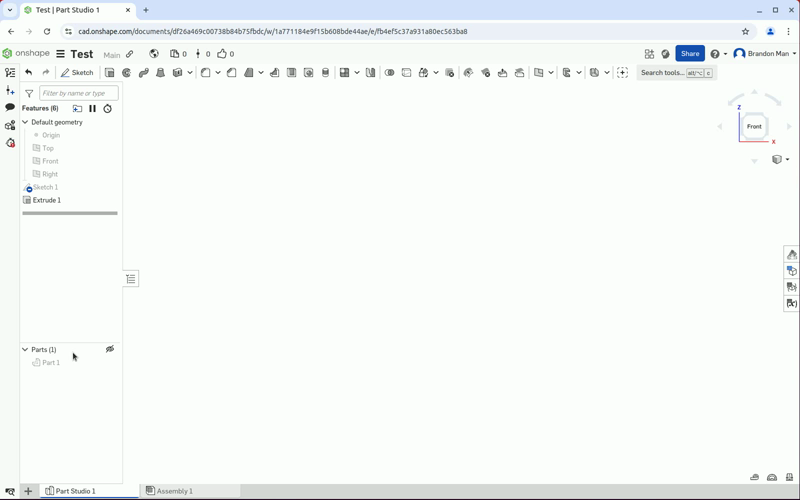
key(left)
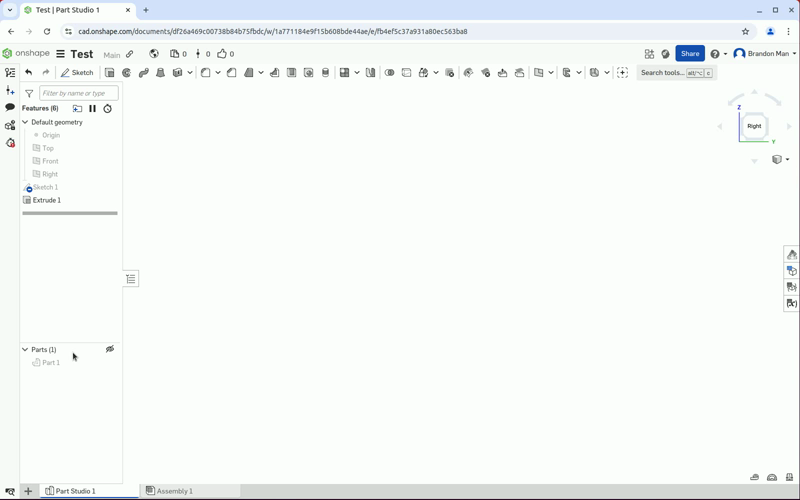
key_up(shift)
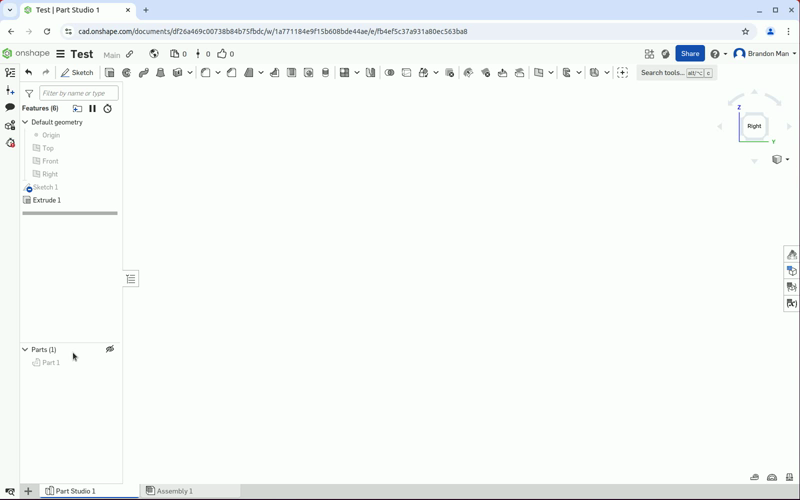
mouse_move(73, 352)
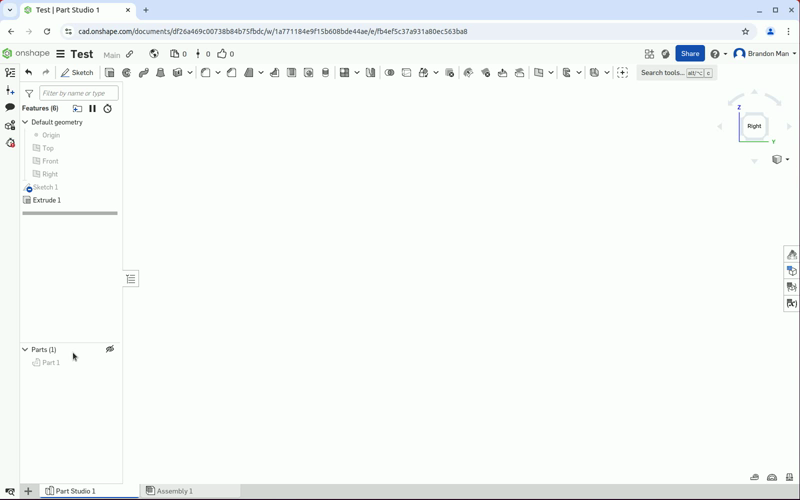
key(shift+y)
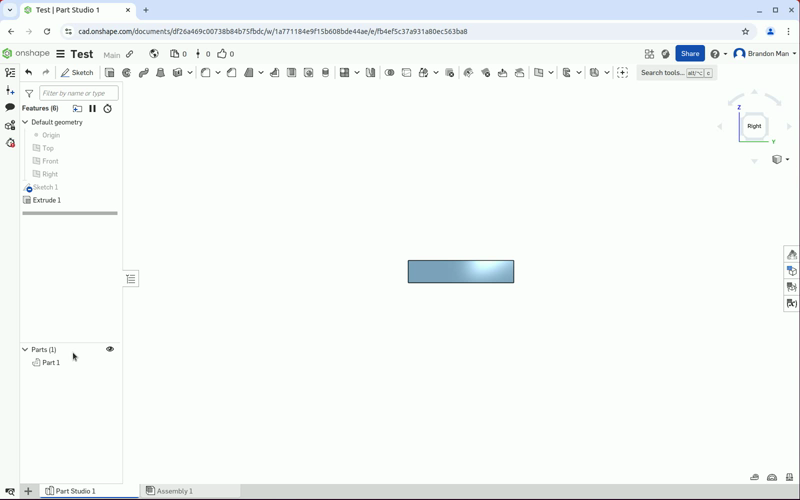
mouse_move(541, 75)
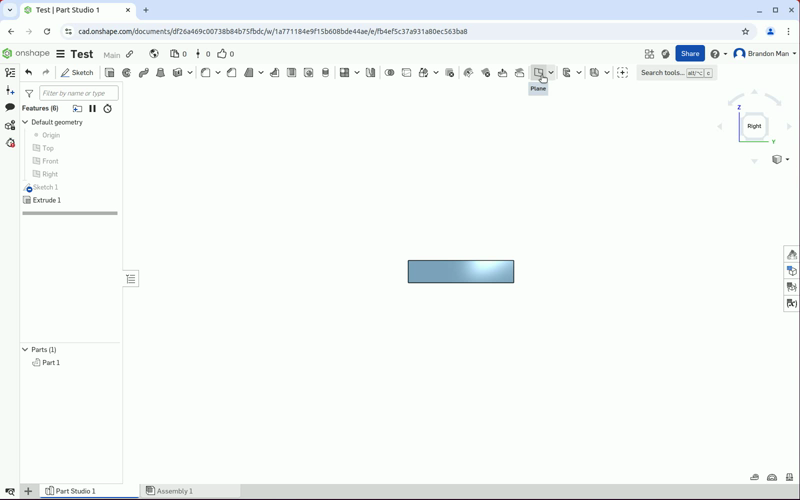
click(541, 75)
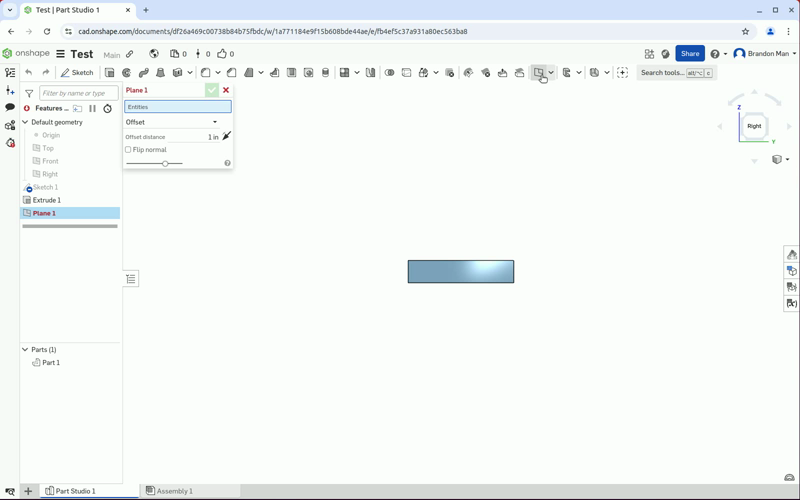
mouse_move(73, 176)
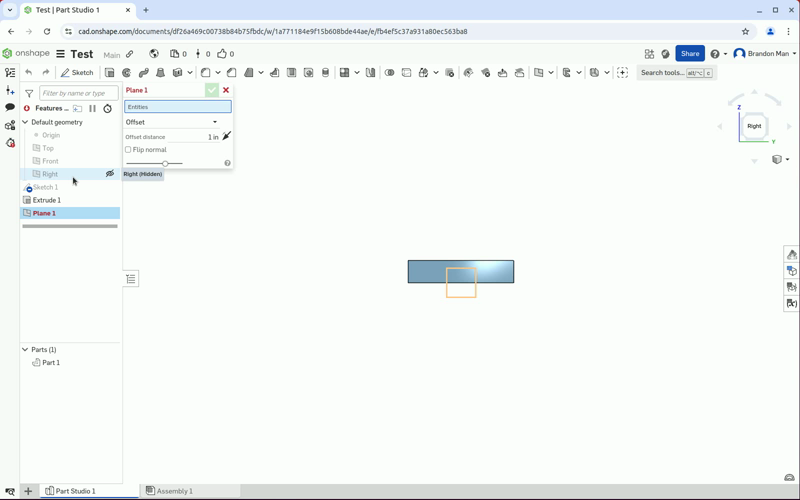
click(73, 176)
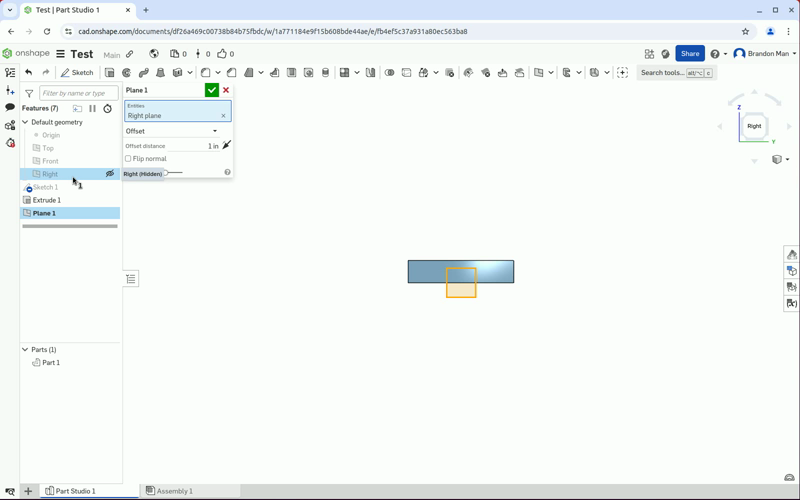
key(tab, 2)
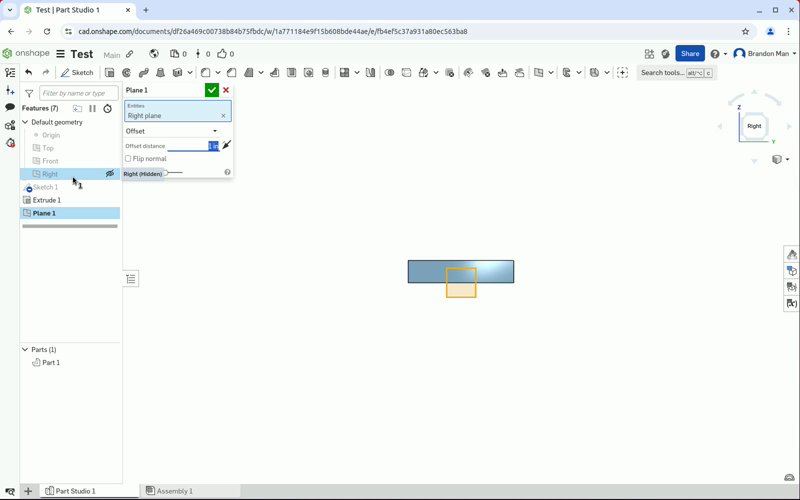
text(22.4)
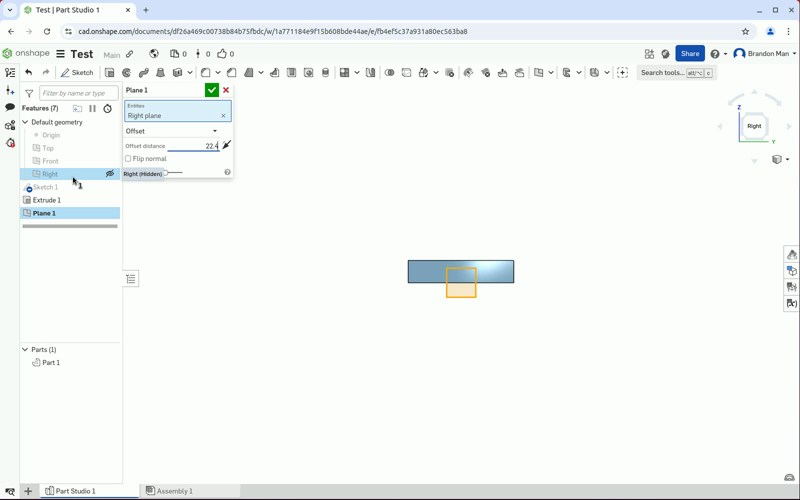
key(enter, 2)
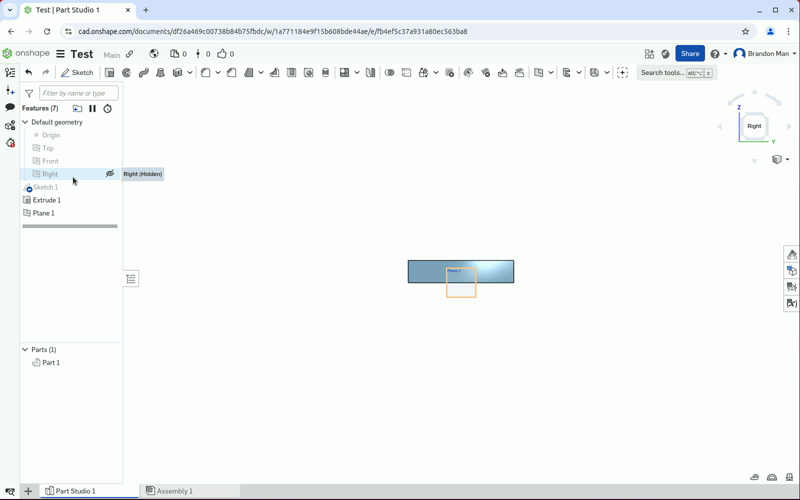
key(shift+s)
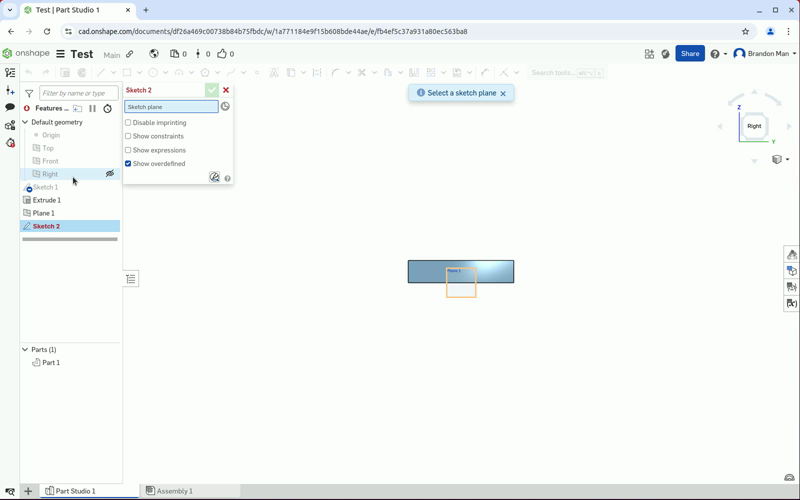
mouse_move(73, 215)
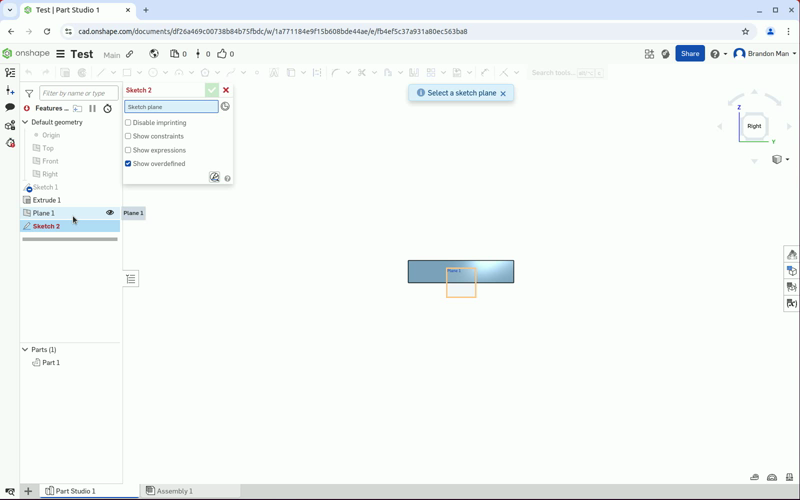
click(73, 215)
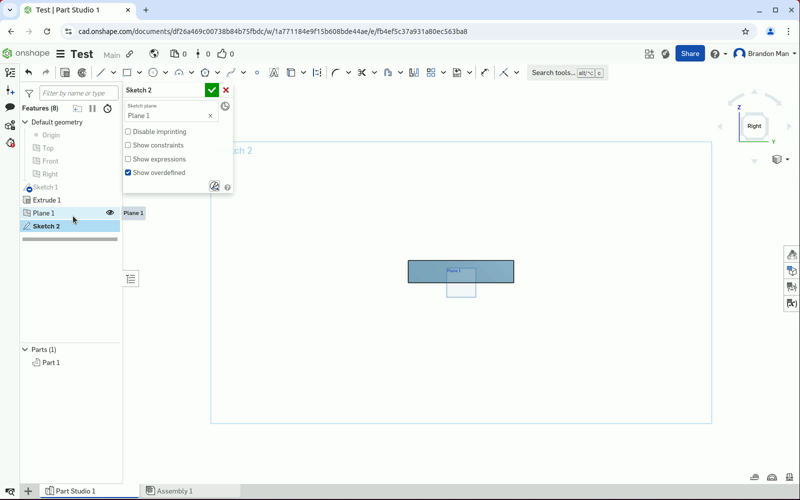
mouse_move(73, 352)
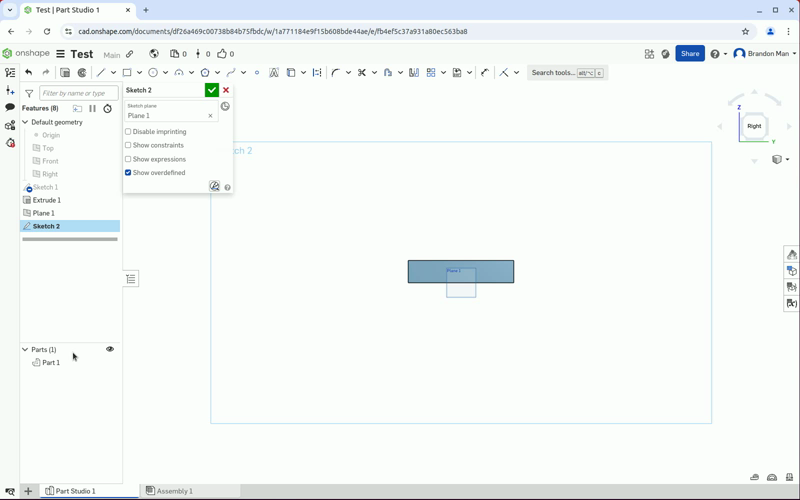
key(y)
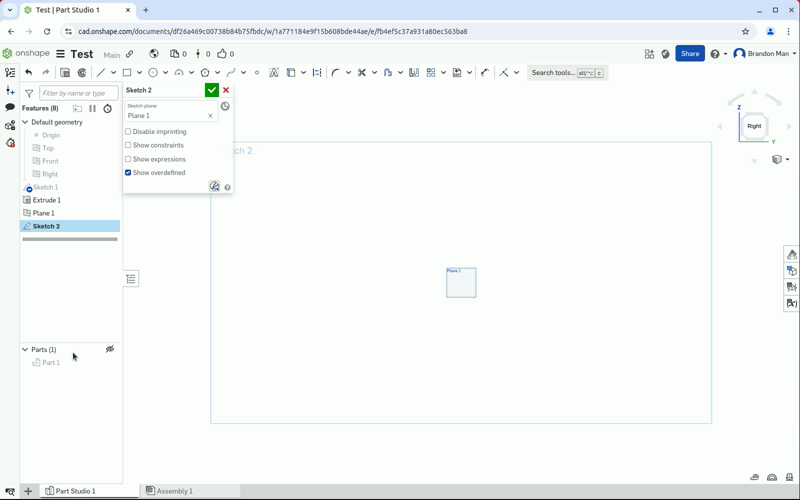
key(l)
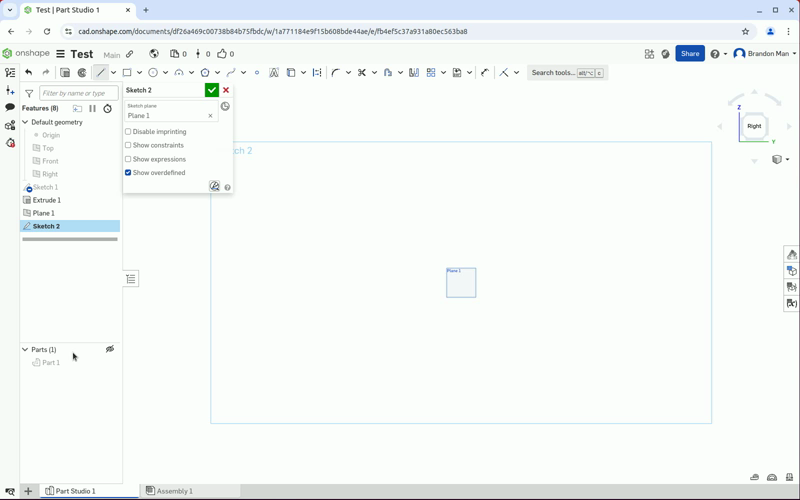
key_down(shift)
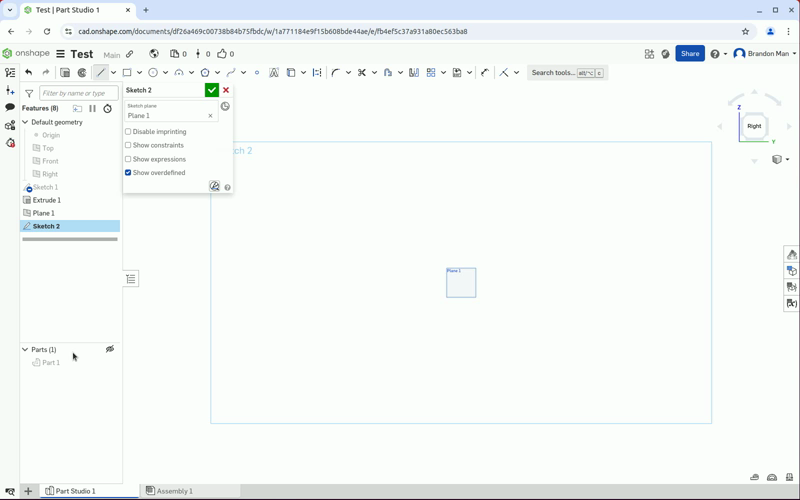
mouse_move(407, 282)
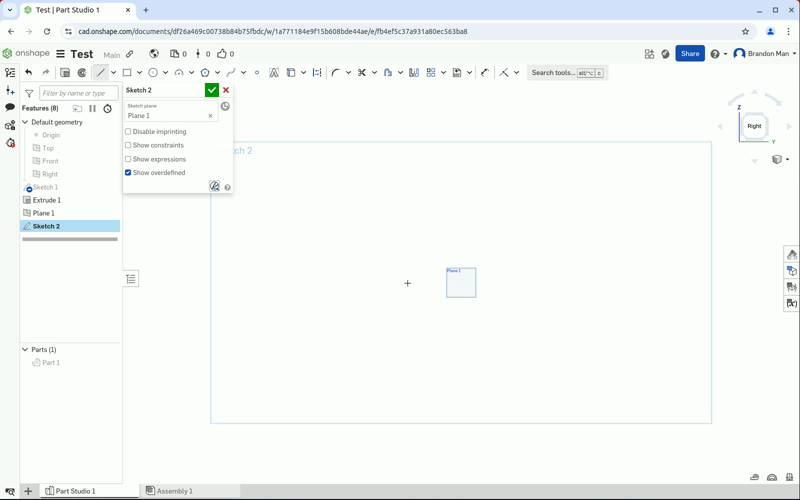
click(407, 282)
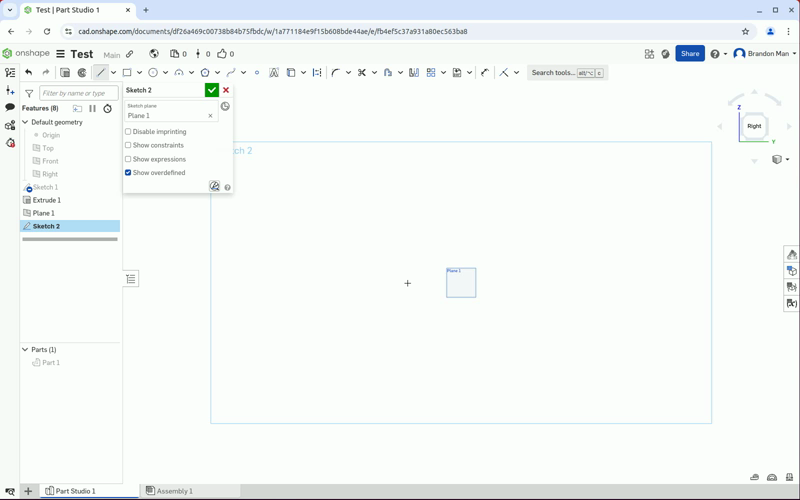
key_up(shift)
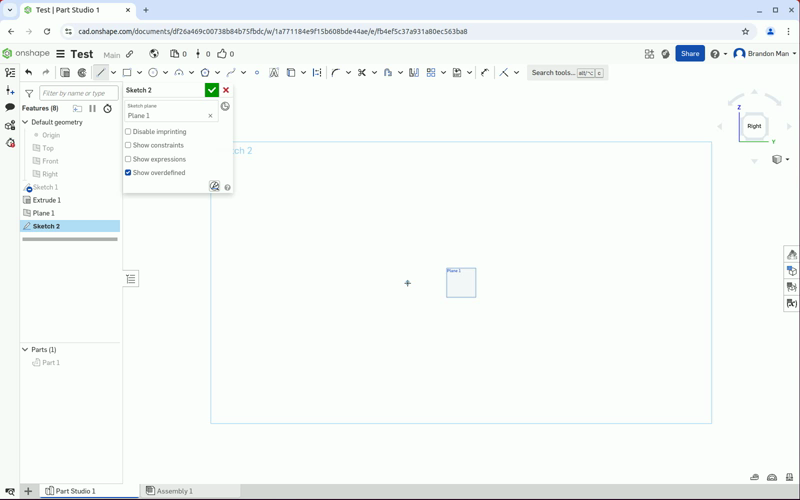
key_down(shift)
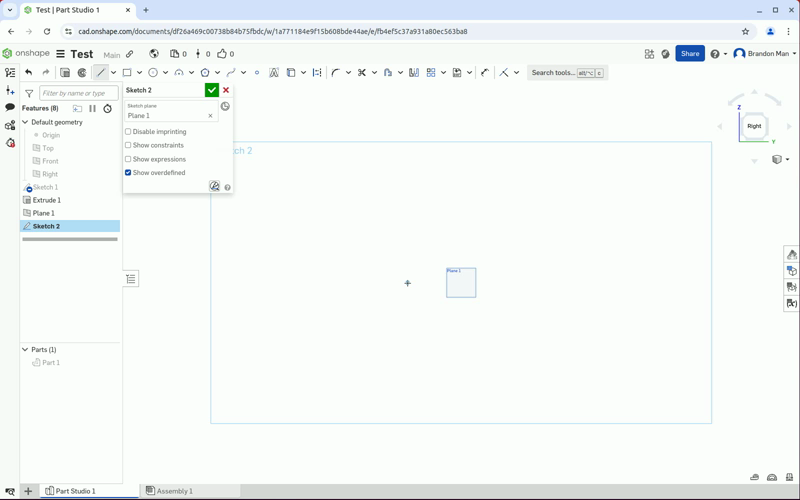
mouse_move(513, 282)
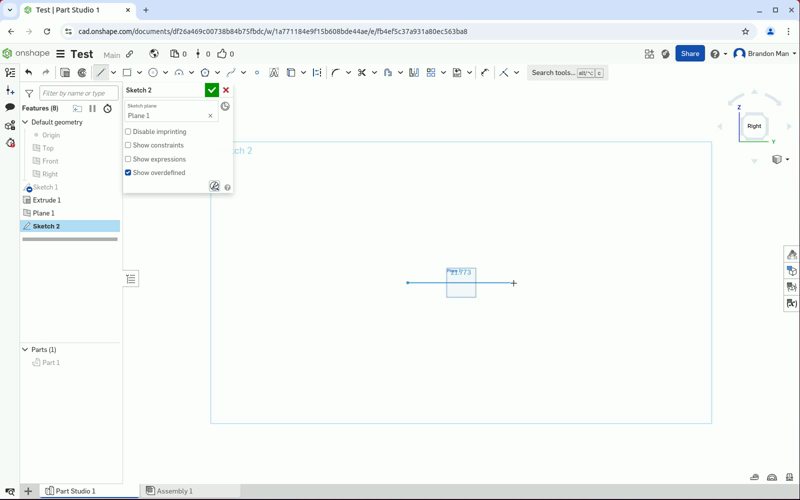
click(513, 282)
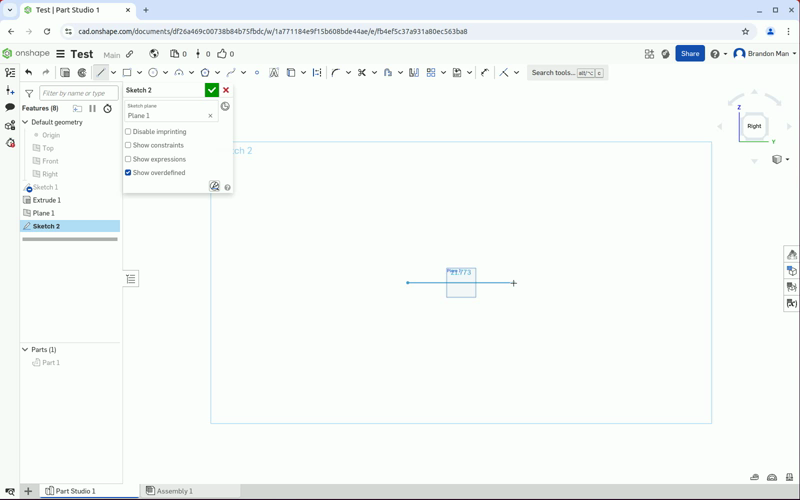
key_up(shift)
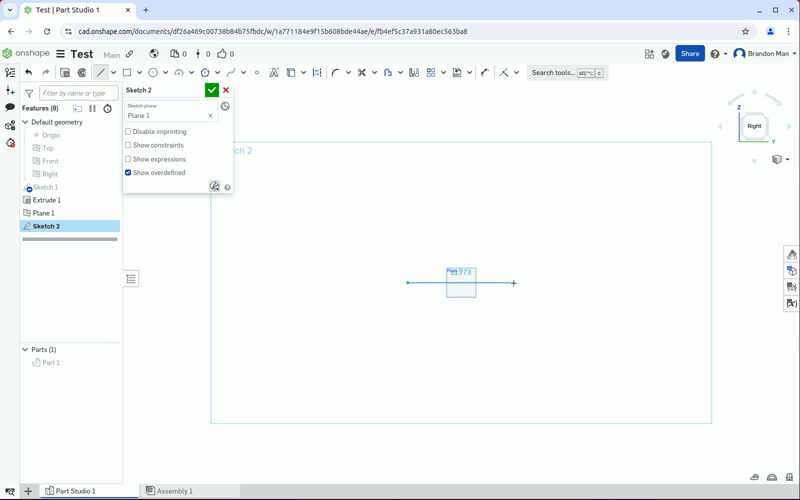
key_down(shift)
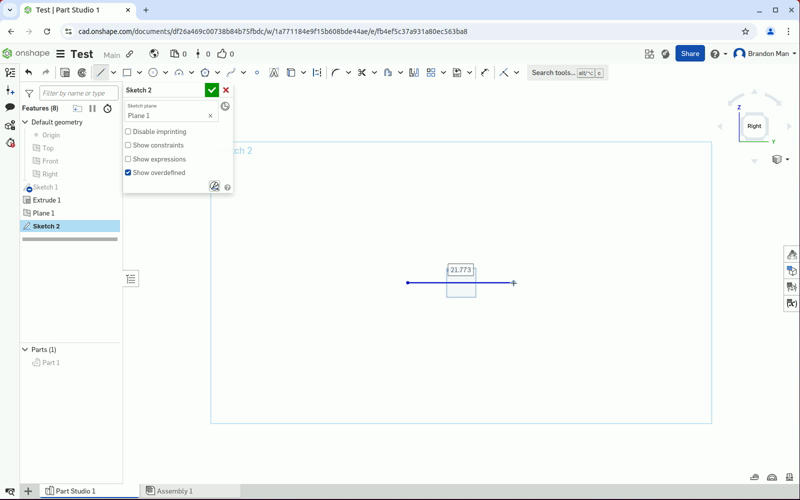
mouse_move(543, 282)
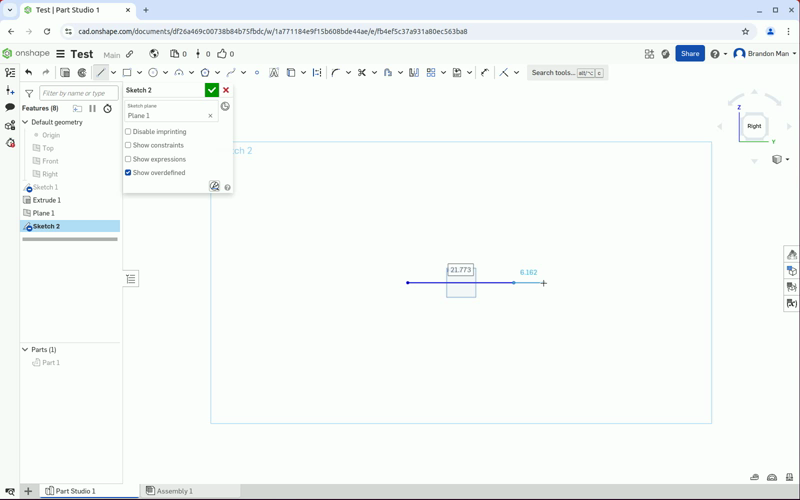
mouse_move(513, 260)
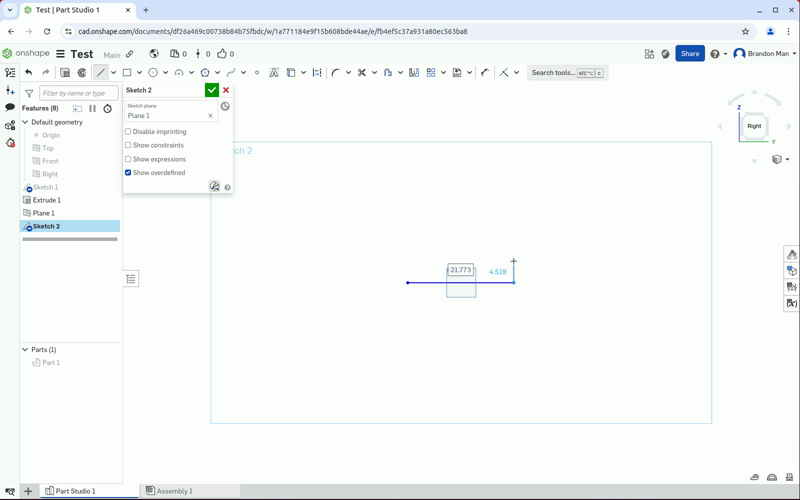
click(513, 260)
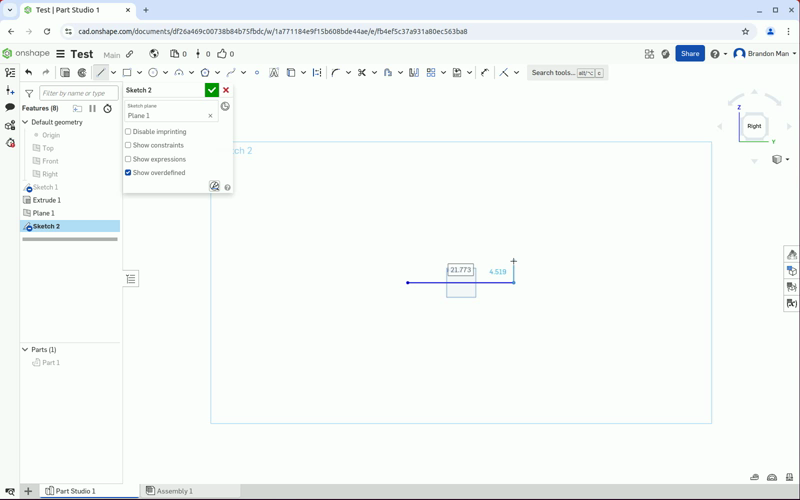
key_up(shift)
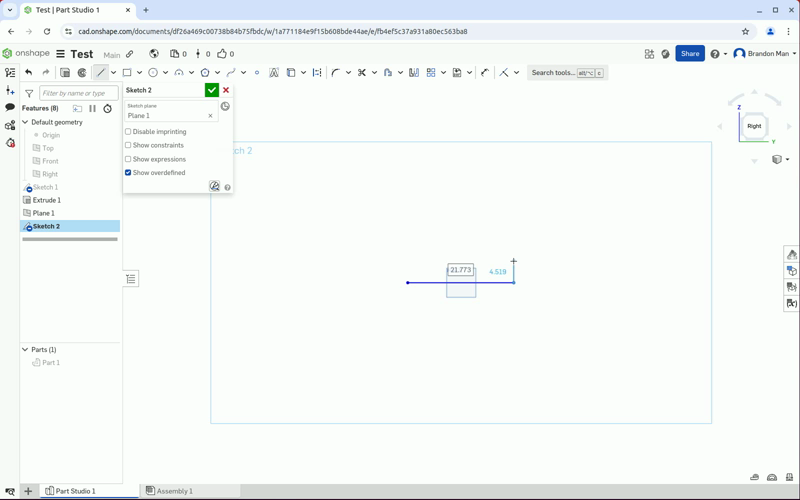
key_down(shift)
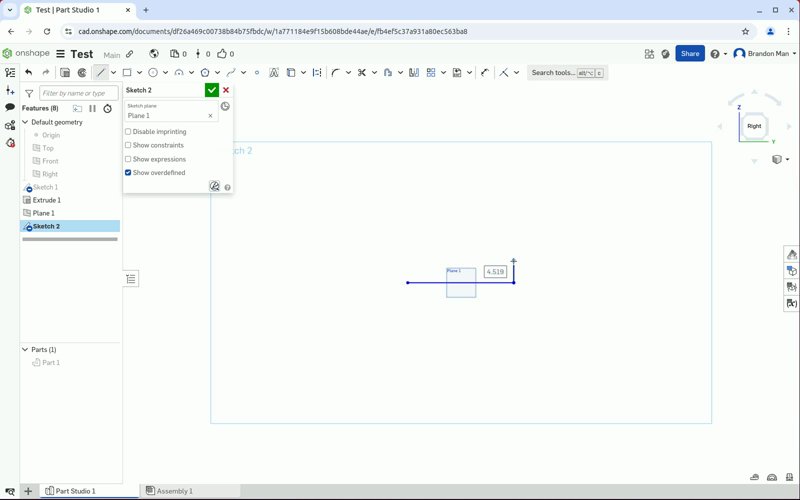
mouse_move(407, 260)
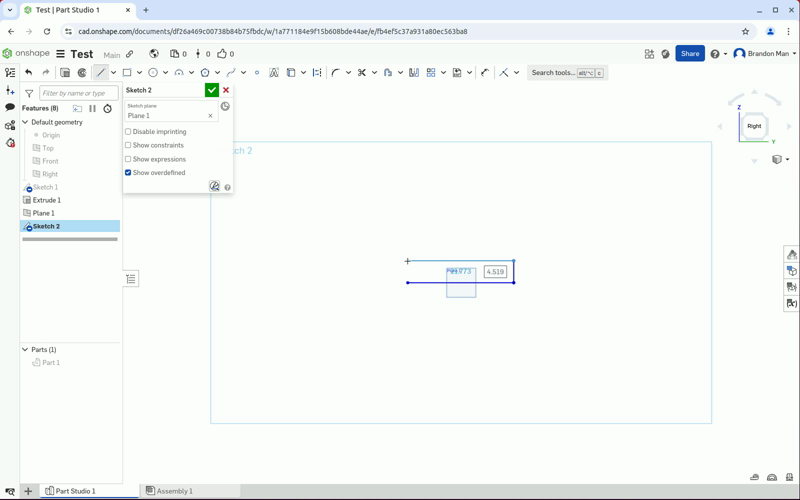
click(407, 260)
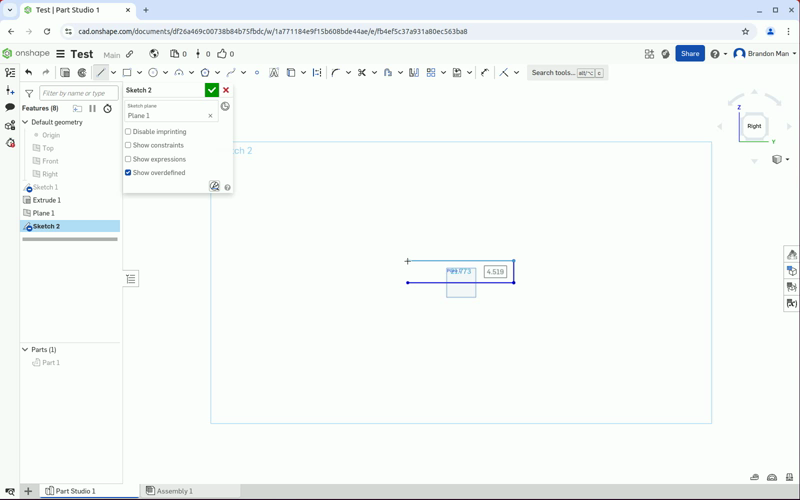
key_up(shift)
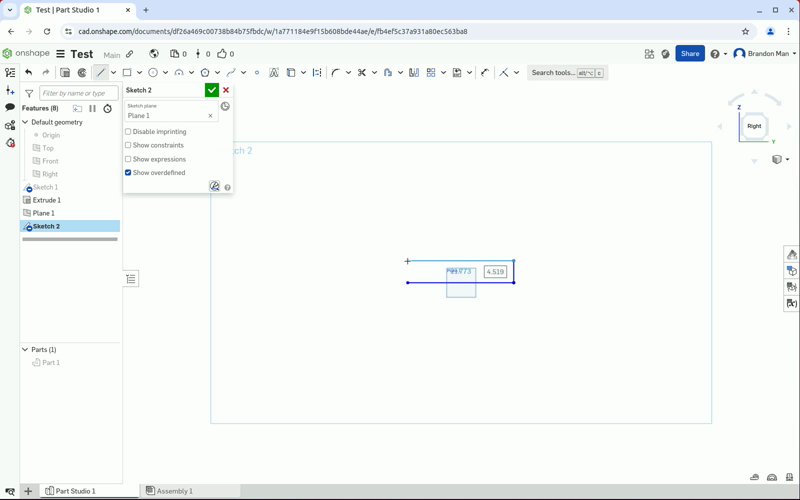
mouse_move(437, 260)
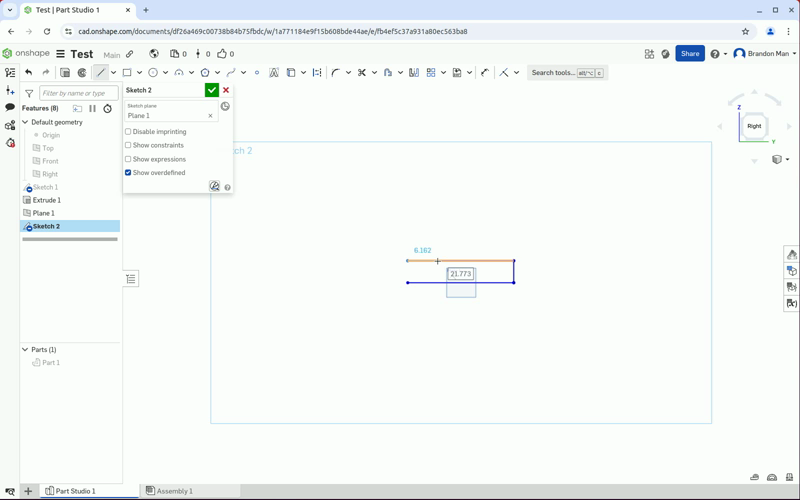
key_down(shift)
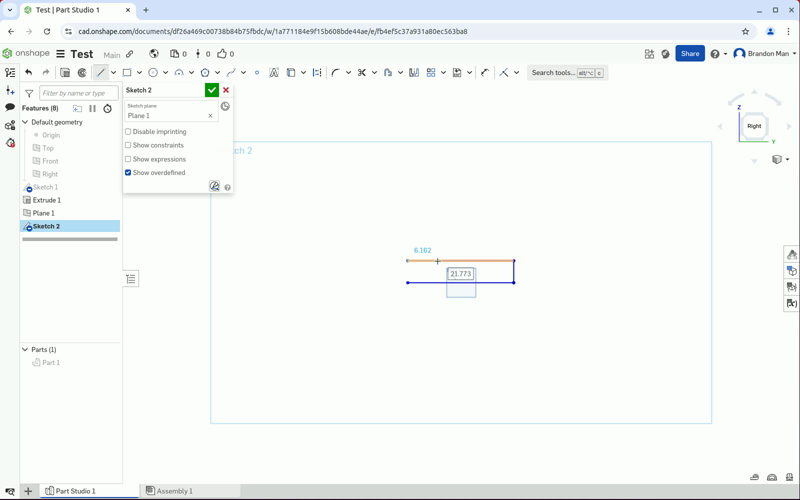
mouse_move(407, 282)
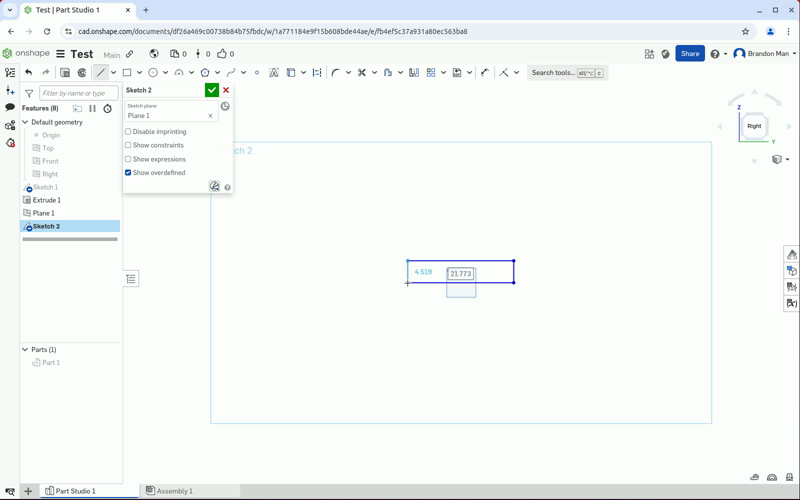
key_up(shift)
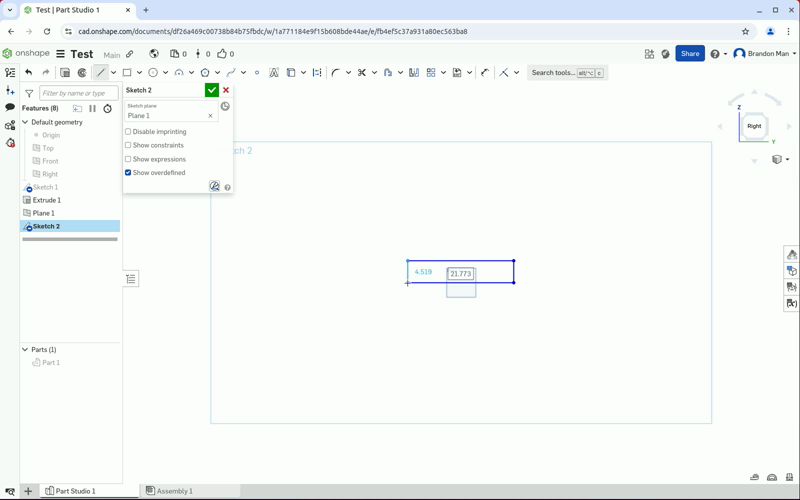
click(407, 282)
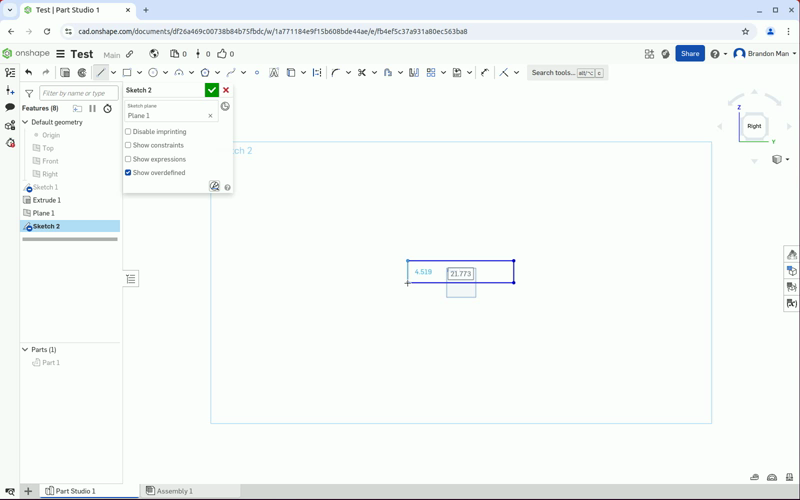
key(esc)
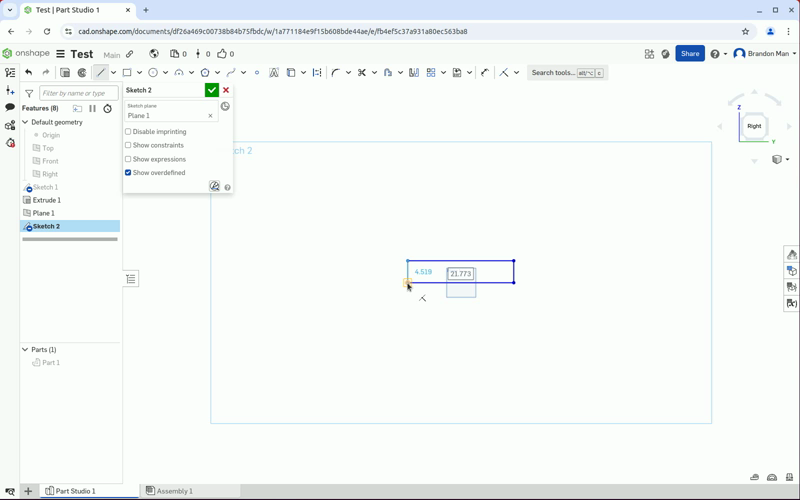
mouse_move(424, 263)
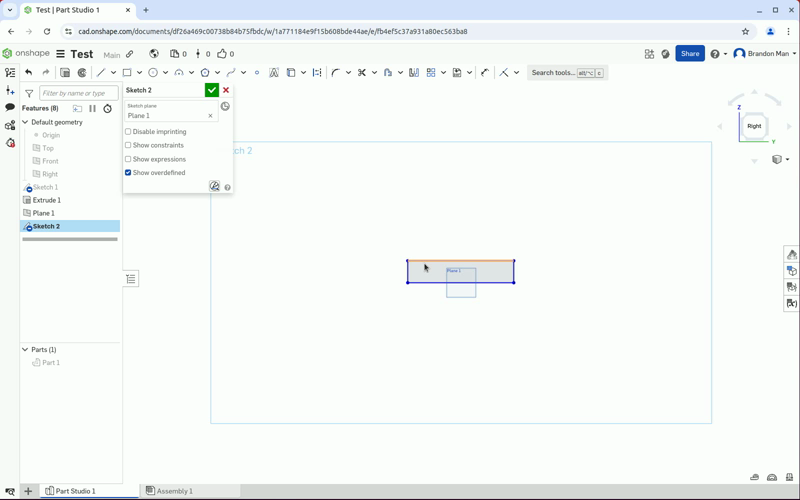
click(424, 263)
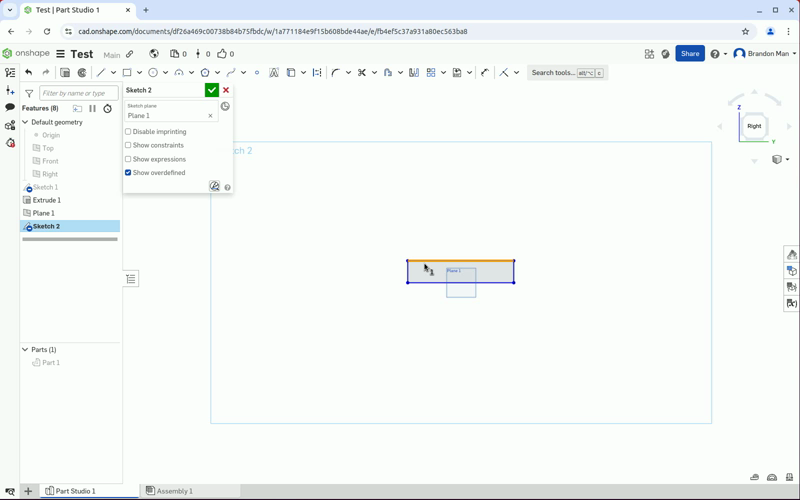
mouse_move(73, 352)
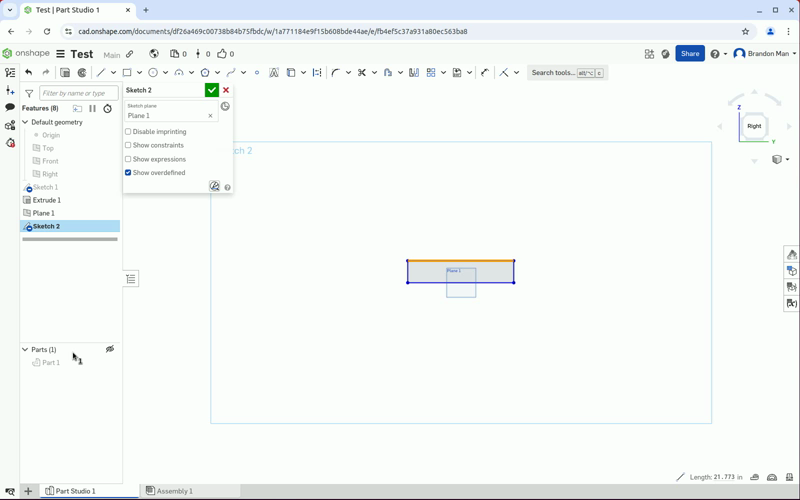
key(shift+y)
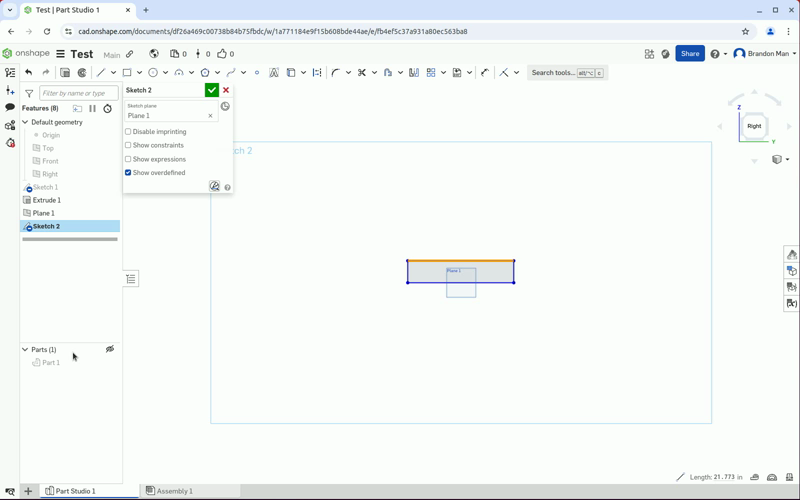
key(shift+e)
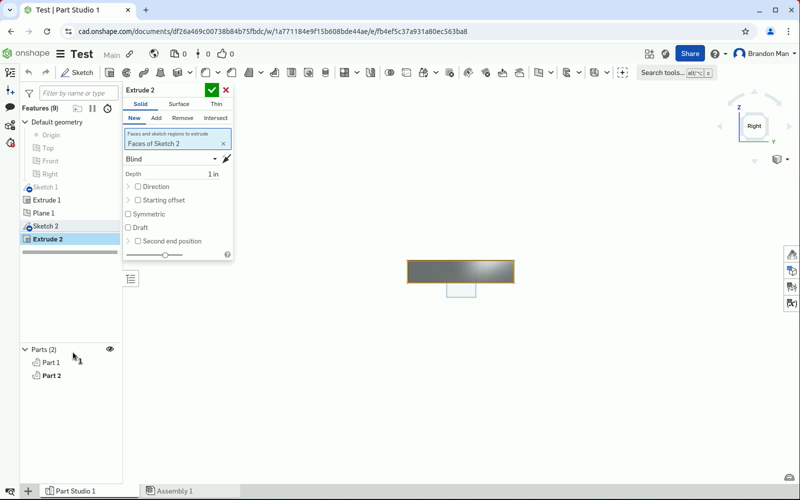
mouse_move(143, 106)
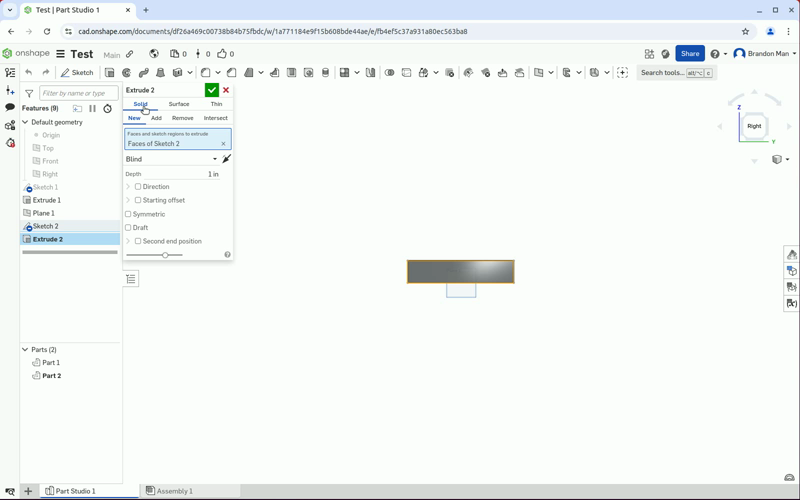
click(143, 106)
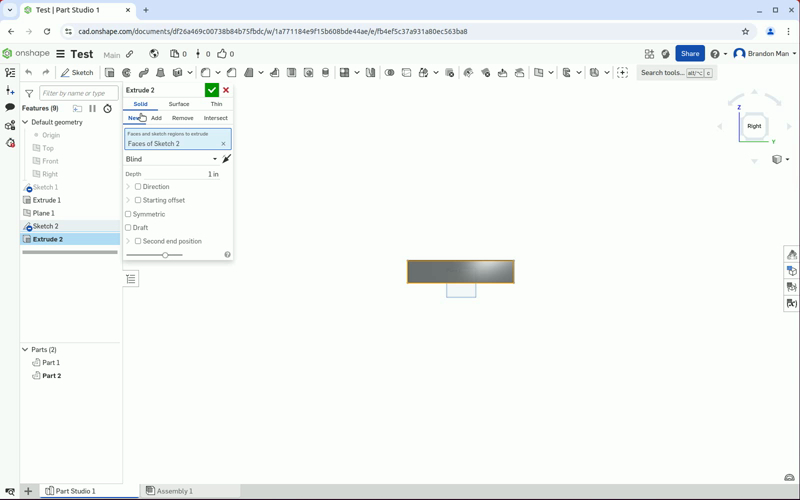
mouse_move(137, 120)
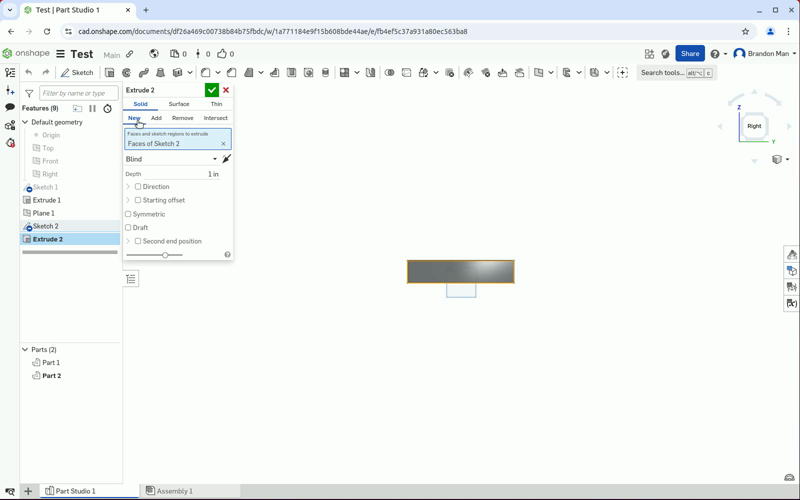
click(137, 120)
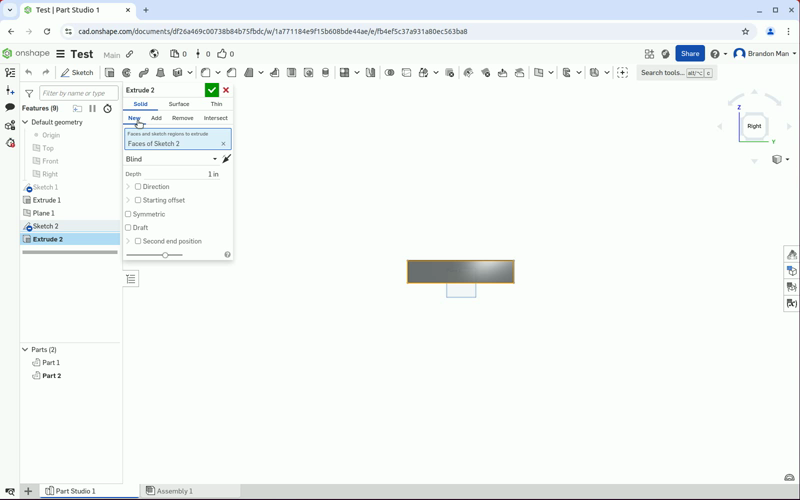
key(tab, 4)
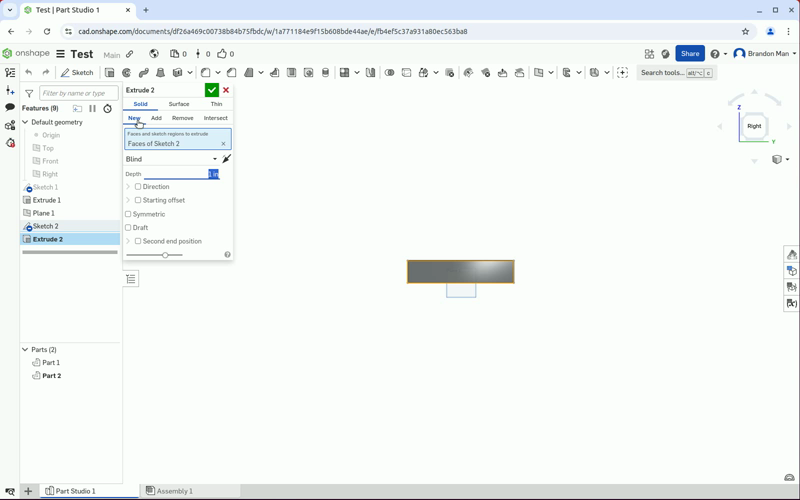
text(0.722)
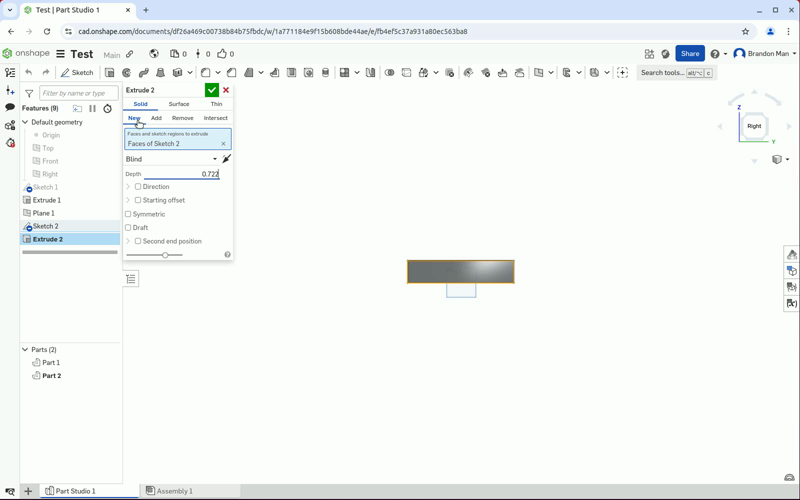
key(enter)
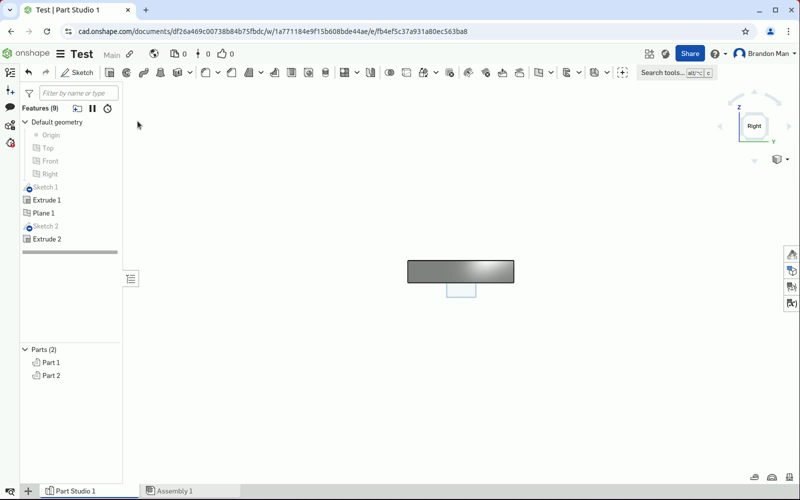
key(shift+h)
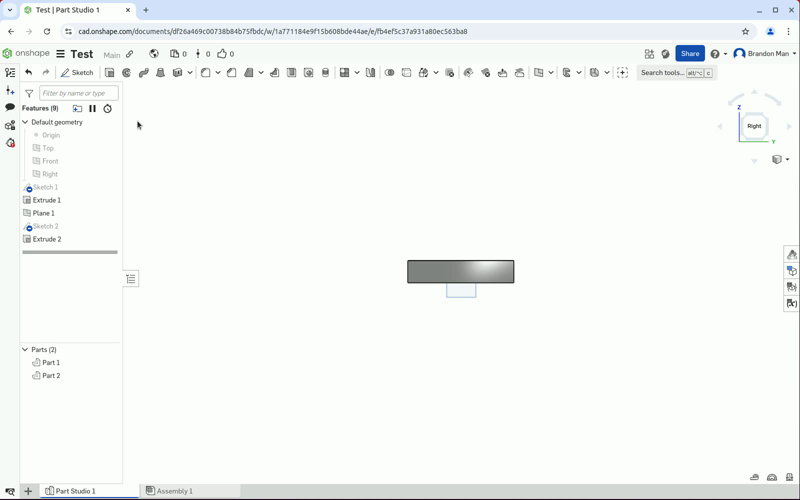
key(shift+h)
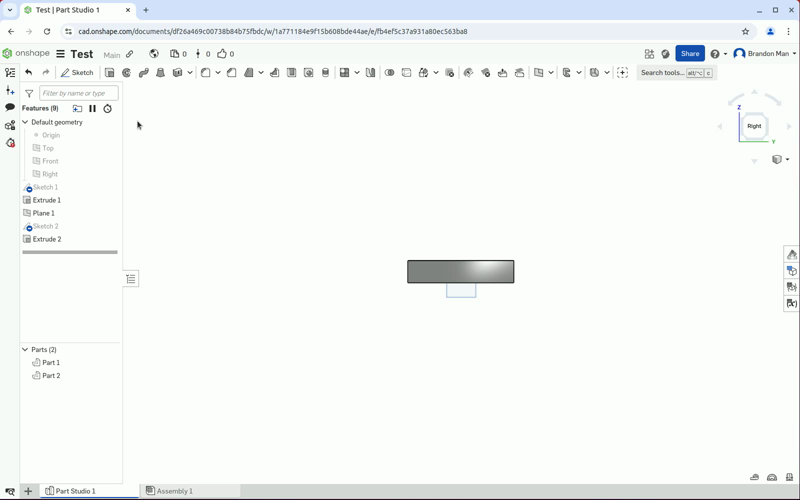
mouse_move(73, 189)
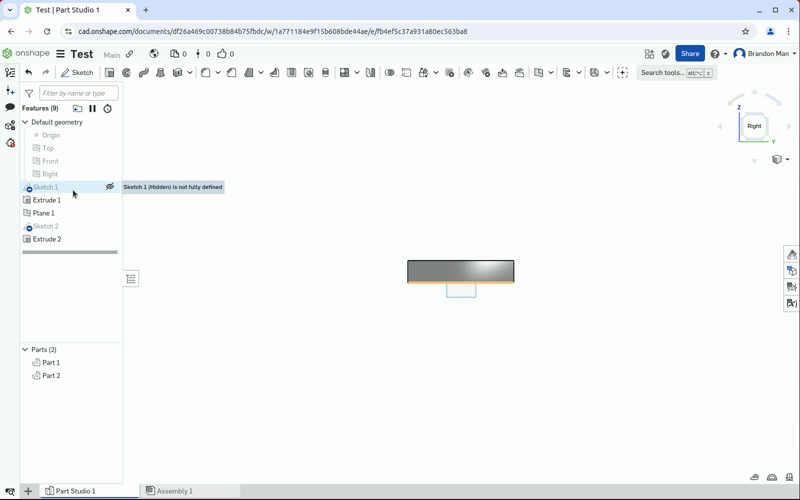
click(73, 189)
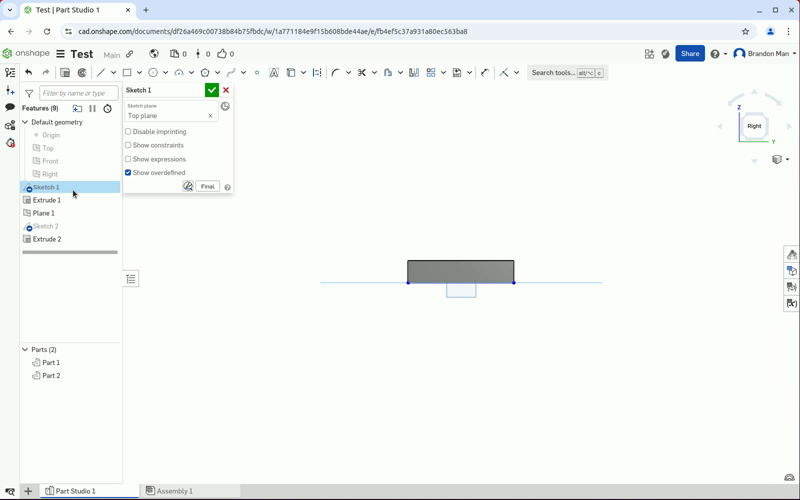
mouse_move(229, 92)
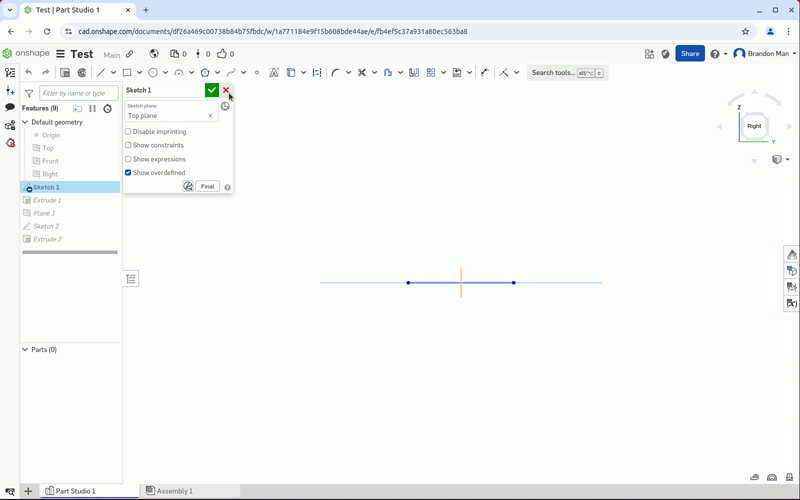
click(229, 92)
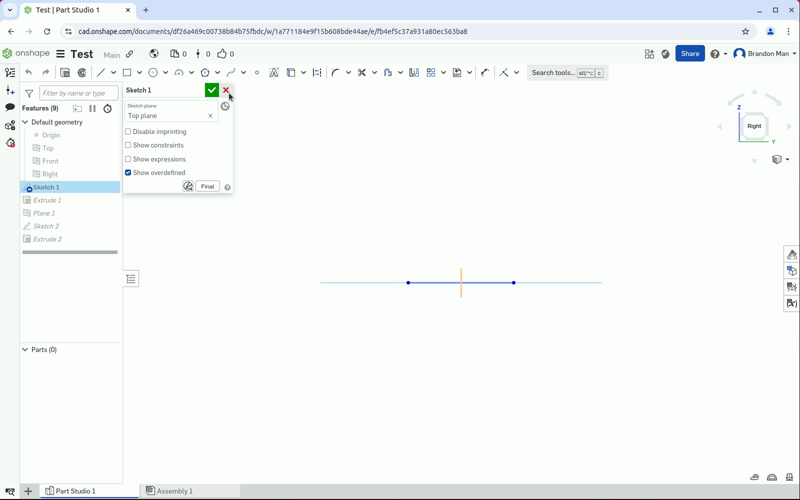
key(shift+s)
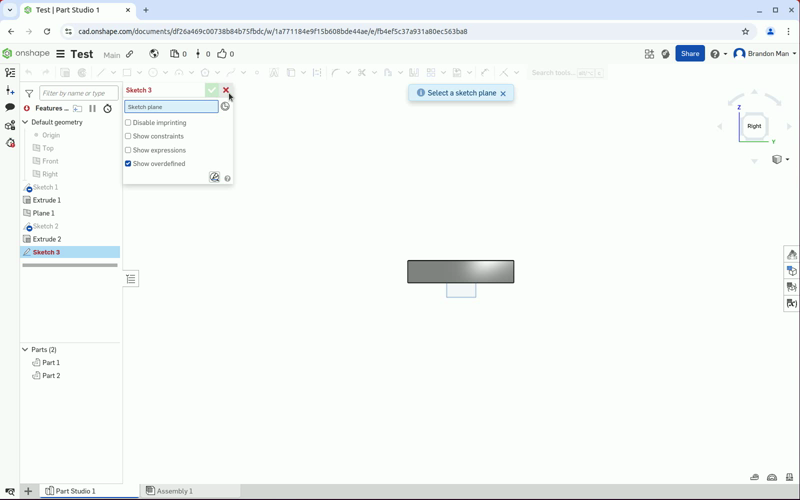
mouse_move(73, 215)
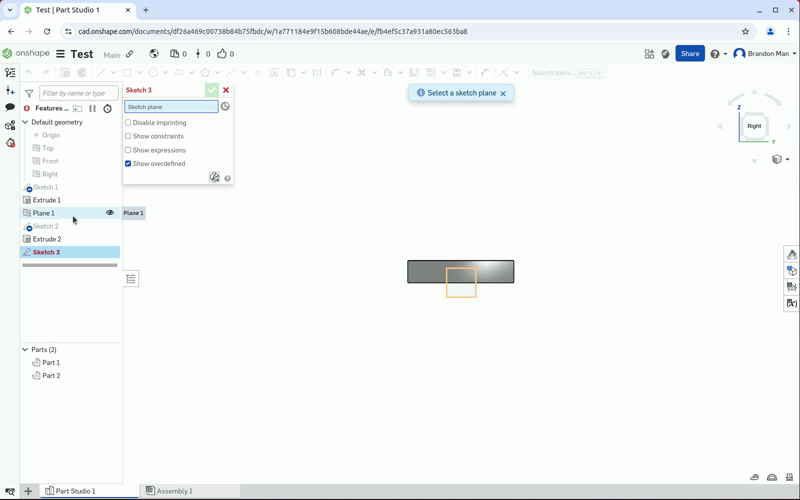
click(73, 215)
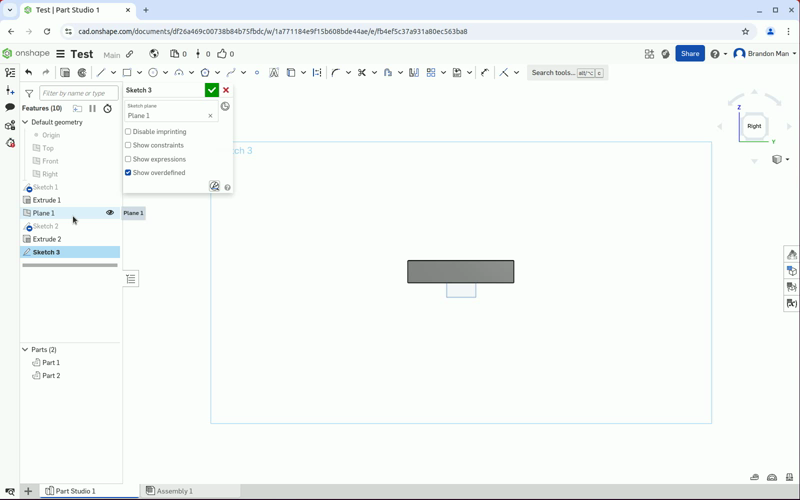
mouse_move(73, 352)
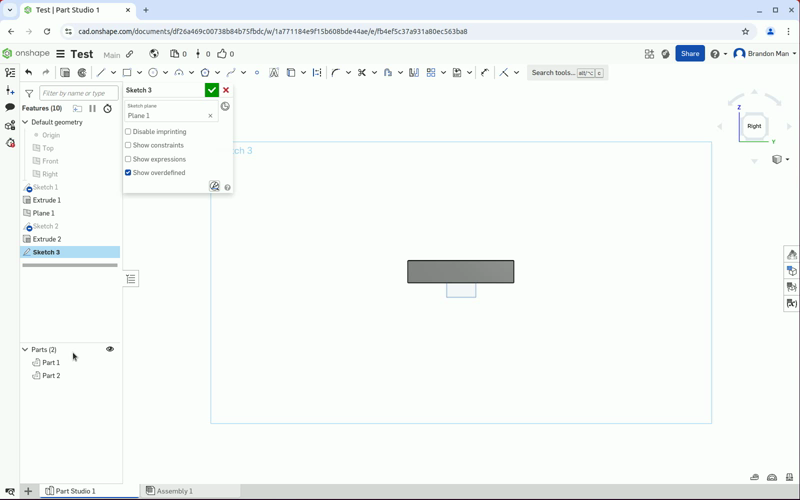
key(y)
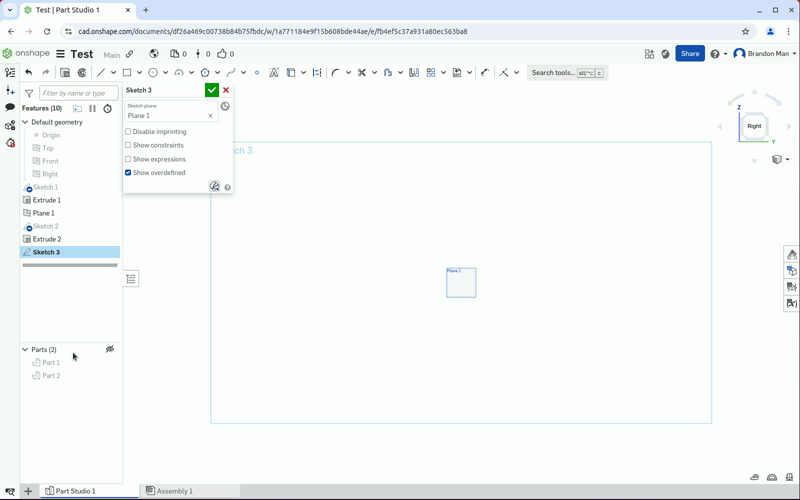
key(l)
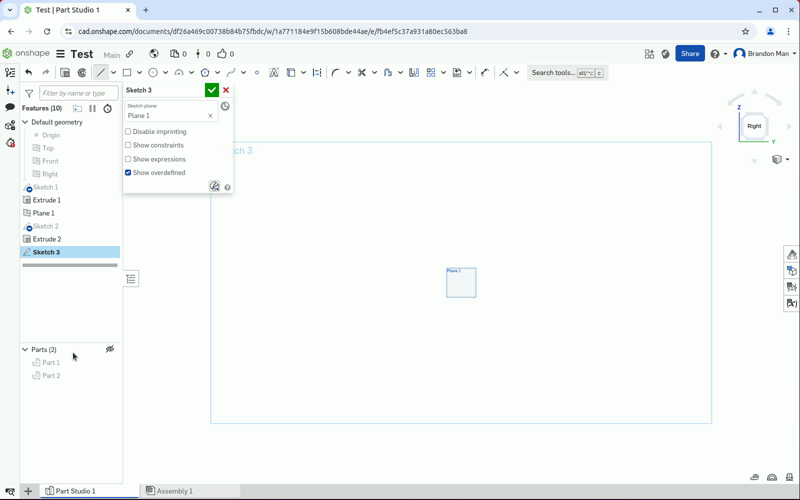
key_down(shift)
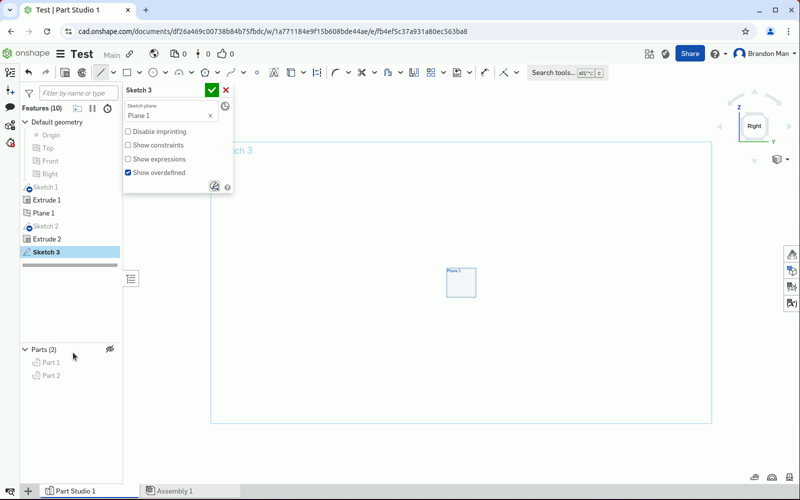
mouse_move(407, 260)
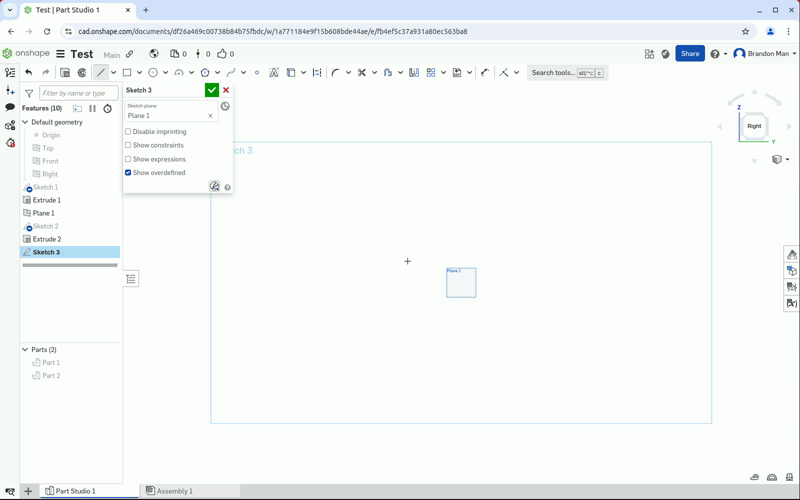
click(407, 260)
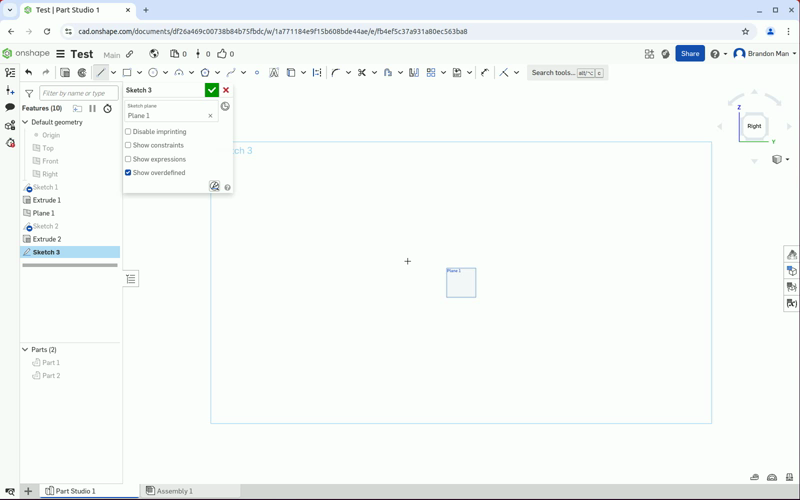
key_up(shift)
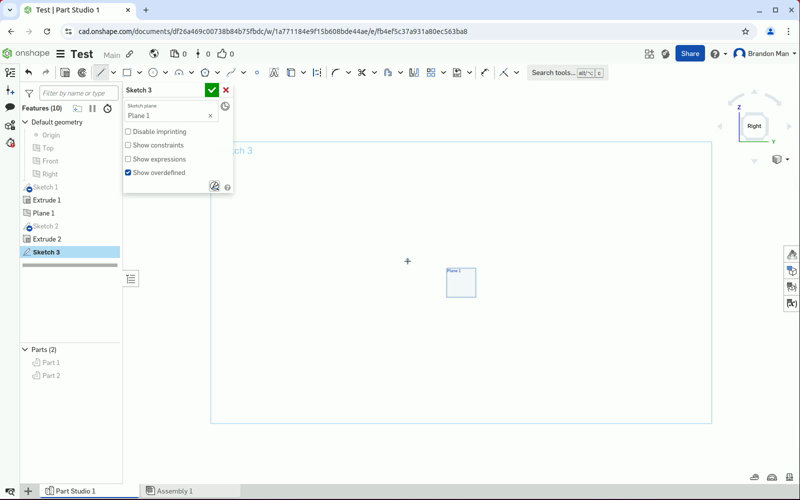
key_down(shift)
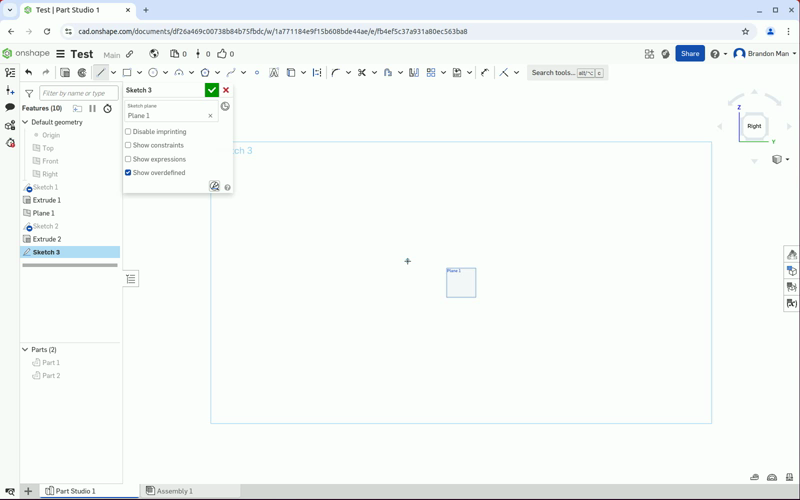
mouse_move(513, 260)
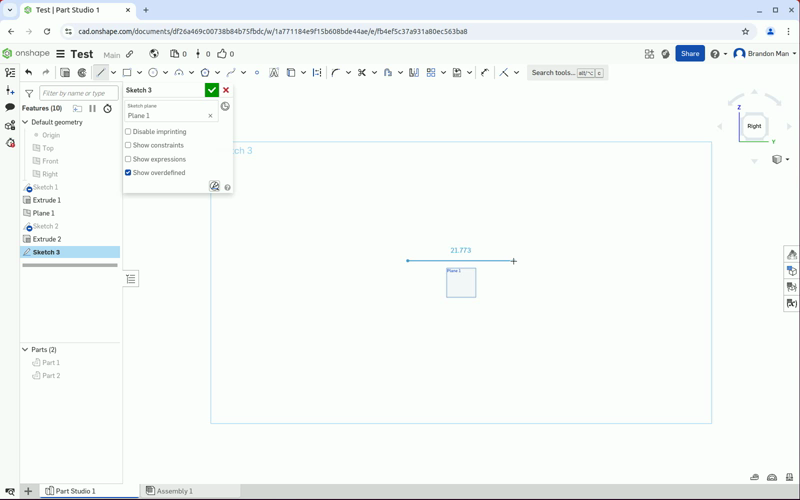
click(513, 260)
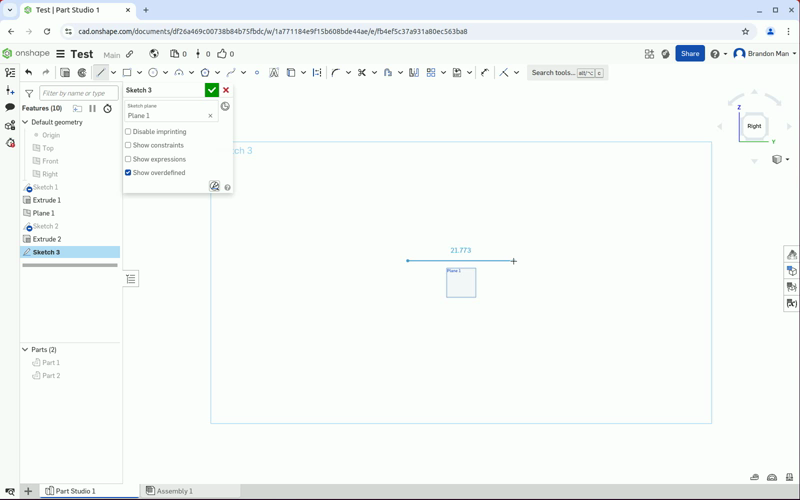
key_up(shift)
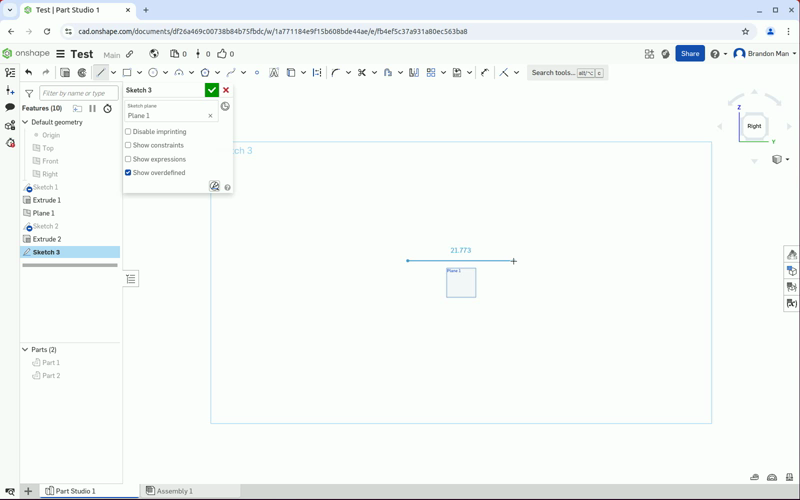
key_down(shift)
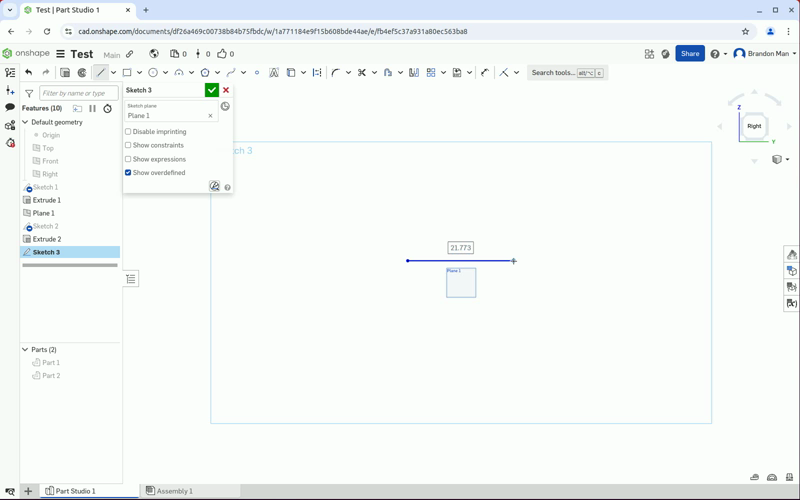
mouse_move(543, 260)
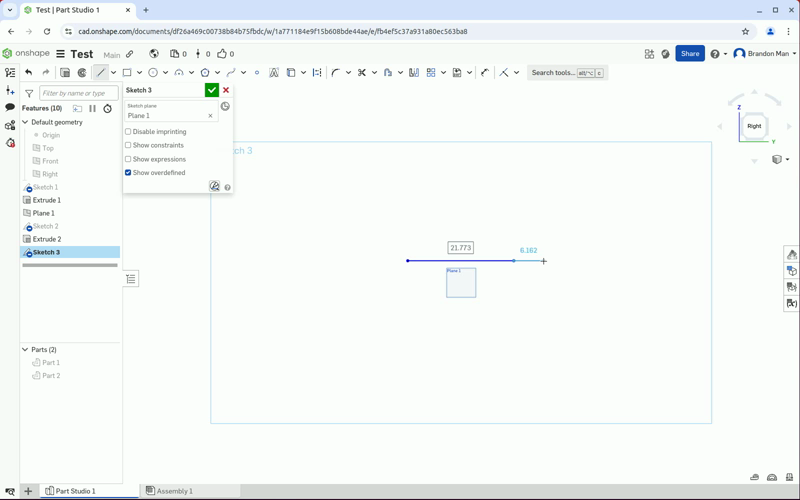
mouse_move(513, 257)
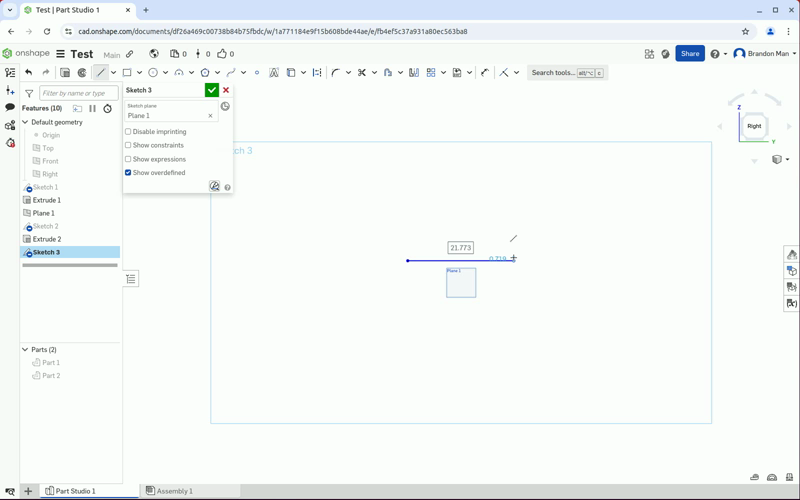
scroll(6)
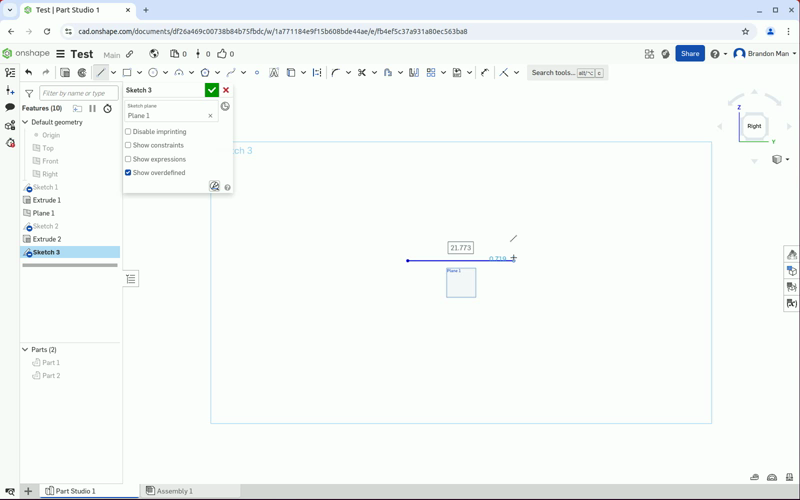
scroll(6)
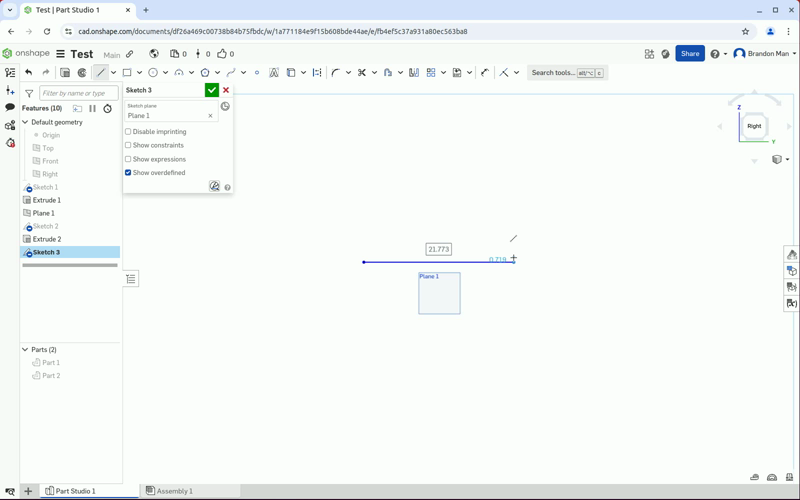
scroll(6)
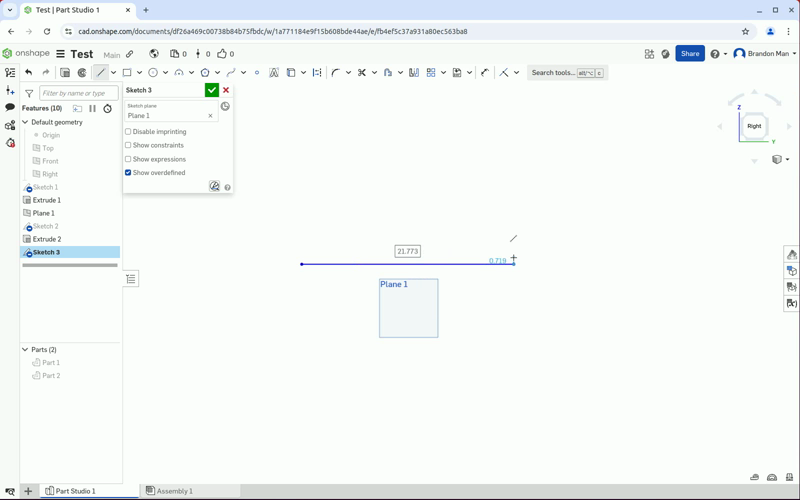
scroll(6)
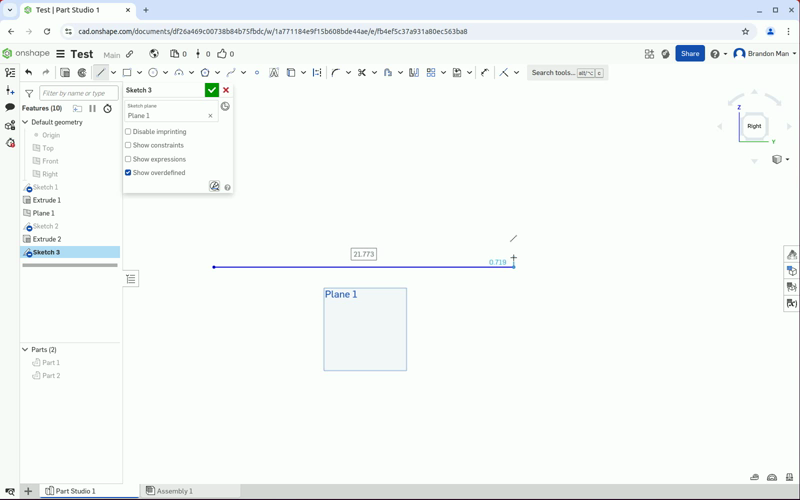
scroll(6)
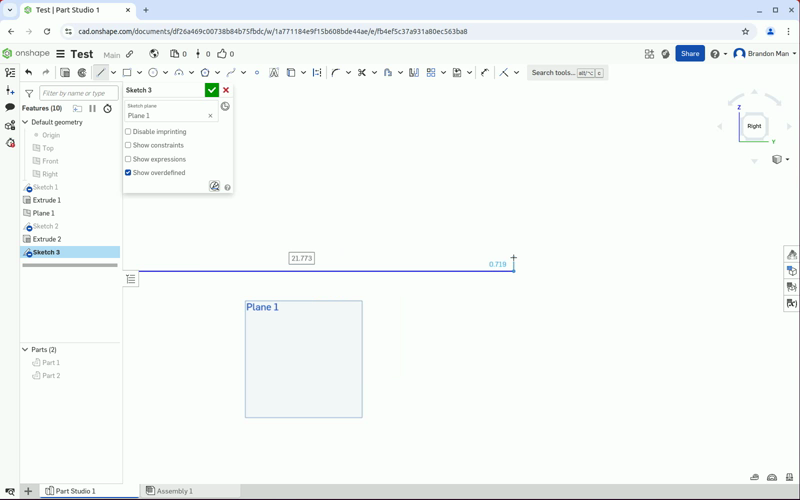
scroll(6)
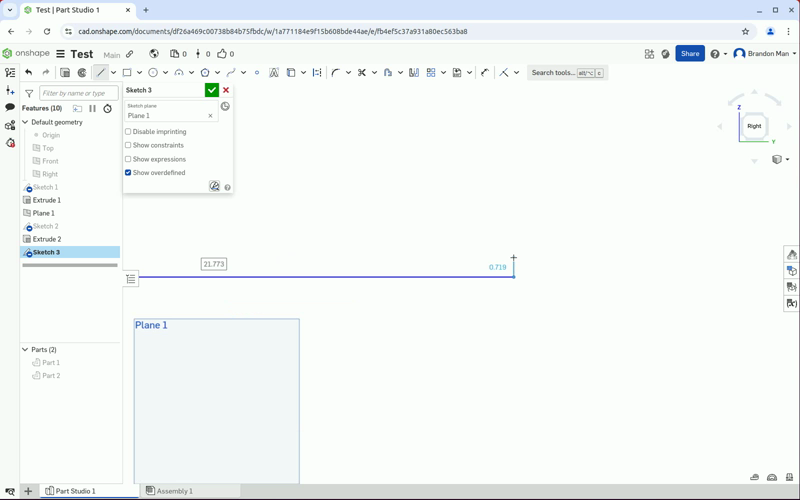
scroll(6)
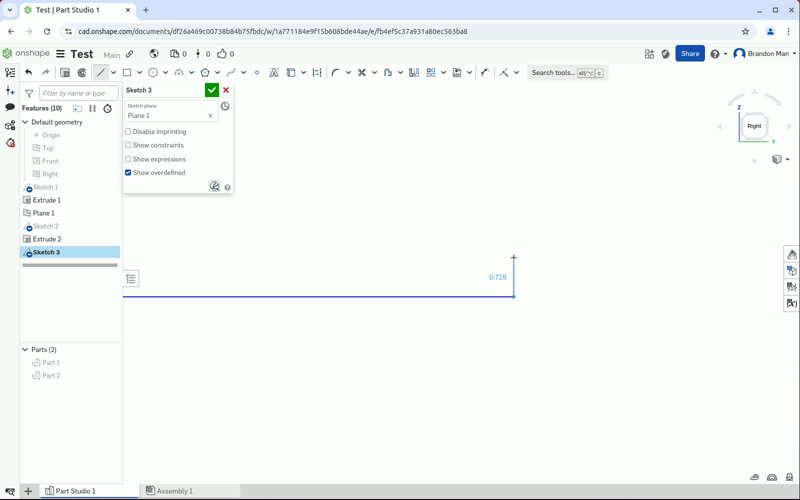
click(513, 257)
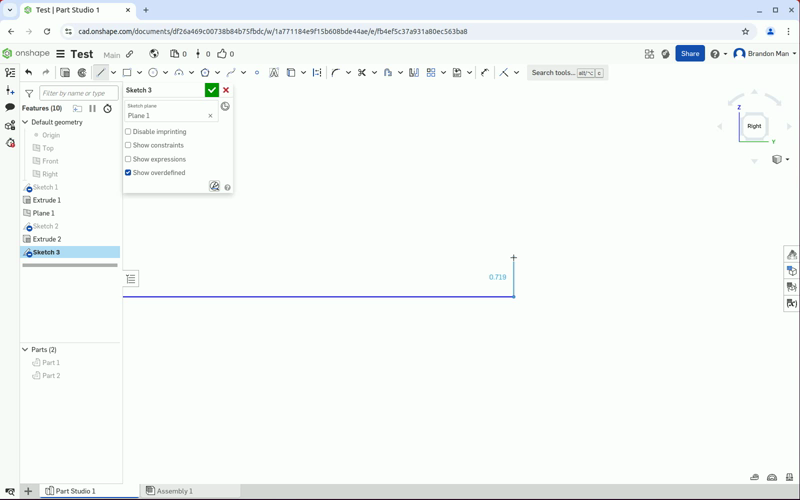
scroll(-6)
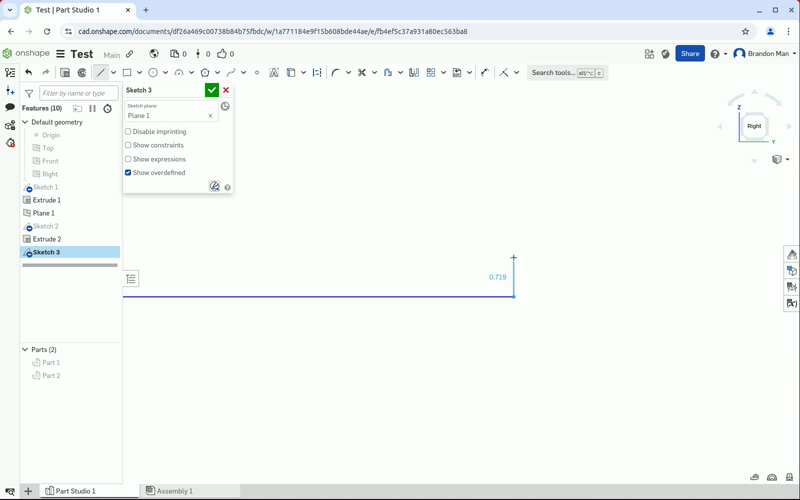
scroll(-6)
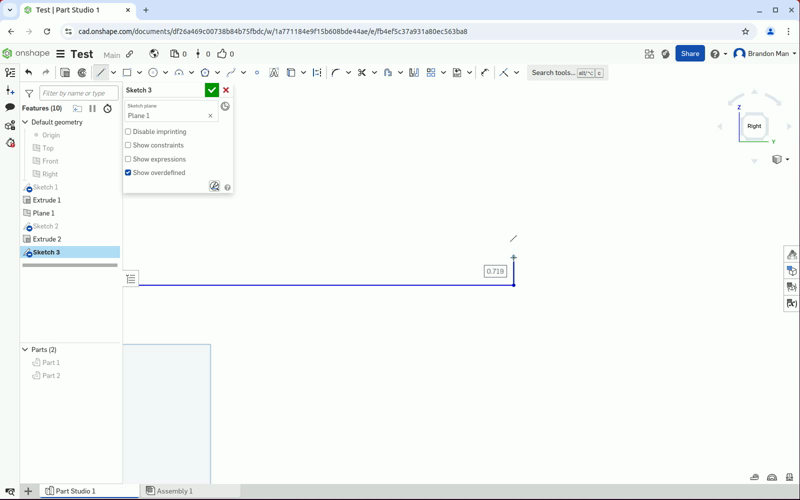
scroll(-6)
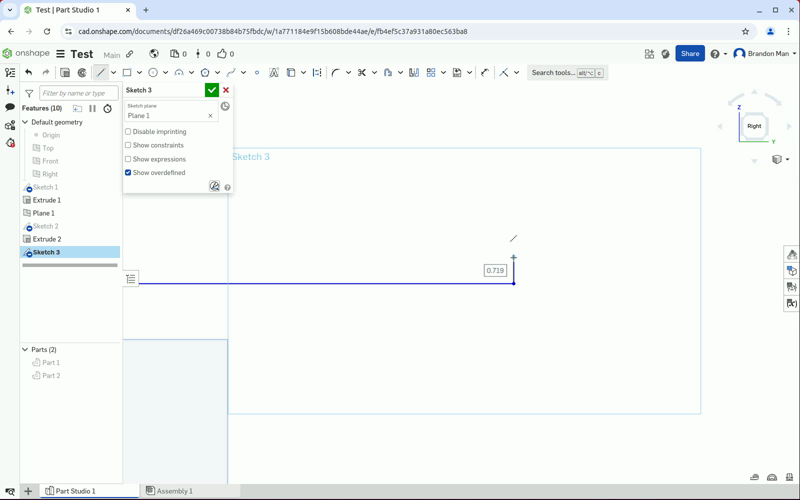
scroll(-6)
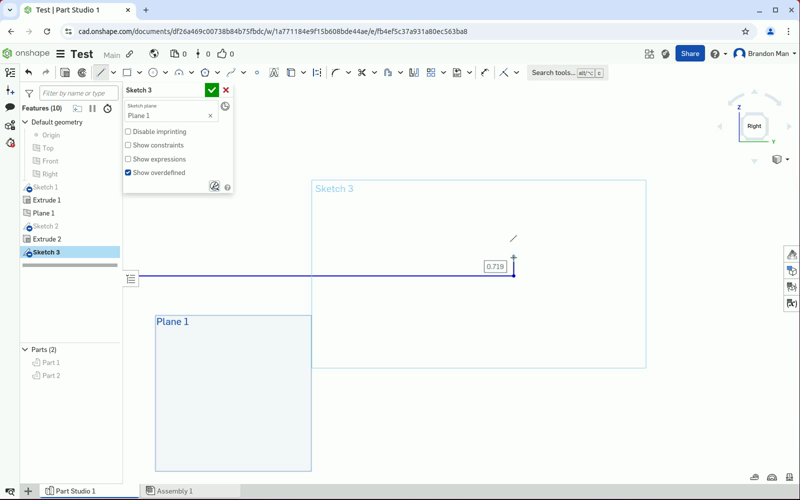
scroll(-6)
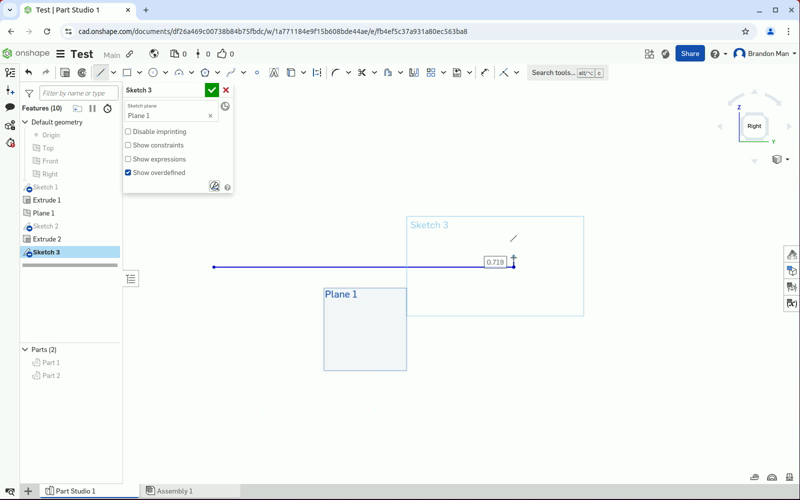
scroll(-6)
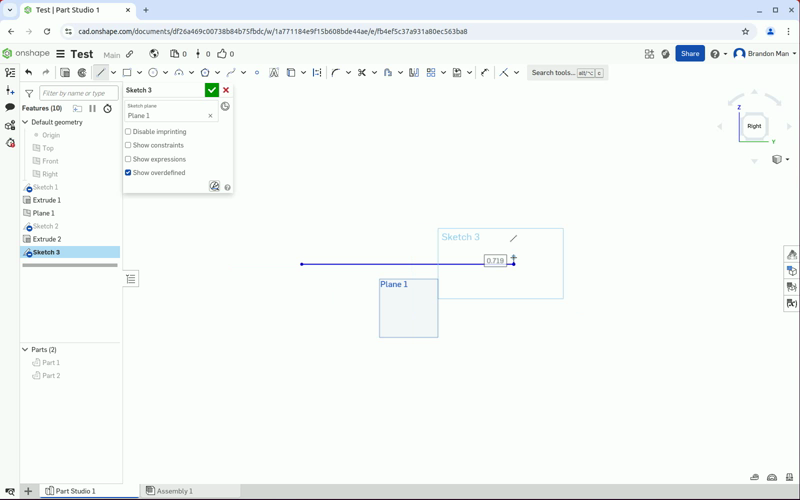
scroll(-6)
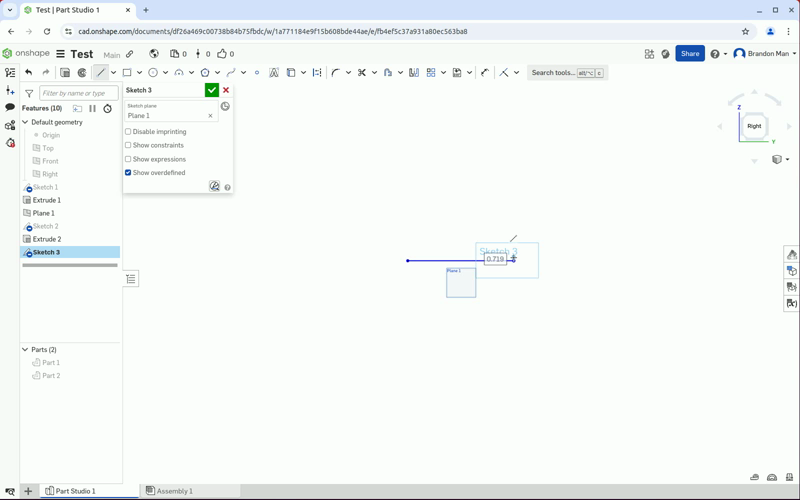
key_up(shift)
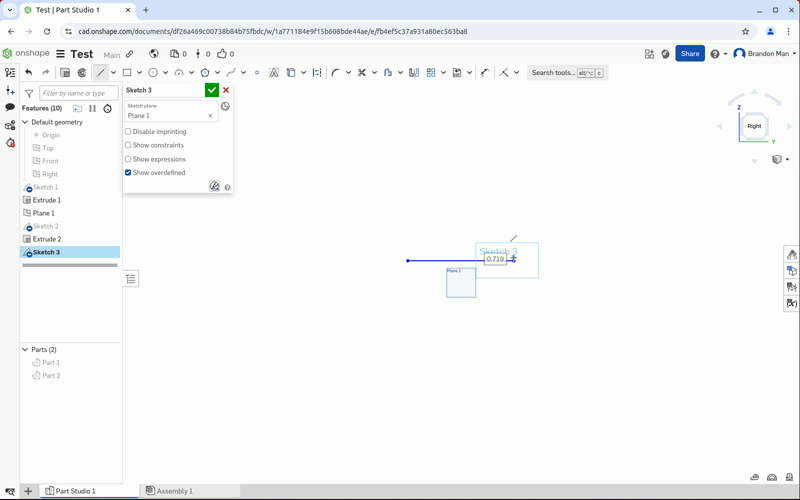
key_down(shift)
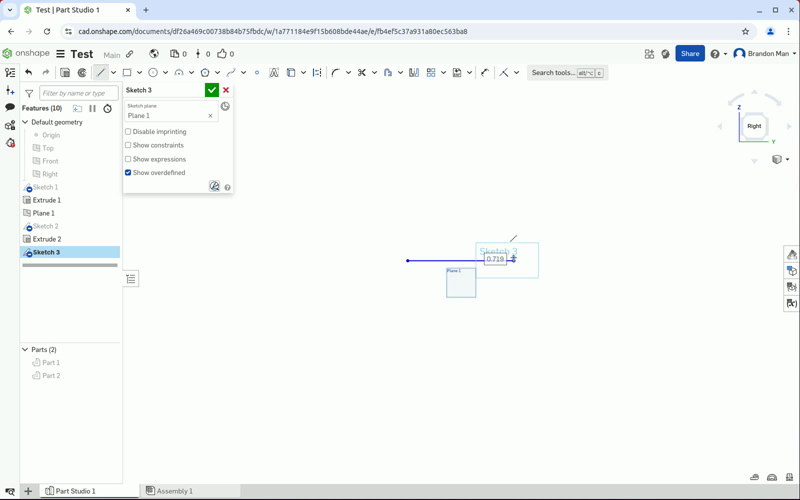
mouse_move(407, 257)
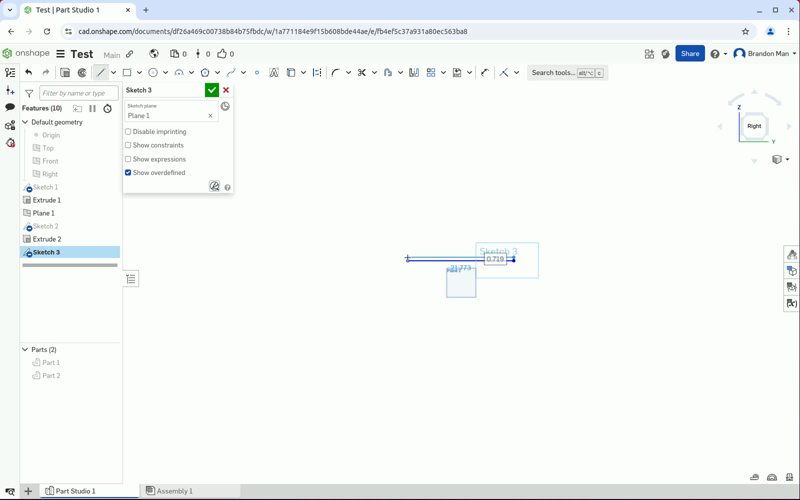
scroll(6)
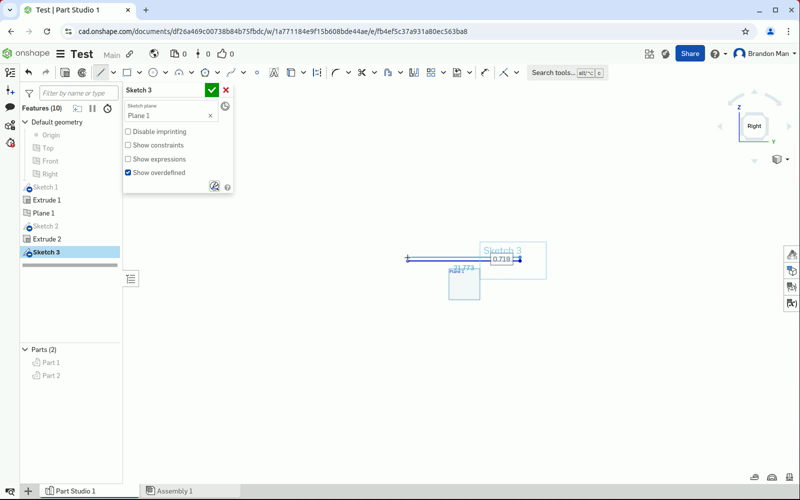
scroll(6)
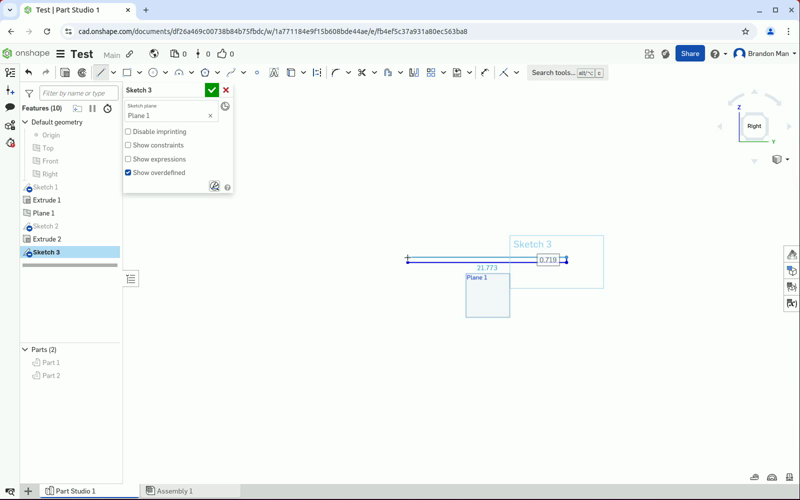
scroll(6)
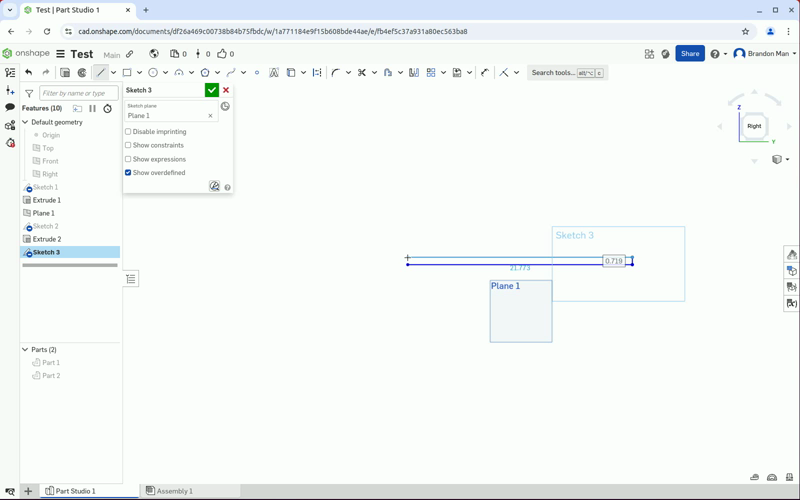
scroll(6)
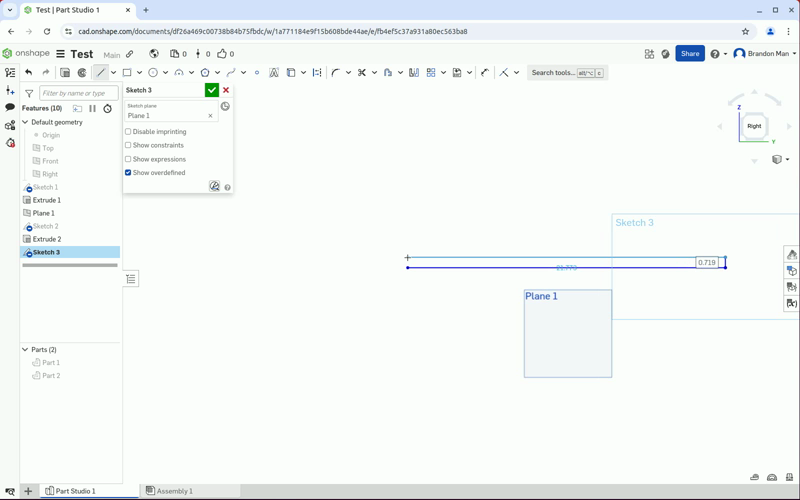
scroll(6)
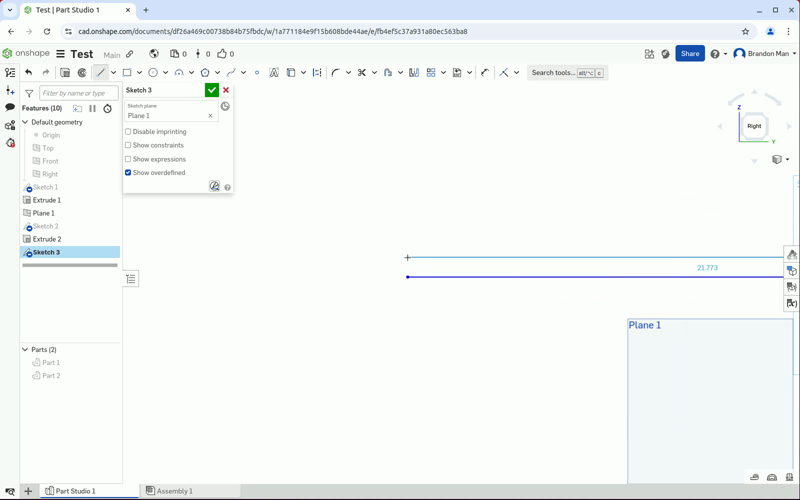
scroll(6)
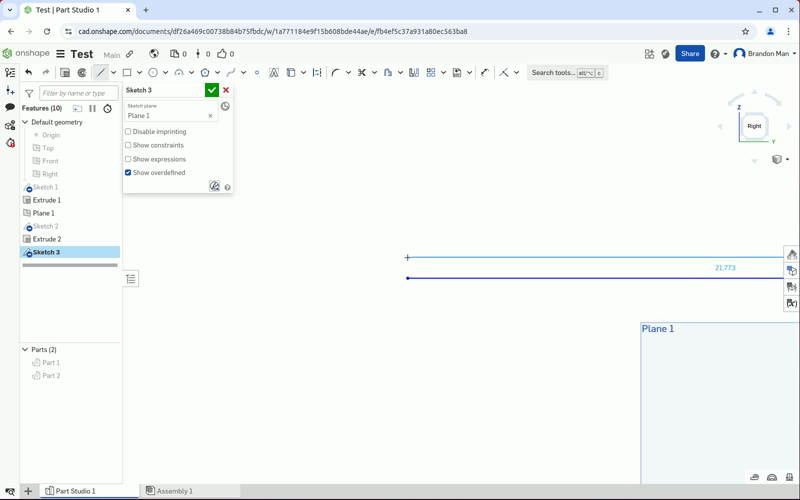
scroll(6)
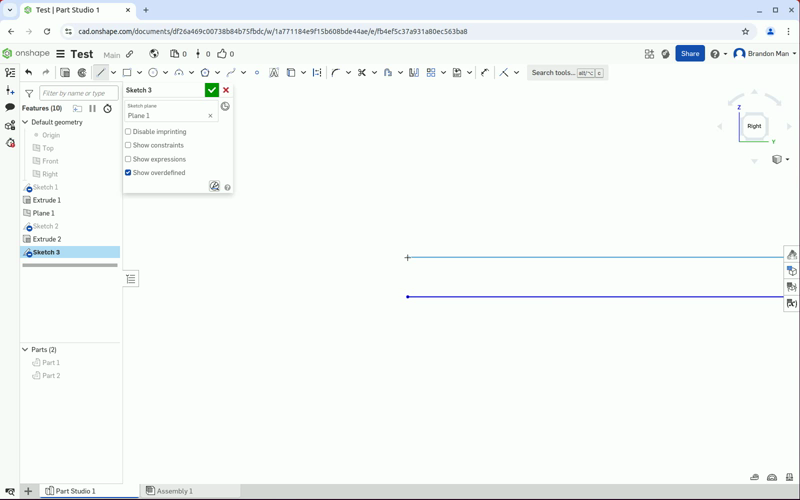
click(407, 257)
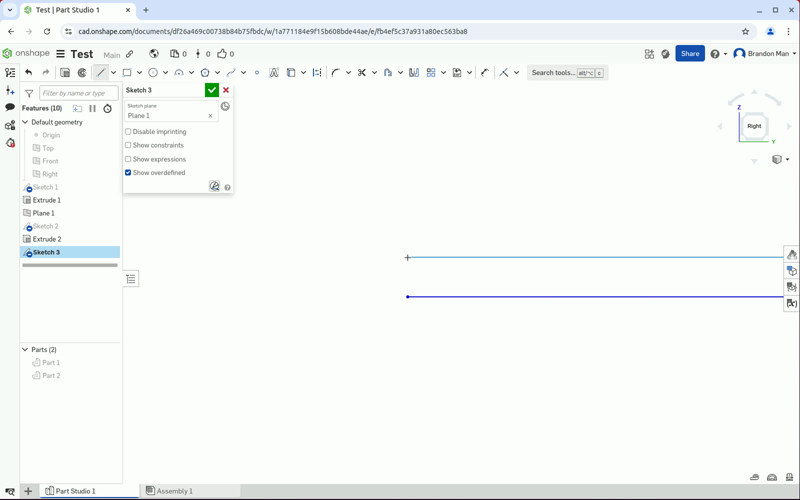
scroll(-6)
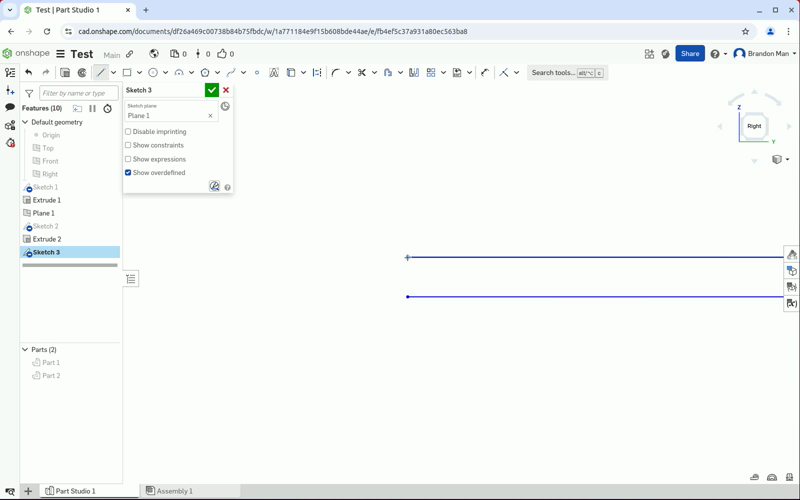
scroll(-6)
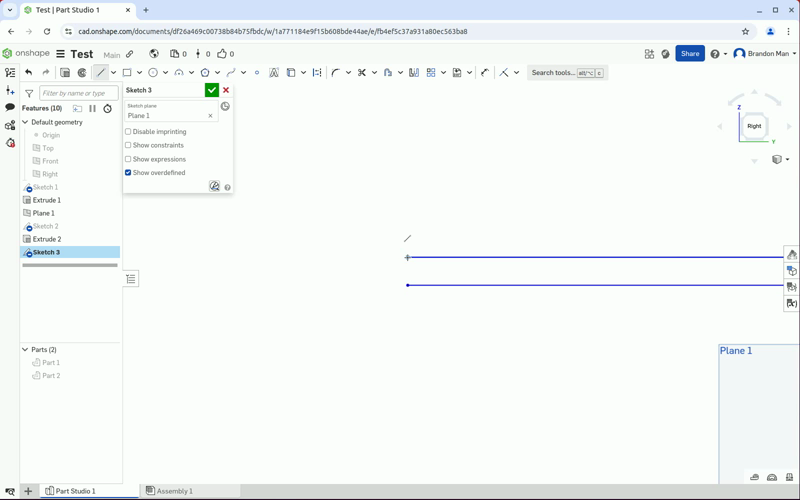
scroll(-6)
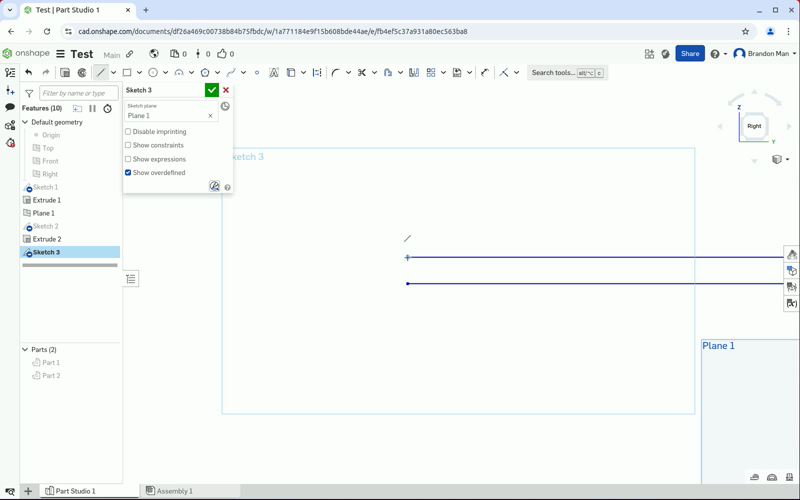
scroll(-6)
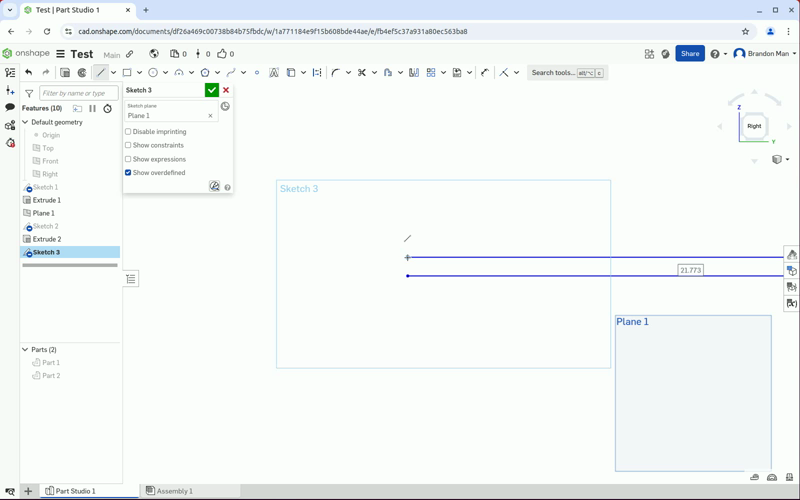
scroll(-6)
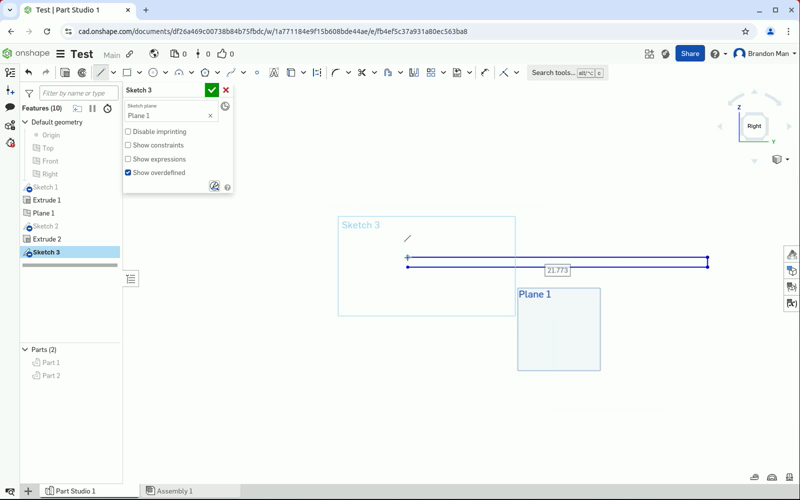
scroll(-6)
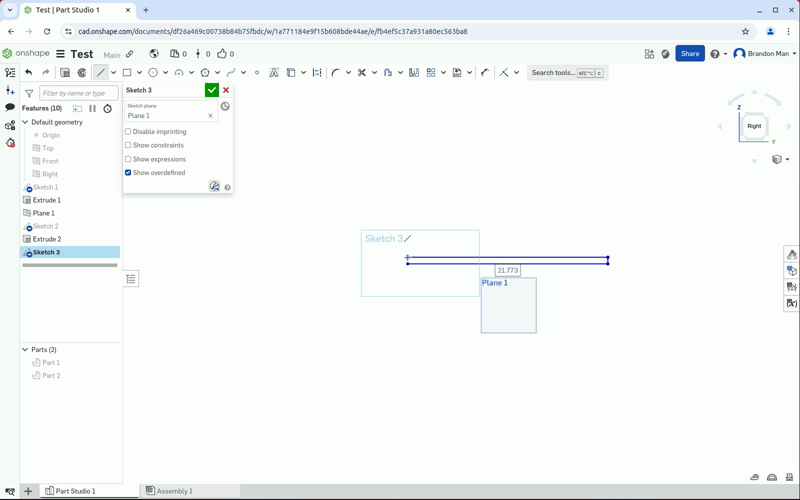
scroll(-6)
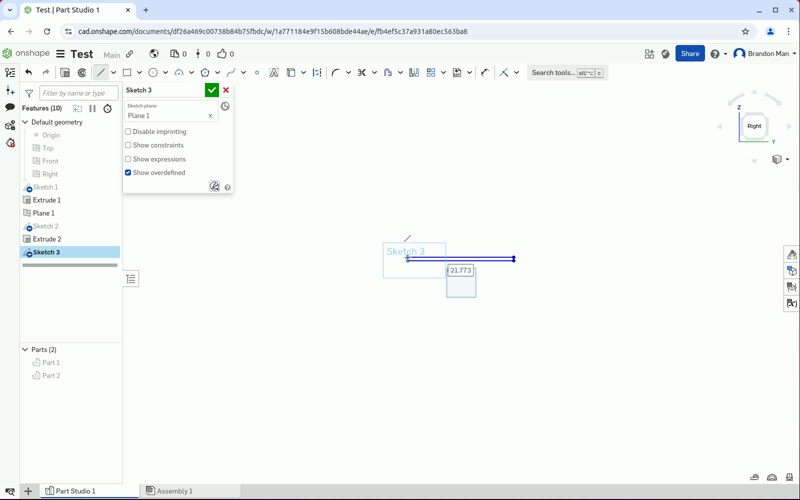
key_up(shift)
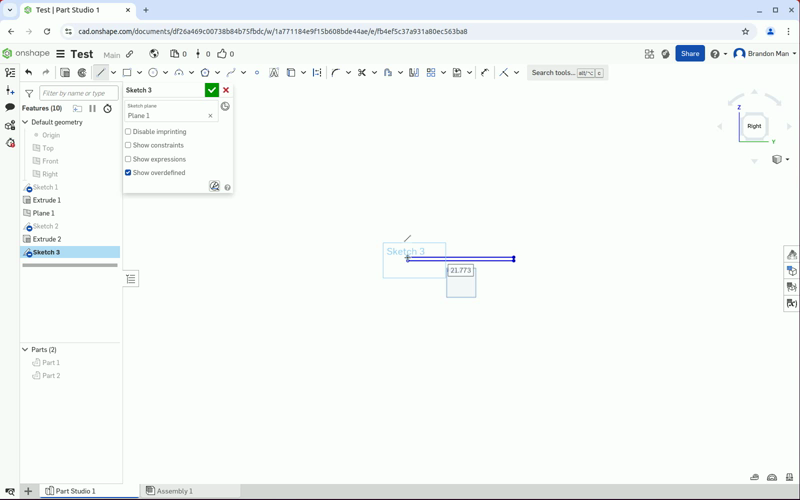
mouse_move(437, 257)
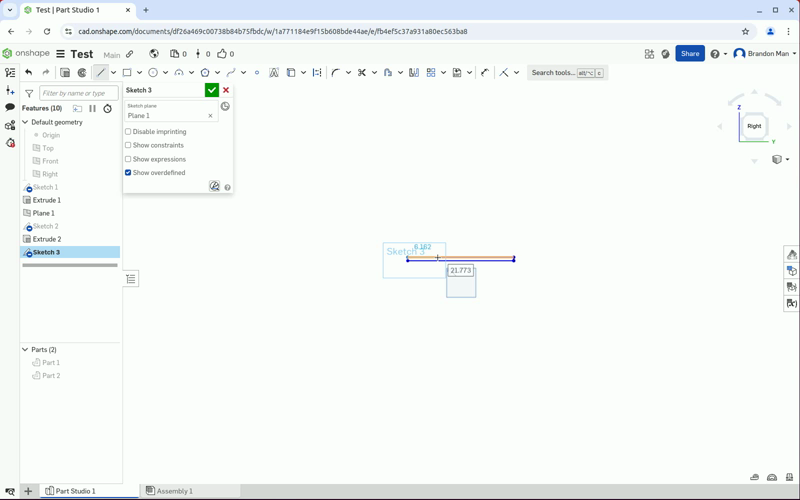
key_down(shift)
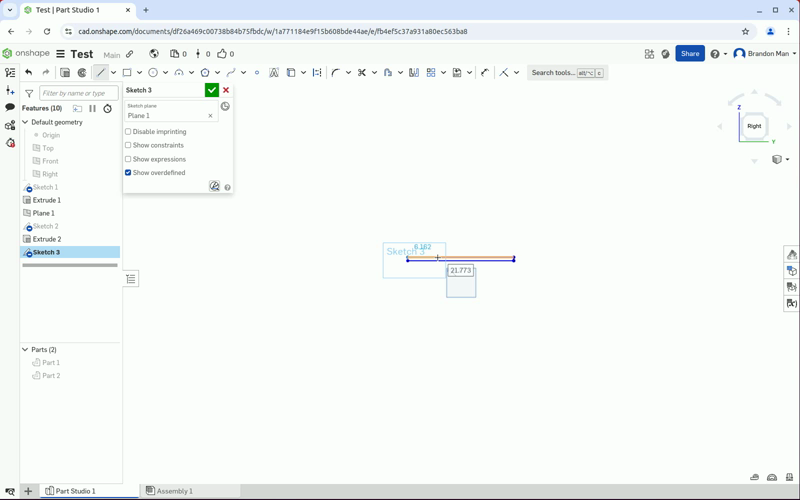
mouse_move(407, 260)
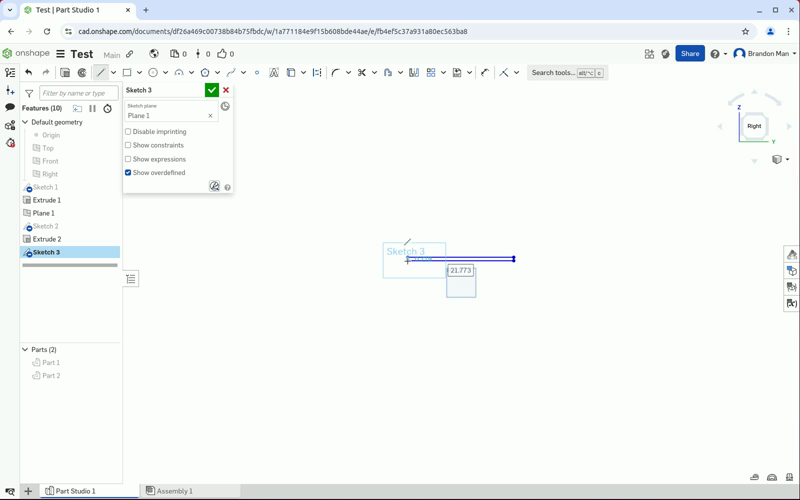
scroll(6)
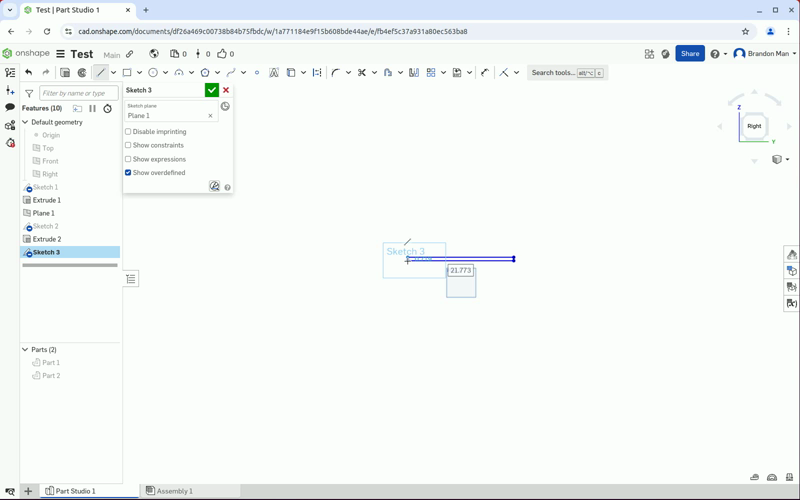
scroll(6)
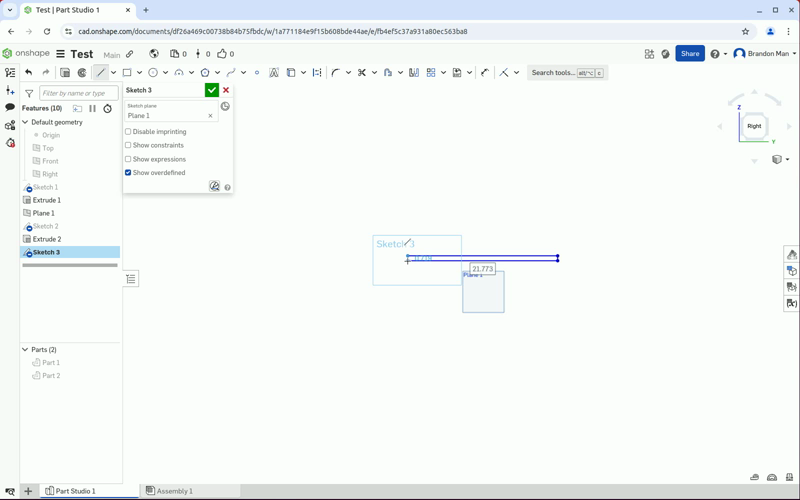
scroll(6)
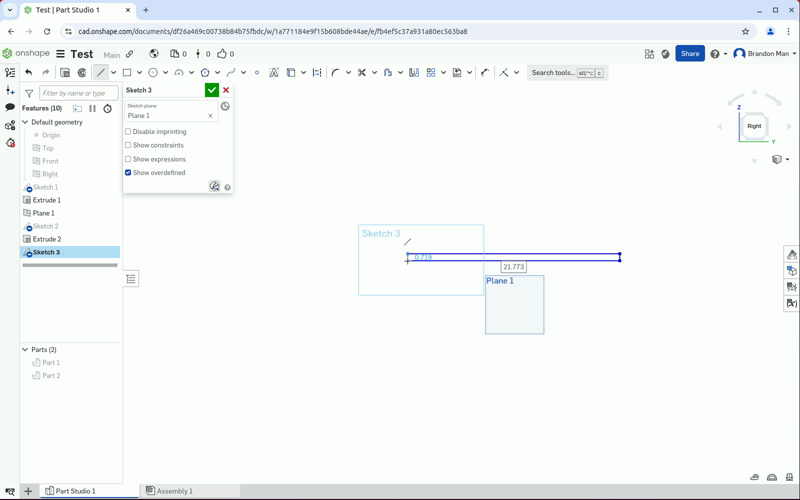
scroll(6)
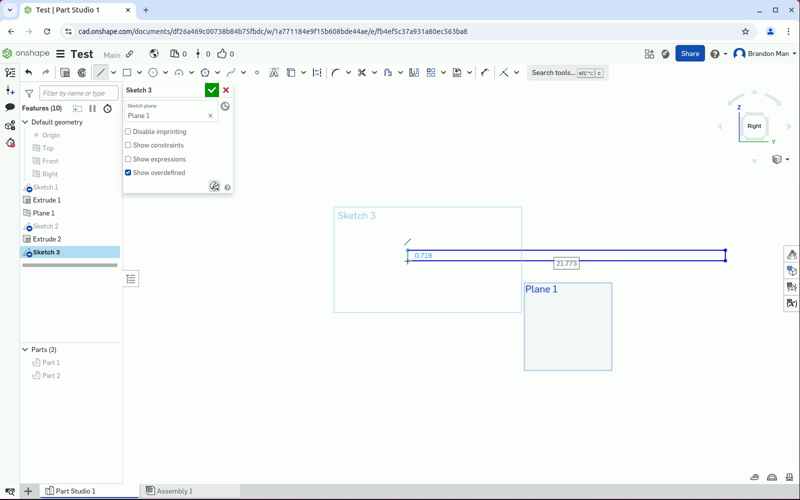
scroll(6)
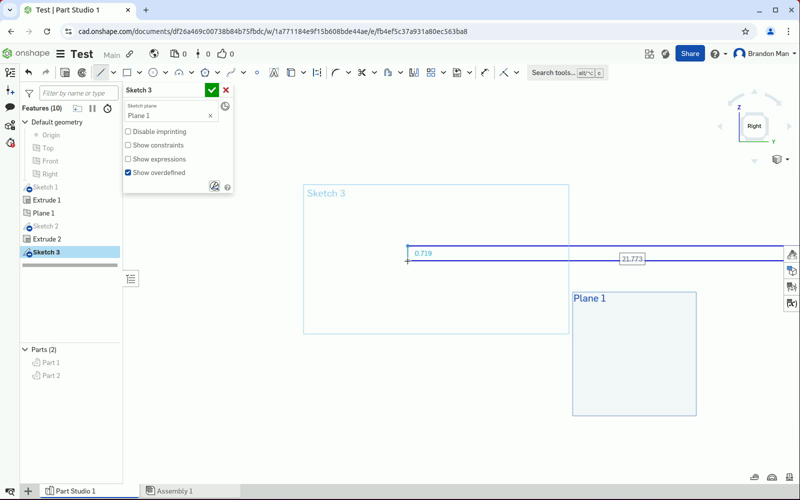
scroll(6)
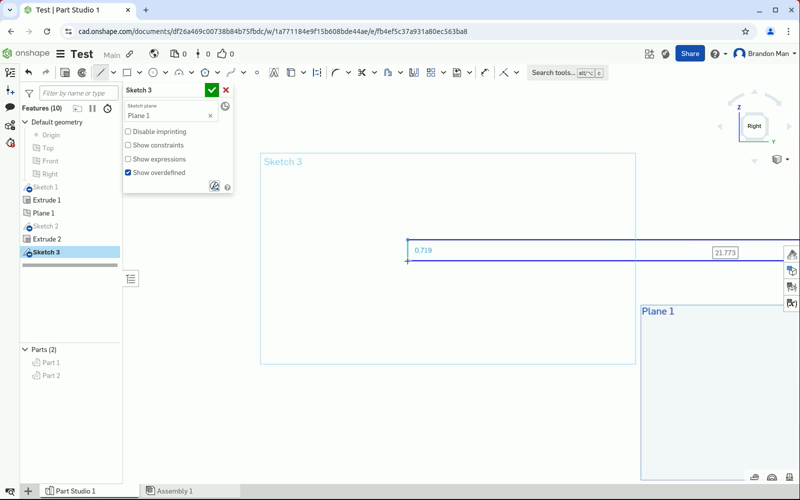
scroll(6)
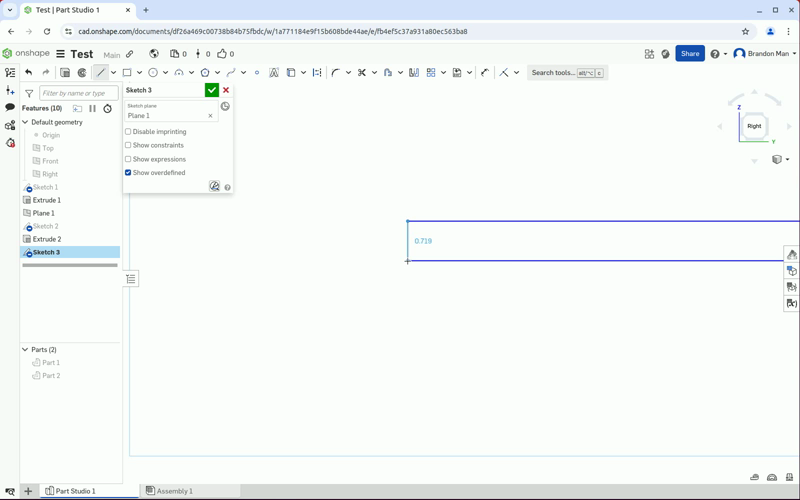
key_up(shift)
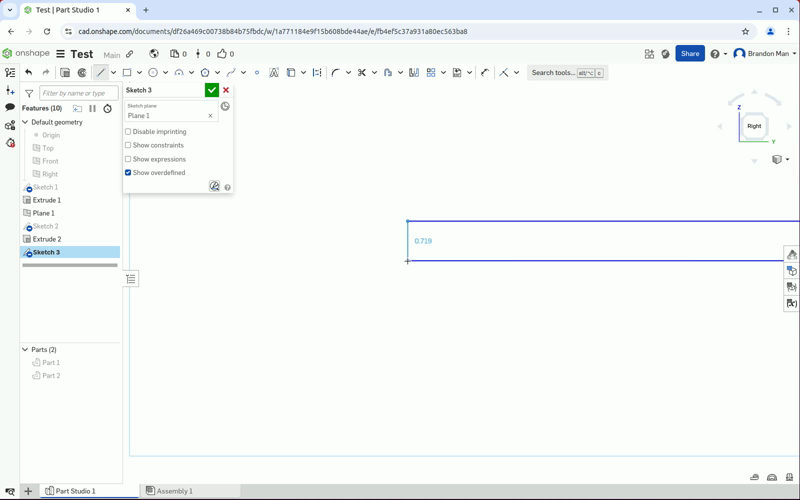
click(407, 260)
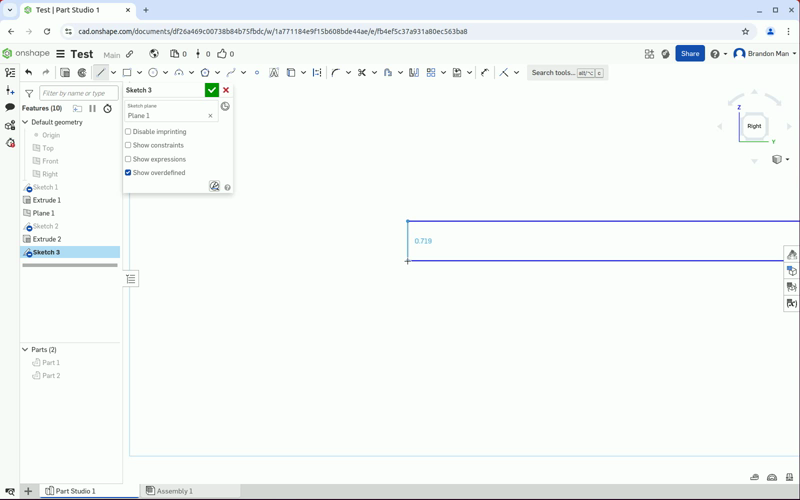
scroll(-6)
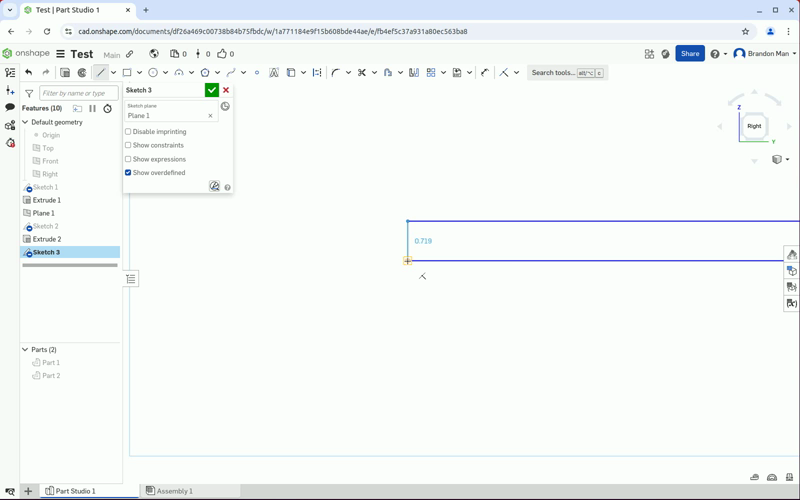
scroll(-6)
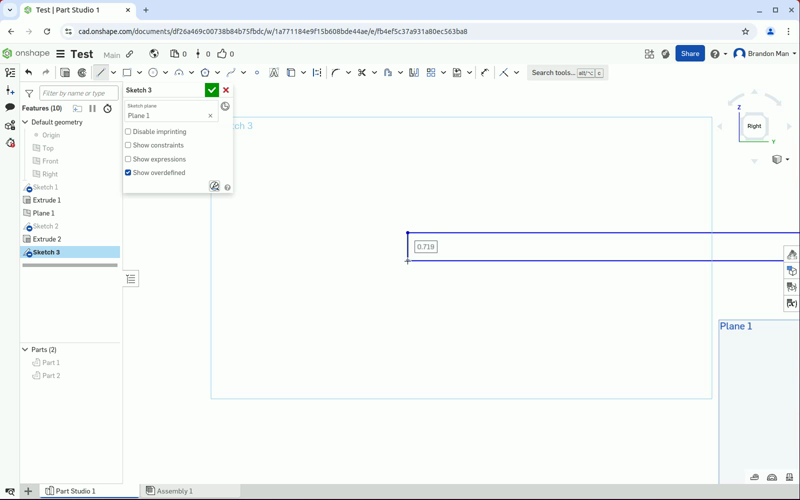
scroll(-6)
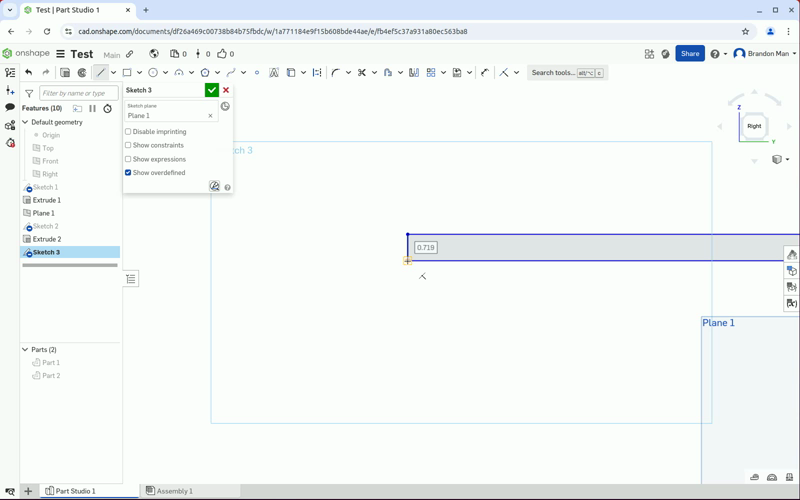
scroll(-6)
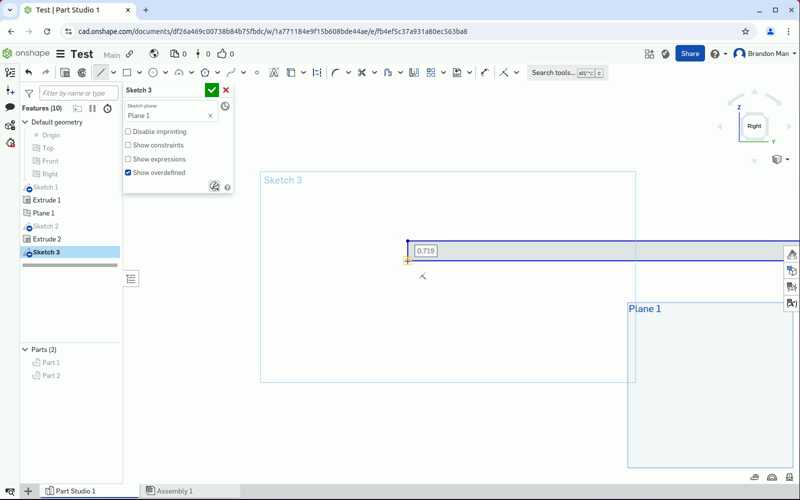
scroll(-6)
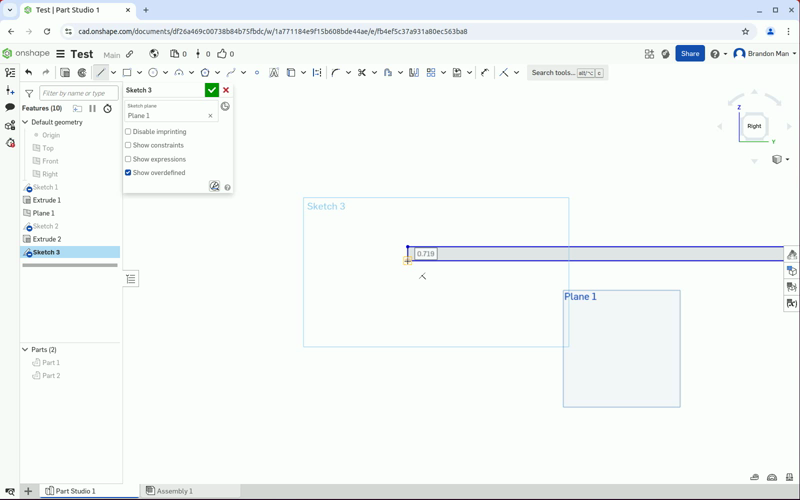
scroll(-6)
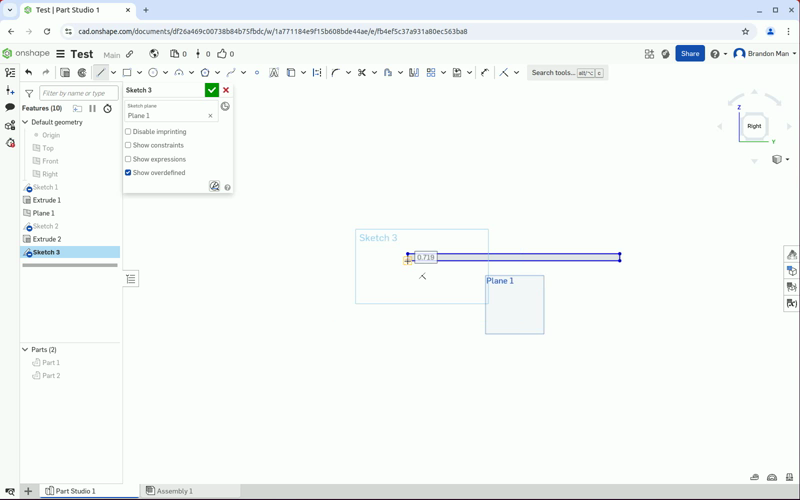
scroll(-6)
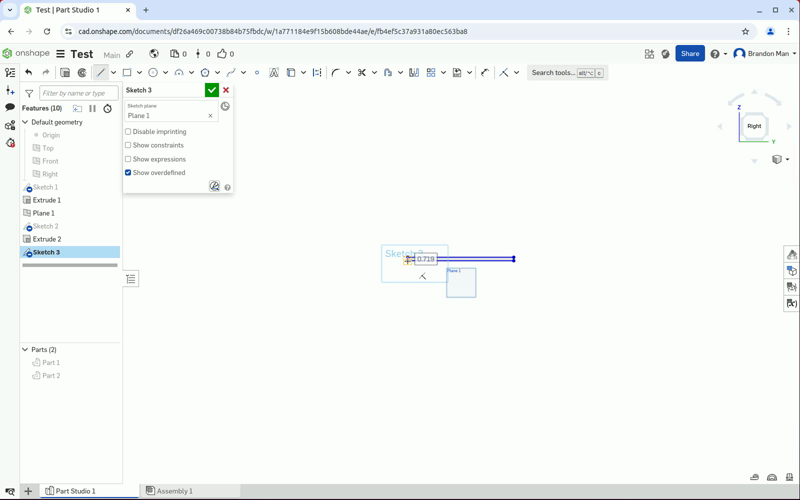
key(esc)
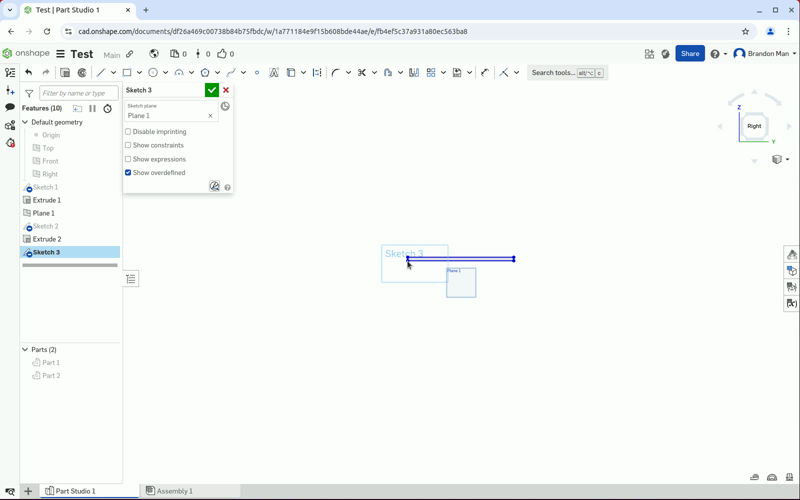
mouse_move(483, 259)
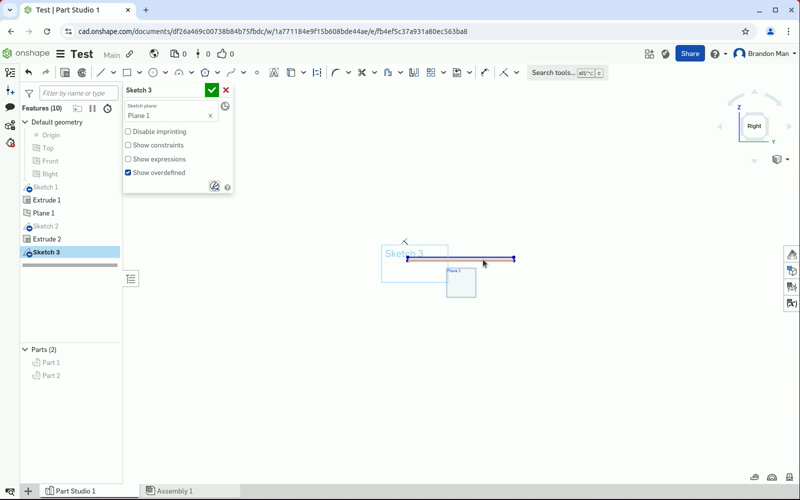
scroll(6)
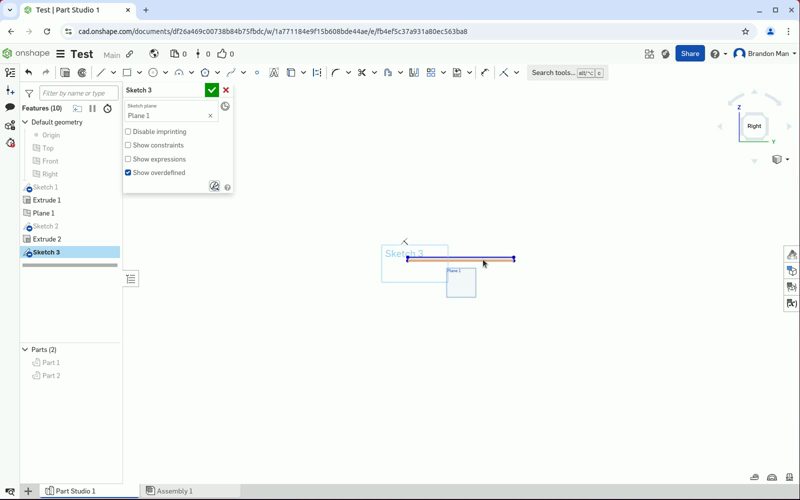
scroll(6)
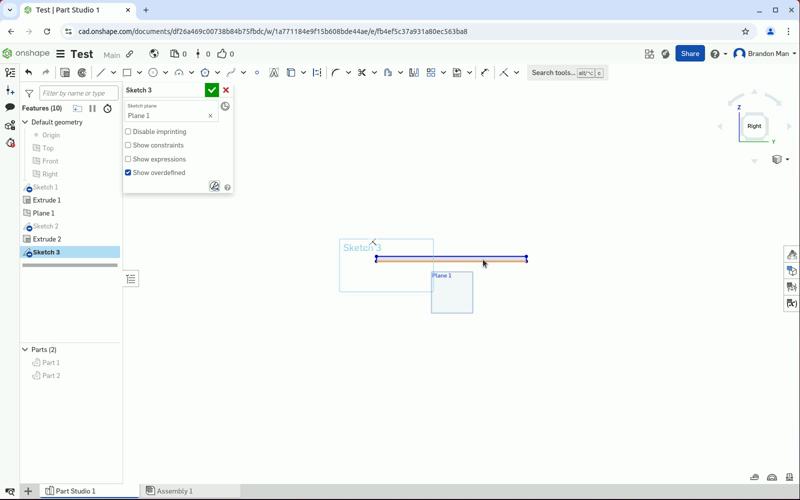
scroll(6)
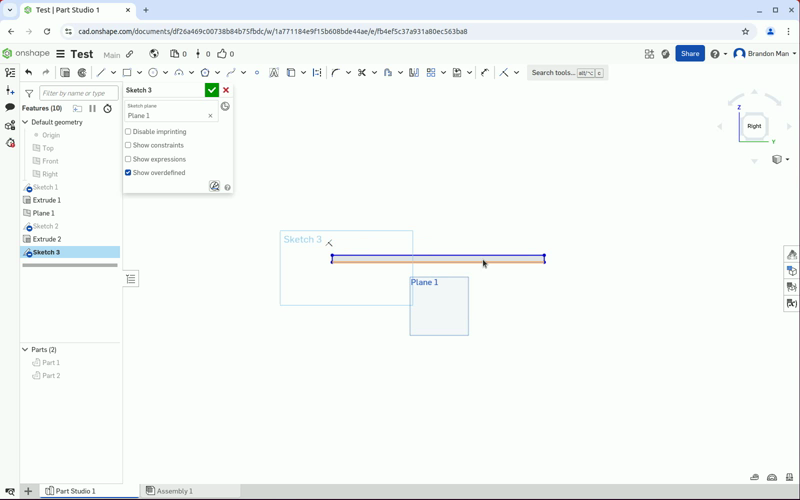
scroll(6)
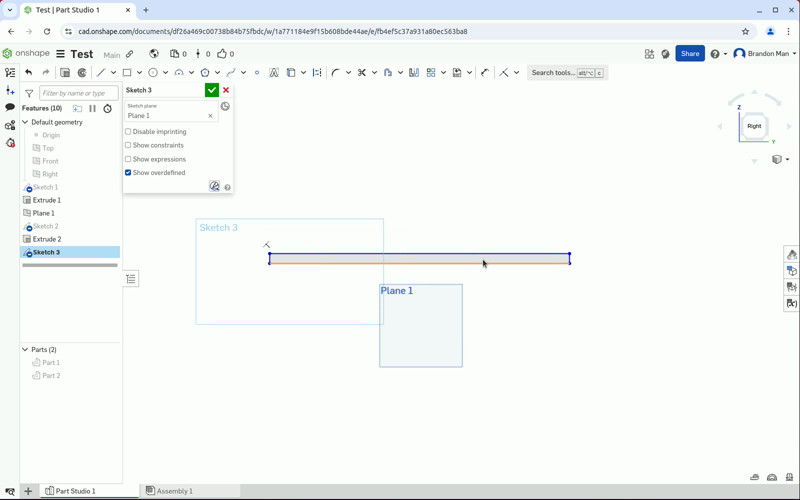
scroll(6)
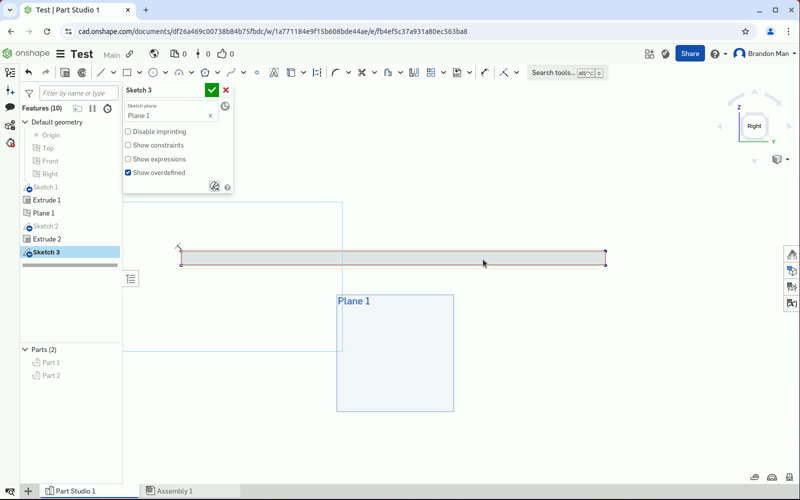
scroll(6)
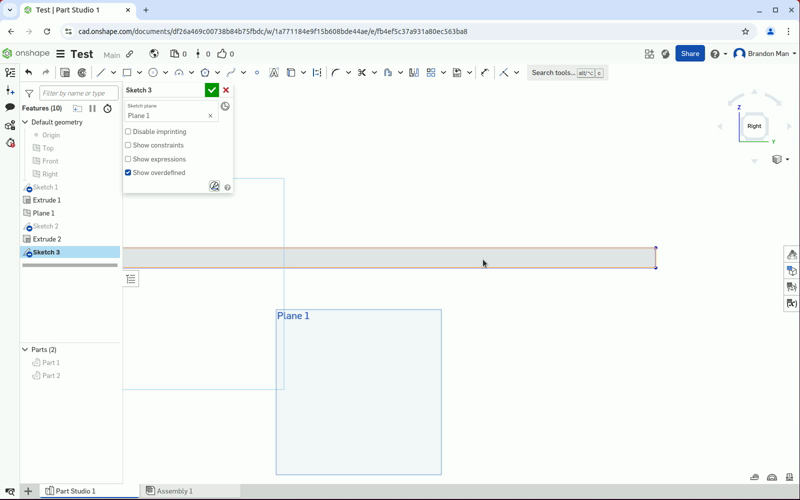
scroll(6)
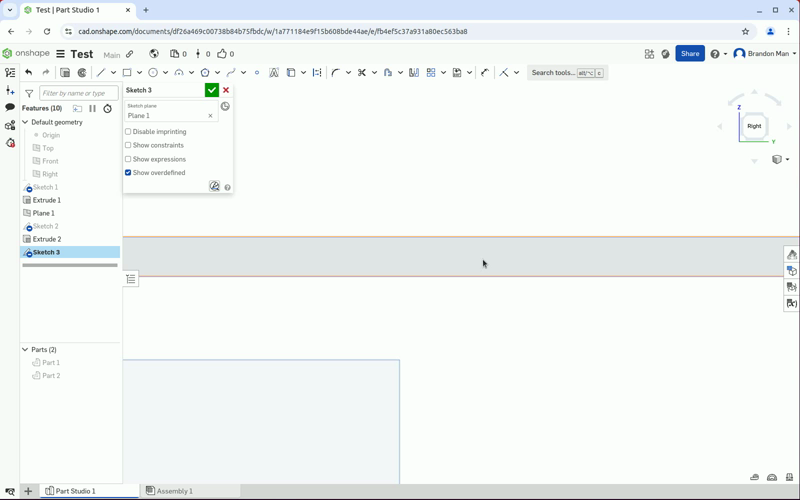
click(483, 259)
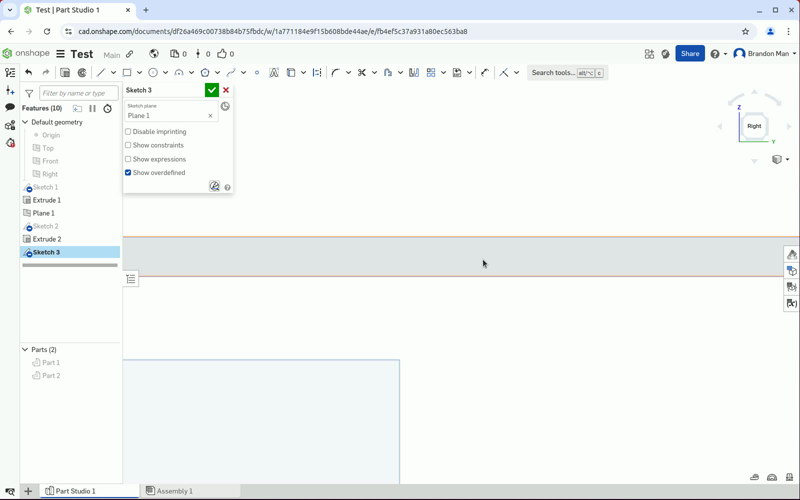
scroll(-6)
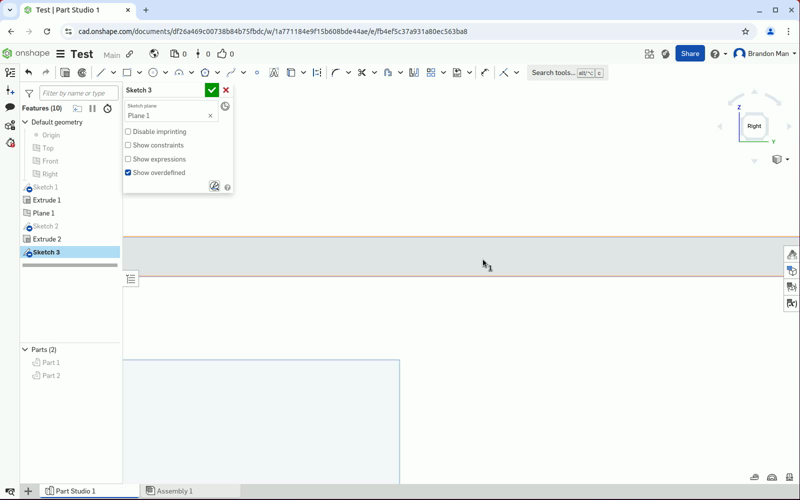
scroll(-6)
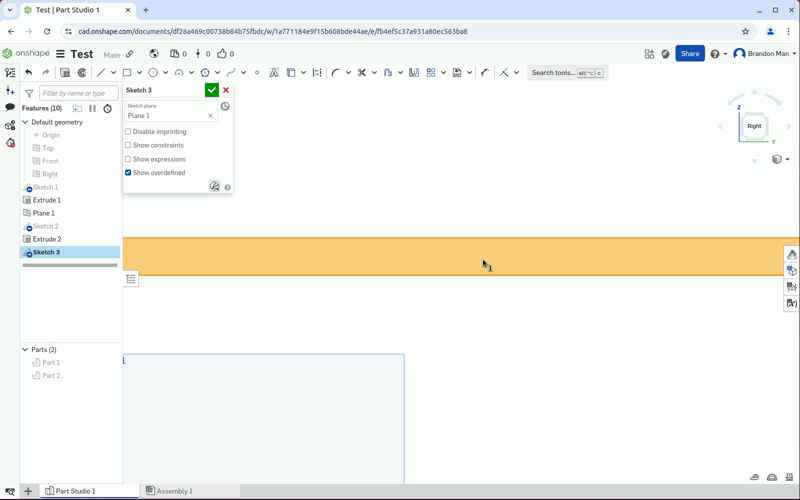
scroll(-6)
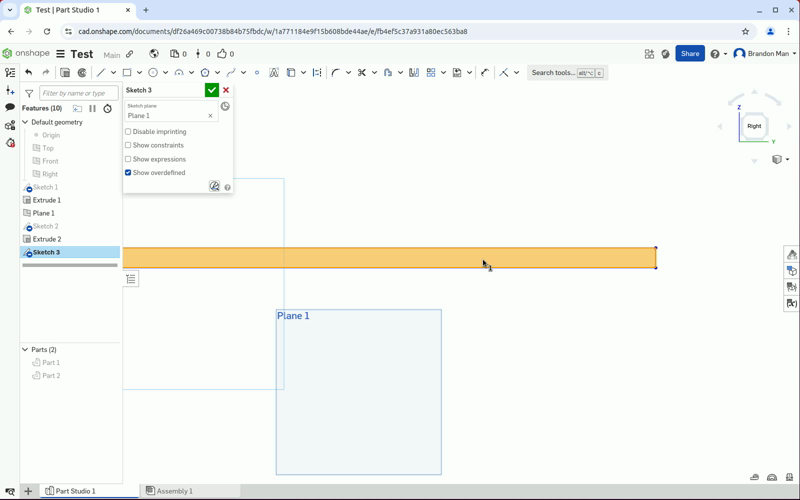
scroll(-6)
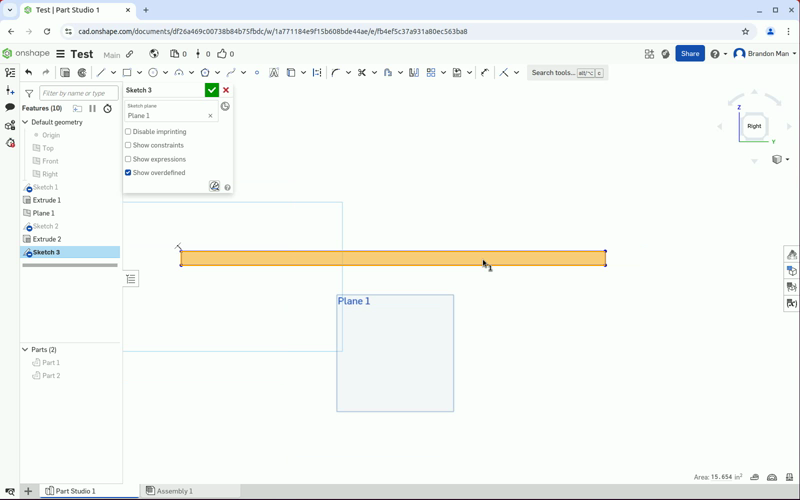
scroll(-6)
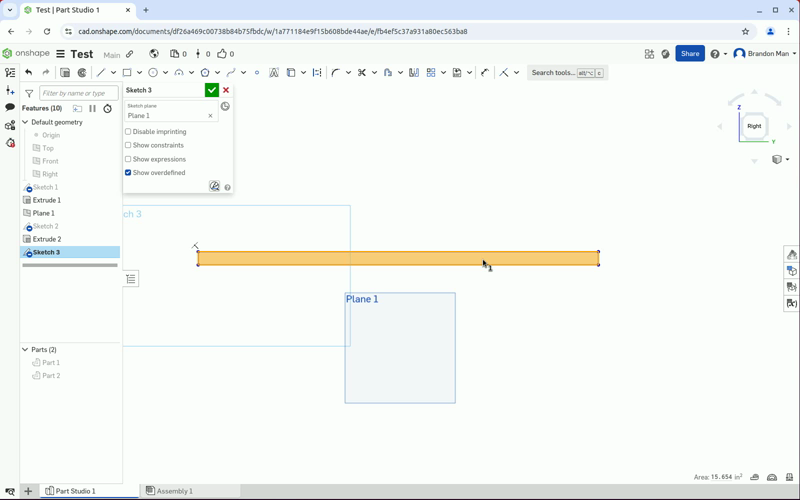
scroll(-6)
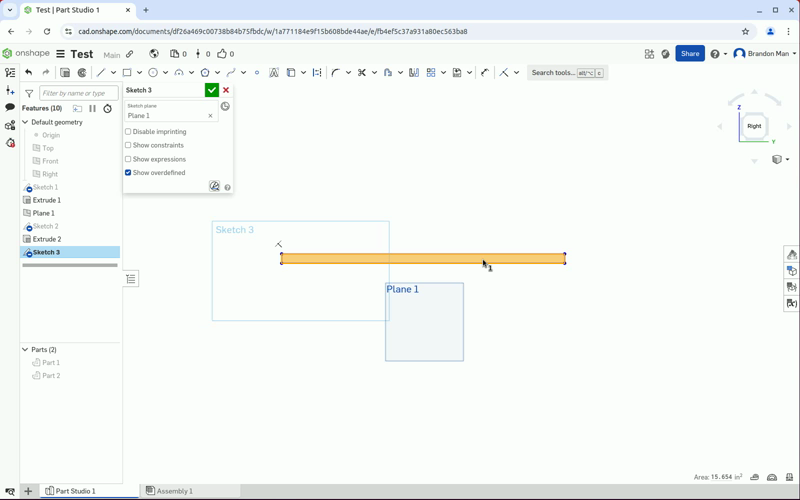
scroll(-6)
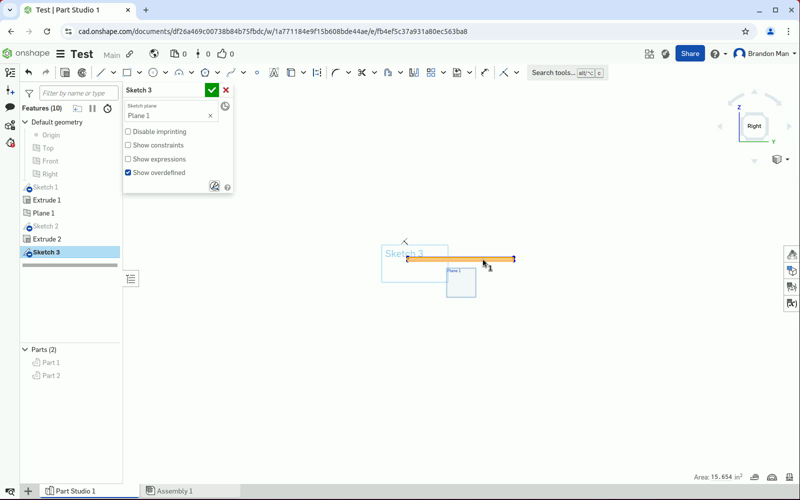
mouse_move(73, 352)
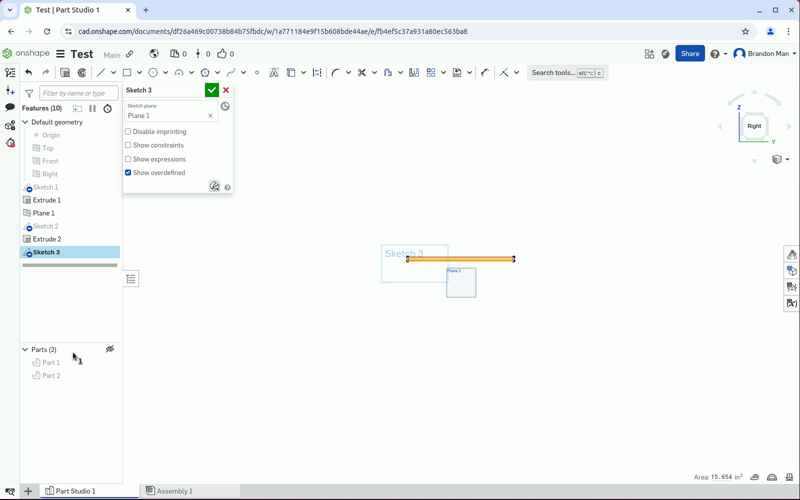
key(shift+y)
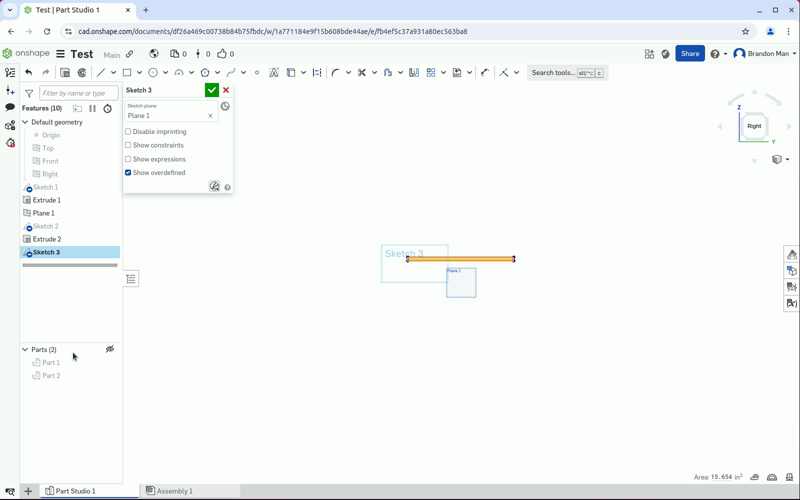
key(shift+e)
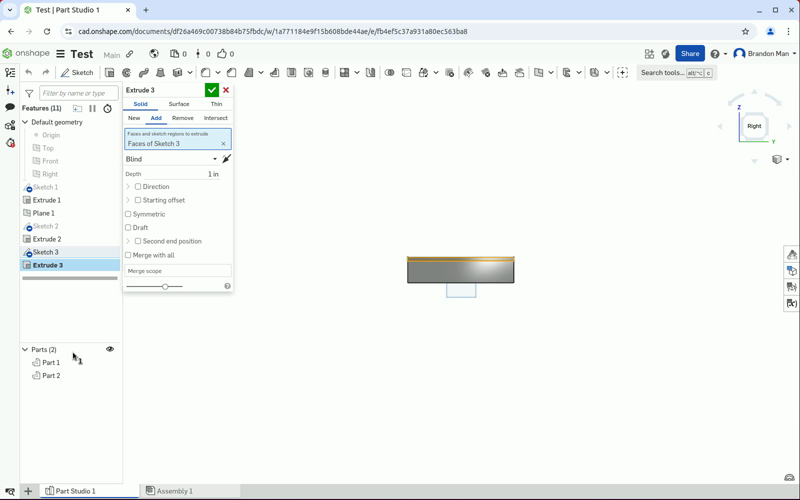
mouse_move(143, 106)
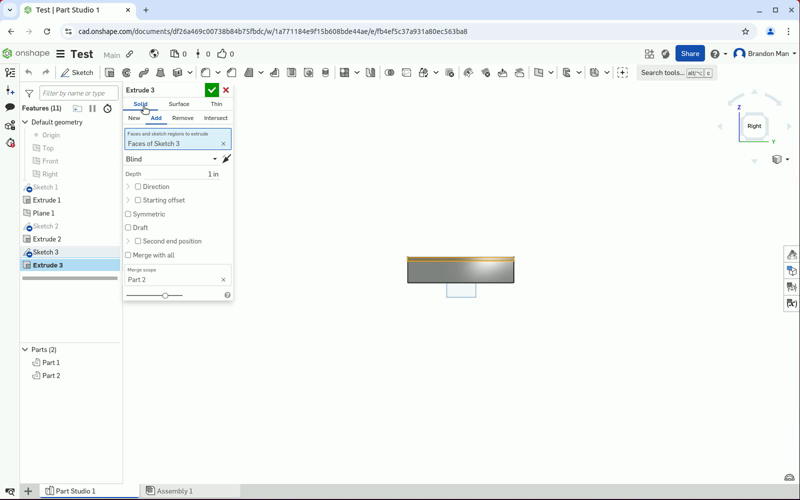
click(143, 106)
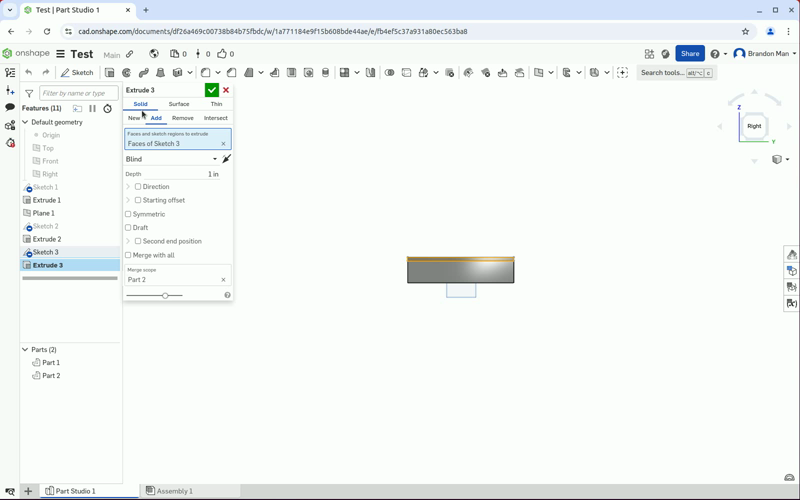
mouse_move(137, 120)
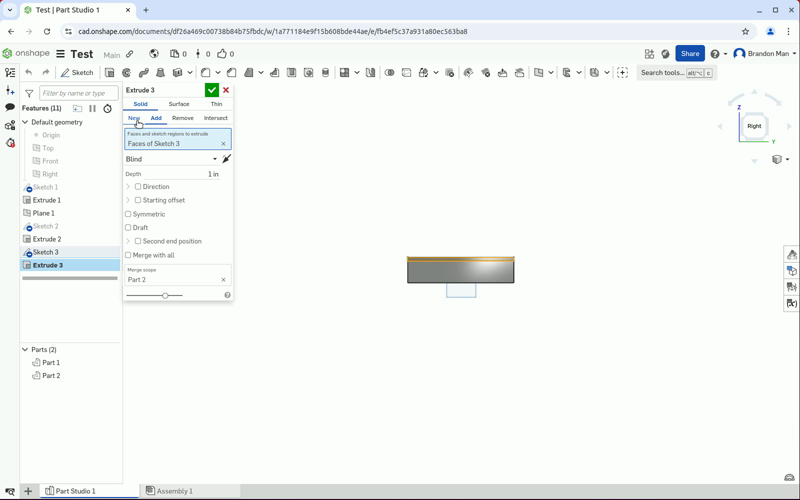
click(137, 120)
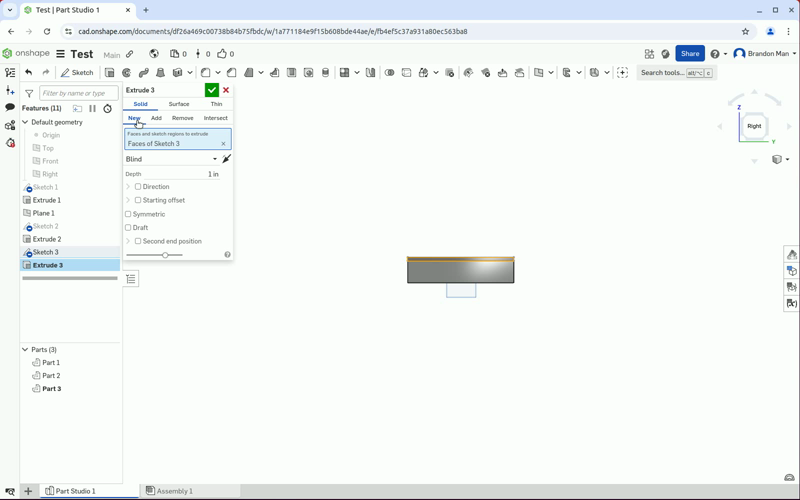
key(tab, 4)
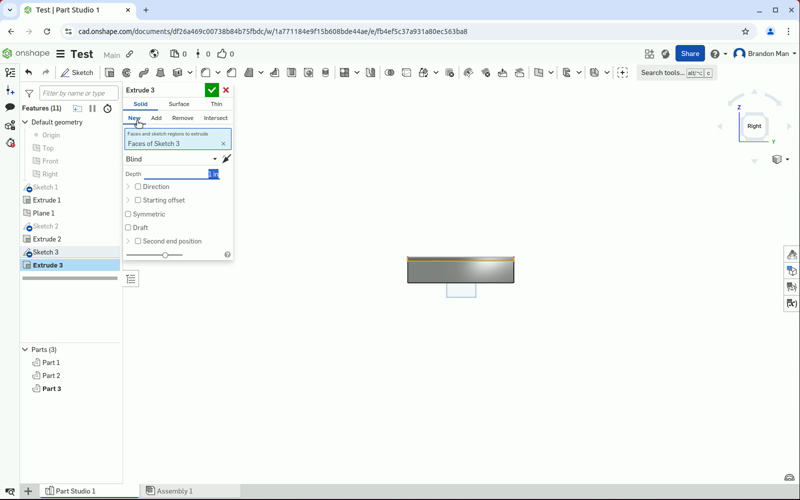
text(0.722)
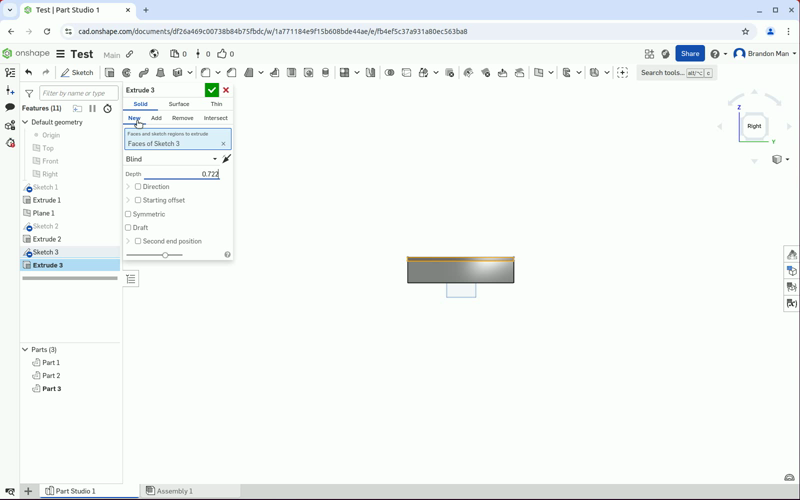
key(enter)
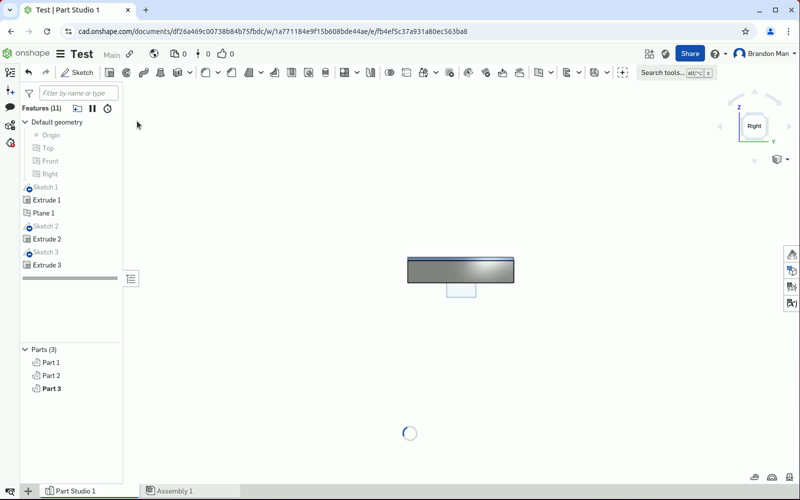
key(shift+h)
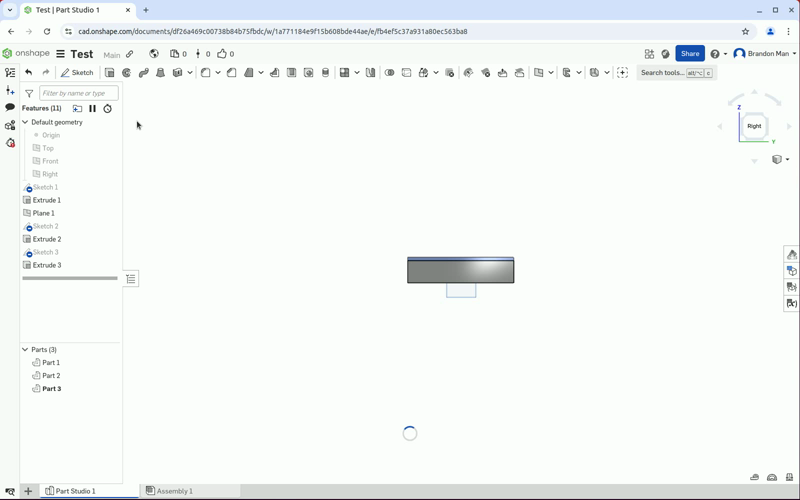
key(shift+h)
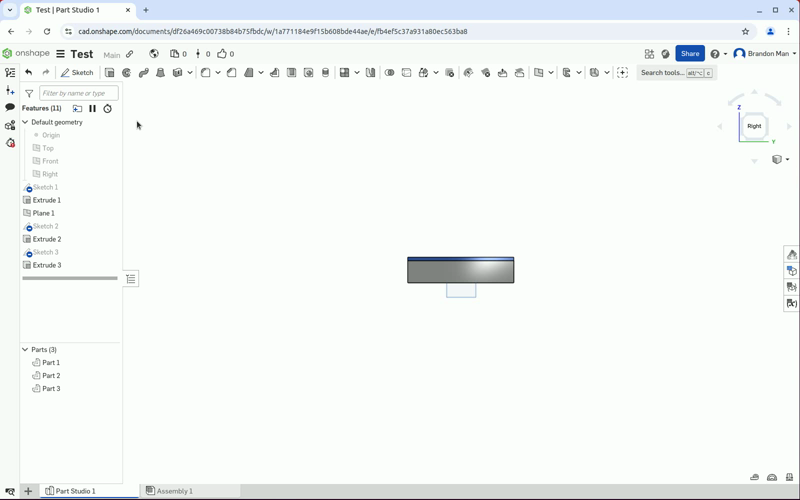
mouse_move(73, 189)
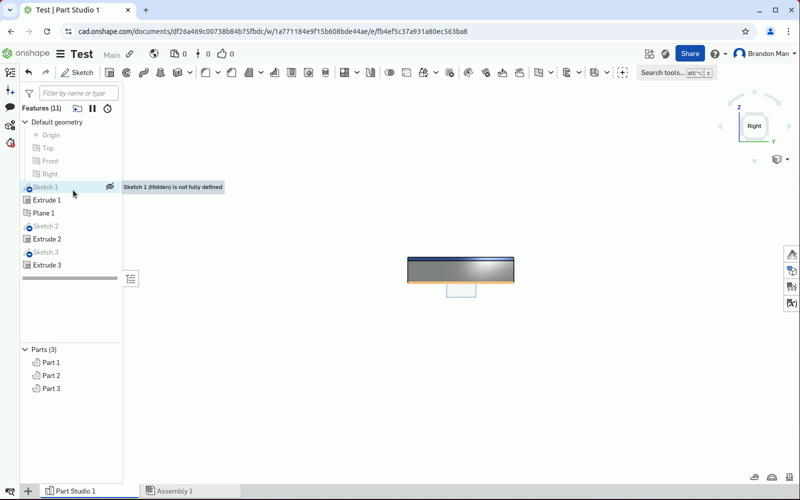
click(73, 189)
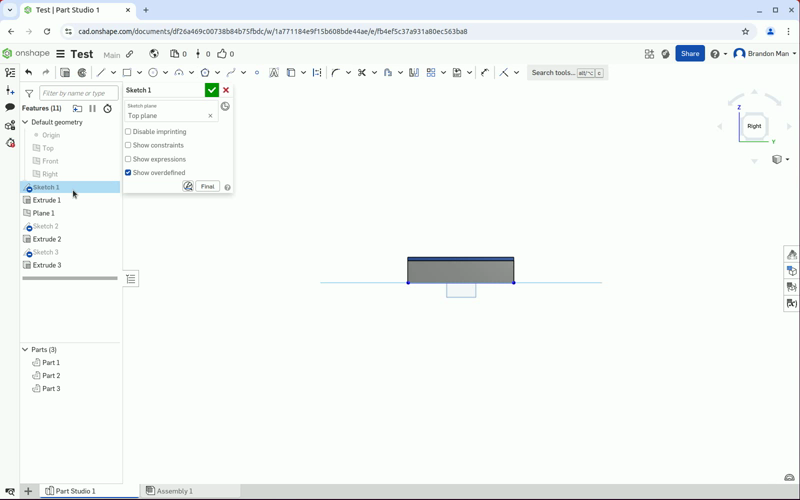
mouse_move(229, 92)
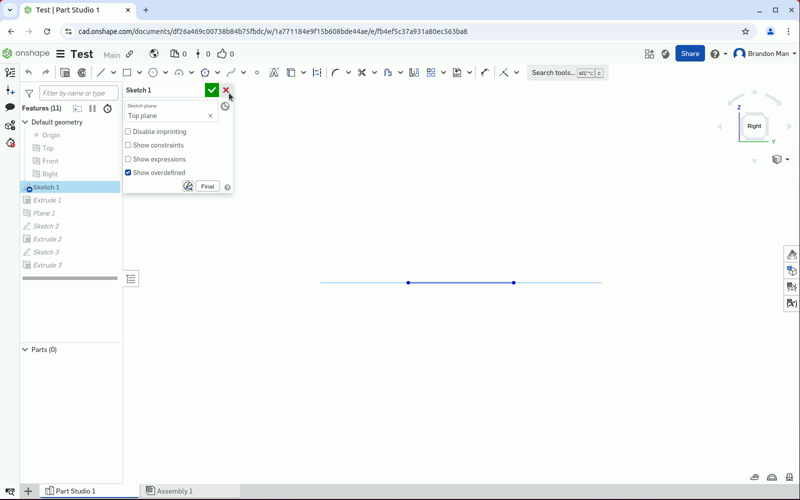
click(229, 92)
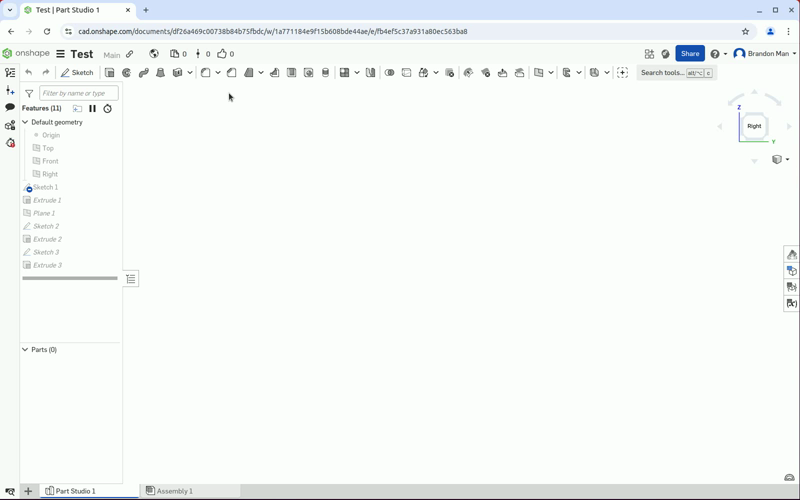
mouse_move(73, 352)
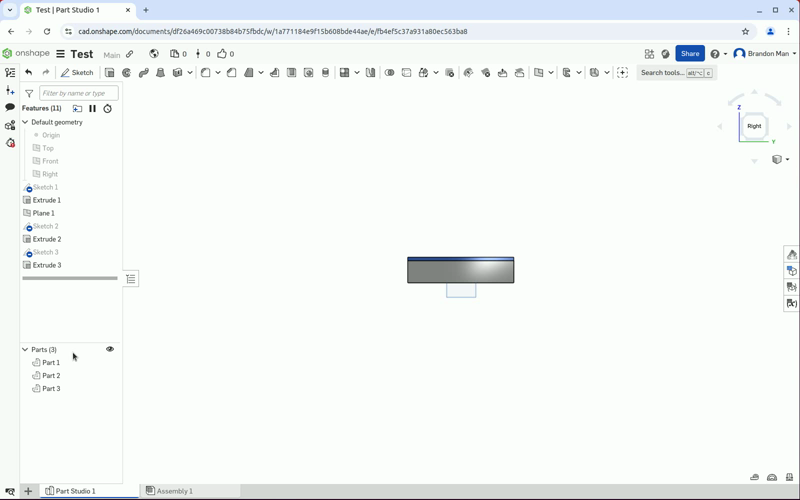
key(y)
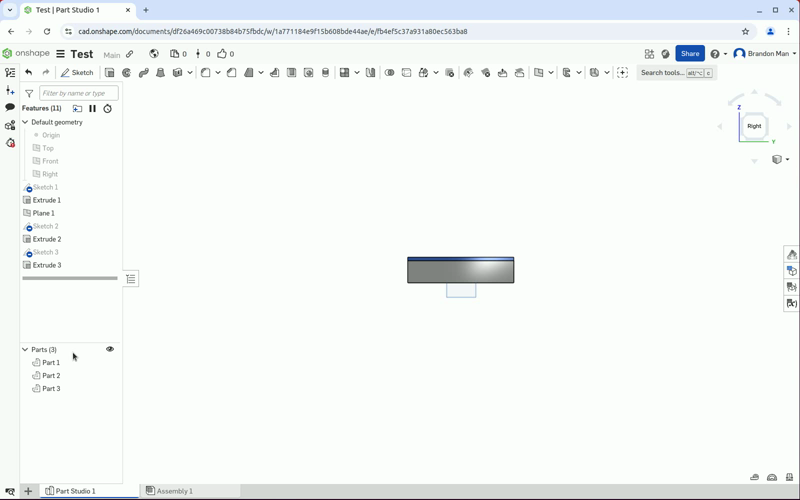
key(shift+p)
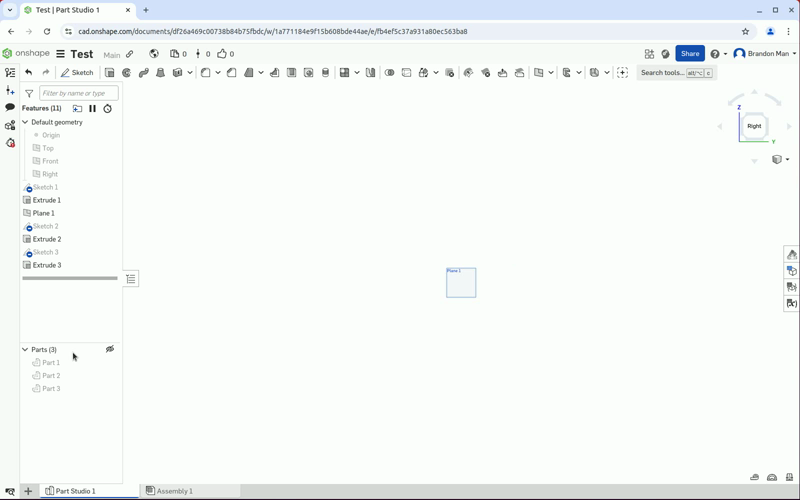
key(space)
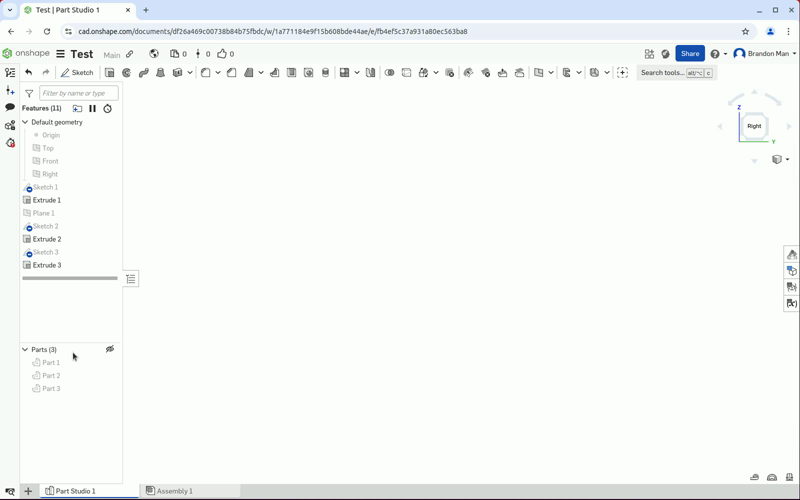
key_down(shift)
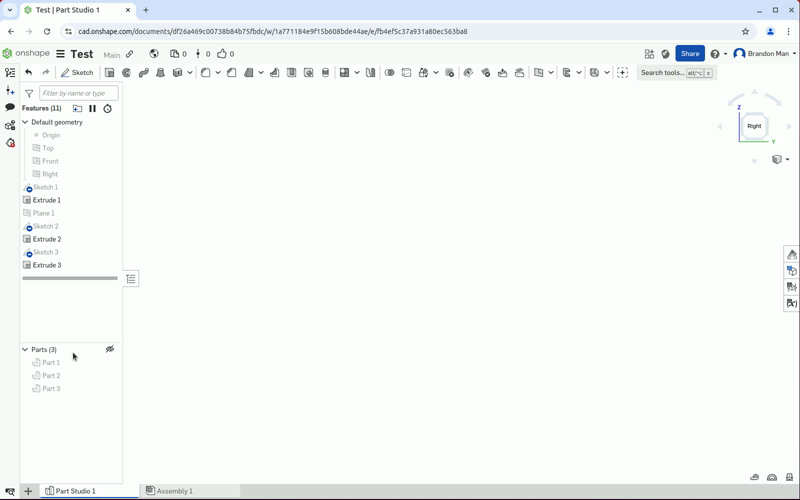
key(right)
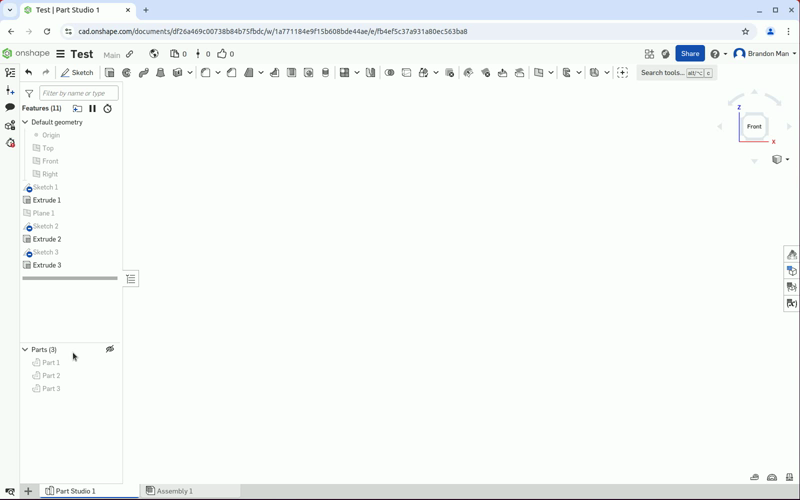
key_up(shift)
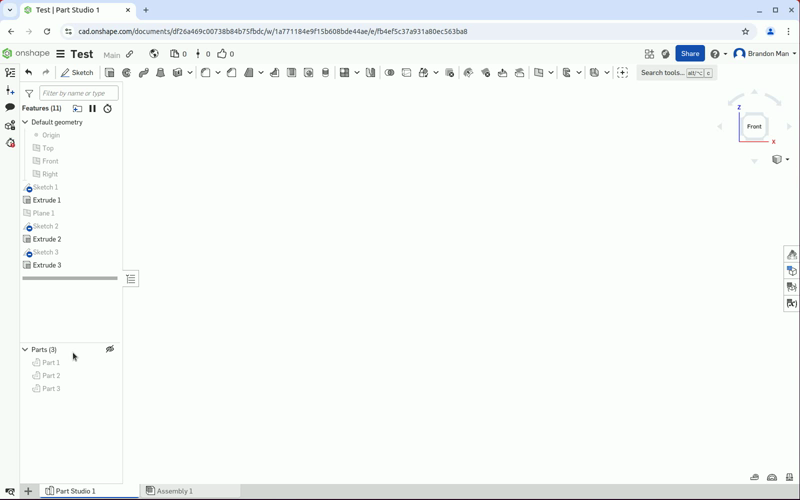
mouse_move(73, 352)
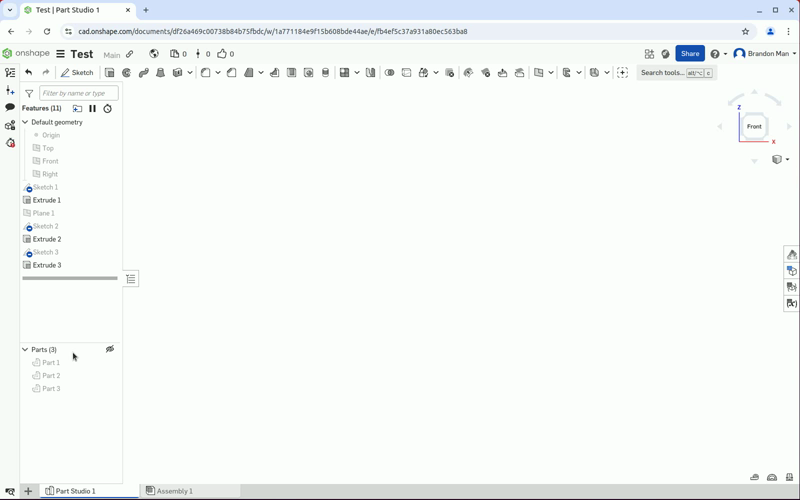
key(shift+y)
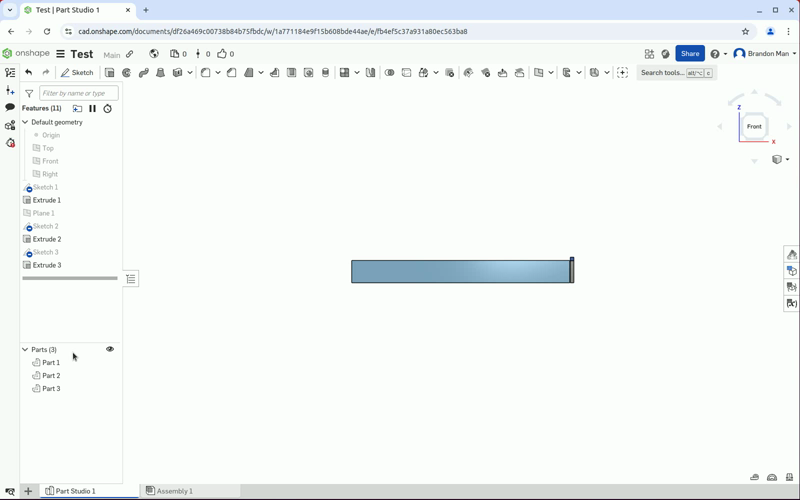
mouse_move(541, 75)
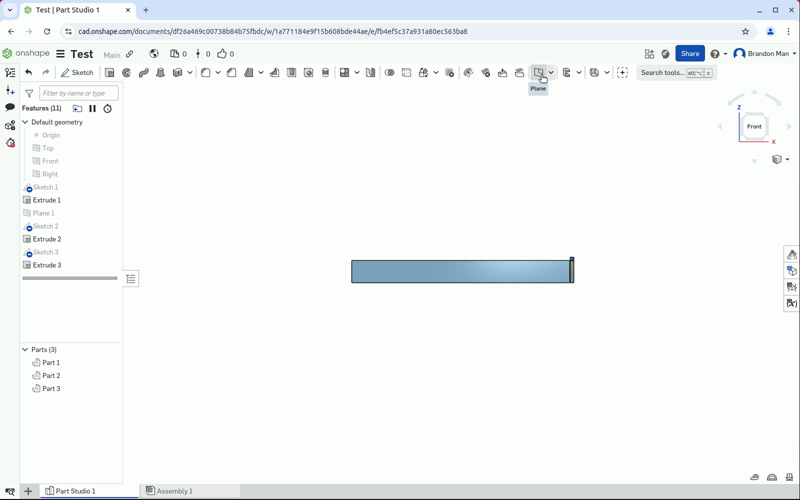
click(541, 75)
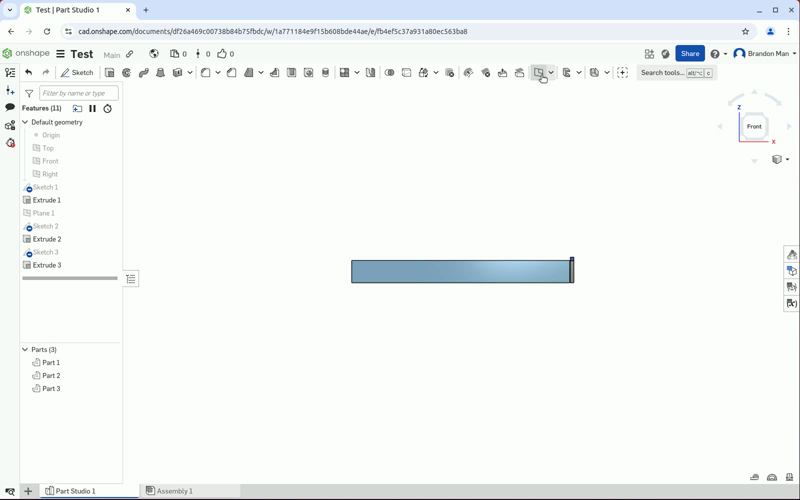
mouse_move(73, 163)
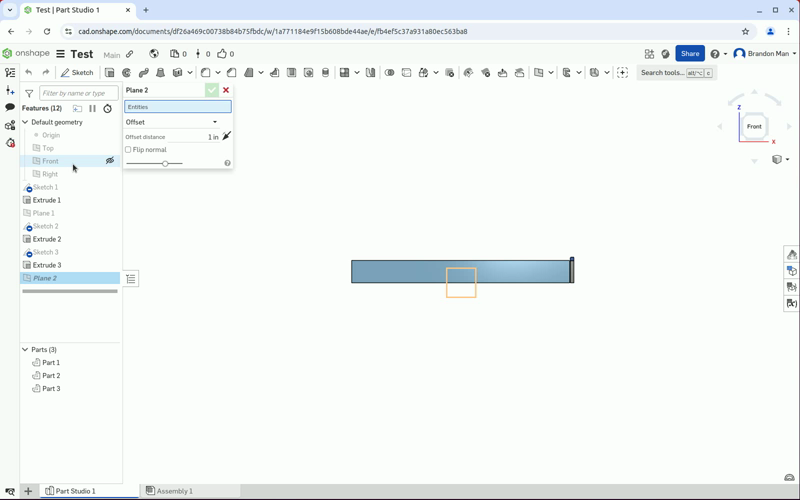
click(73, 163)
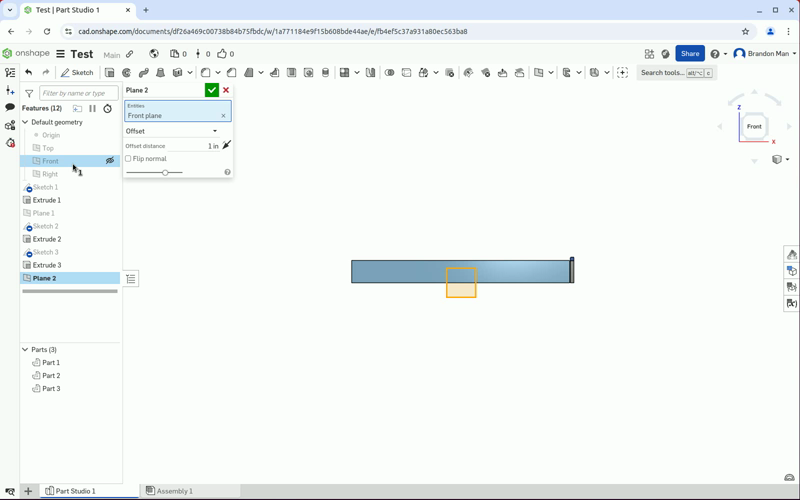
key(tab, 2)
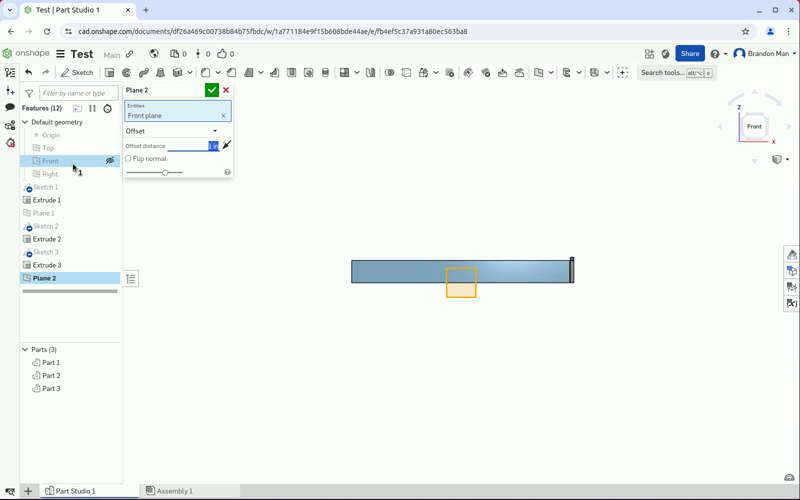
text(10.845)
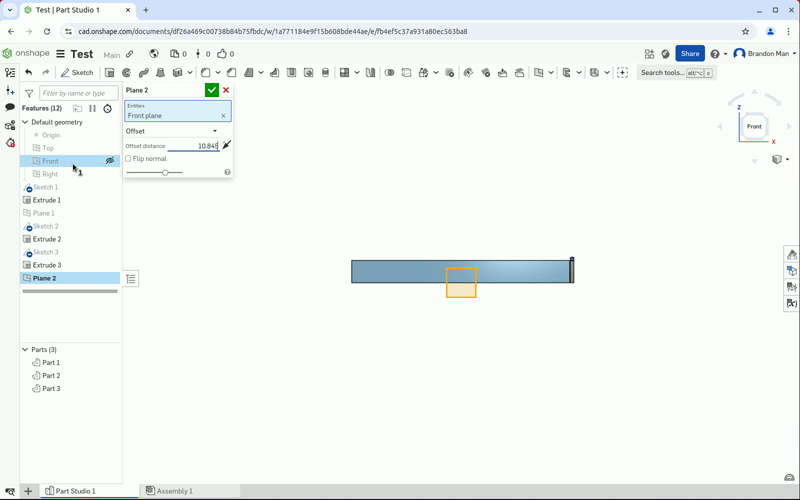
key(enter, 2)
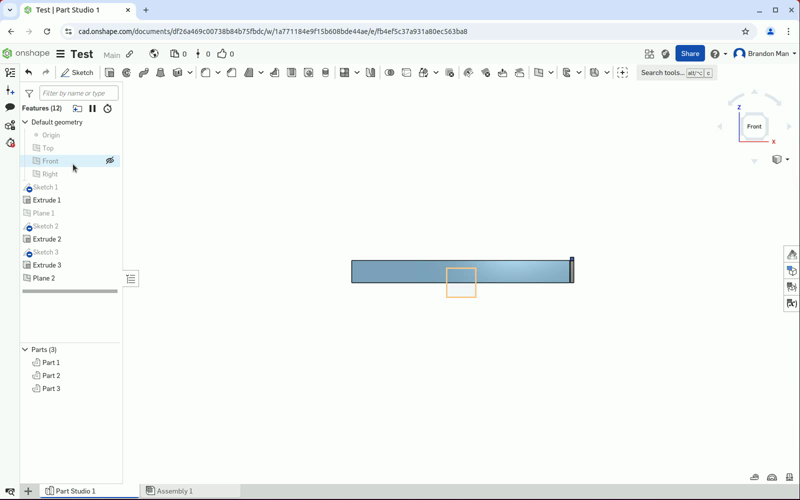
key(shift+s)
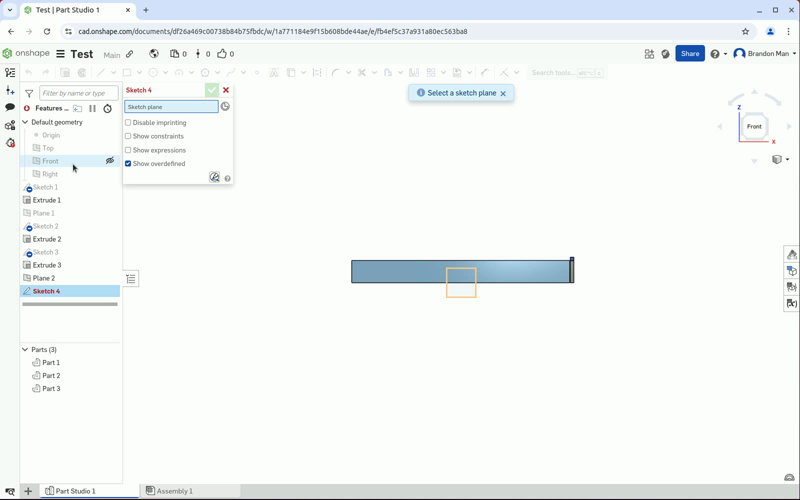
mouse_move(73, 280)
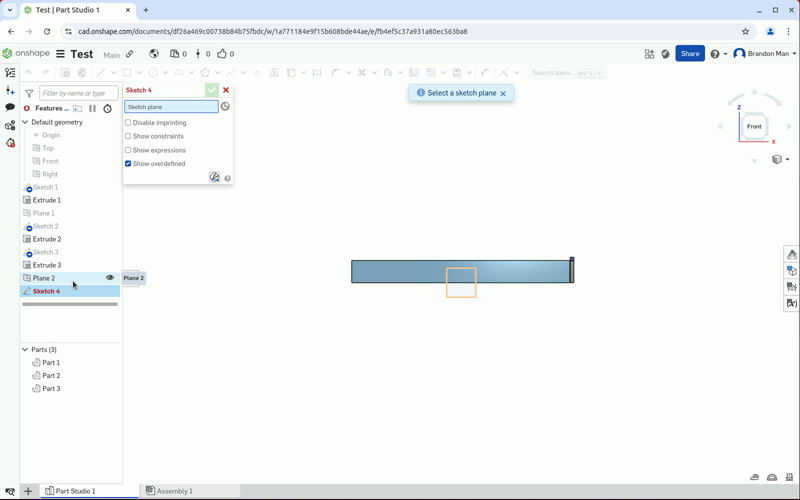
click(73, 280)
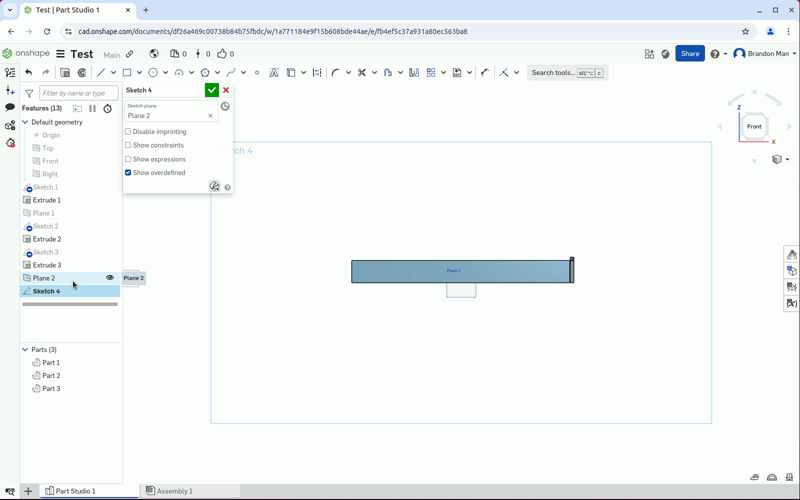
mouse_move(73, 352)
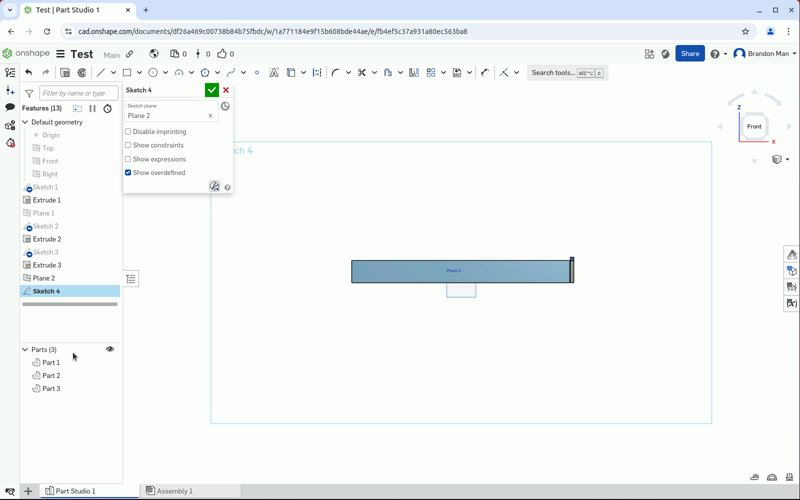
key(y)
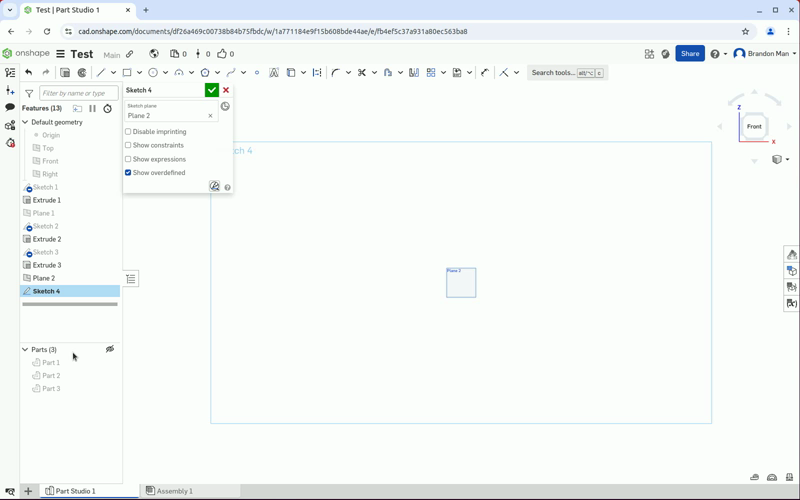
key(l)
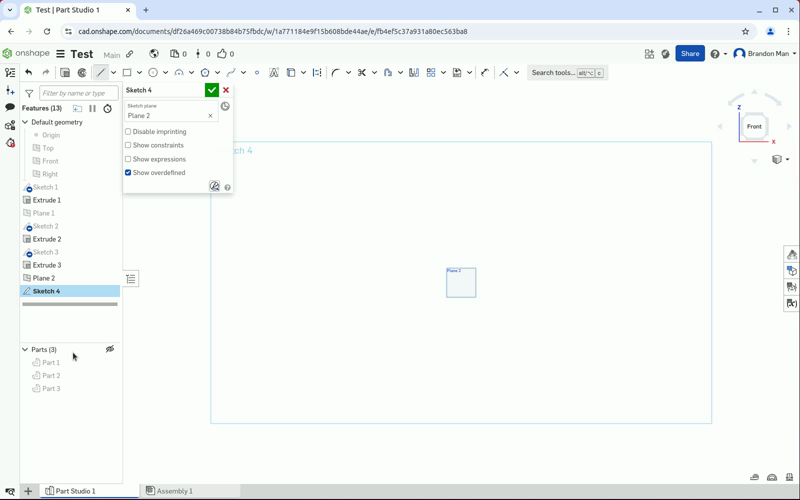
key_down(shift)
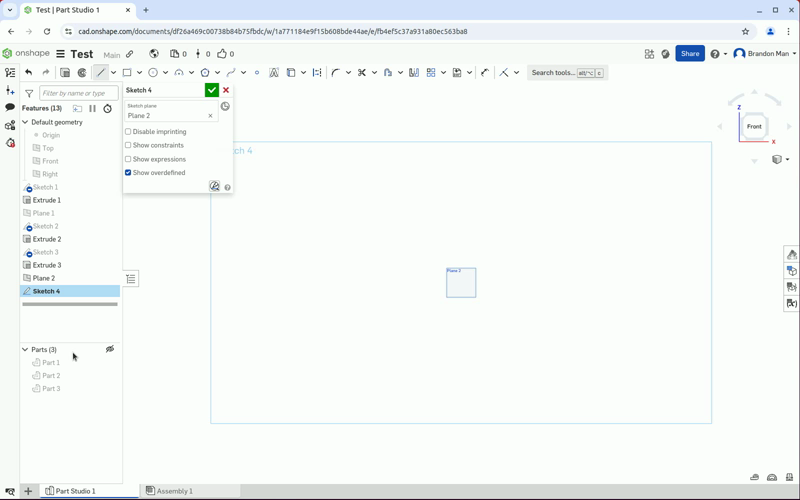
mouse_move(348, 282)
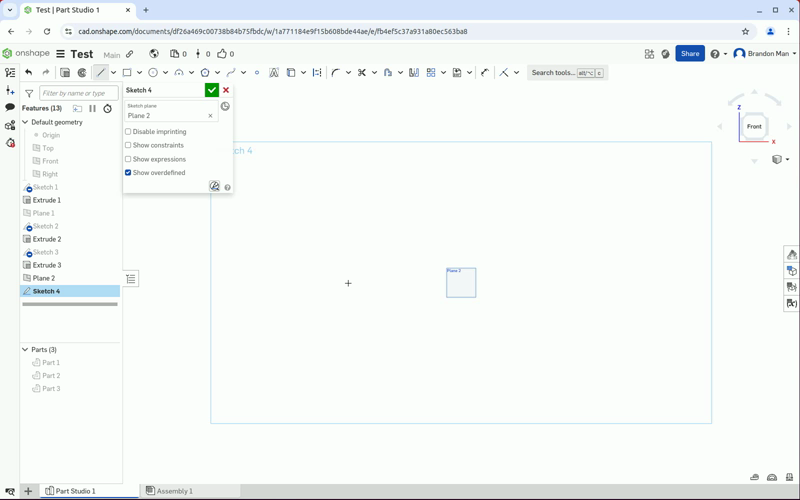
click(348, 282)
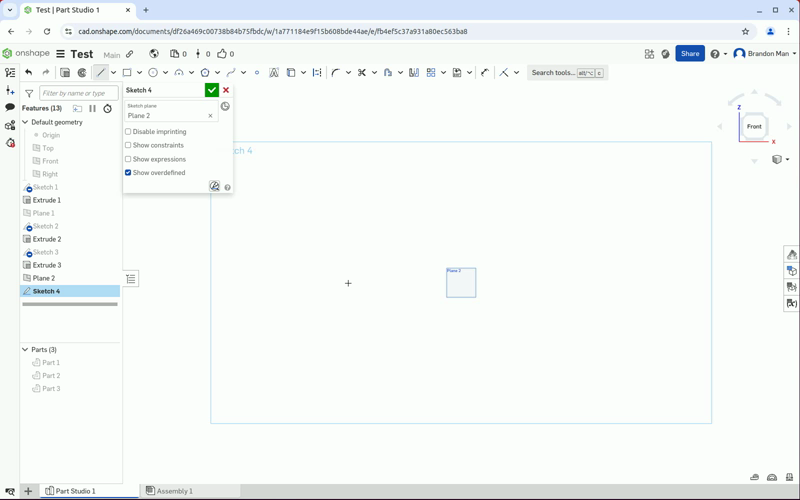
key_up(shift)
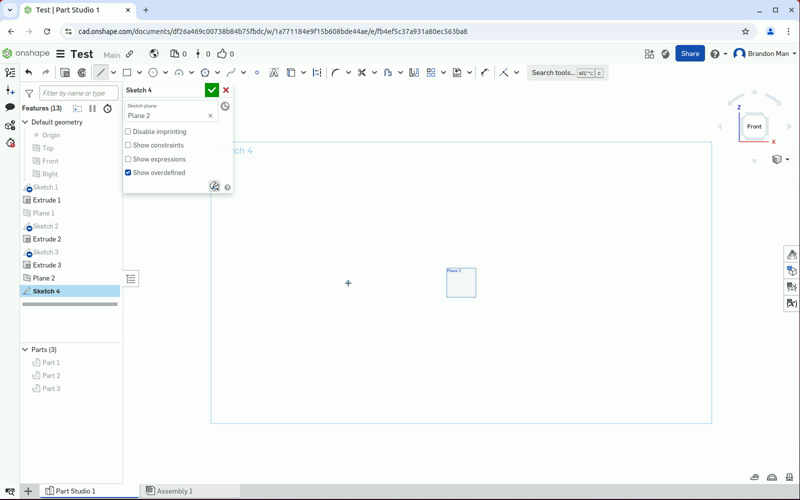
key_down(shift)
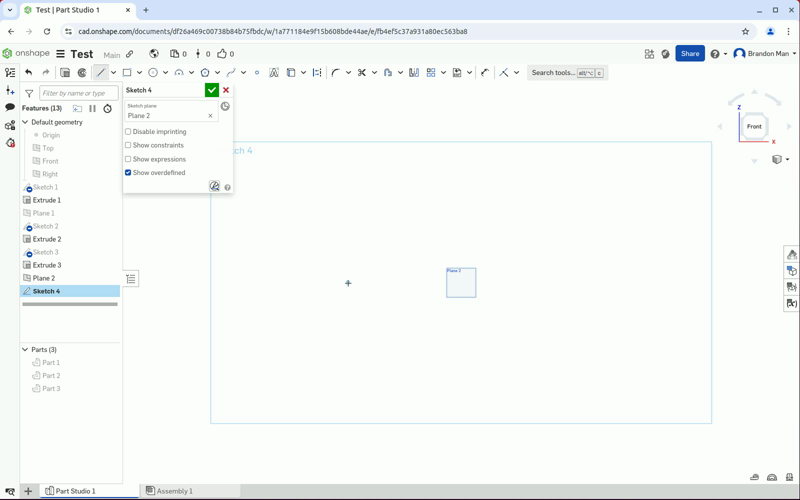
mouse_move(378, 282)
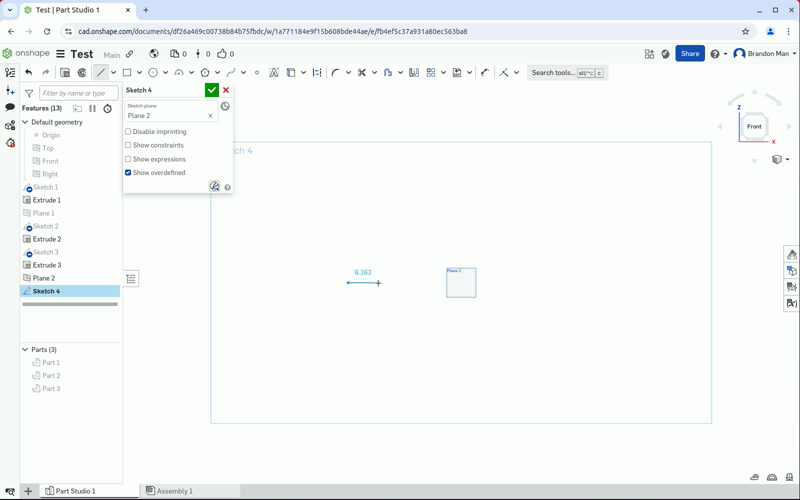
mouse_move(350, 282)
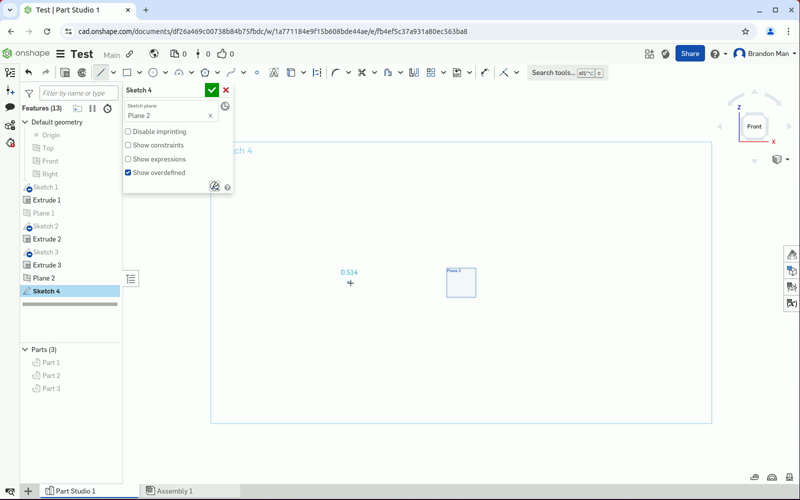
scroll(6)
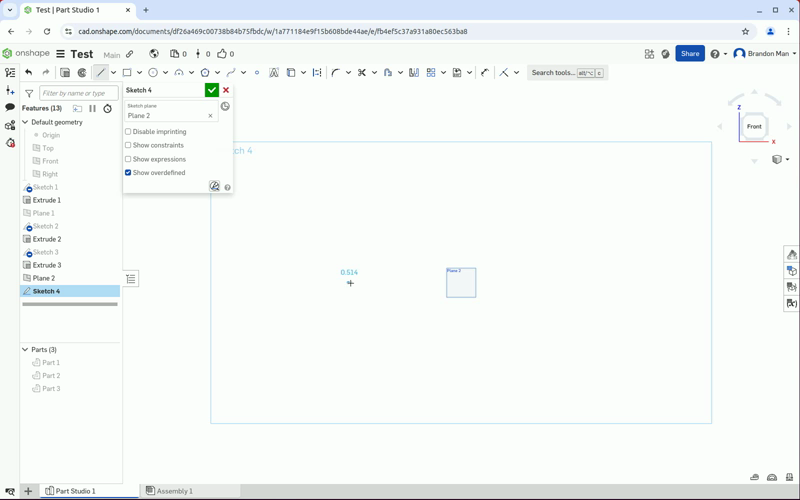
scroll(6)
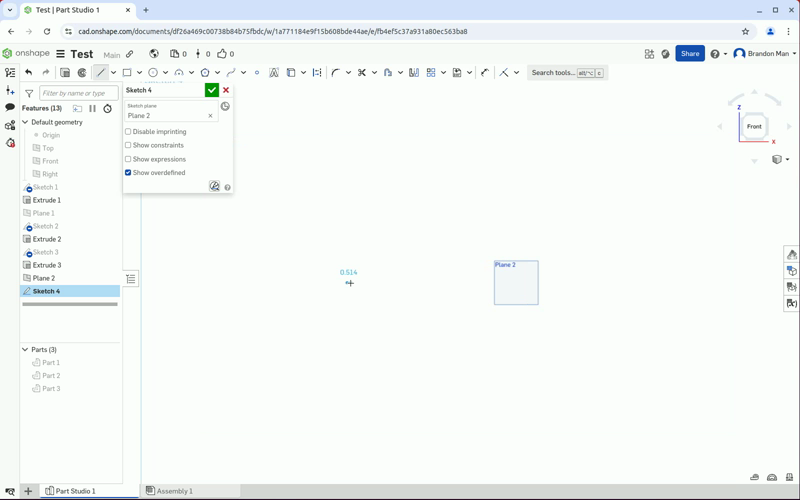
scroll(6)
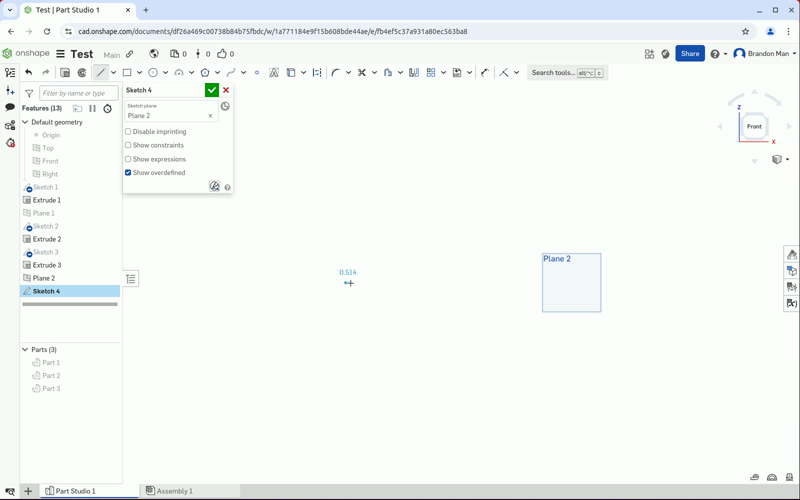
scroll(6)
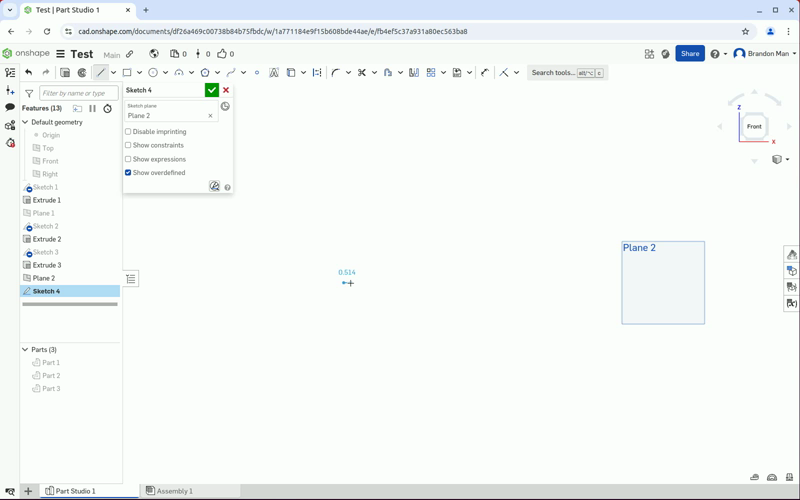
scroll(6)
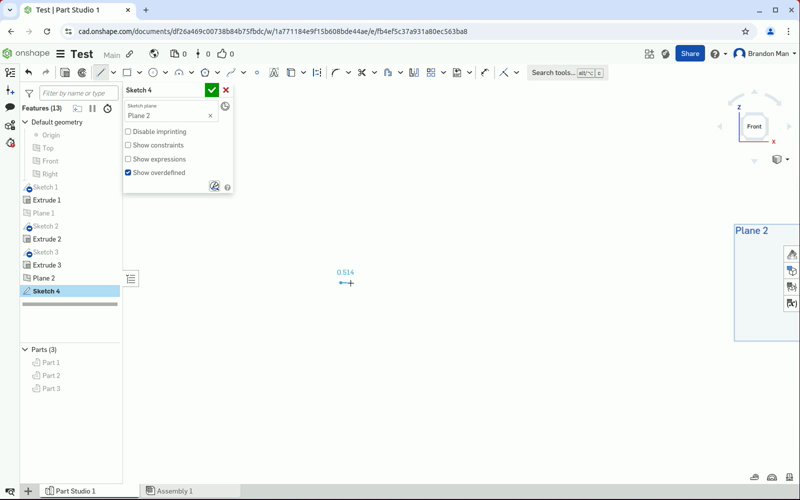
scroll(6)
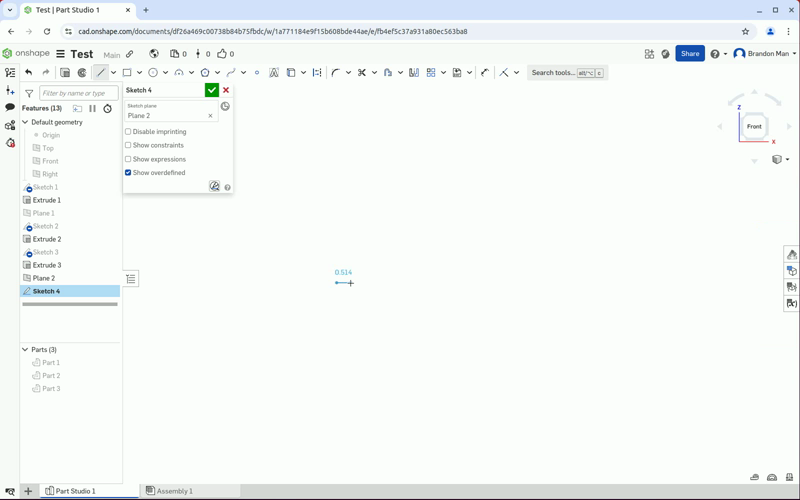
scroll(6)
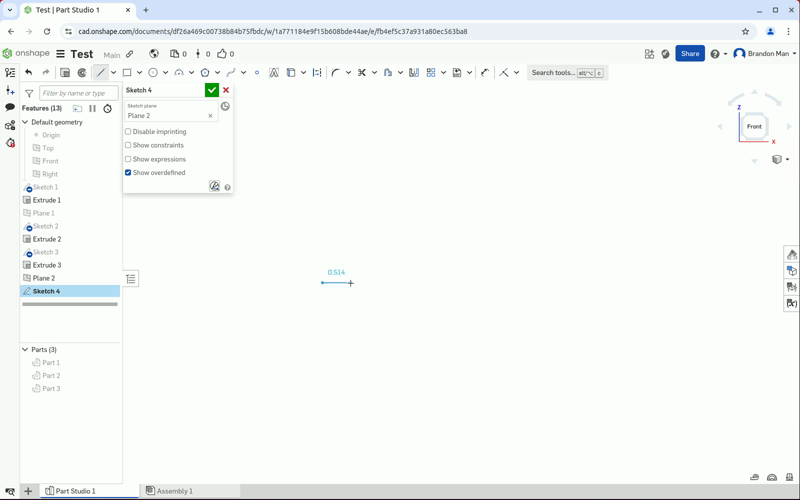
click(350, 282)
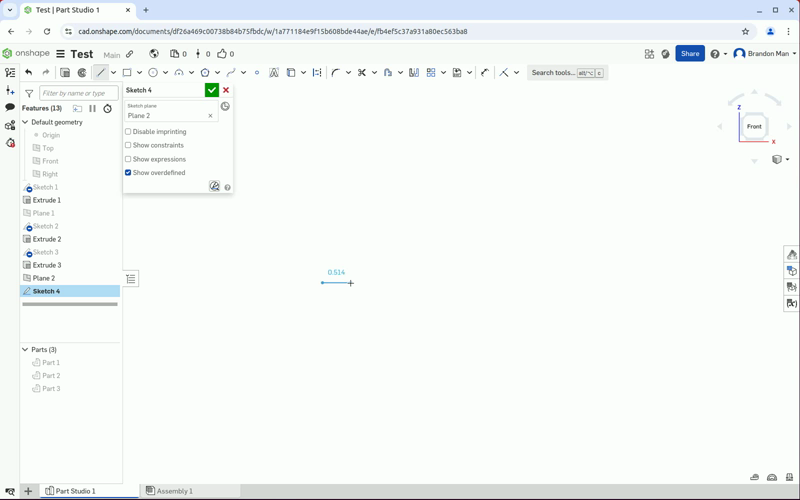
scroll(-6)
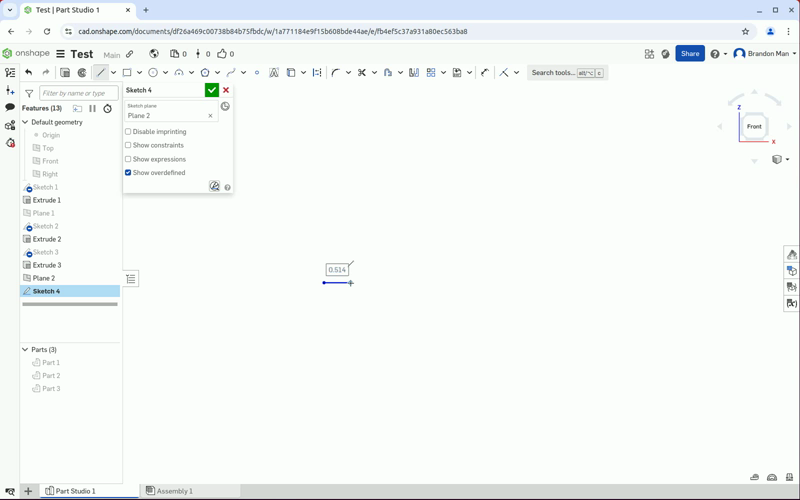
scroll(-6)
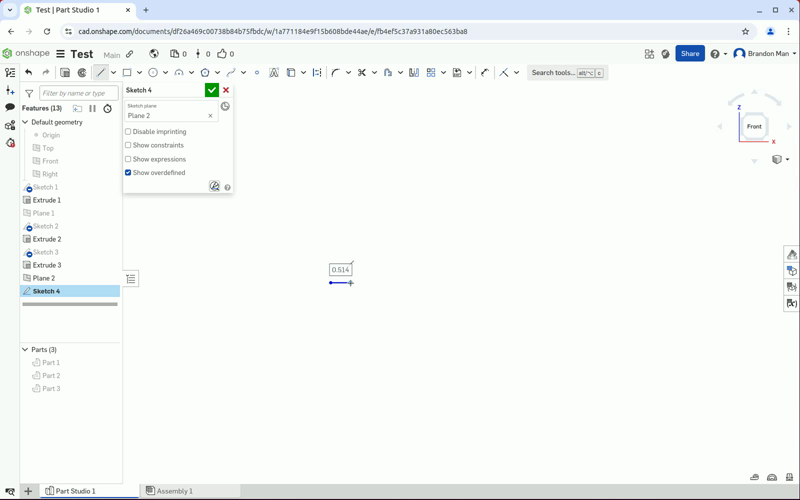
scroll(-6)
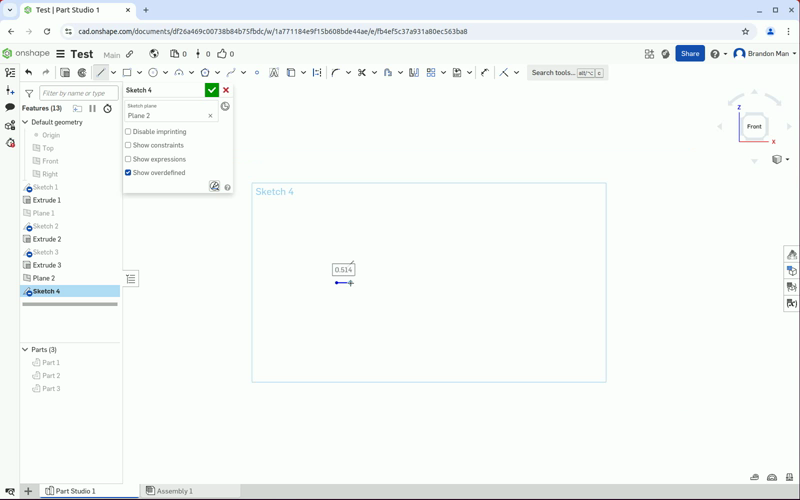
scroll(-6)
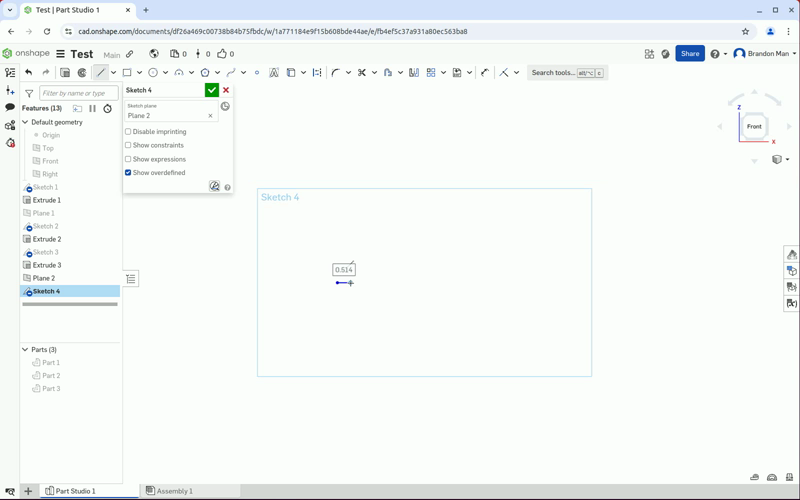
scroll(-6)
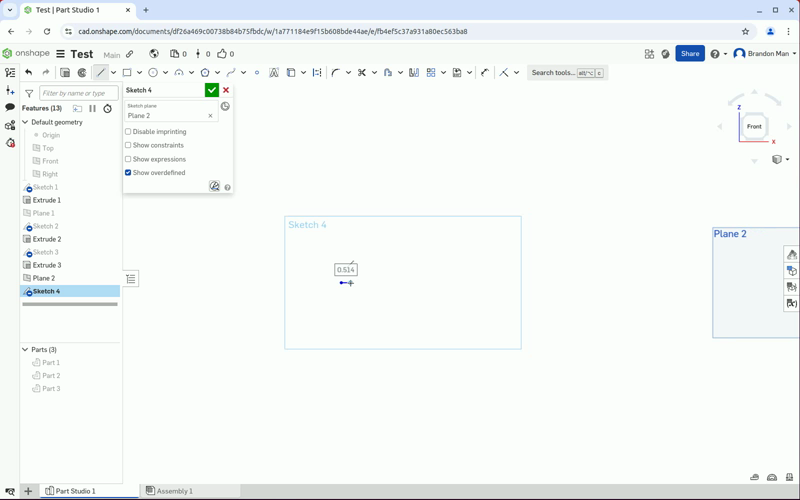
scroll(-6)
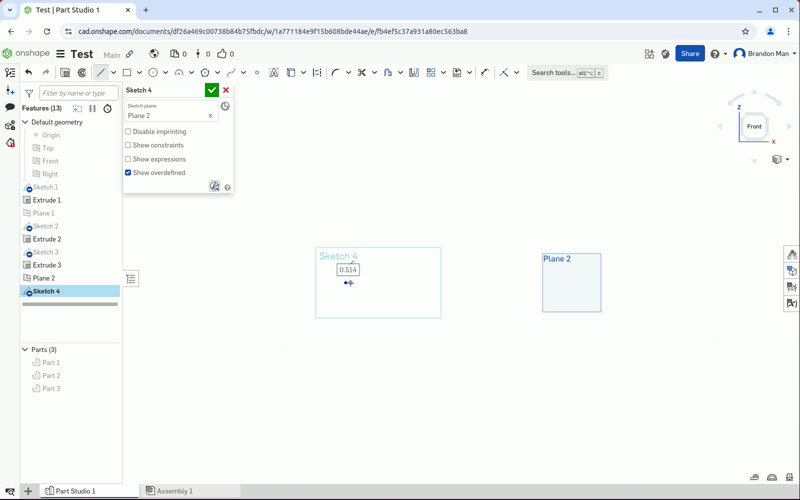
scroll(-6)
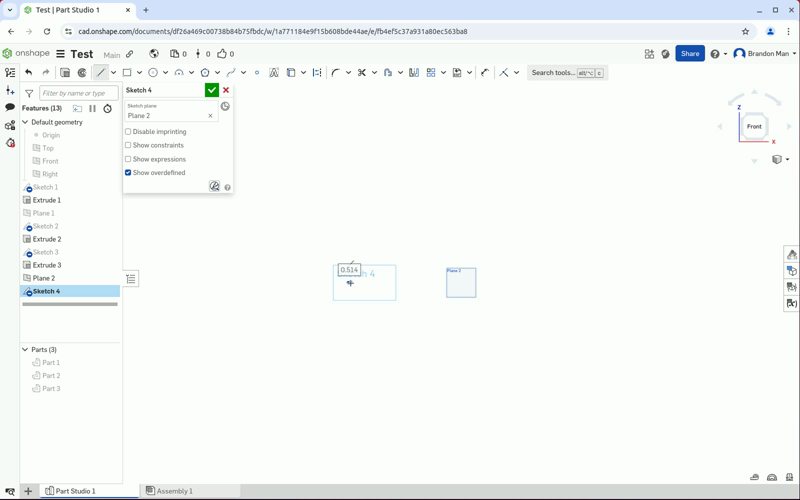
key_up(shift)
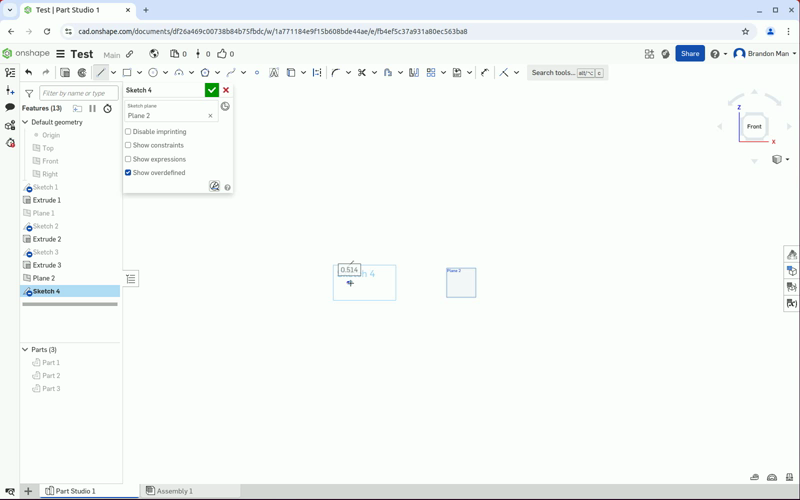
key_down(shift)
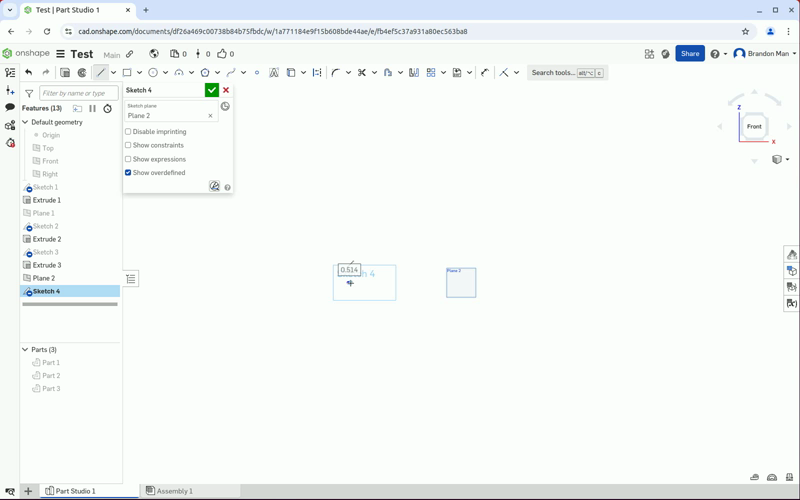
mouse_move(380, 282)
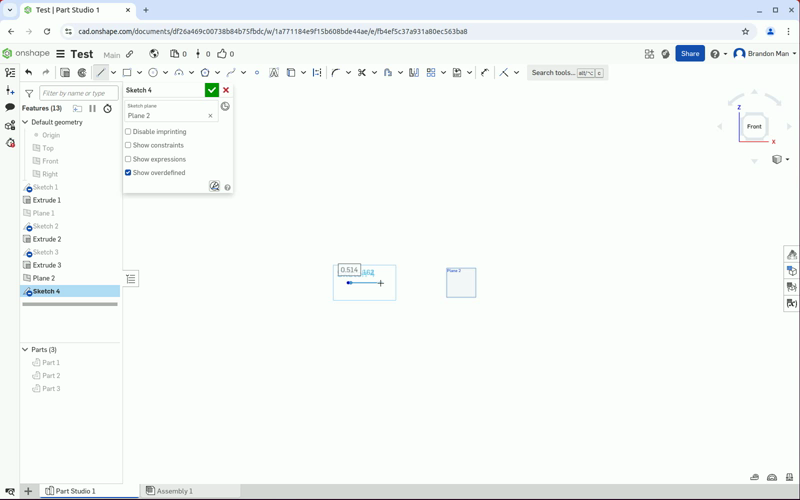
mouse_move(350, 259)
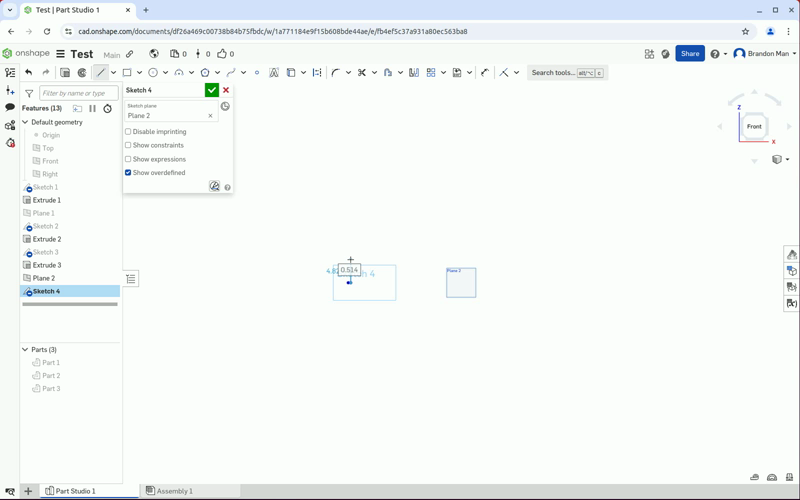
click(350, 259)
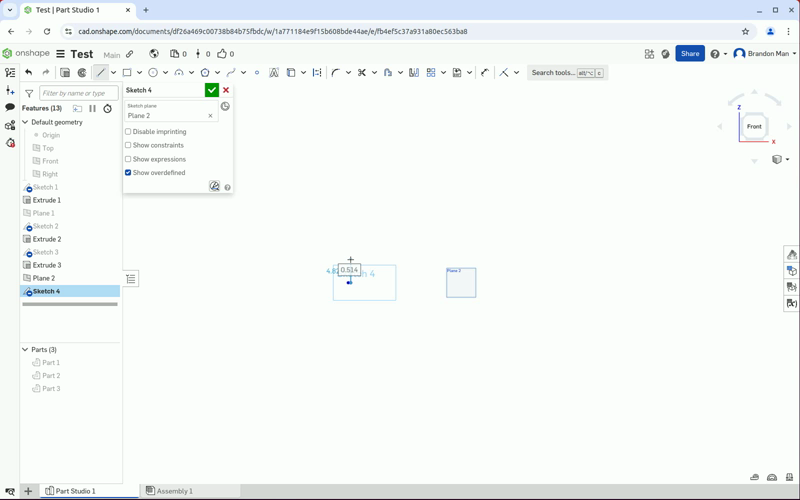
key_up(shift)
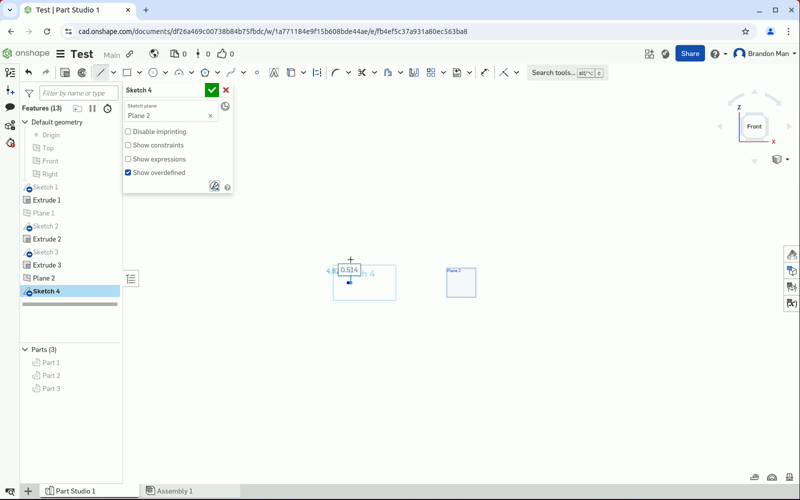
key_down(shift)
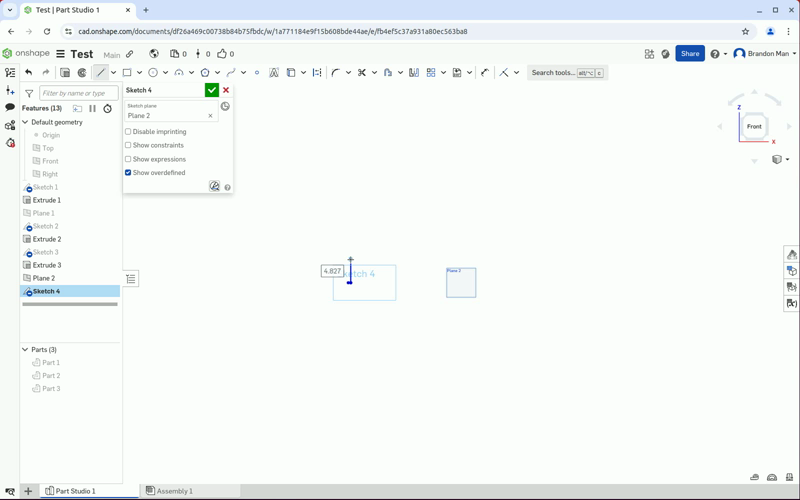
mouse_move(569, 259)
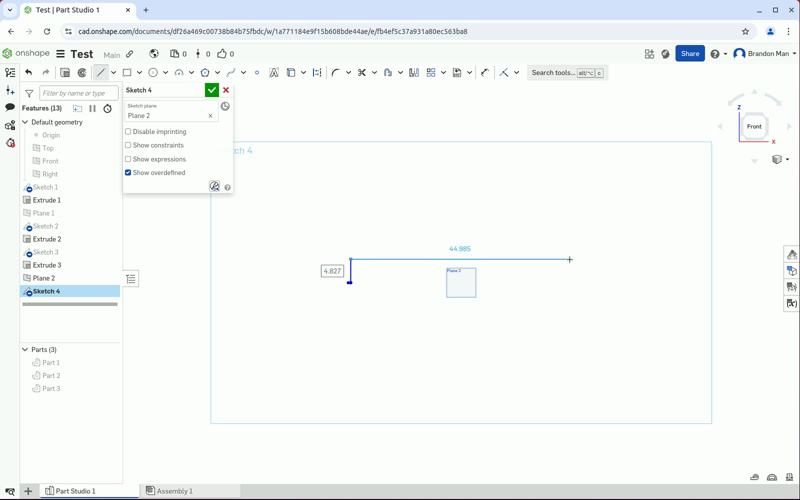
click(569, 259)
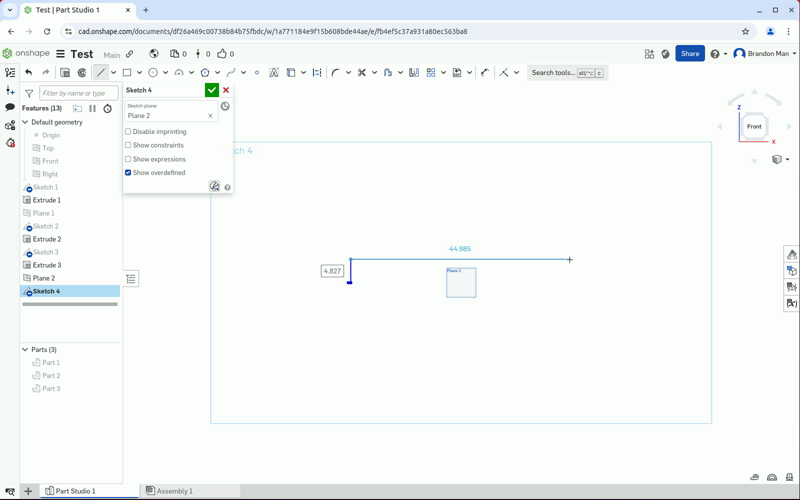
key_up(shift)
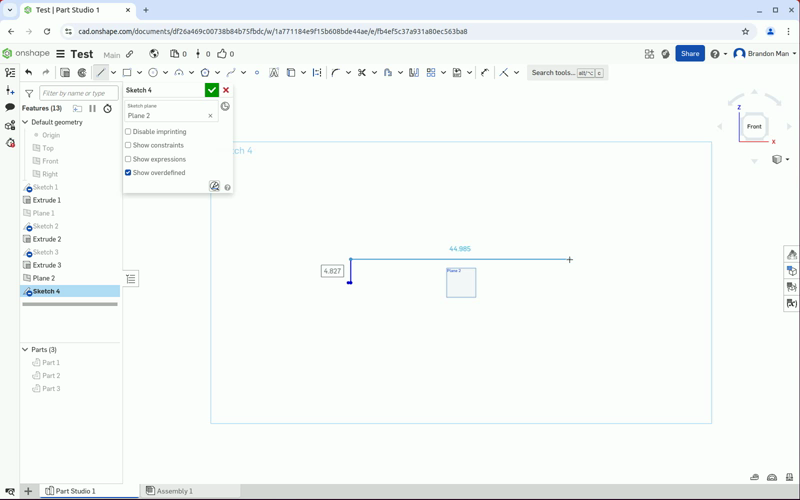
key_down(shift)
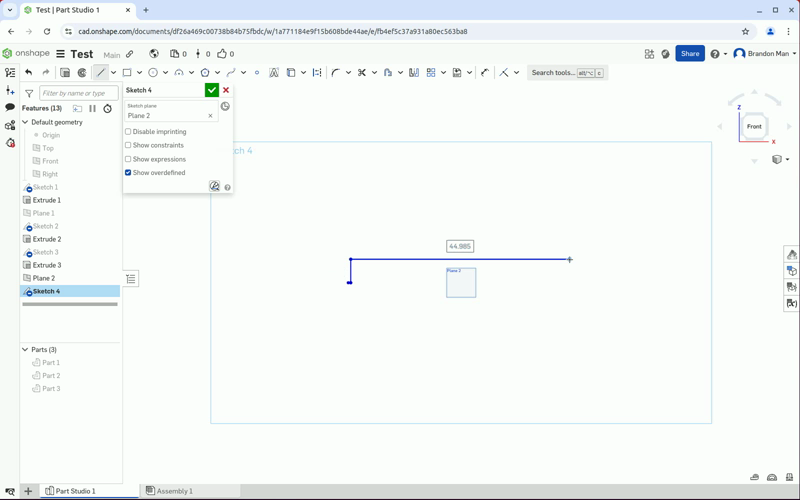
mouse_move(589, 259)
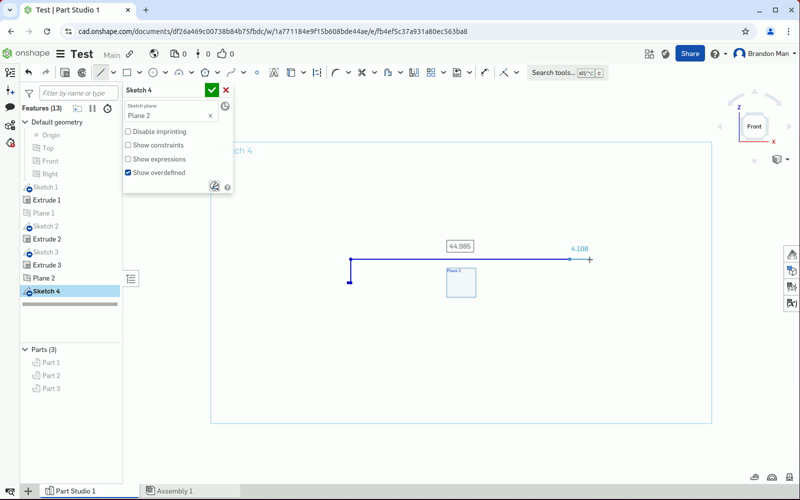
mouse_move(569, 282)
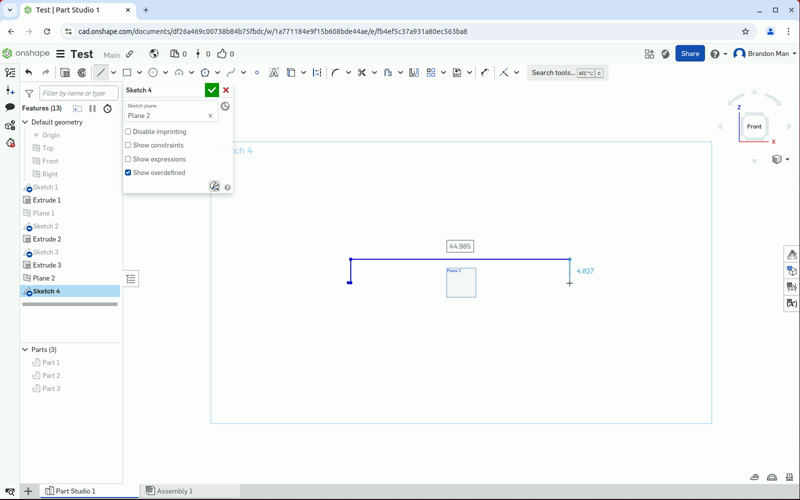
click(569, 282)
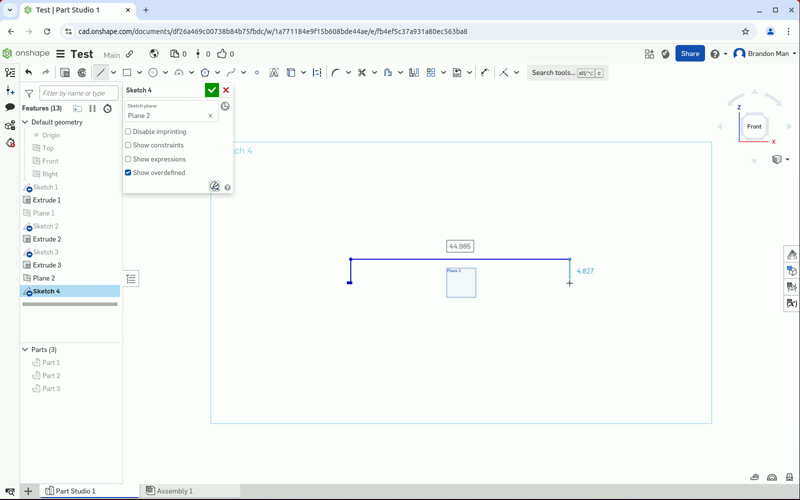
key_up(shift)
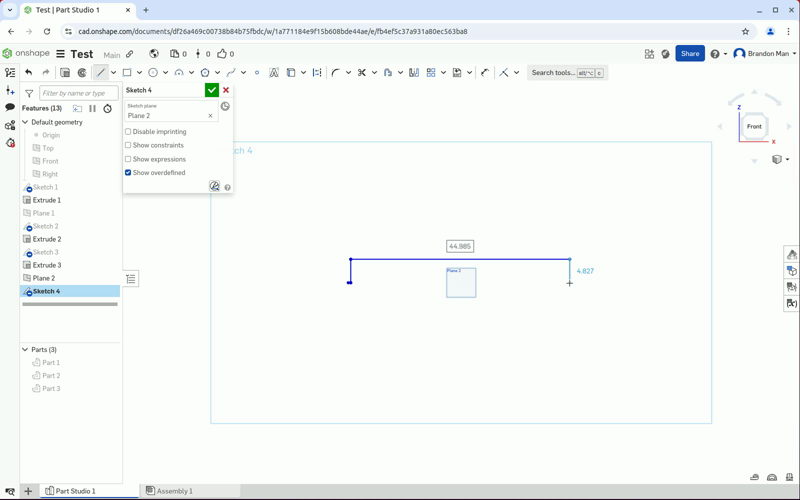
key_down(shift)
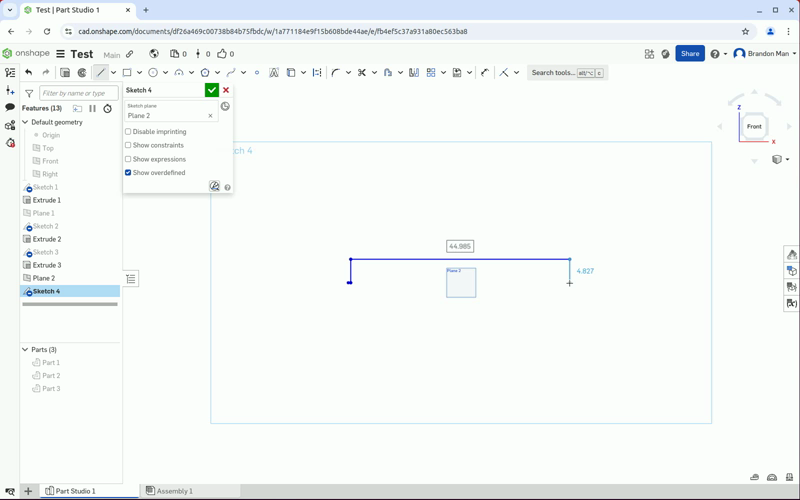
mouse_move(589, 282)
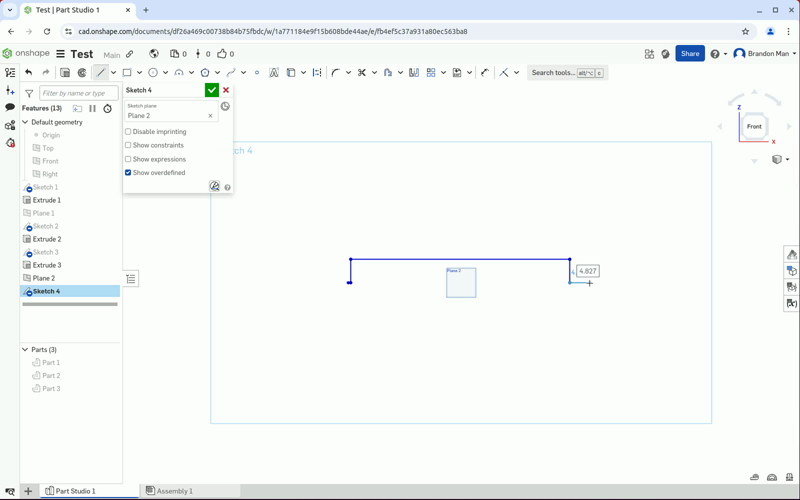
mouse_move(572, 282)
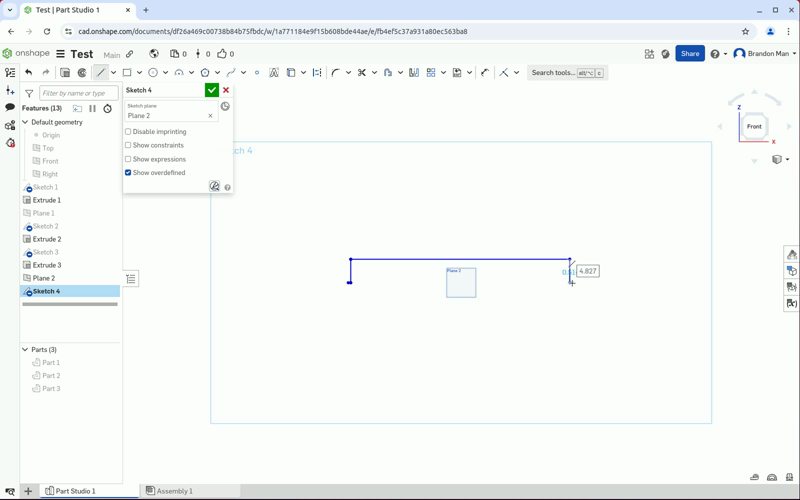
scroll(6)
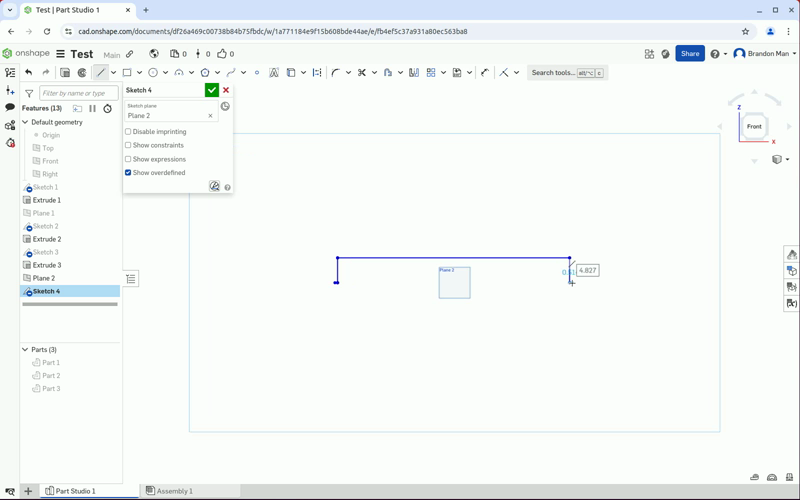
scroll(6)
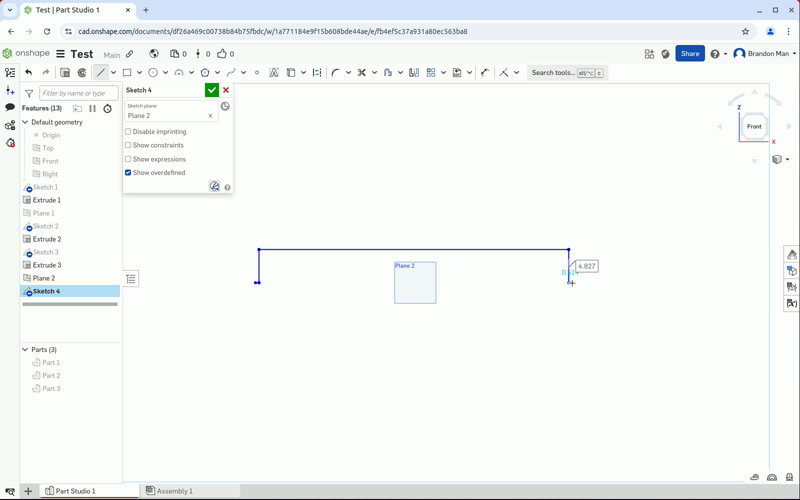
scroll(6)
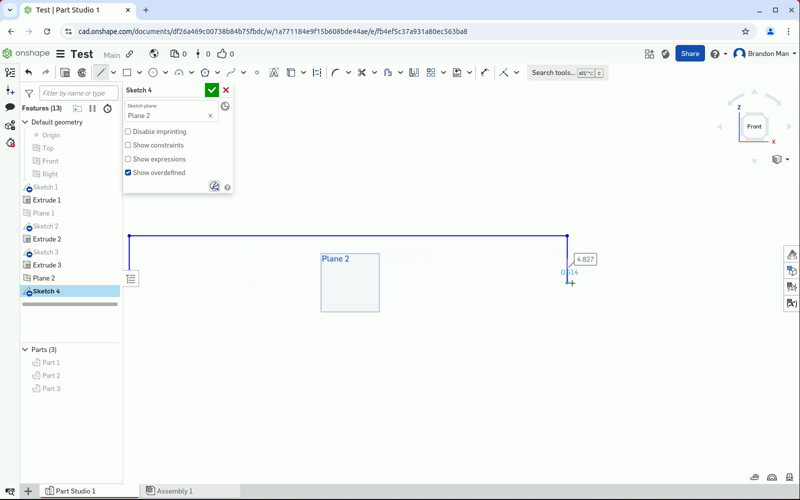
scroll(6)
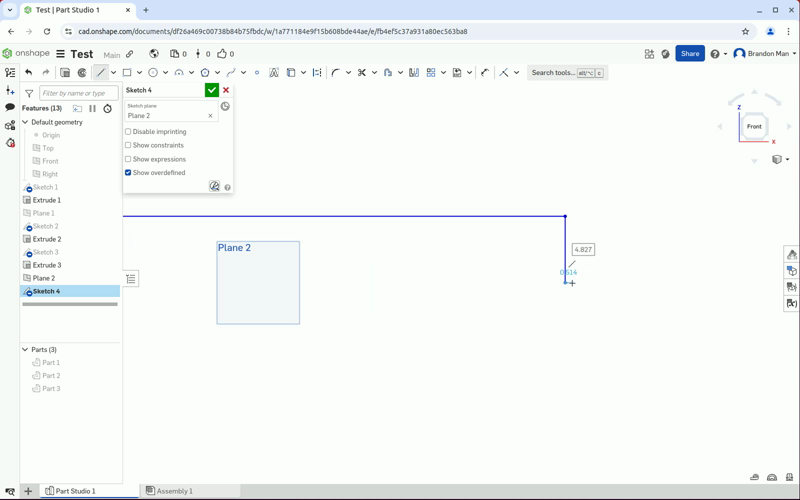
scroll(6)
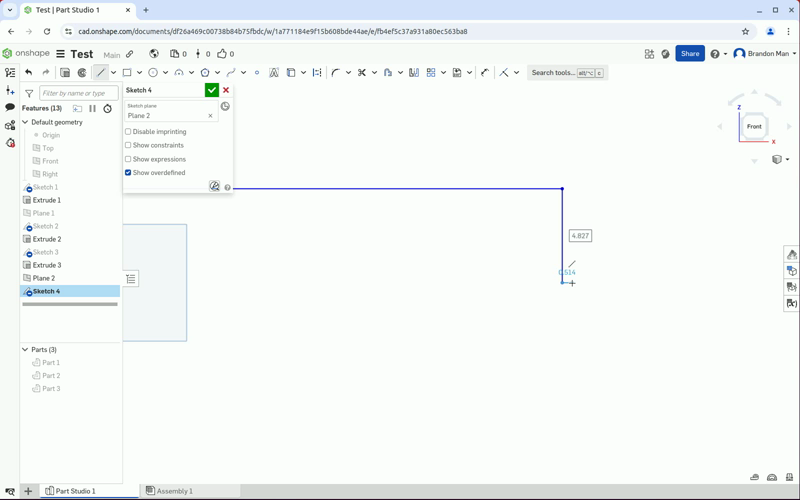
scroll(6)
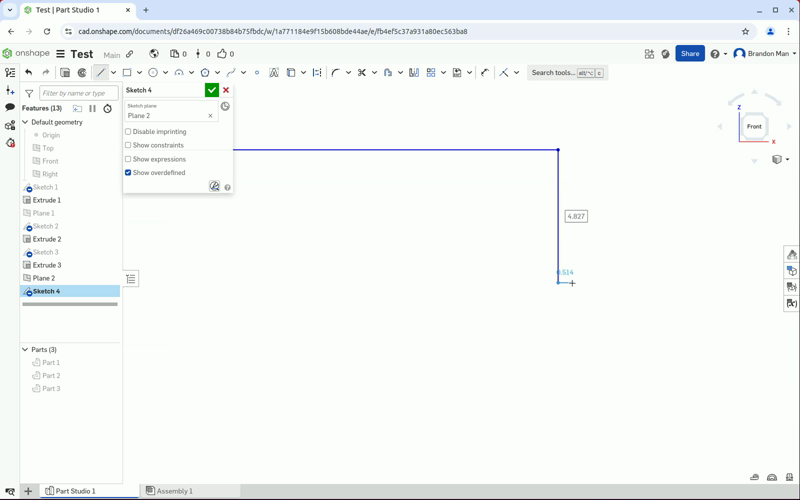
scroll(6)
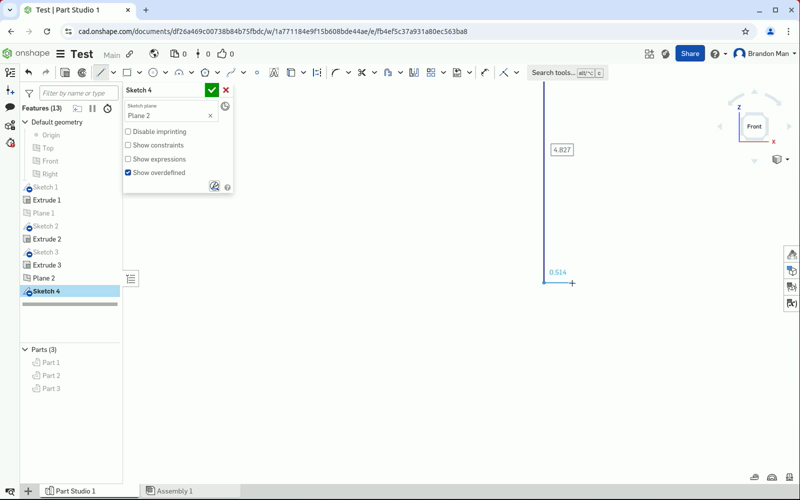
click(572, 282)
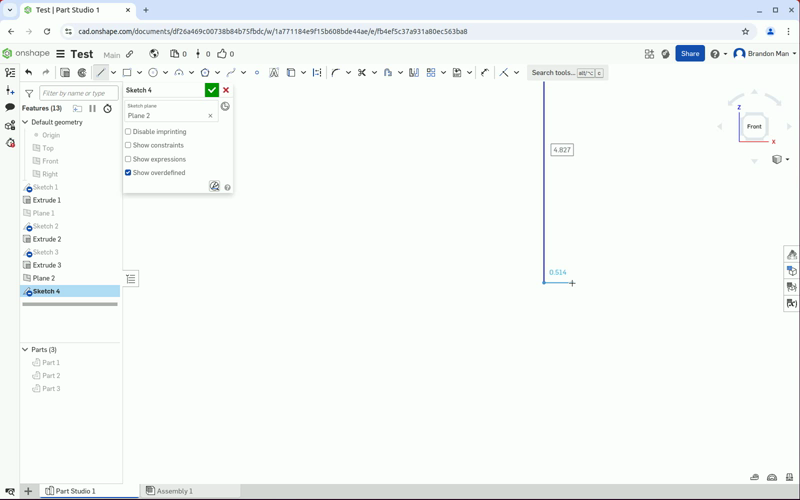
scroll(-6)
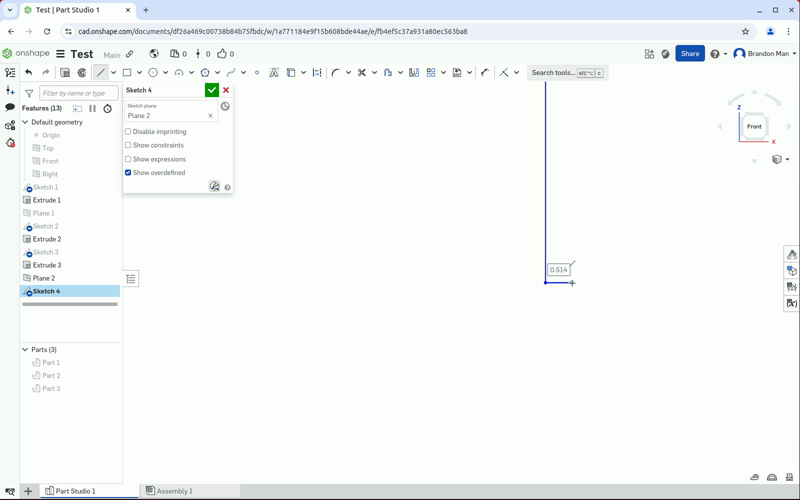
scroll(-6)
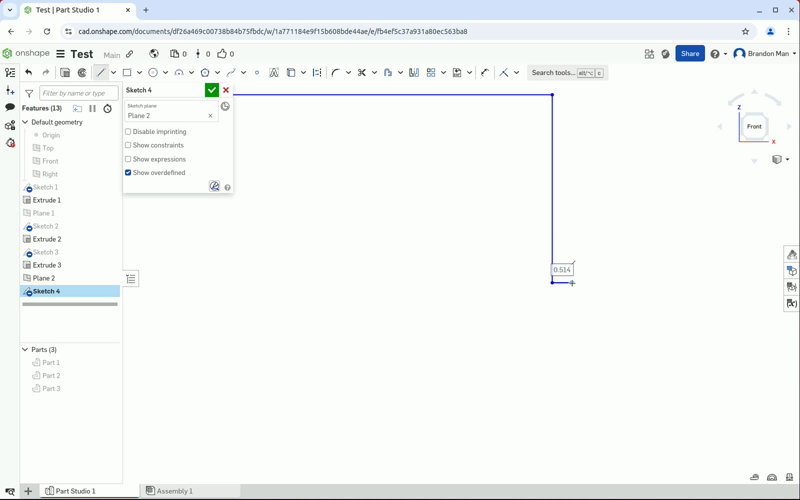
scroll(-6)
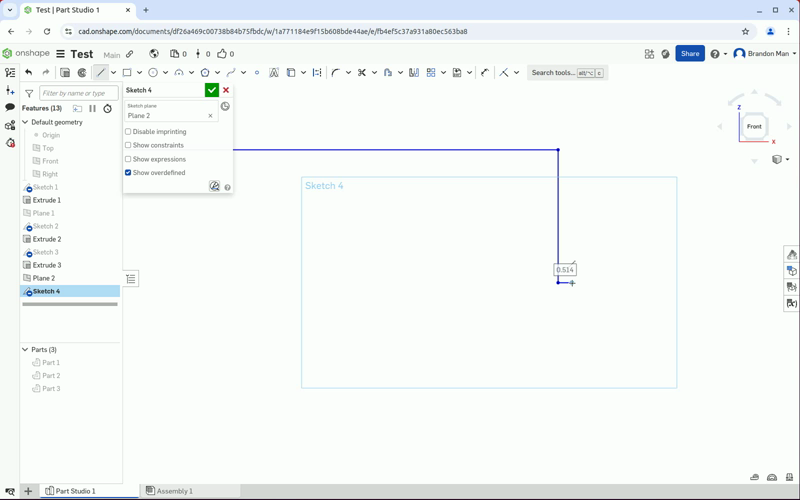
scroll(-6)
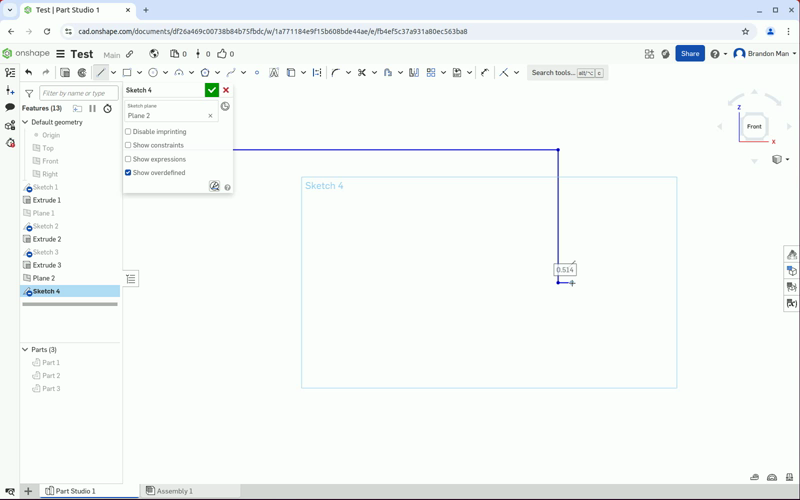
scroll(-6)
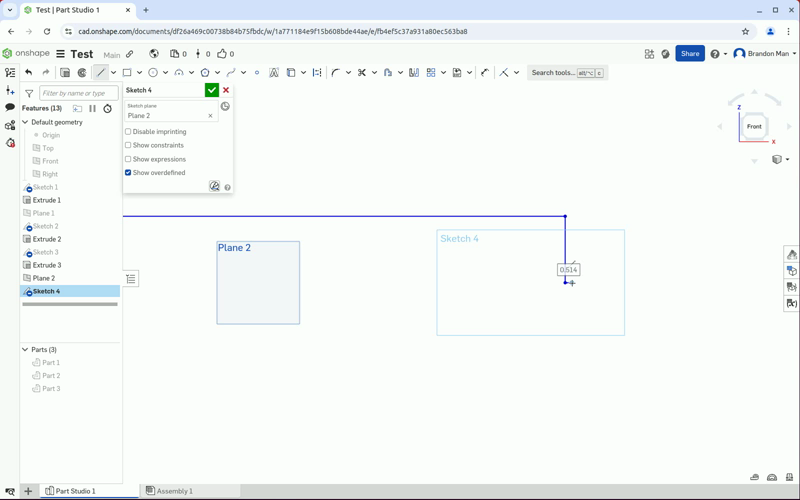
scroll(-6)
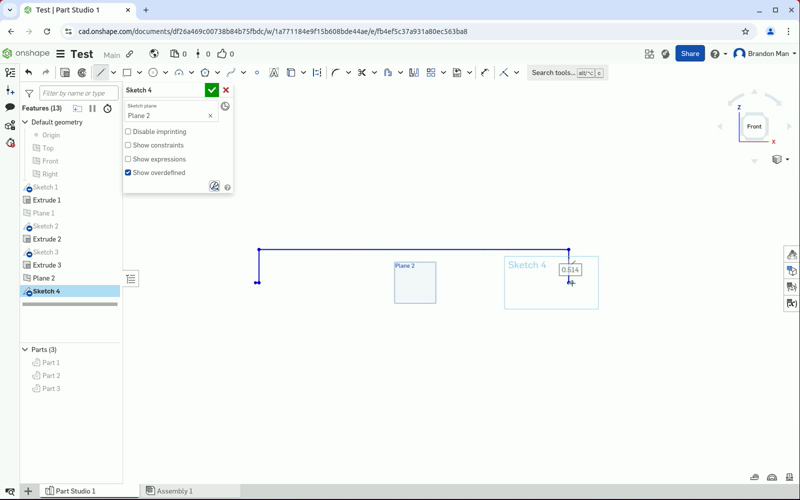
scroll(-6)
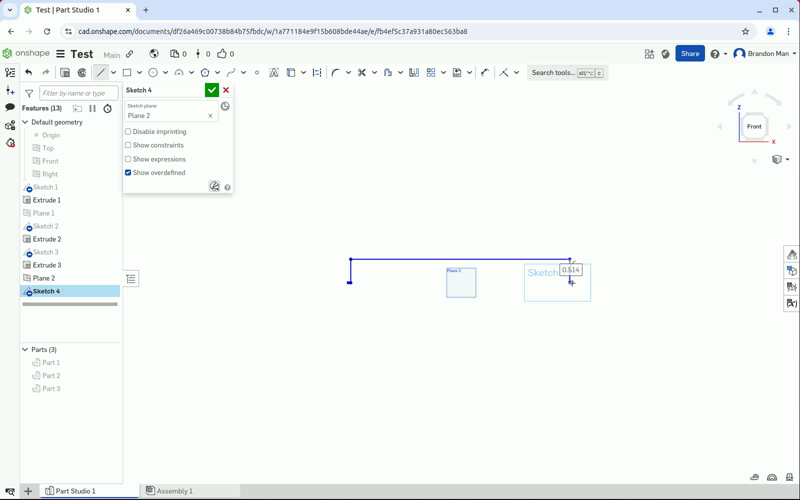
key_up(shift)
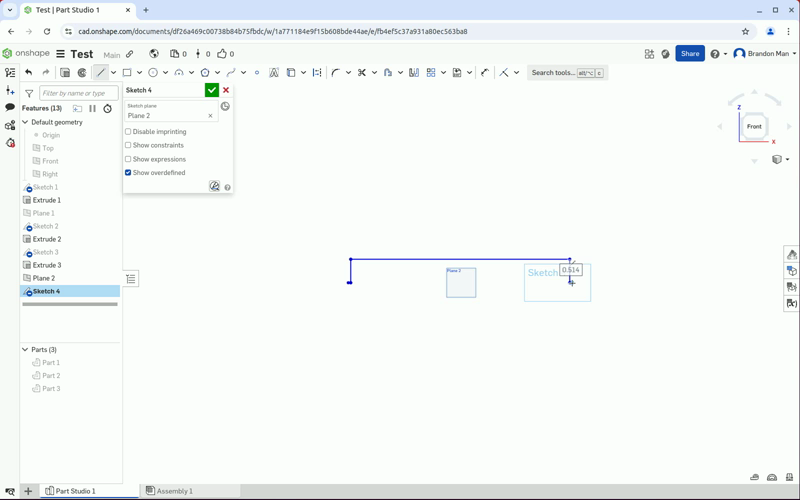
key_down(shift)
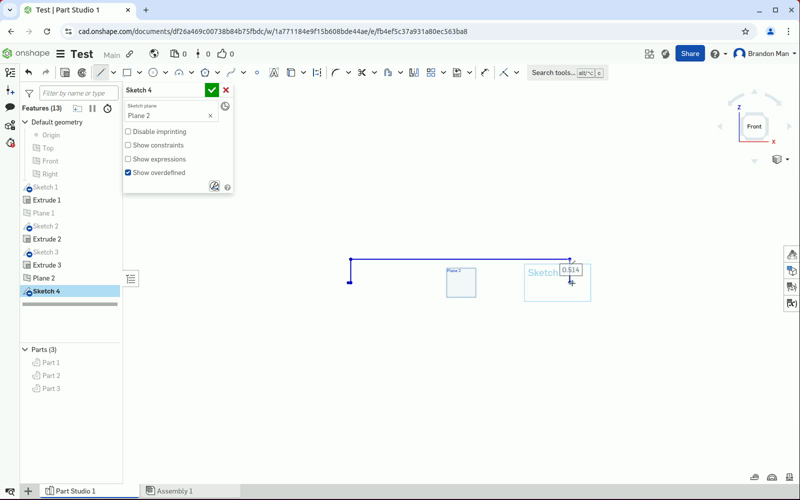
mouse_move(589, 282)
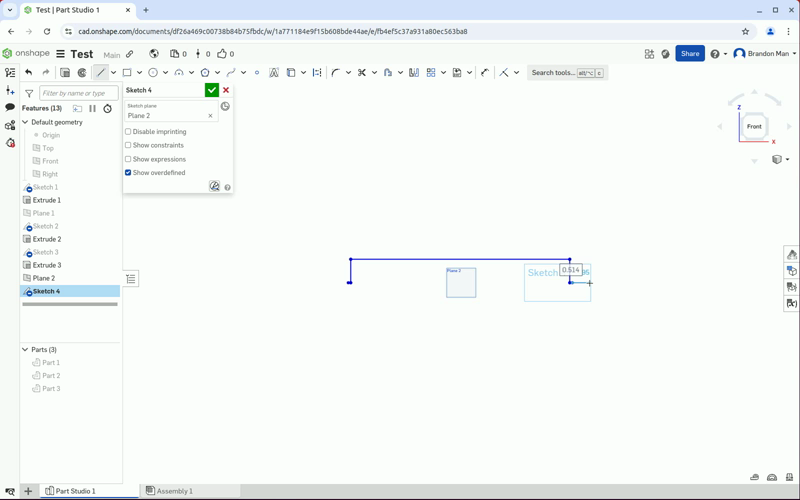
mouse_move(572, 257)
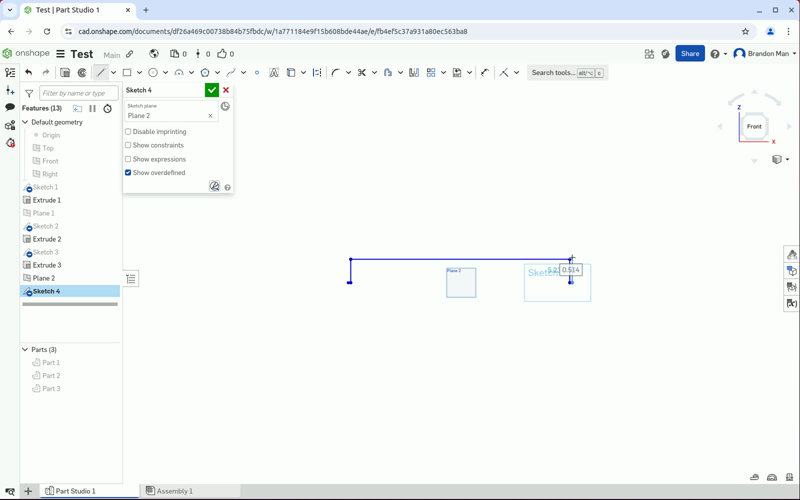
scroll(6)
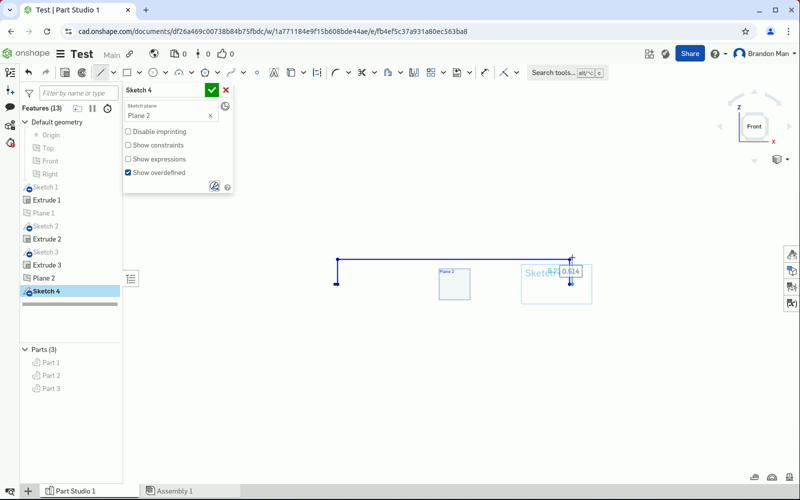
scroll(6)
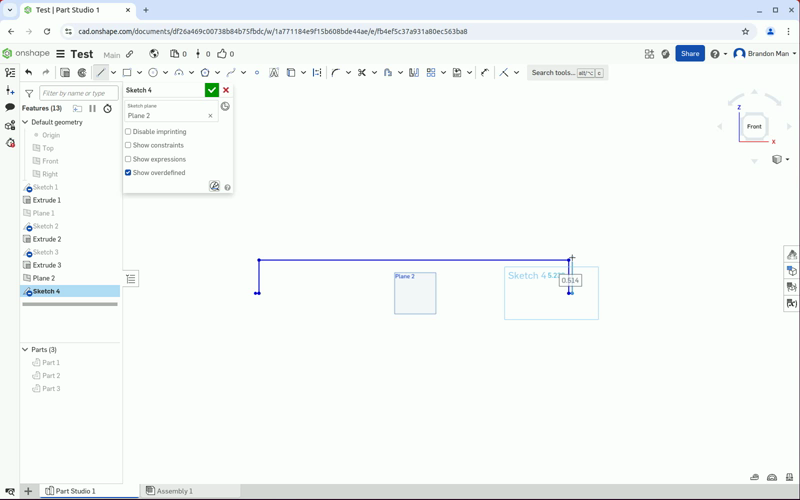
scroll(6)
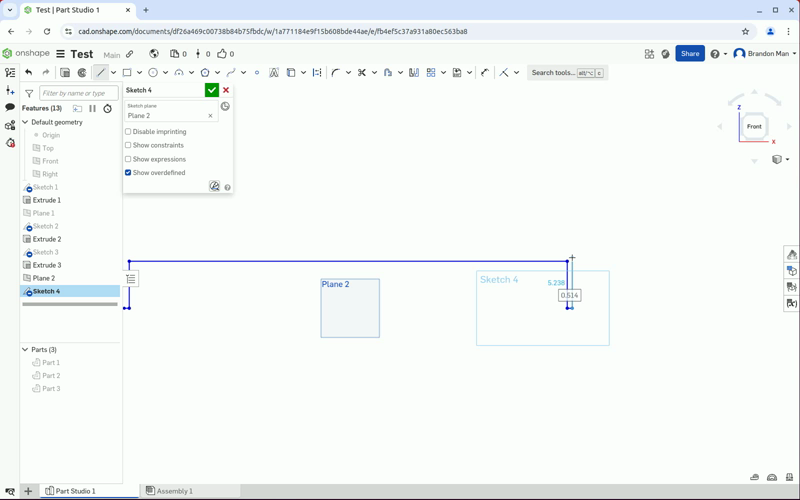
scroll(6)
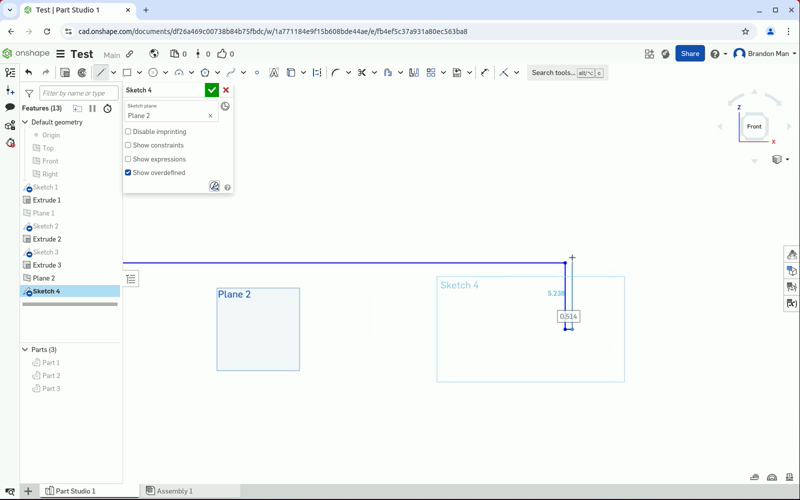
scroll(6)
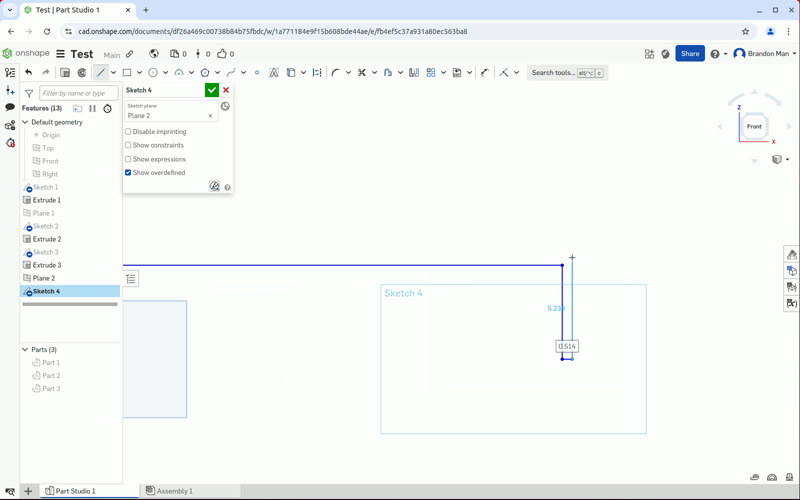
scroll(6)
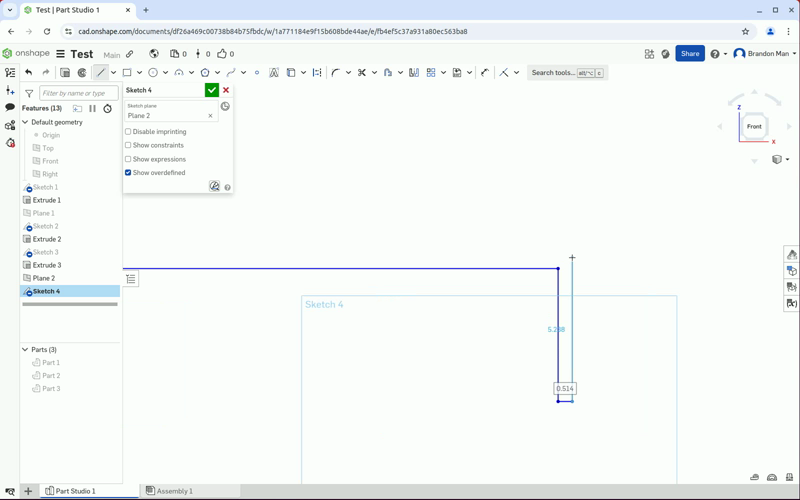
scroll(6)
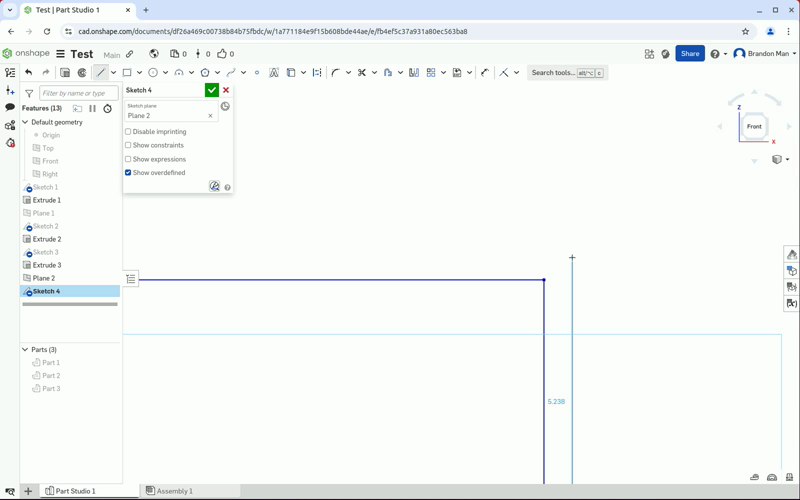
click(572, 257)
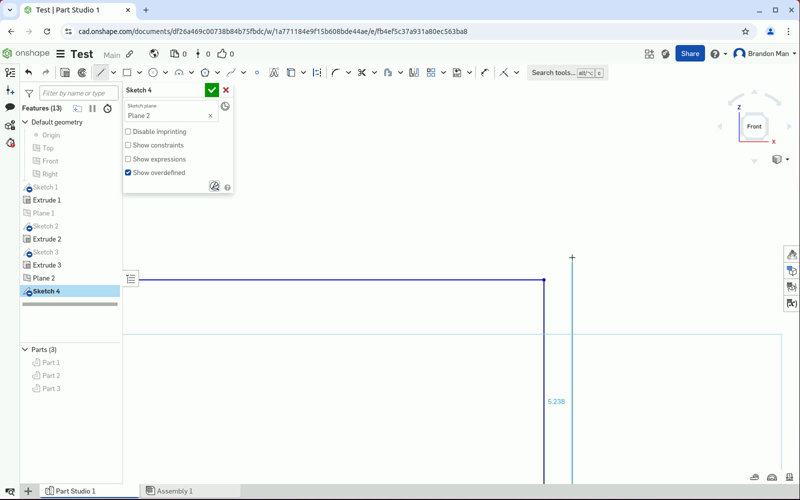
scroll(-6)
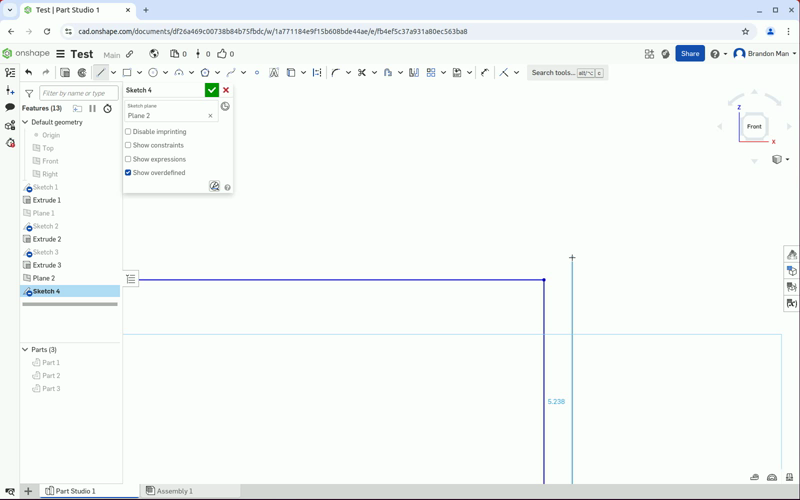
scroll(-6)
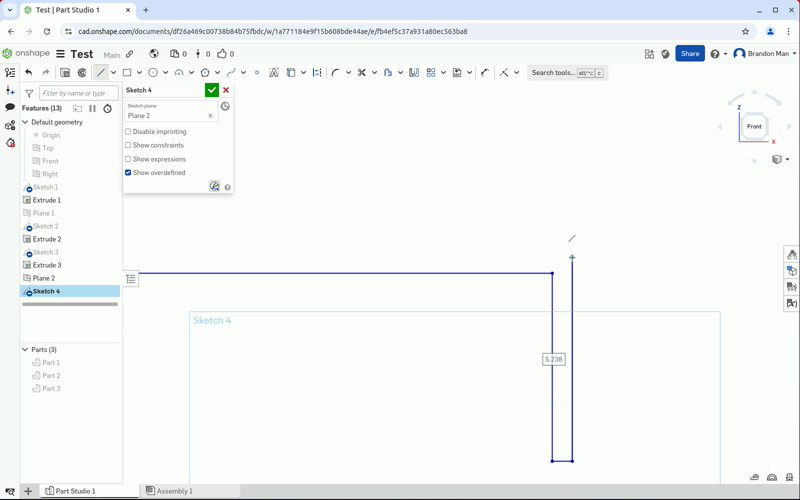
scroll(-6)
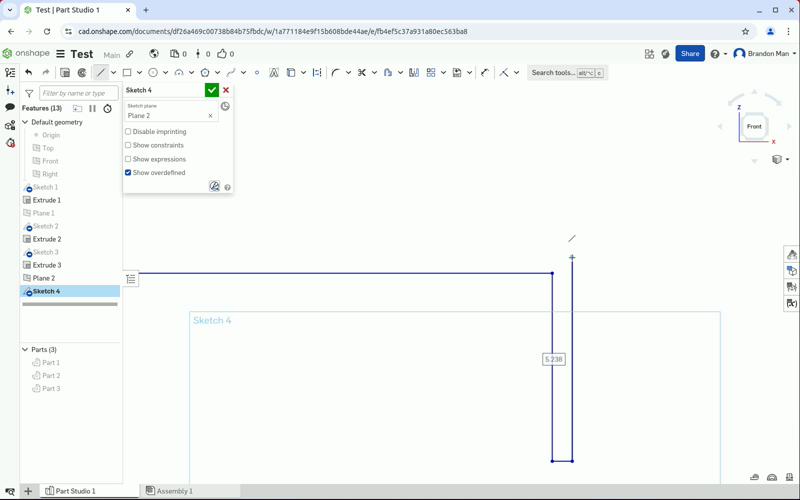
scroll(-6)
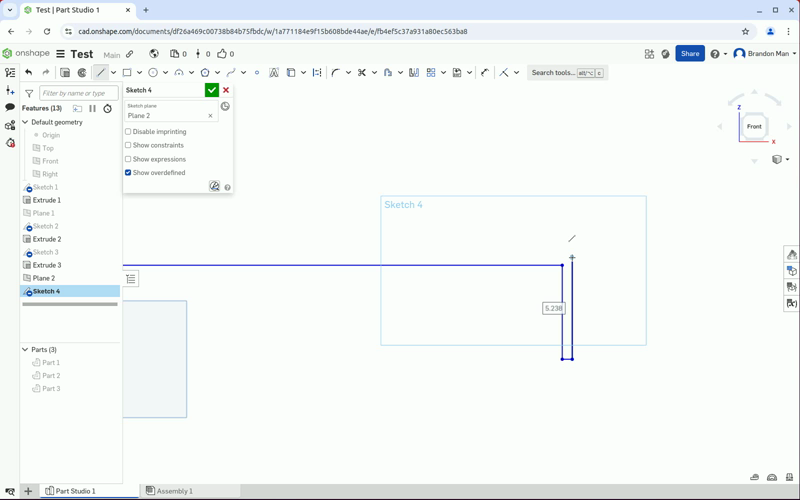
scroll(-6)
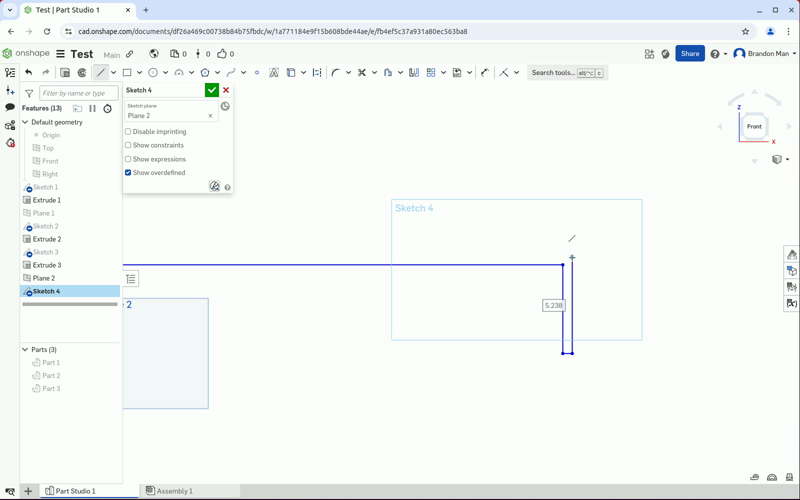
scroll(-6)
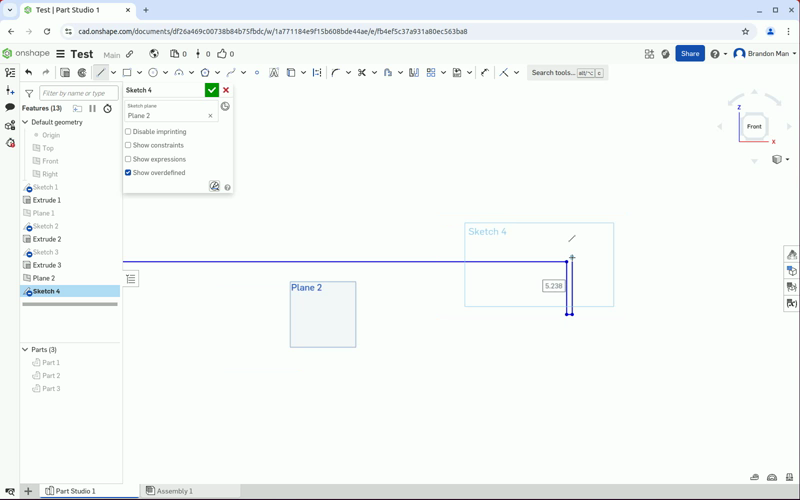
scroll(-6)
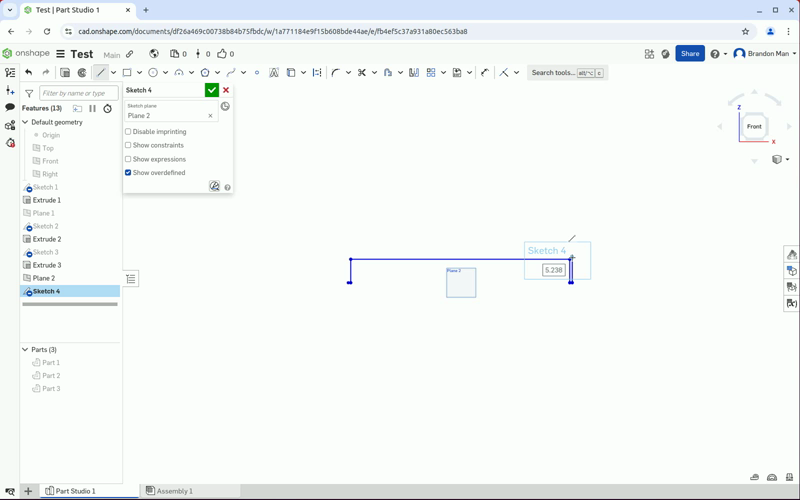
key_up(shift)
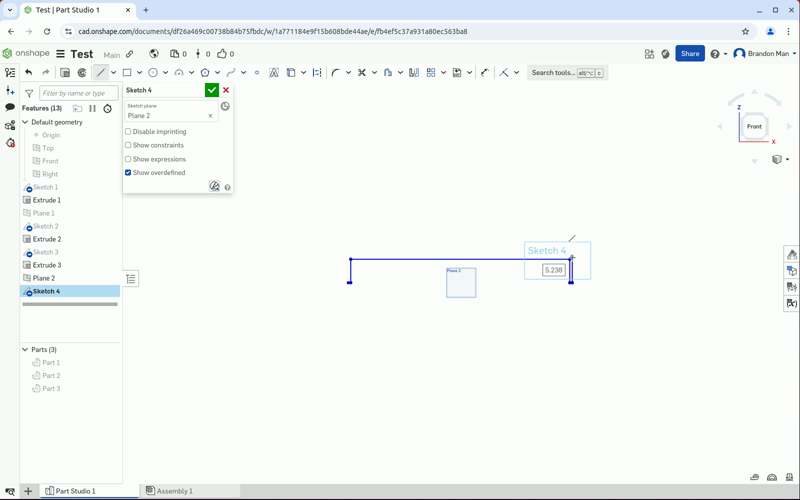
key_down(shift)
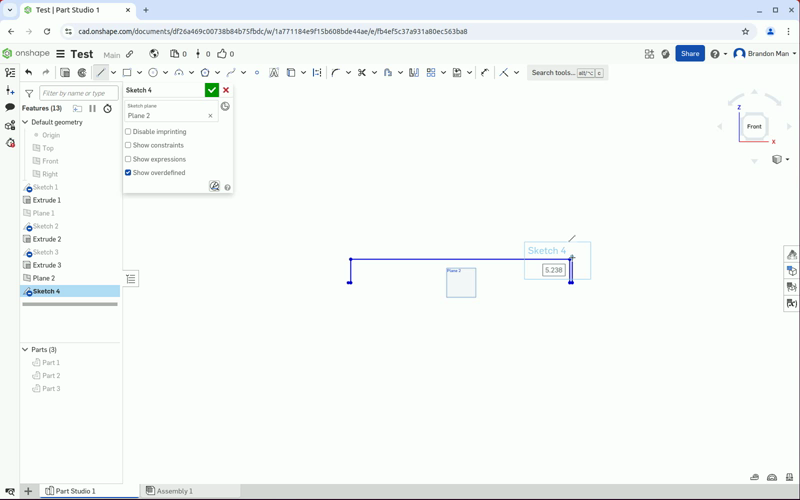
mouse_move(348, 257)
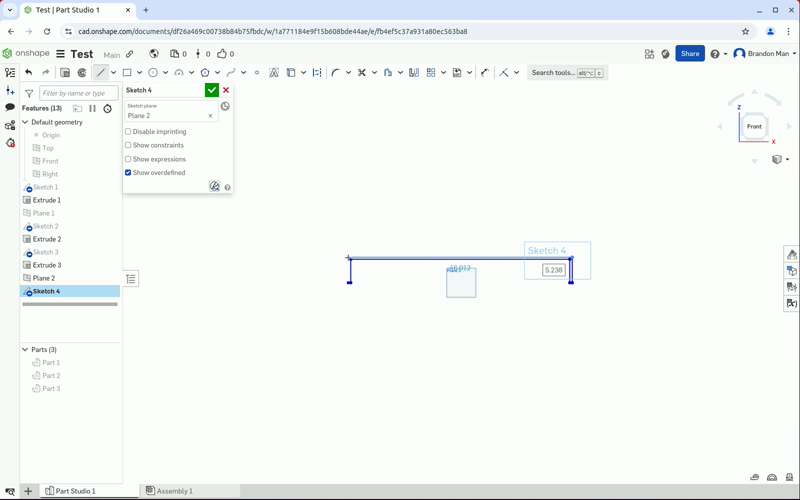
scroll(6)
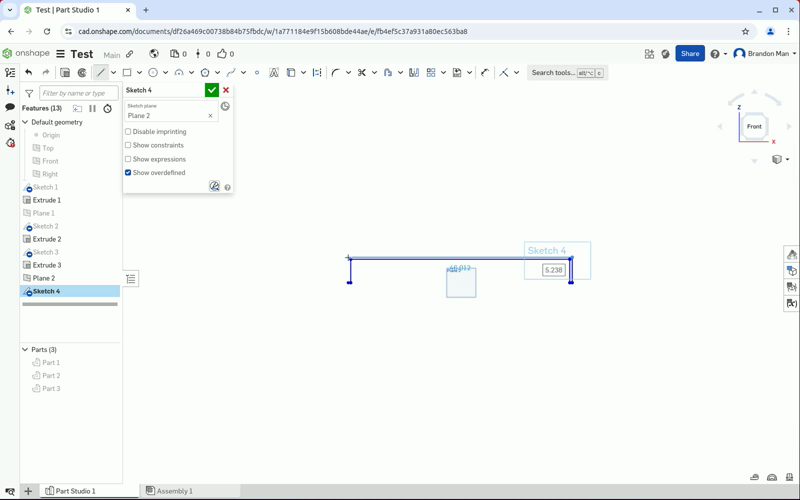
scroll(6)
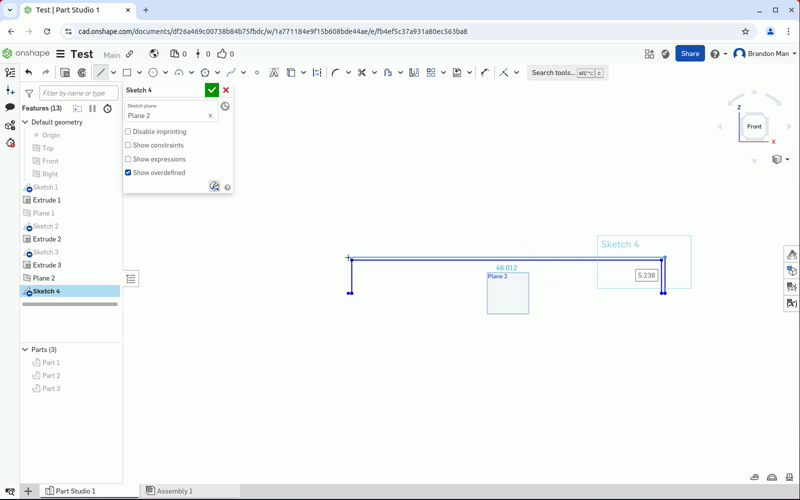
scroll(6)
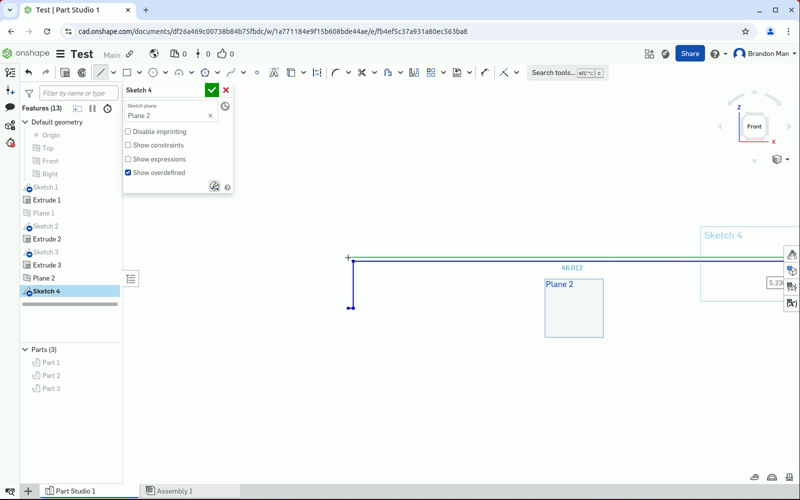
scroll(6)
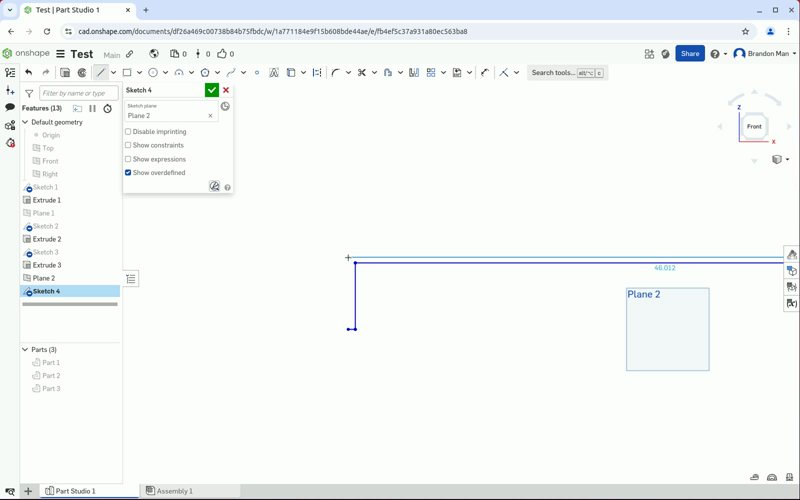
scroll(6)
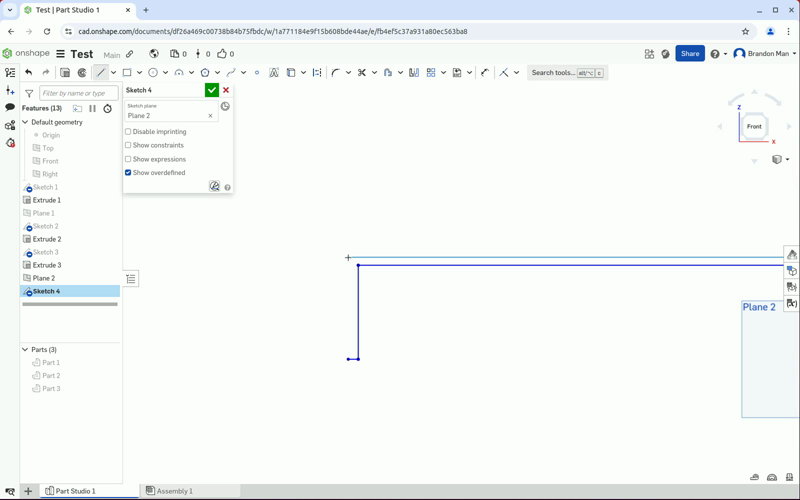
scroll(6)
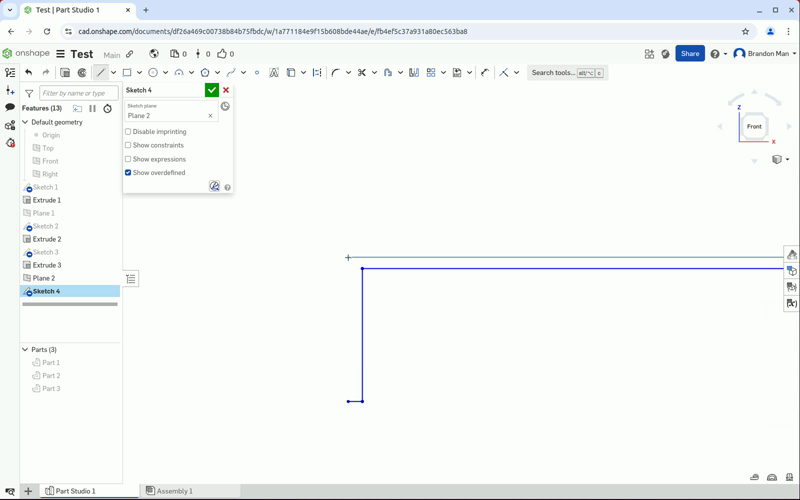
scroll(6)
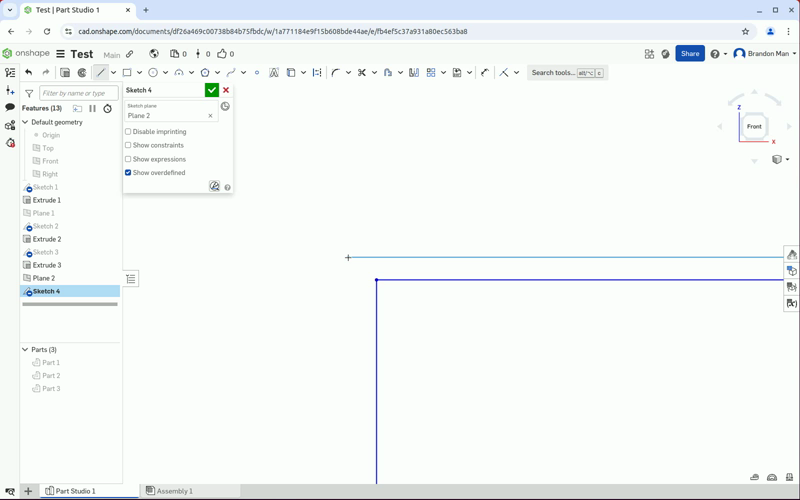
click(348, 257)
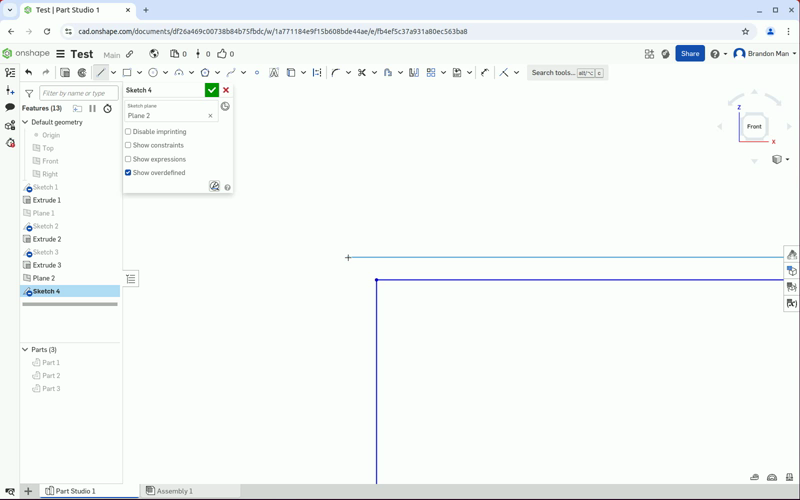
scroll(-6)
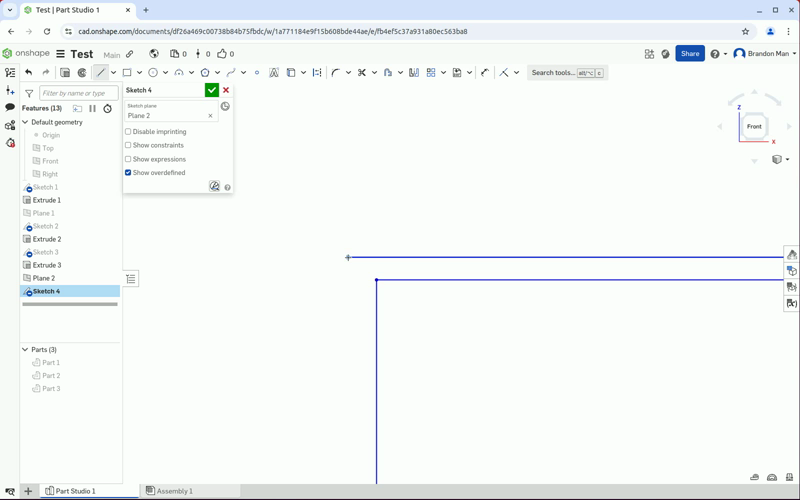
scroll(-6)
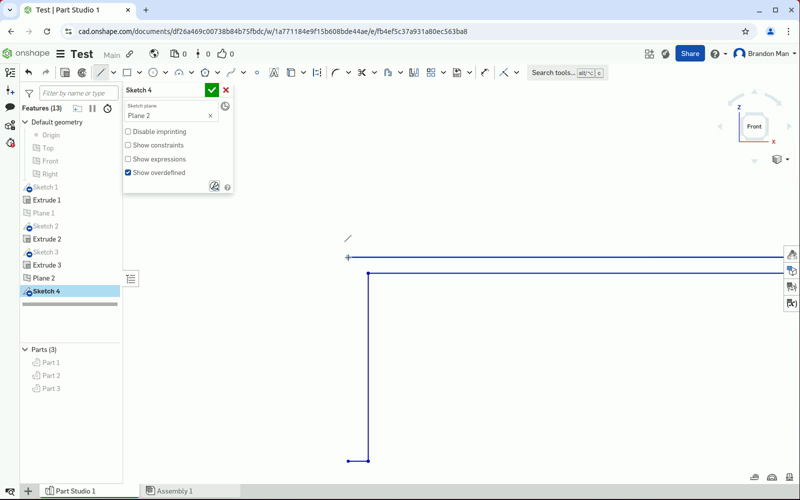
scroll(-6)
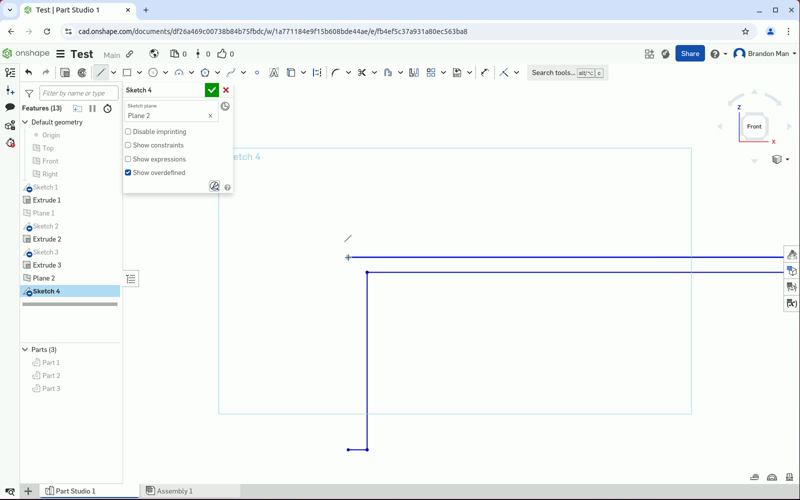
scroll(-6)
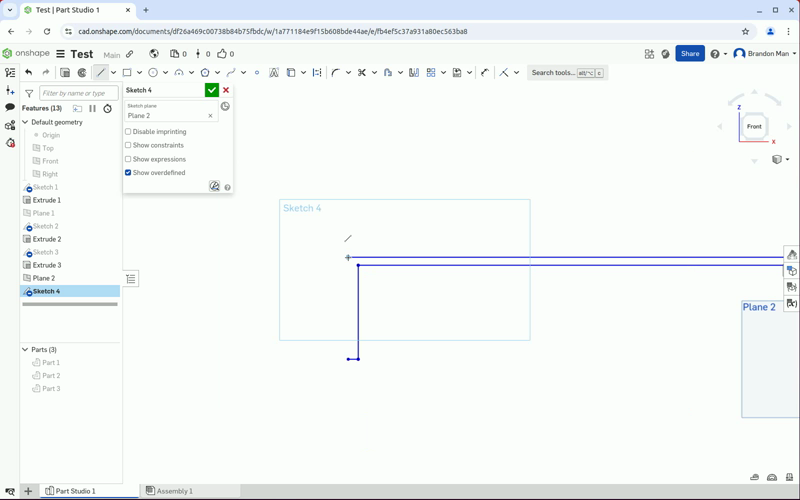
scroll(-6)
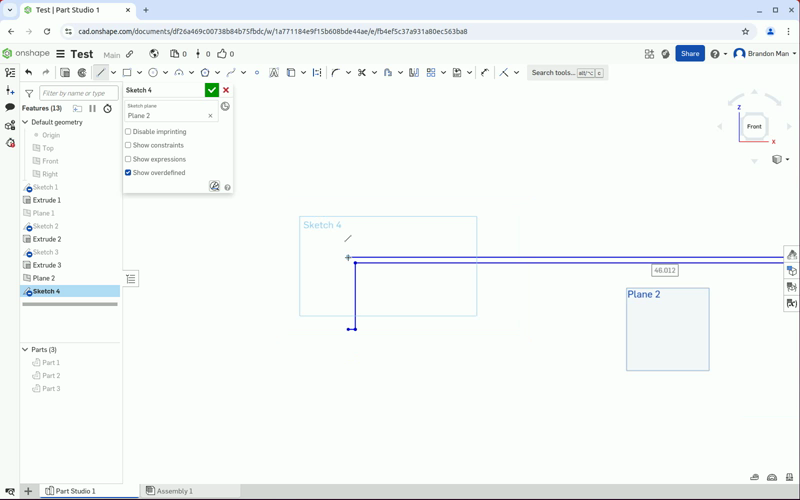
scroll(-6)
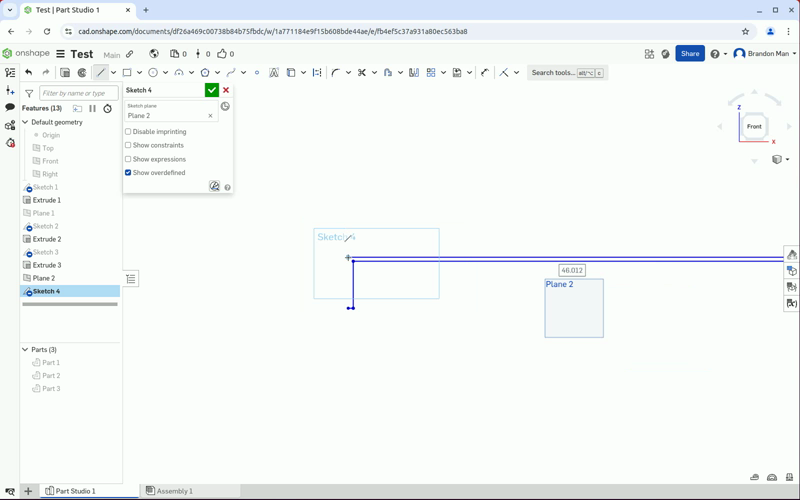
scroll(-6)
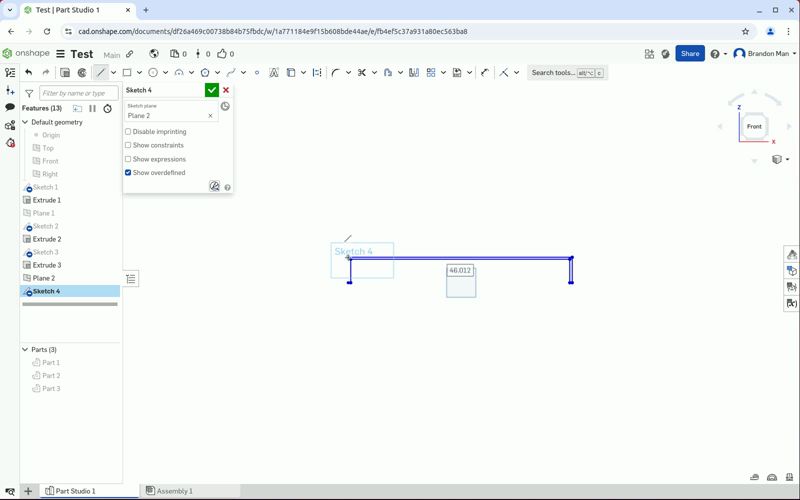
key_up(shift)
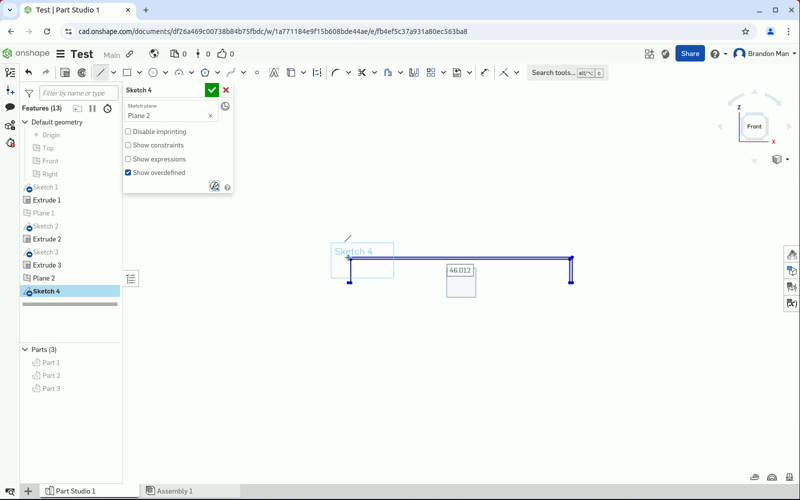
mouse_move(378, 257)
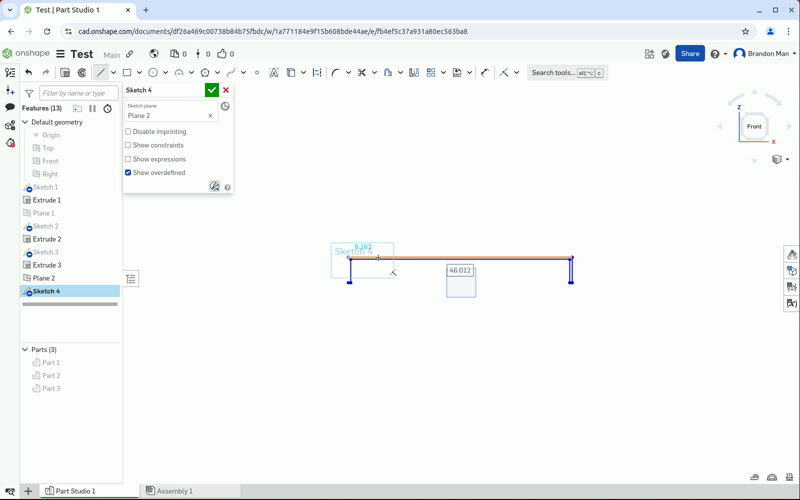
key_down(shift)
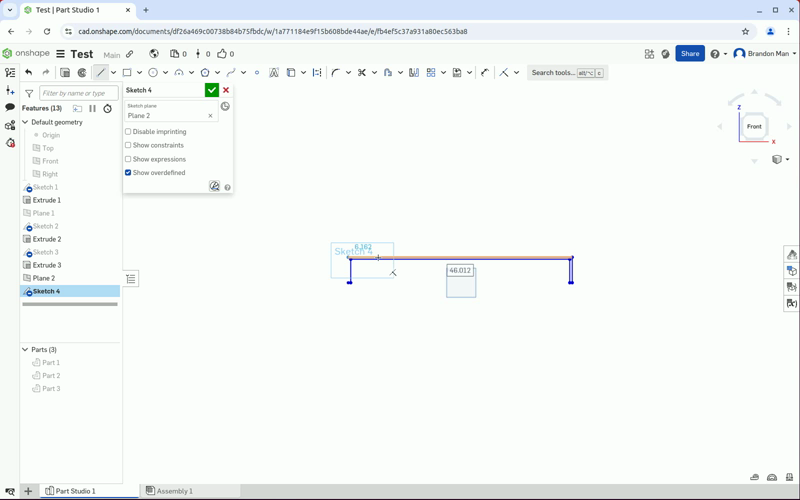
mouse_move(348, 282)
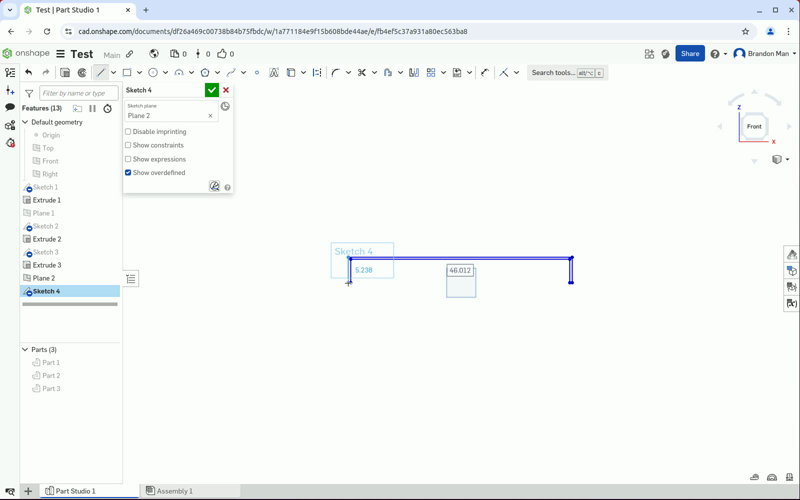
scroll(6)
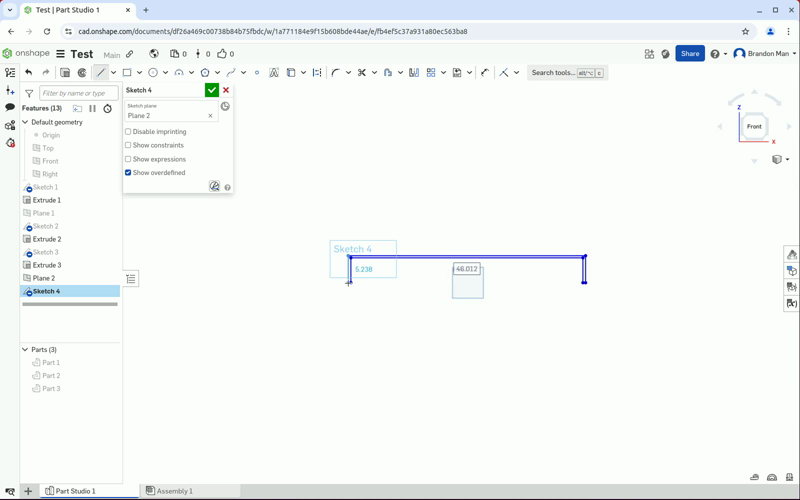
scroll(6)
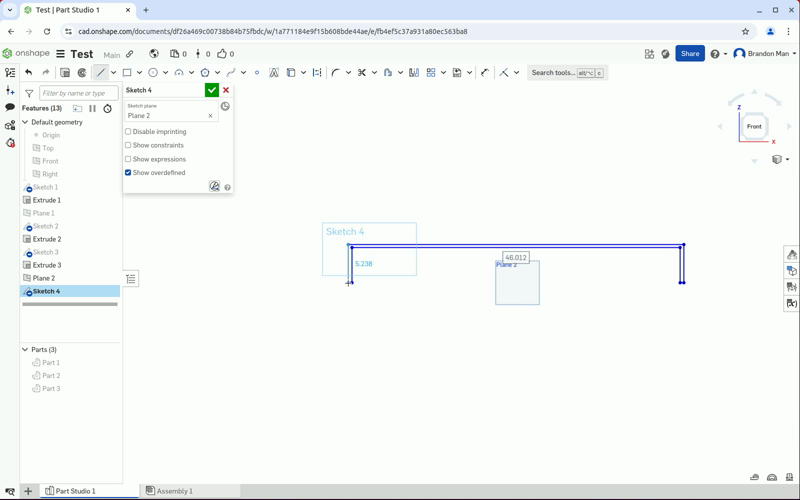
scroll(6)
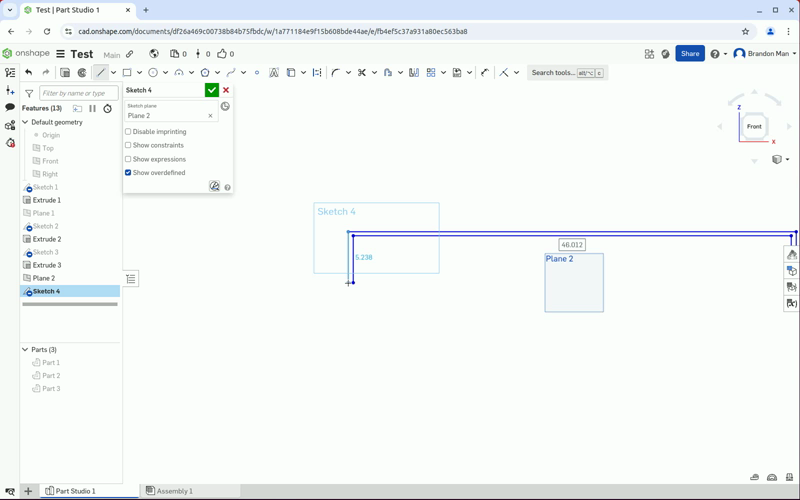
scroll(6)
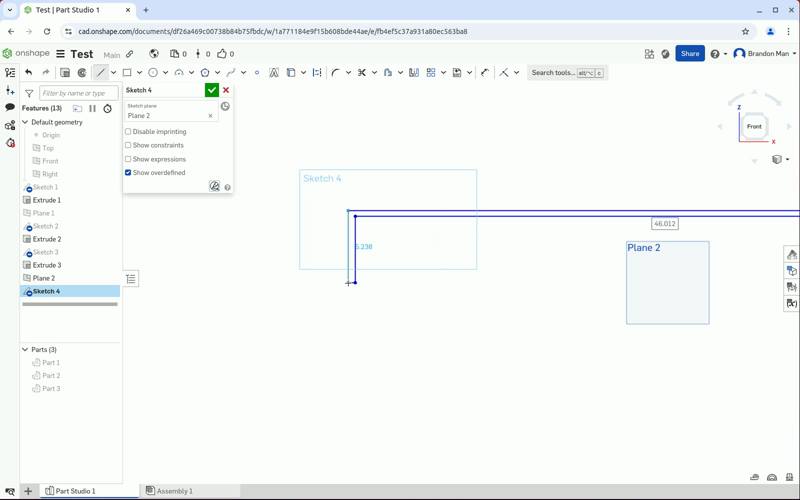
scroll(6)
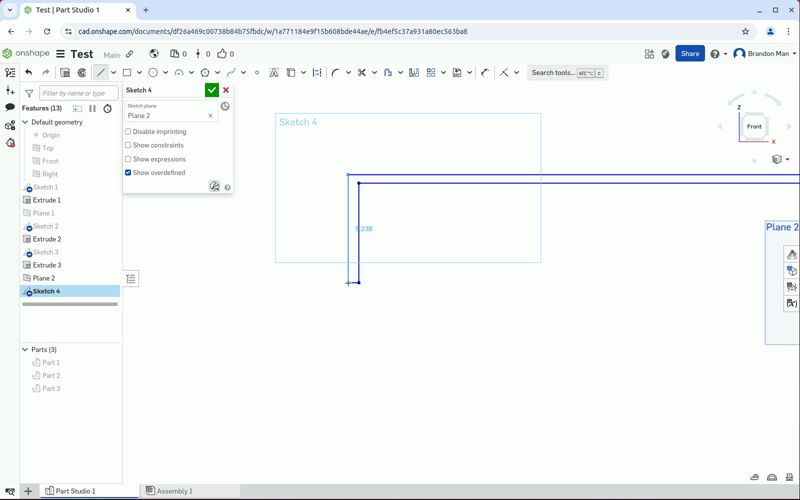
scroll(6)
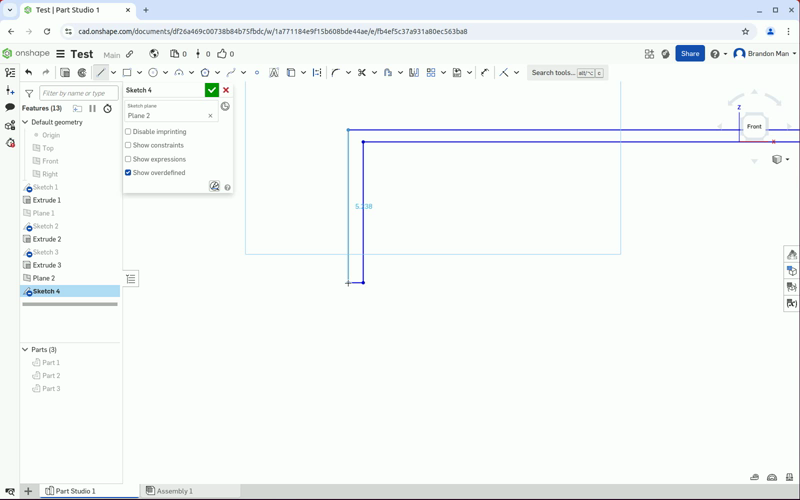
scroll(6)
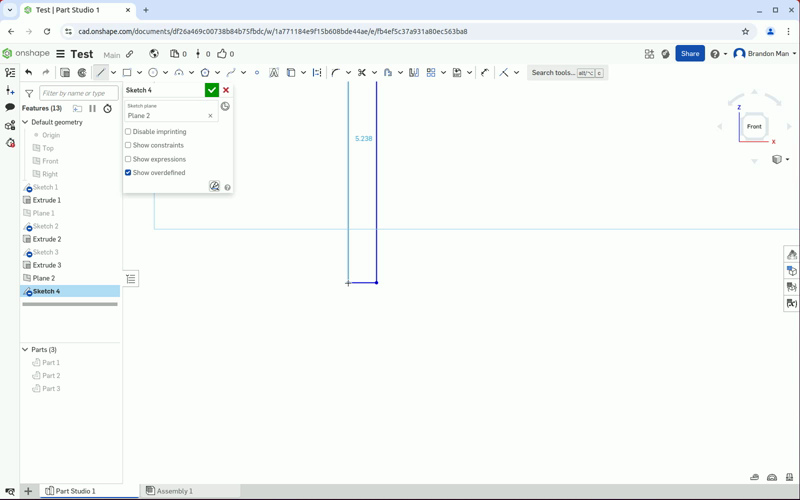
key_up(shift)
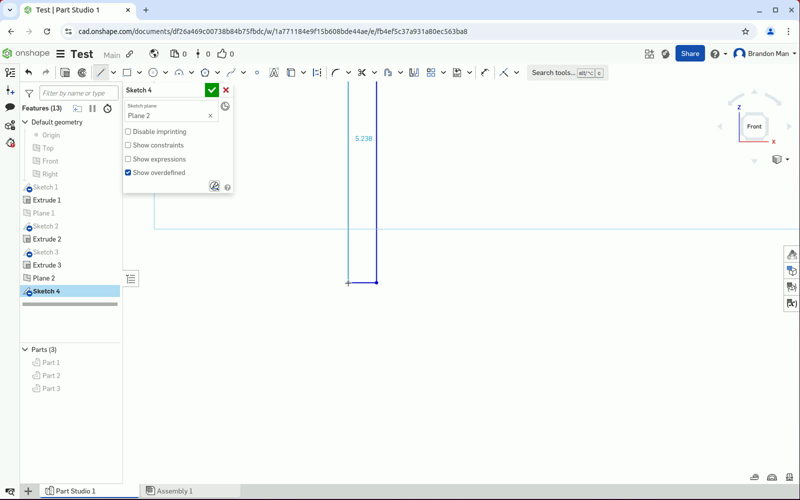
click(348, 282)
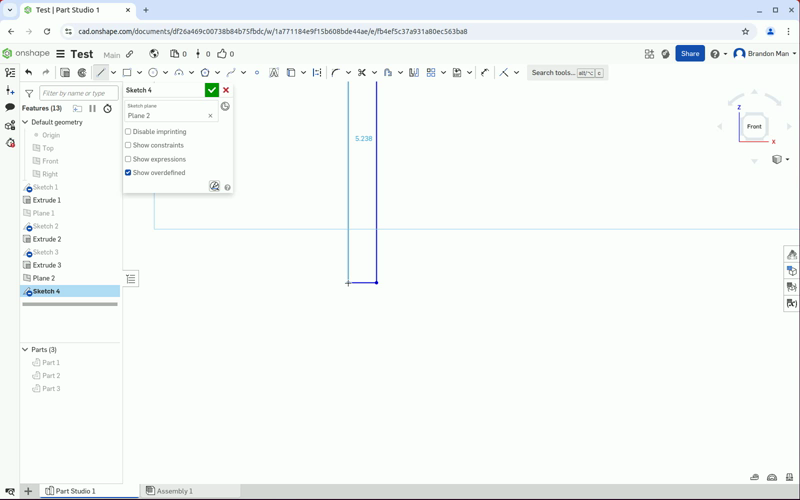
scroll(-6)
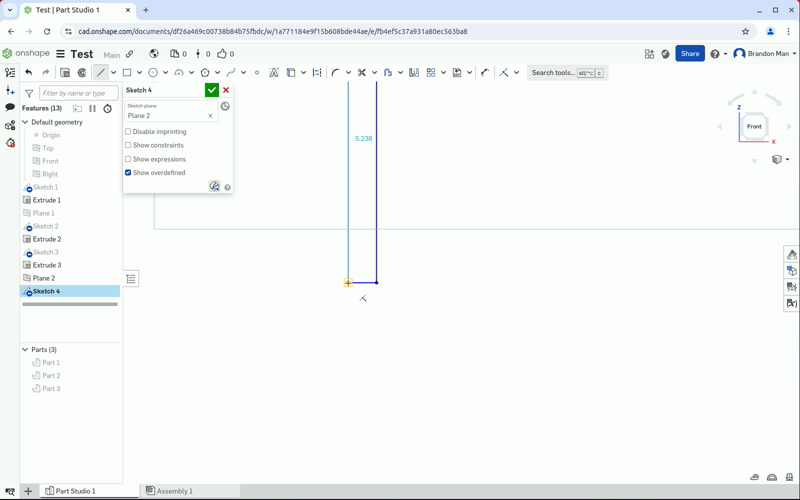
scroll(-6)
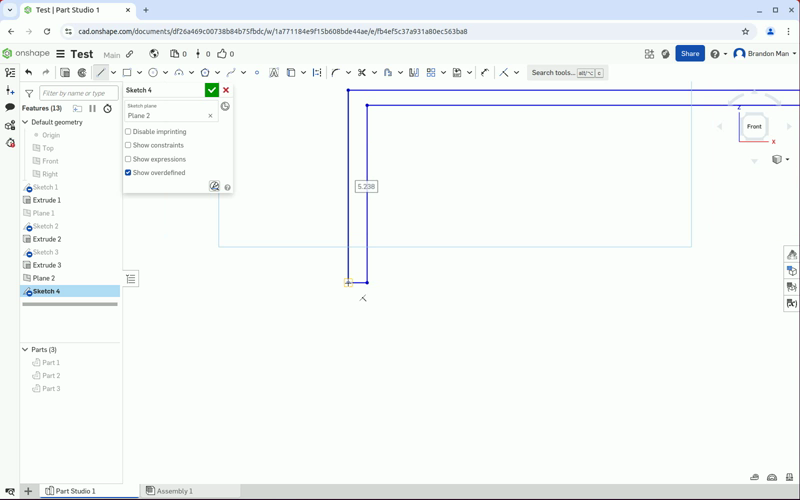
scroll(-6)
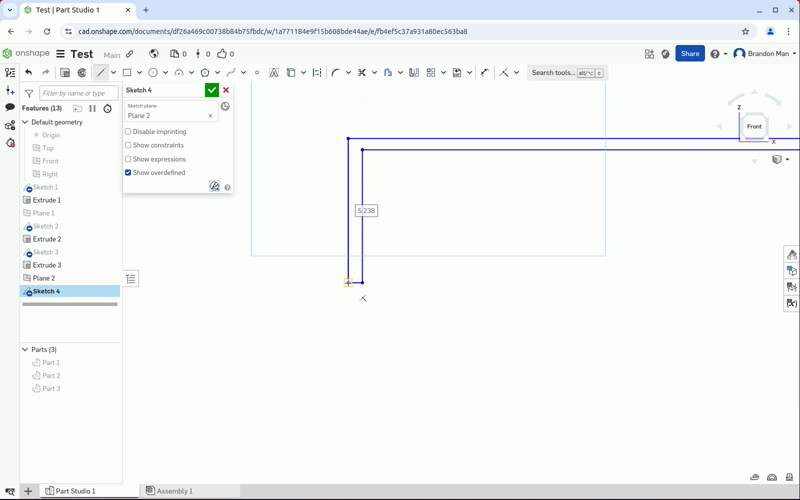
scroll(-6)
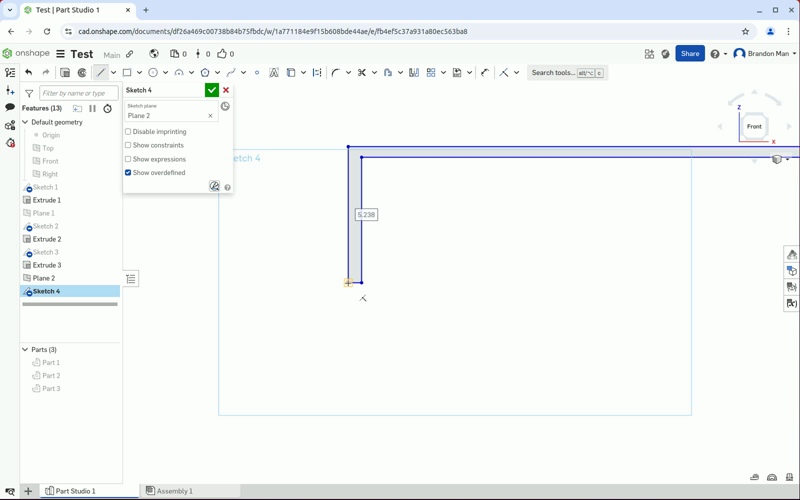
scroll(-6)
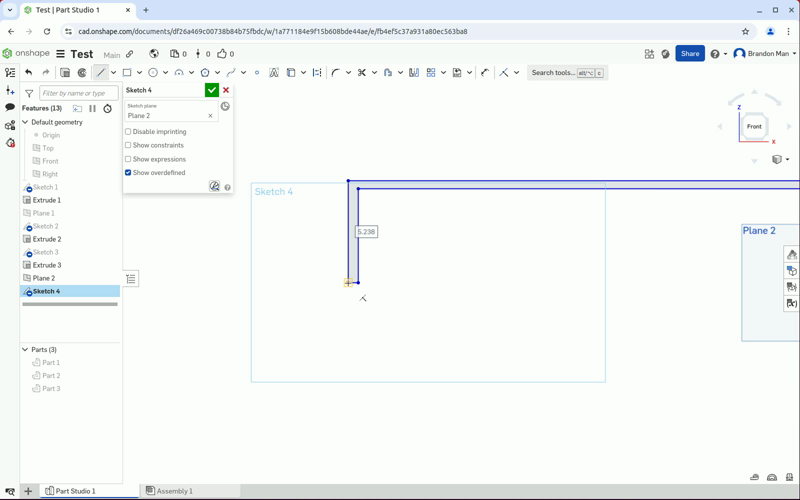
scroll(-6)
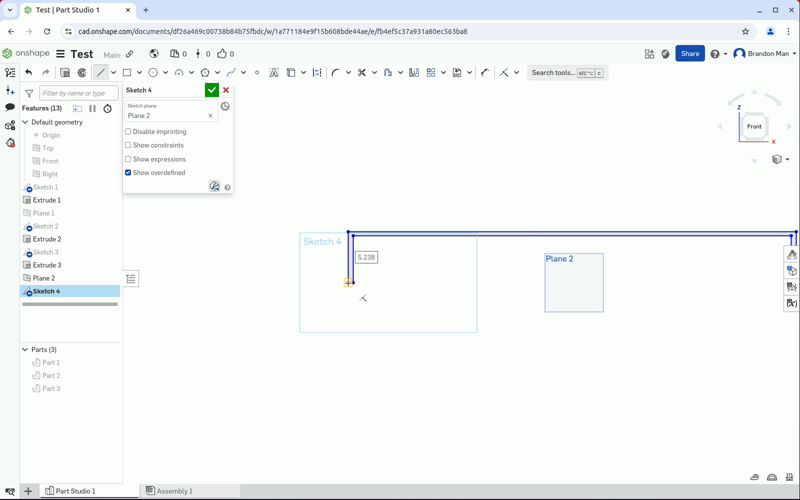
scroll(-6)
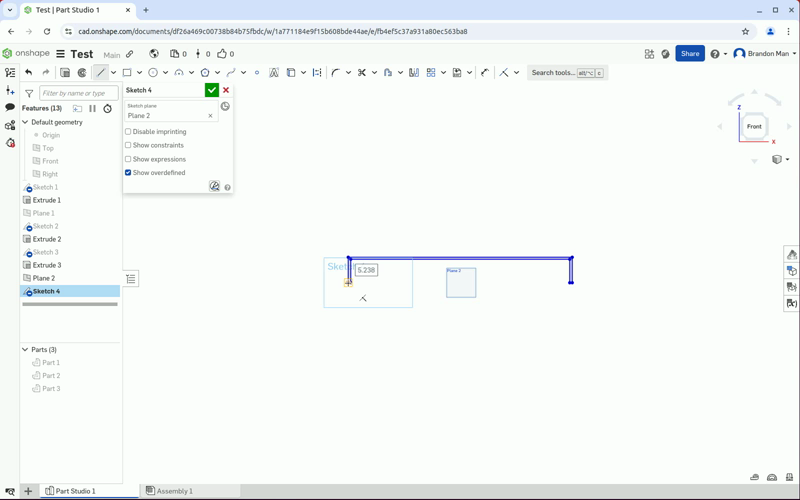
key(esc)
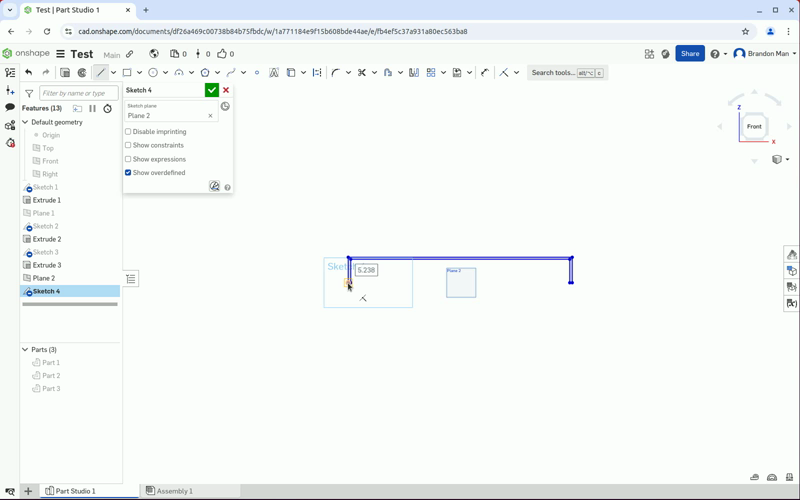
mouse_move(362, 258)
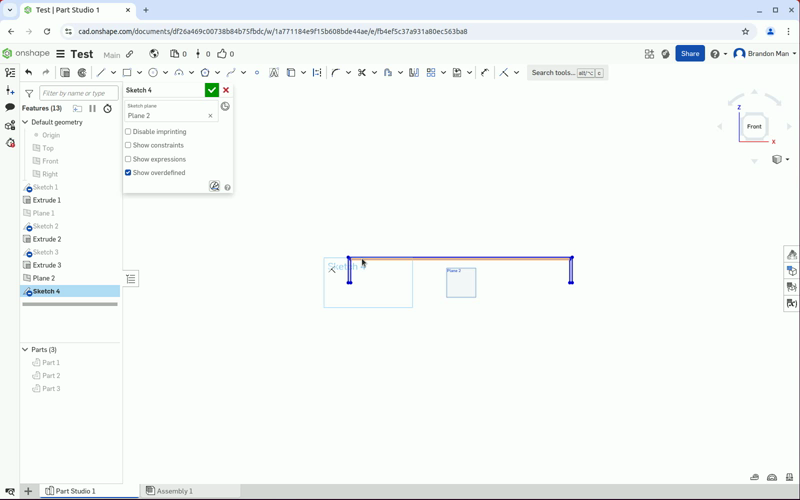
scroll(6)
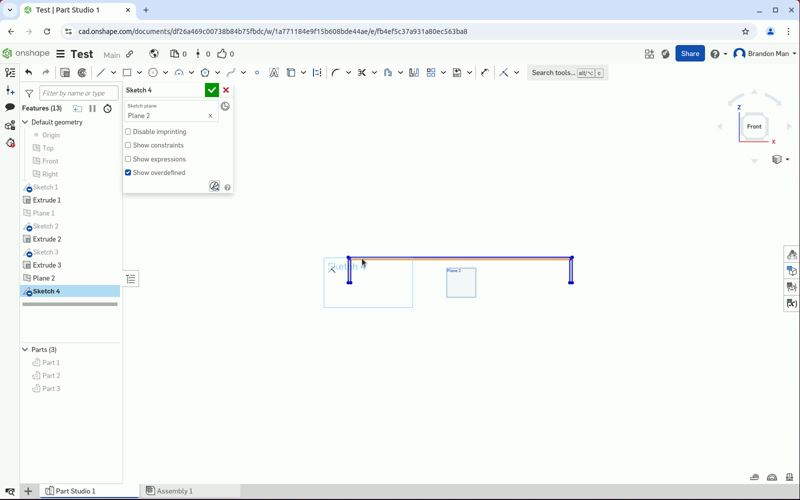
scroll(6)
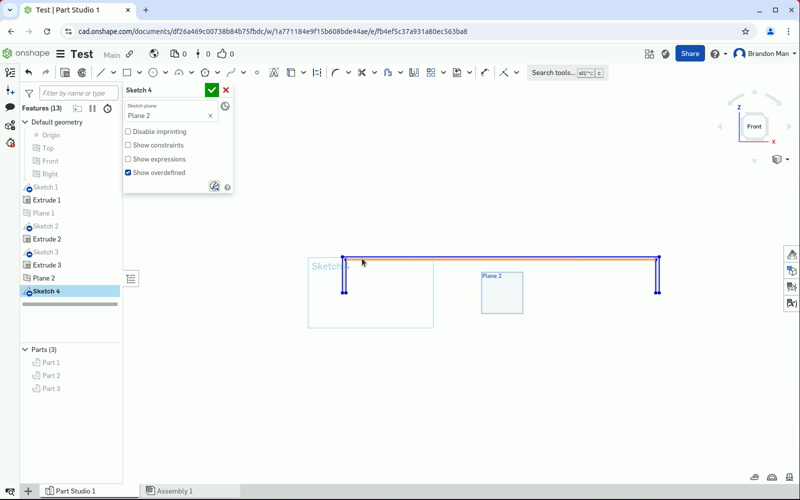
scroll(6)
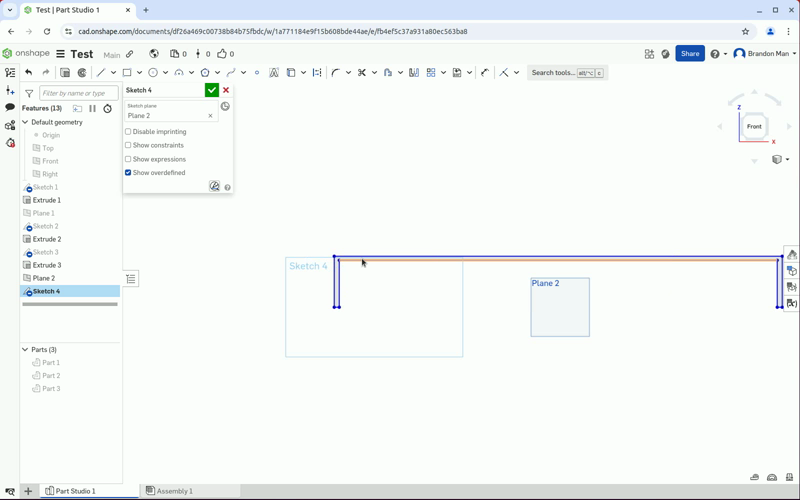
scroll(6)
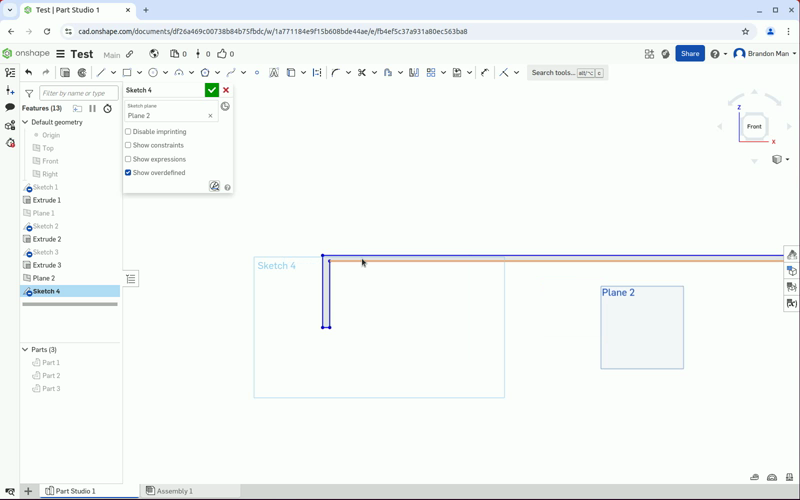
scroll(6)
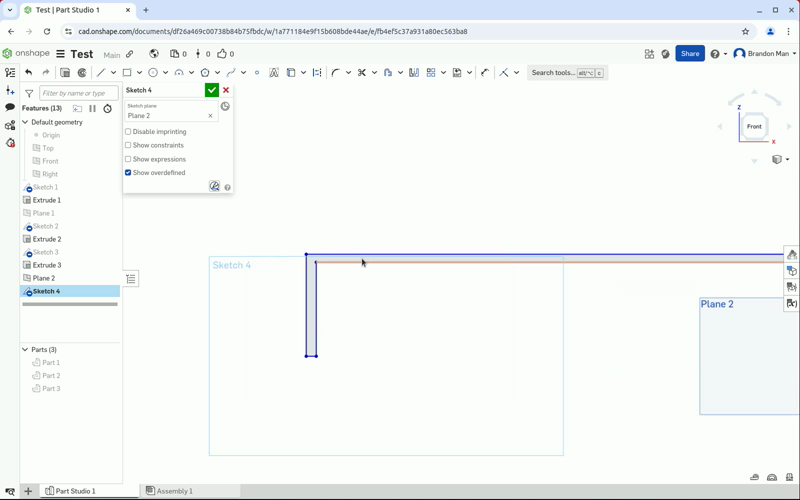
scroll(6)
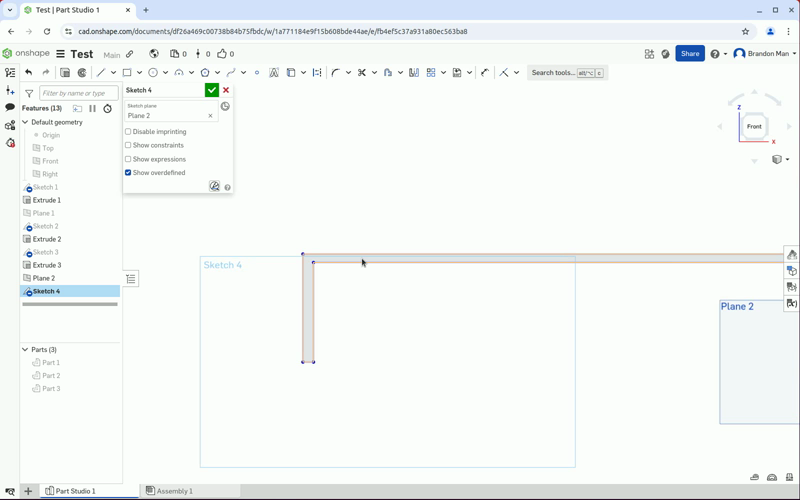
scroll(6)
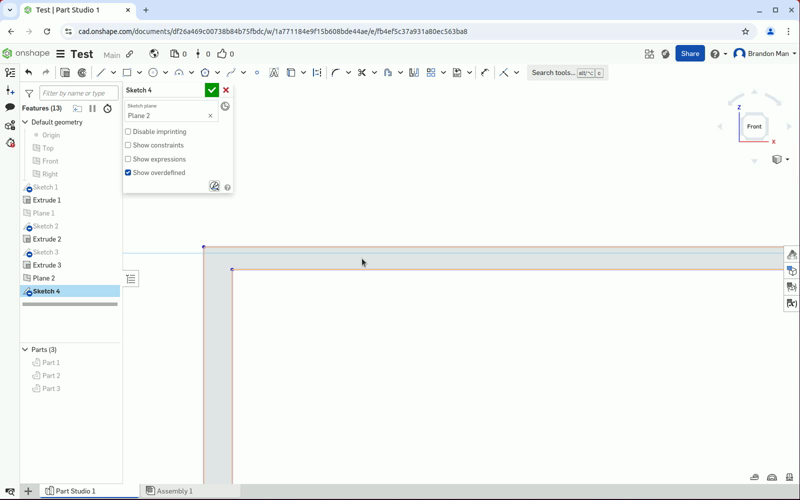
click(362, 258)
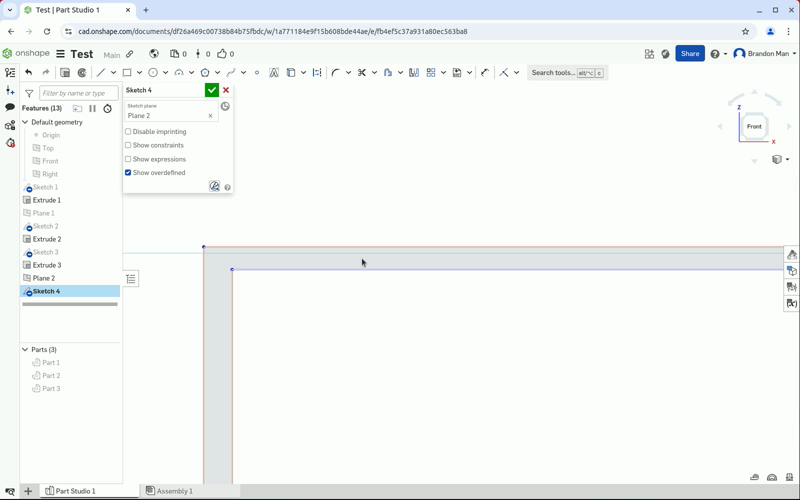
scroll(-6)
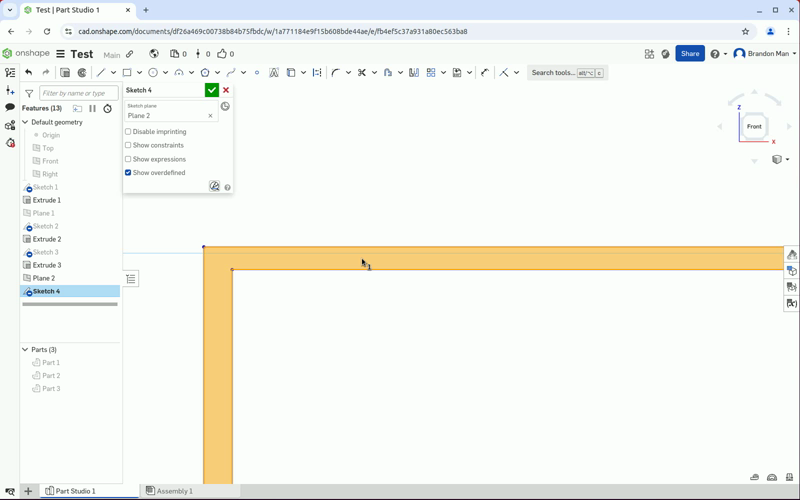
scroll(-6)
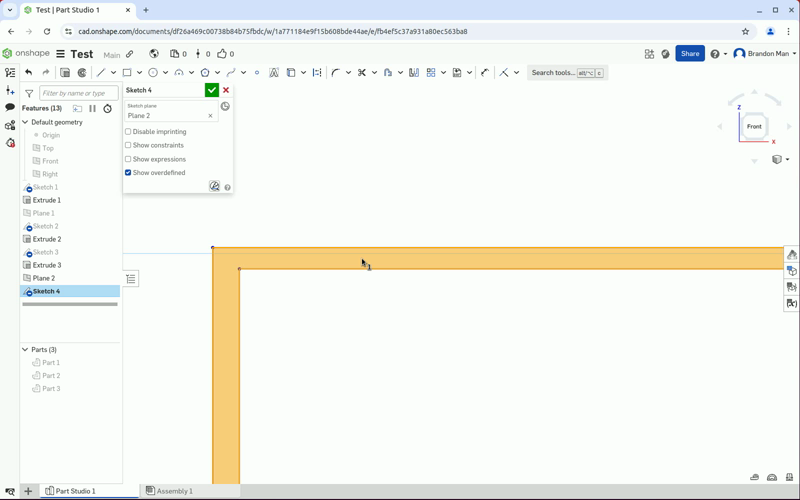
scroll(-6)
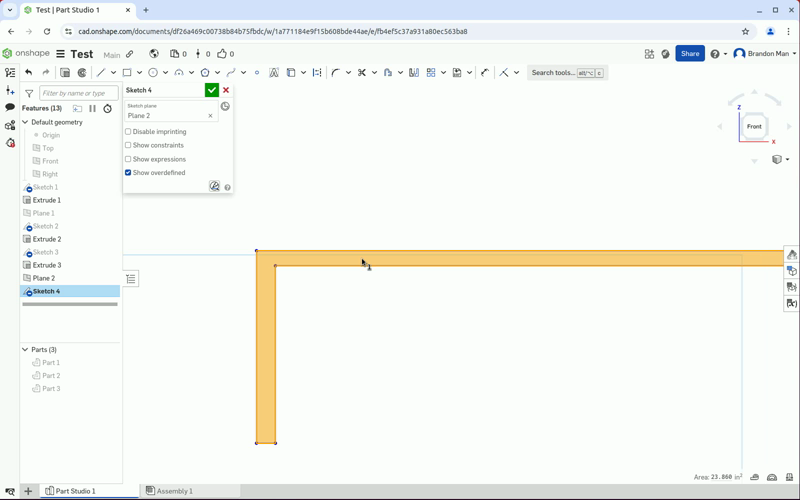
scroll(-6)
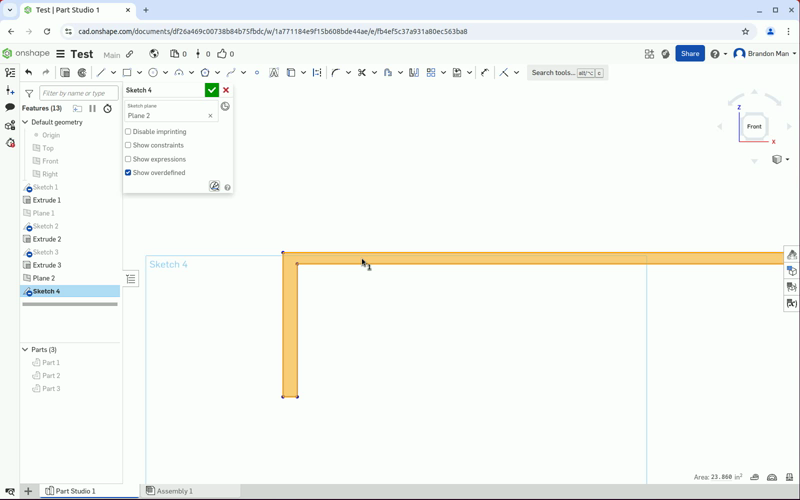
scroll(-6)
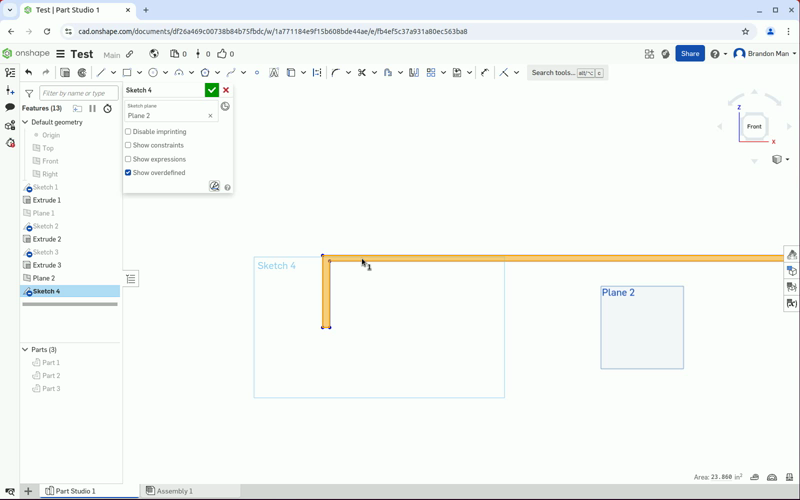
scroll(-6)
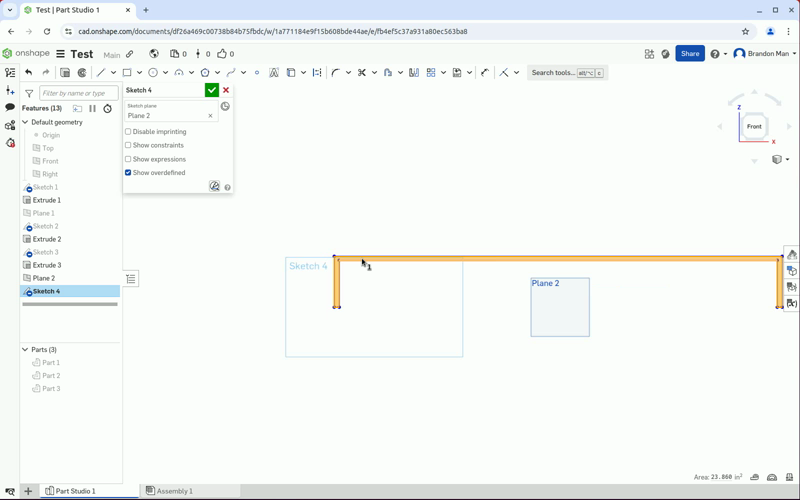
scroll(-6)
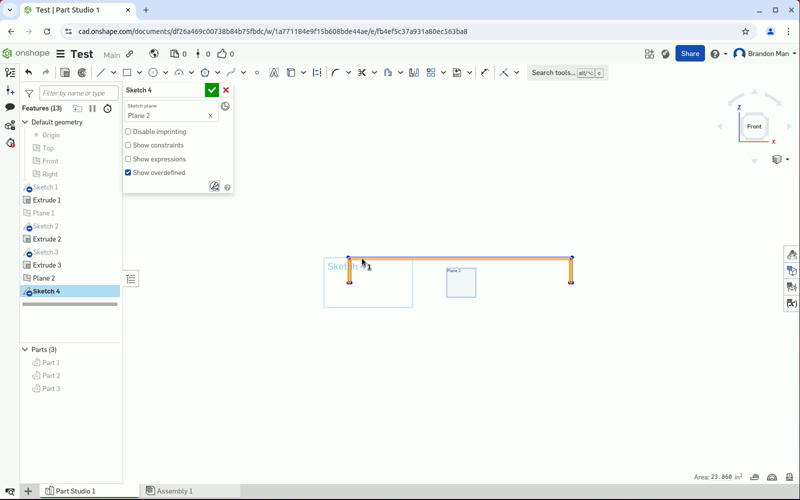
mouse_move(73, 352)
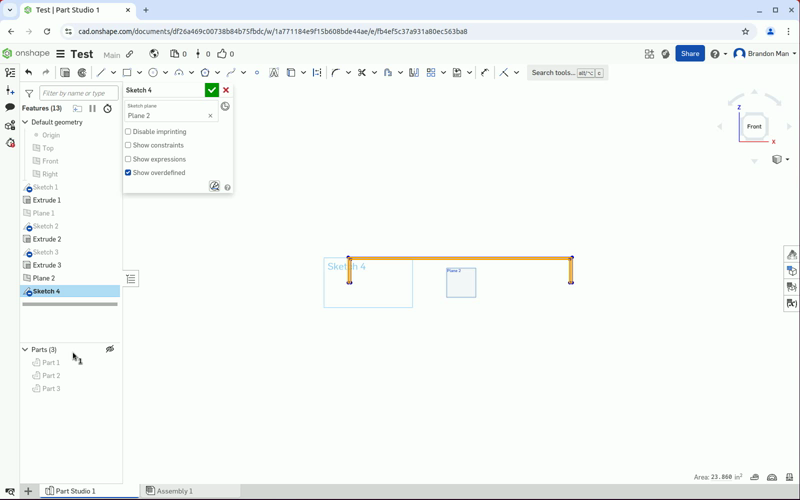
key(shift+y)
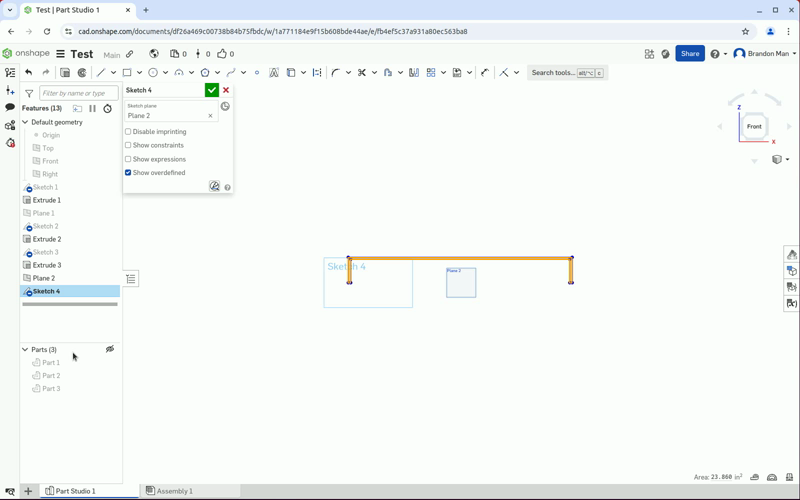
key(shift+e)
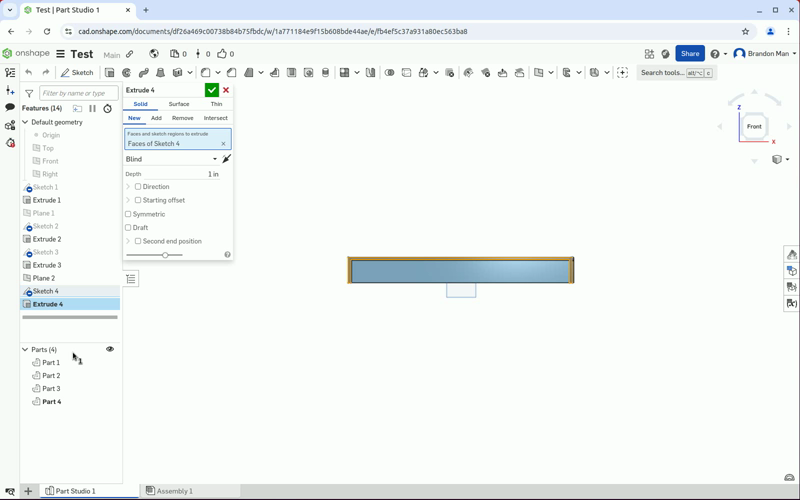
mouse_move(143, 106)
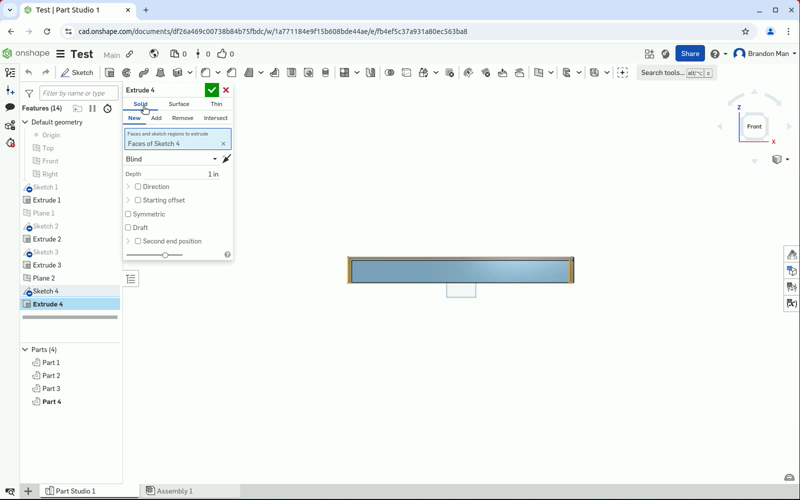
click(143, 106)
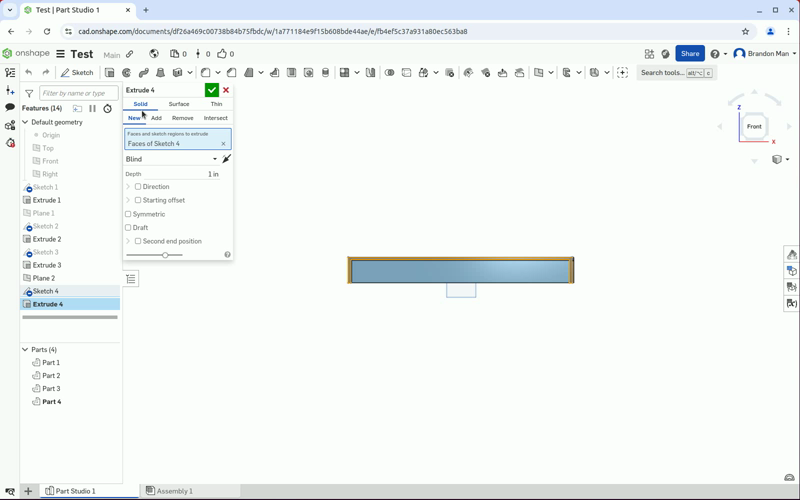
mouse_move(137, 120)
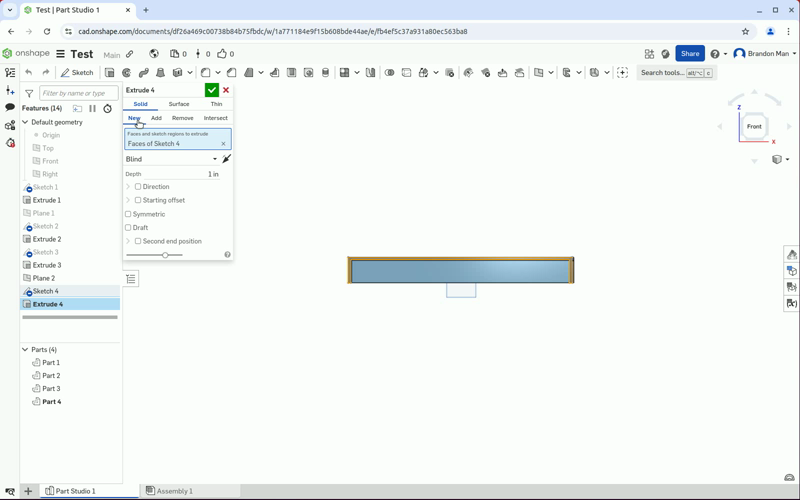
click(137, 120)
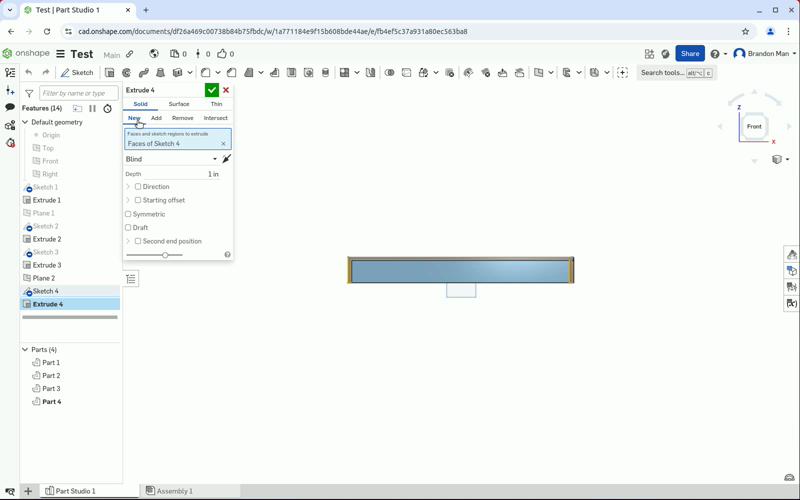
key(tab, 4)
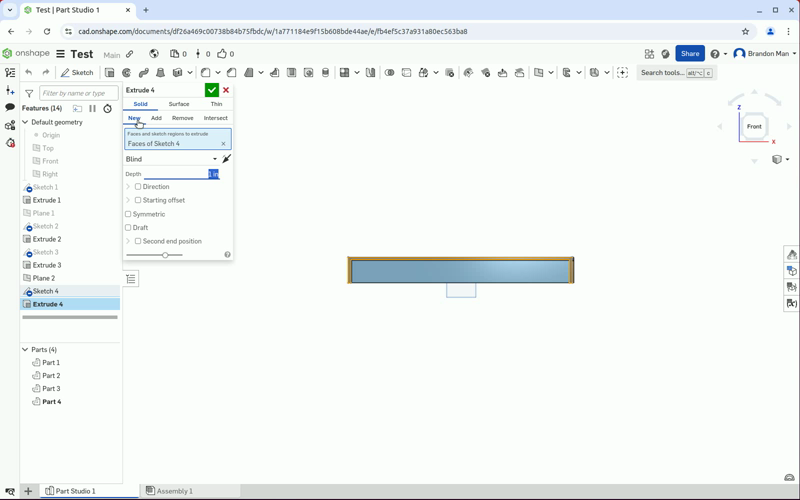
text(0.722)
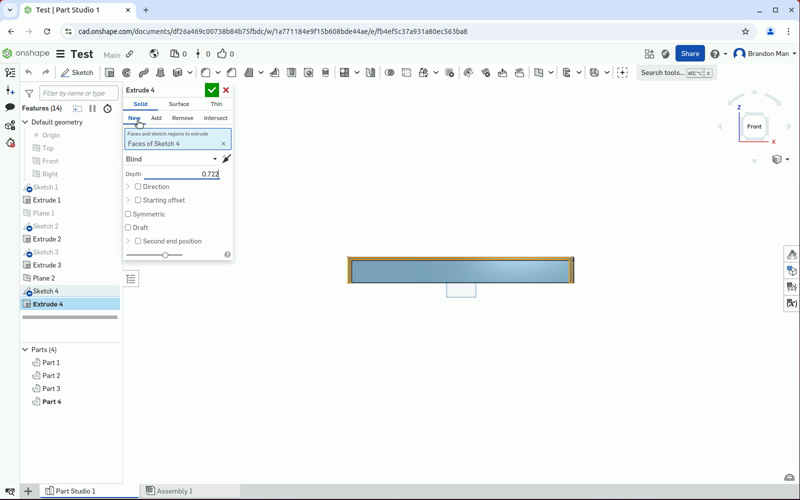
key(enter)
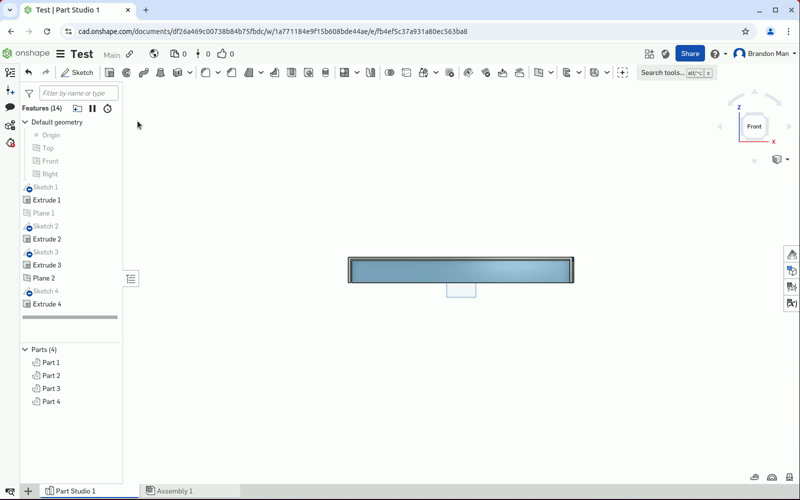
key(shift+h)
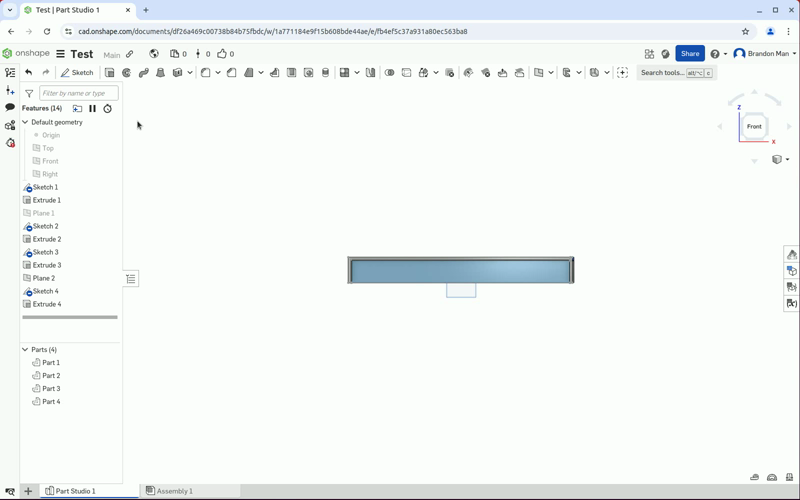
key(shift+h)
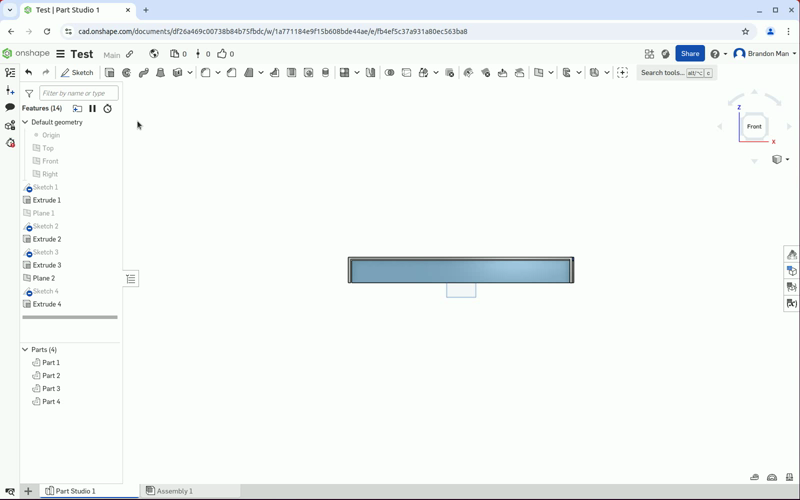
mouse_move(73, 189)
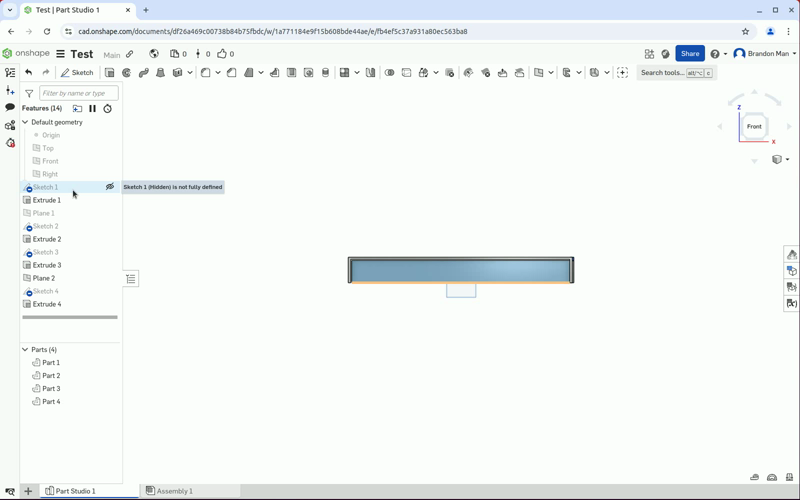
click(73, 189)
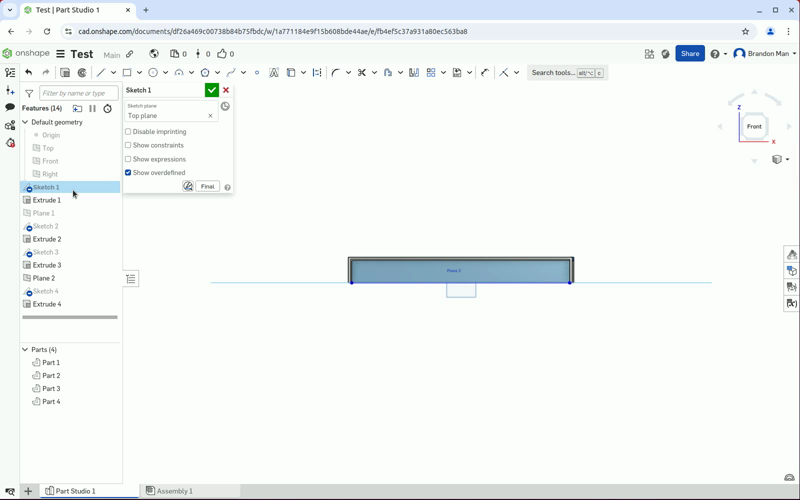
mouse_move(229, 92)
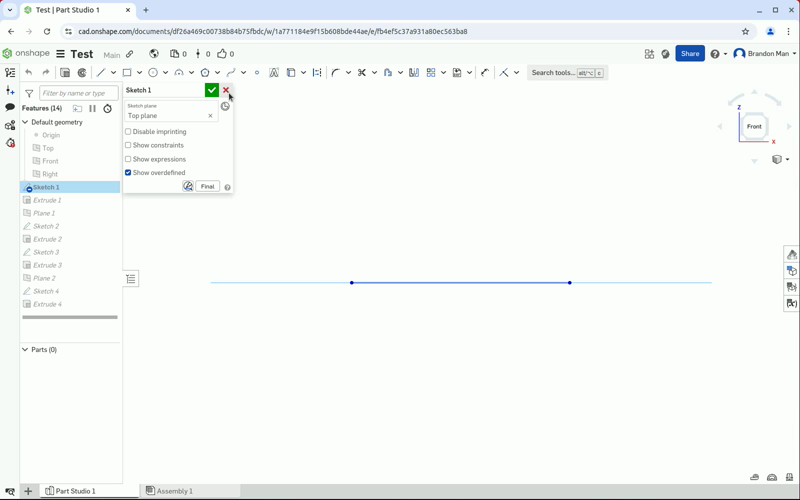
click(229, 92)
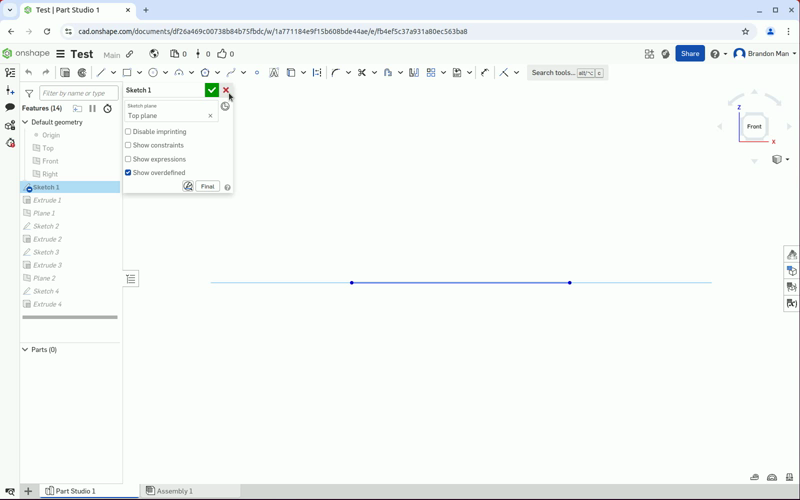
key(shift+s)
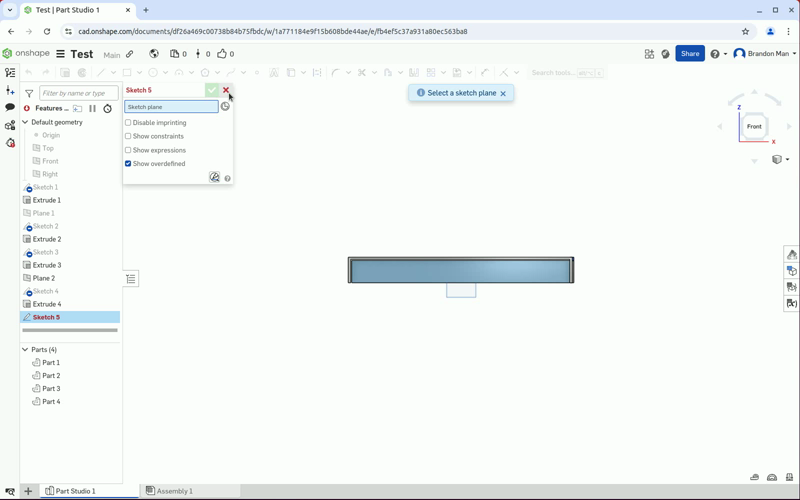
mouse_move(73, 280)
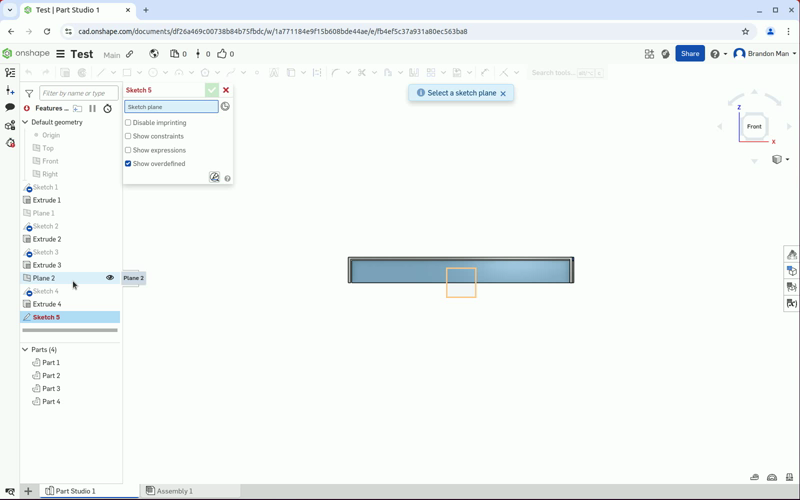
click(73, 280)
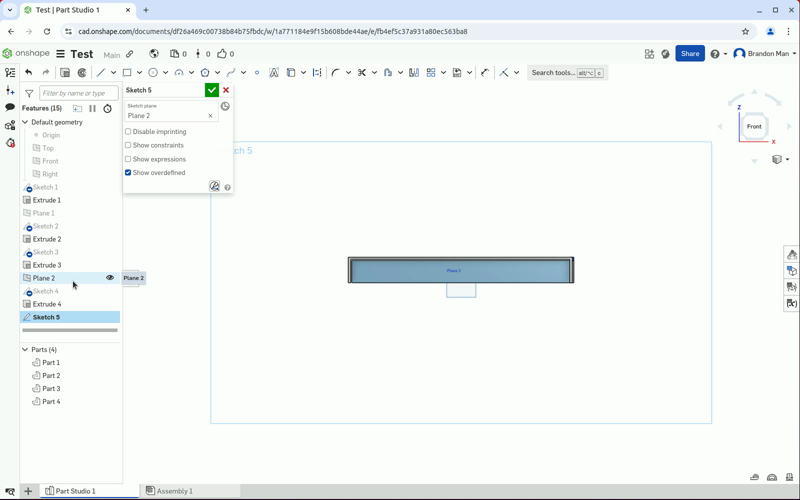
mouse_move(73, 352)
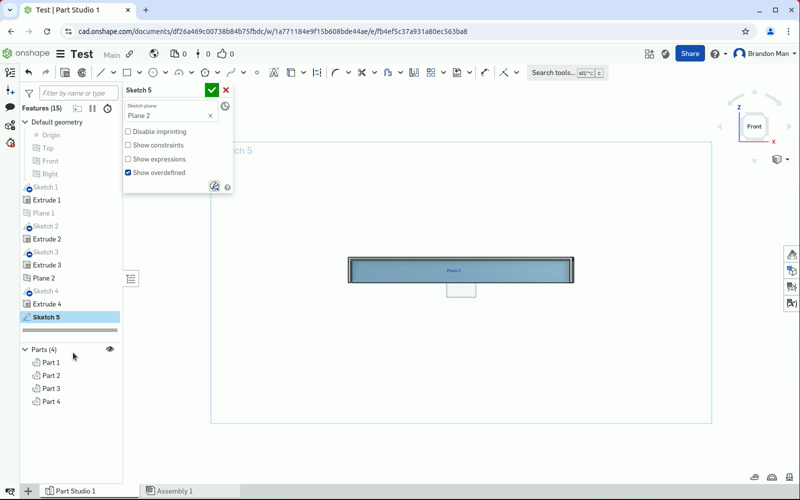
key(y)
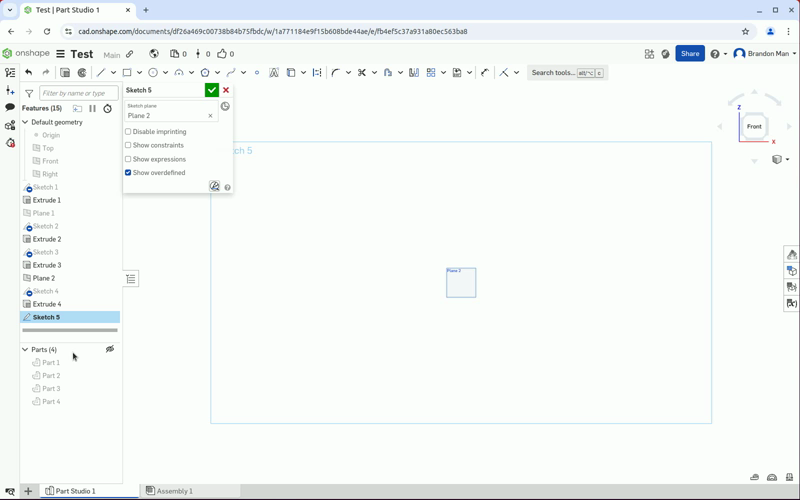
key(l)
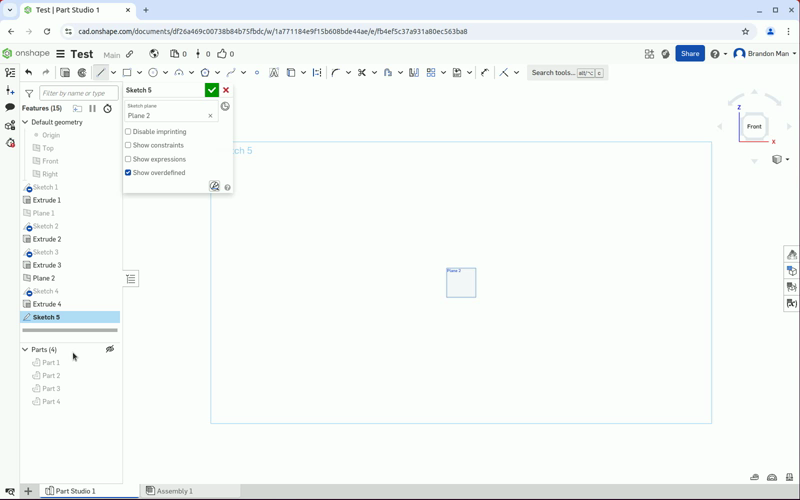
key_down(shift)
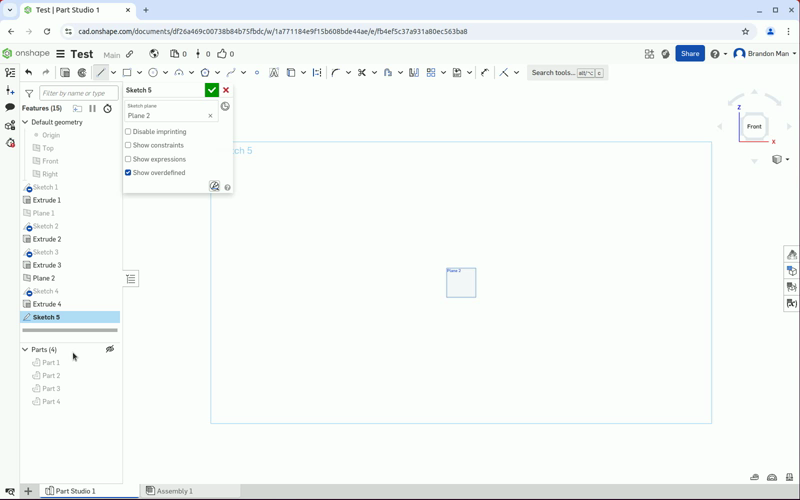
mouse_move(351, 282)
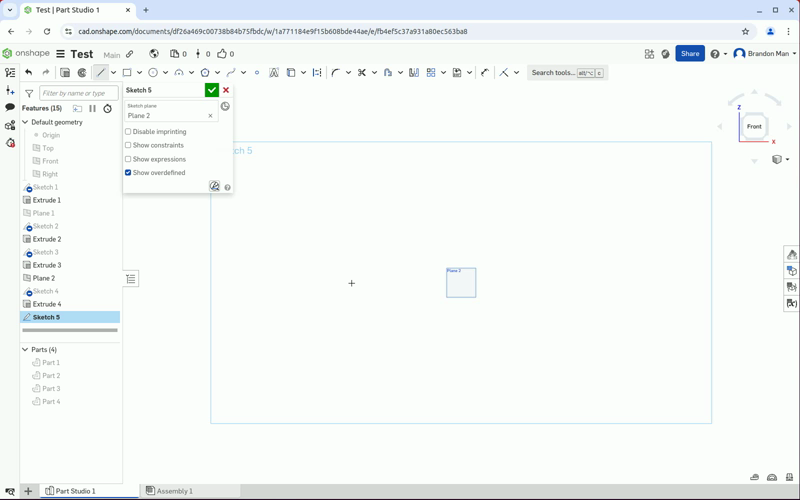
click(351, 282)
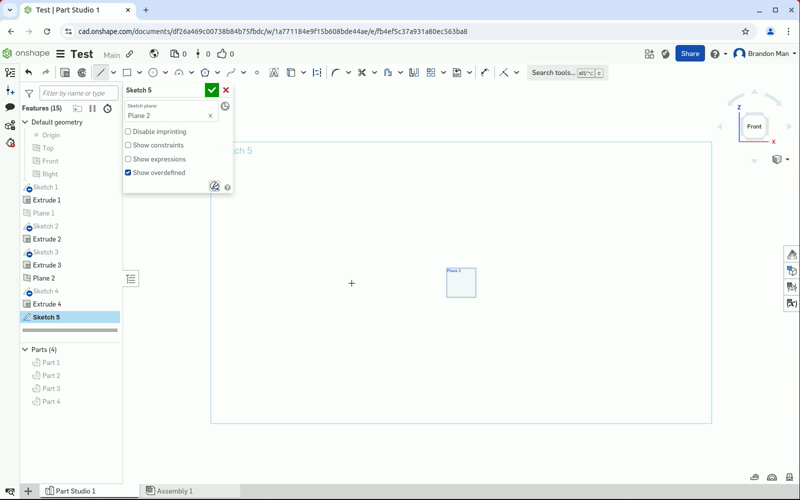
key_up(shift)
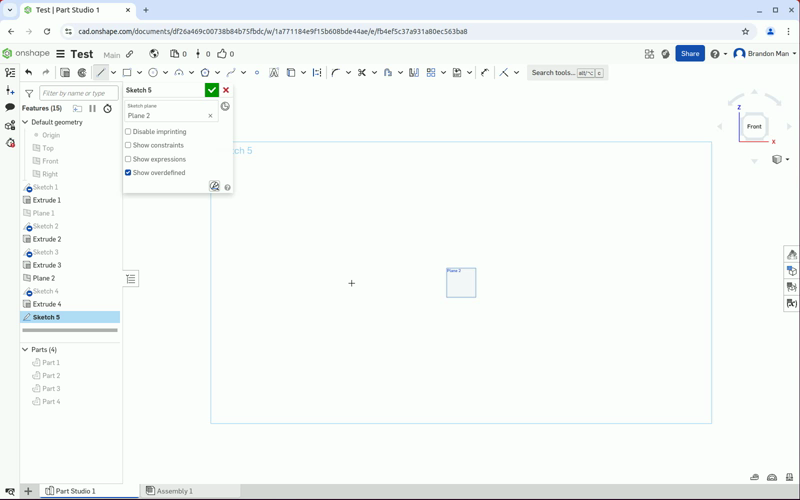
key_down(shift)
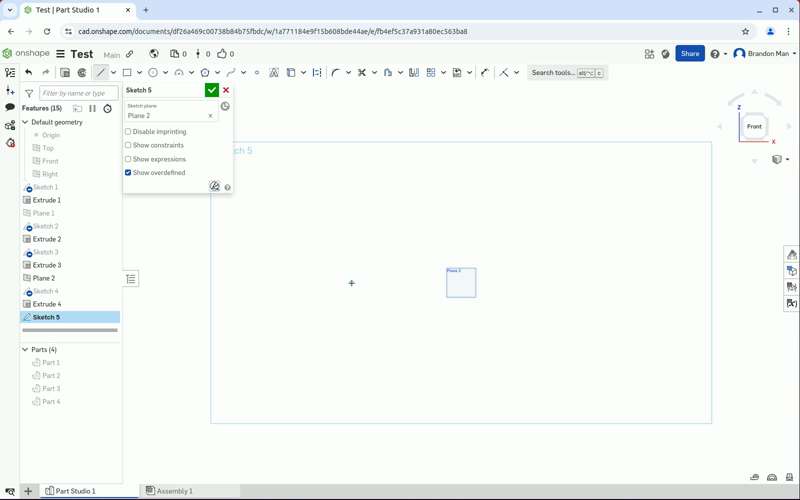
mouse_move(569, 282)
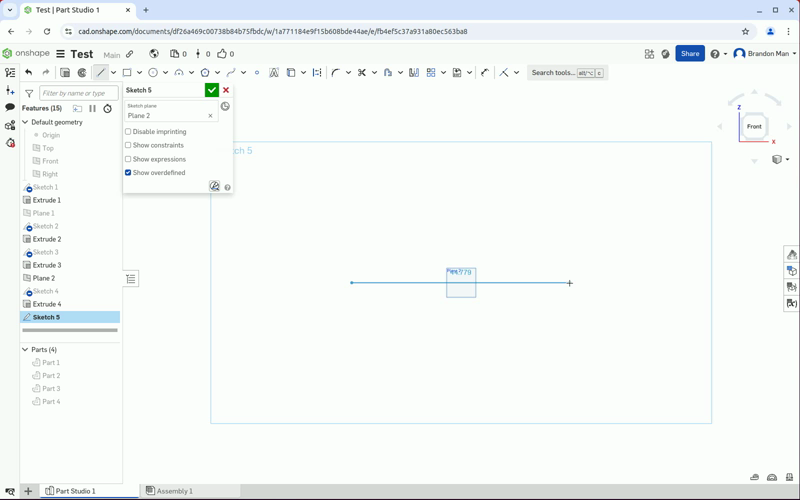
click(569, 282)
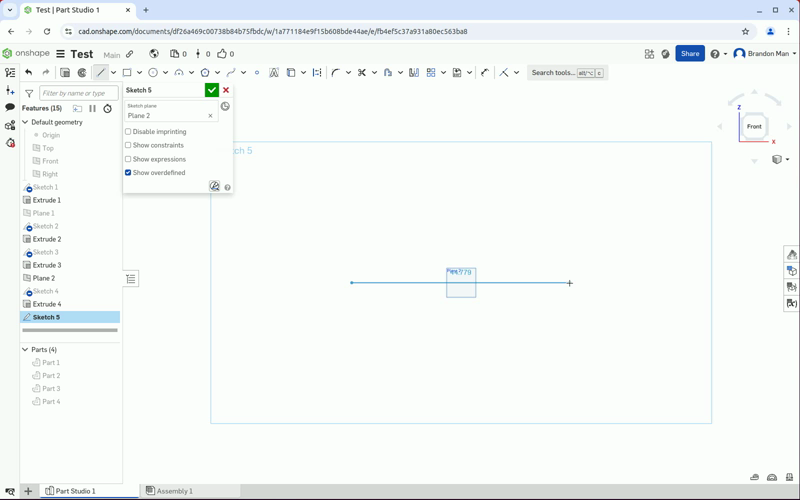
key_up(shift)
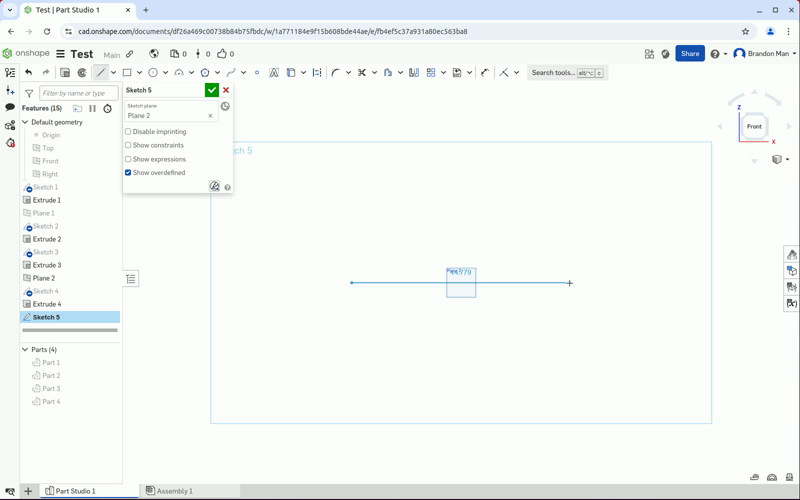
key_down(shift)
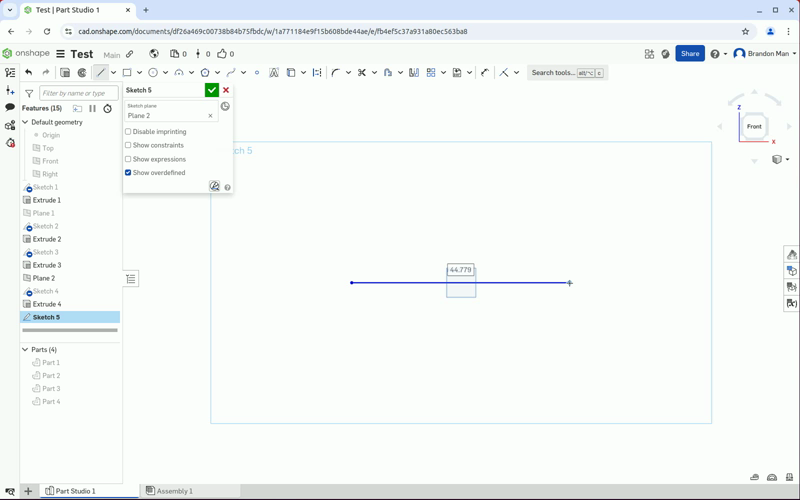
mouse_move(589, 282)
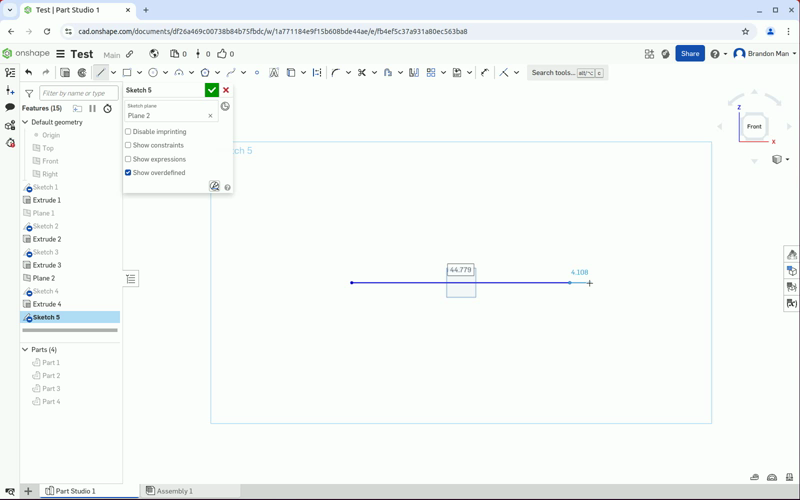
mouse_move(569, 260)
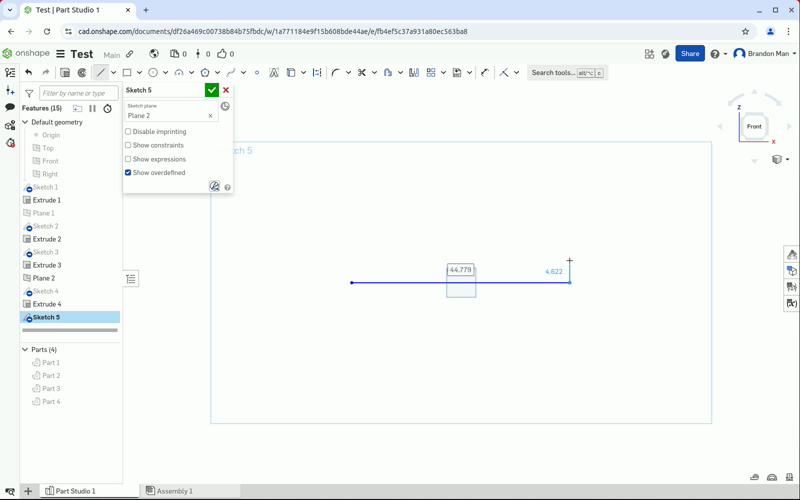
click(569, 260)
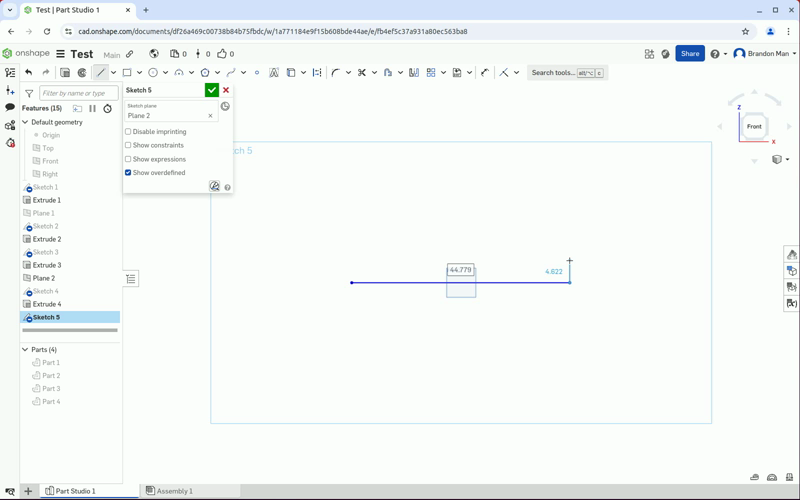
key_up(shift)
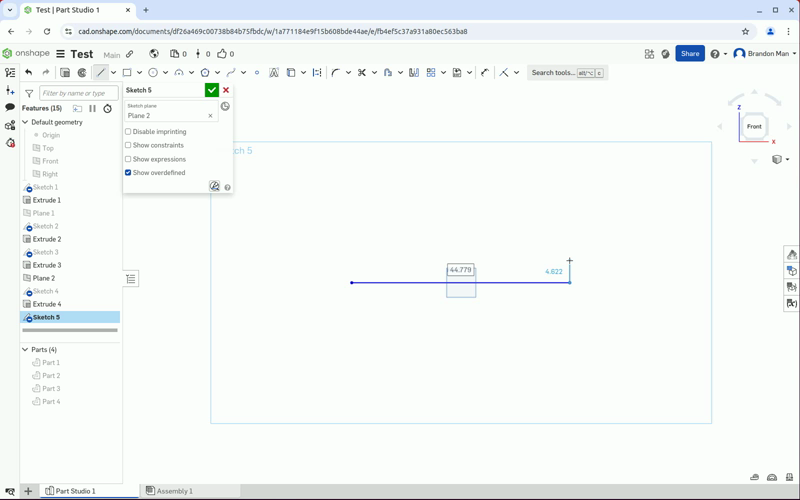
key_down(shift)
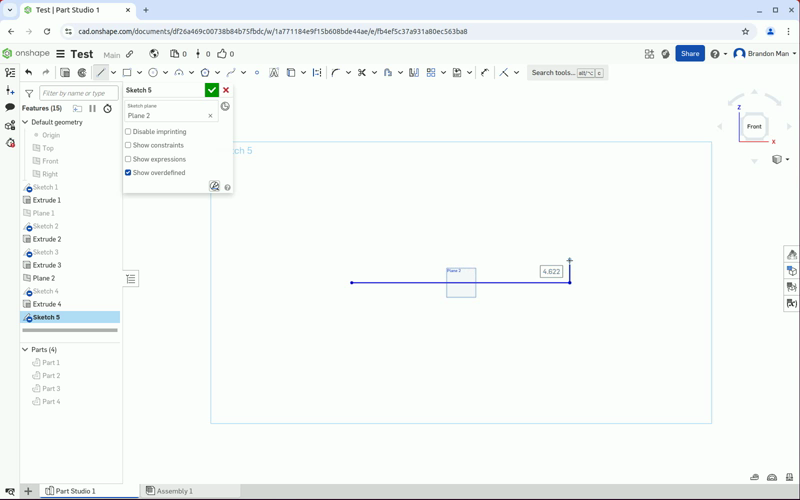
mouse_move(351, 260)
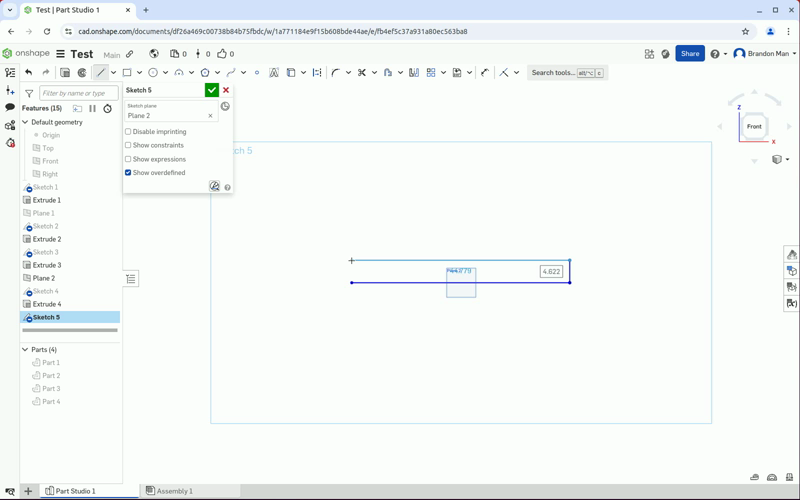
click(351, 260)
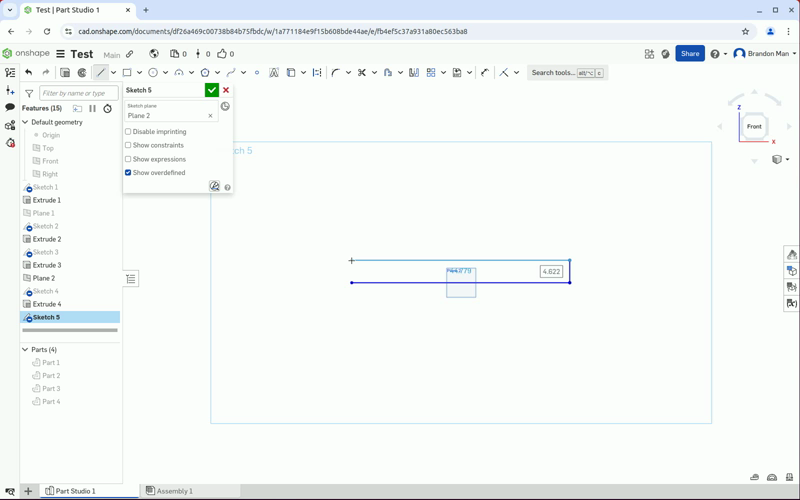
key_up(shift)
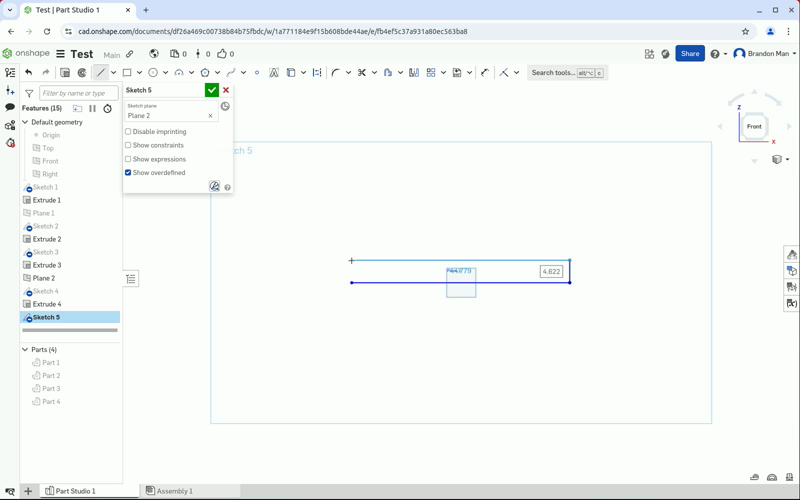
mouse_move(381, 260)
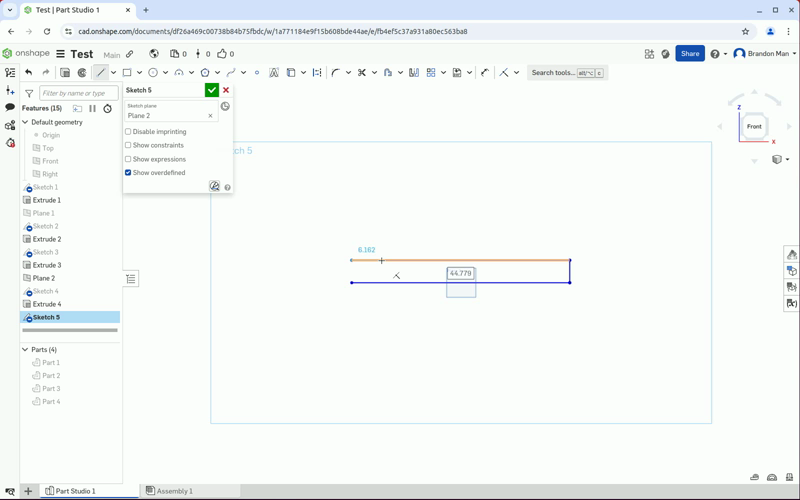
key_down(shift)
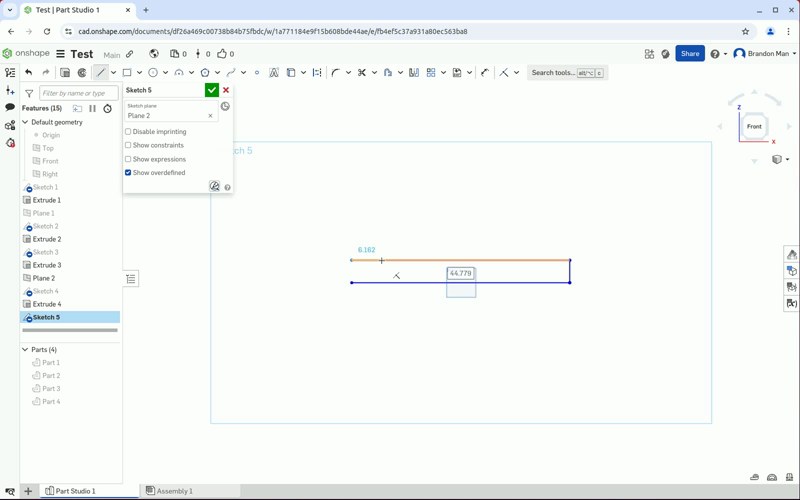
mouse_move(351, 282)
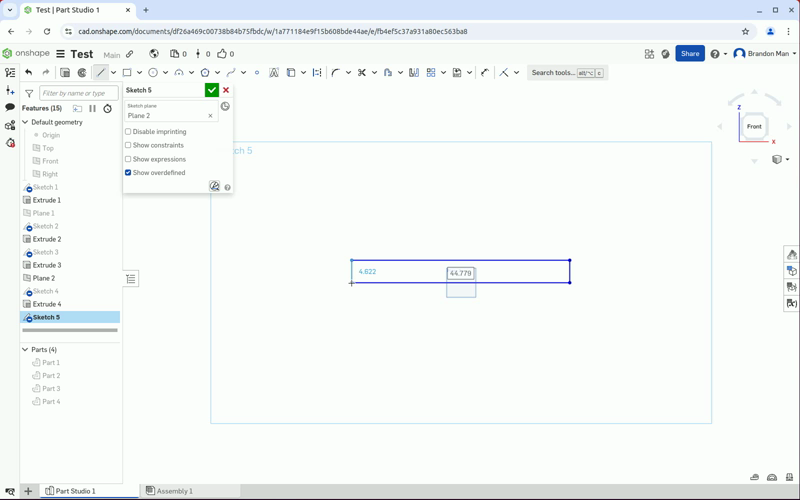
key_up(shift)
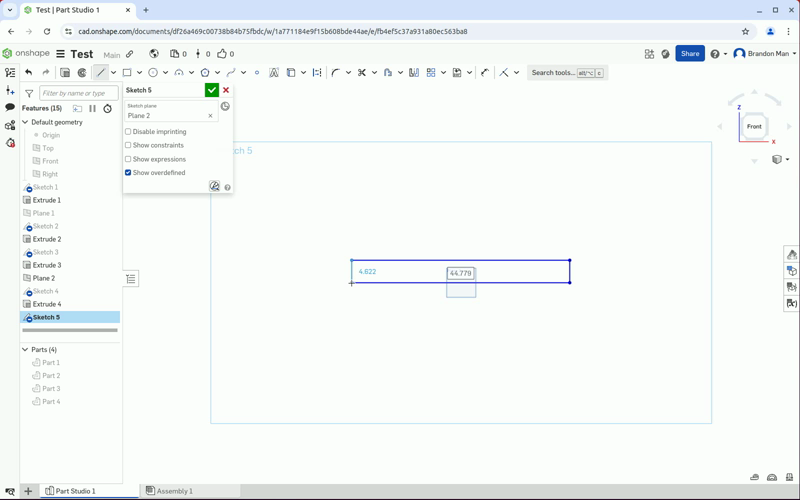
click(351, 282)
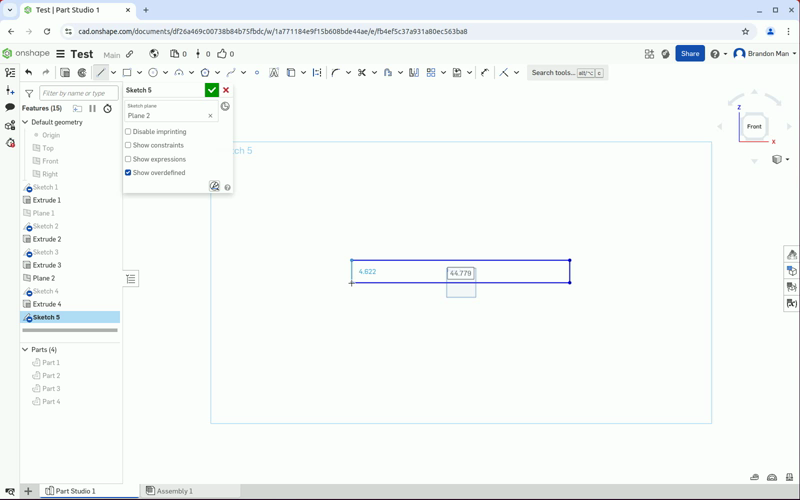
key(esc)
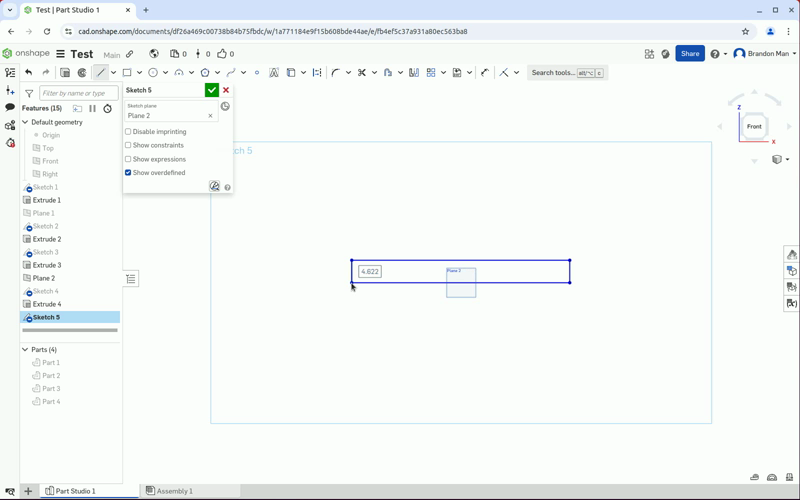
mouse_move(453, 267)
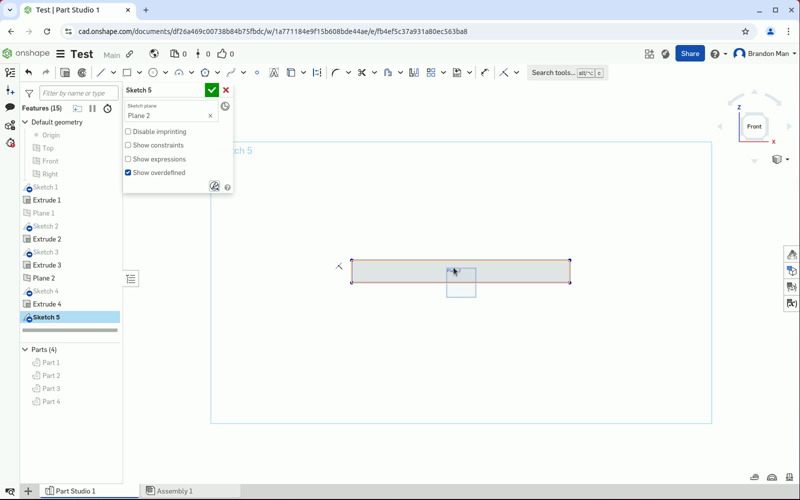
click(453, 267)
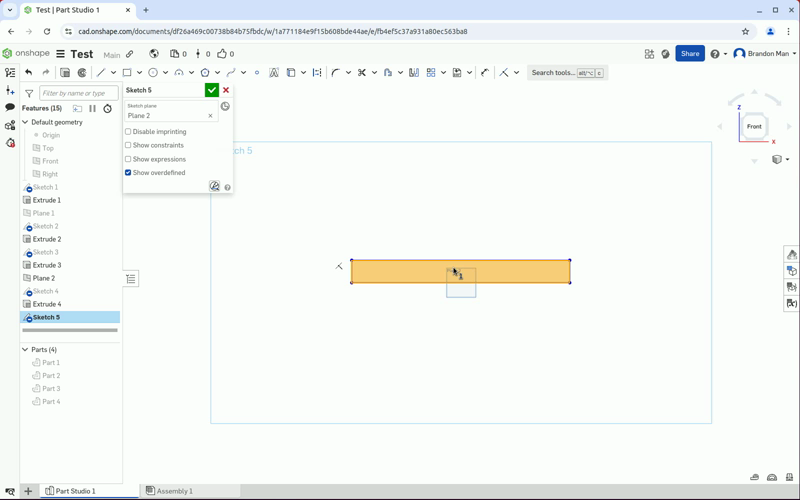
mouse_move(73, 352)
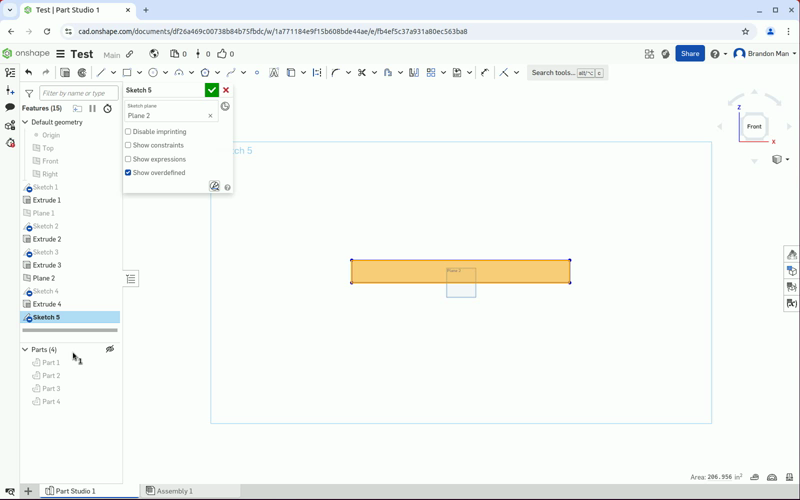
key(shift+y)
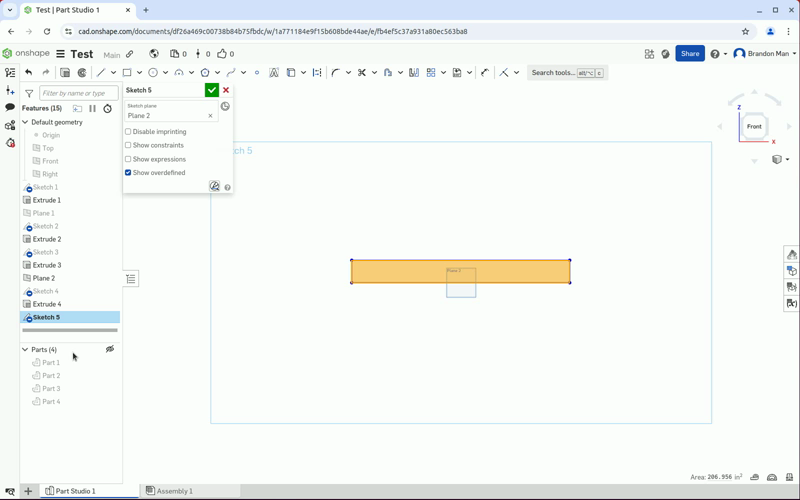
key(shift+e)
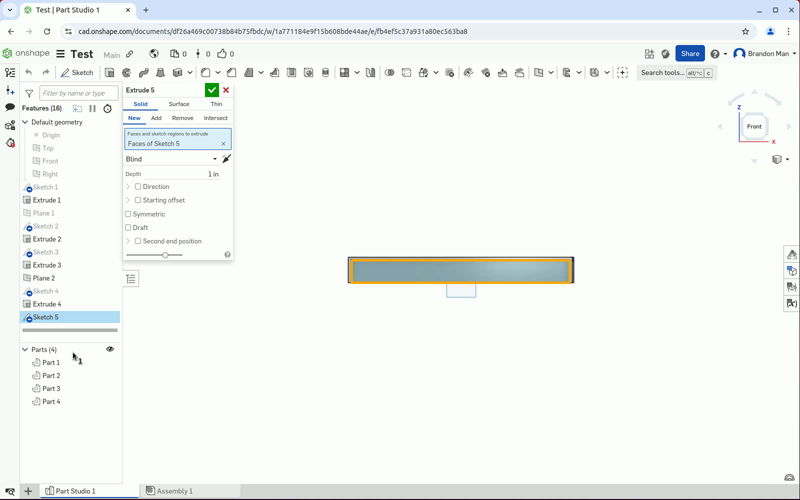
mouse_move(143, 106)
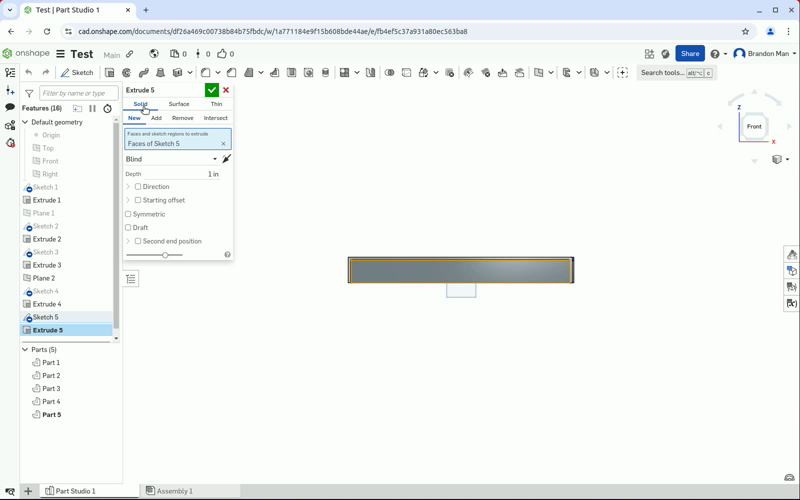
click(143, 106)
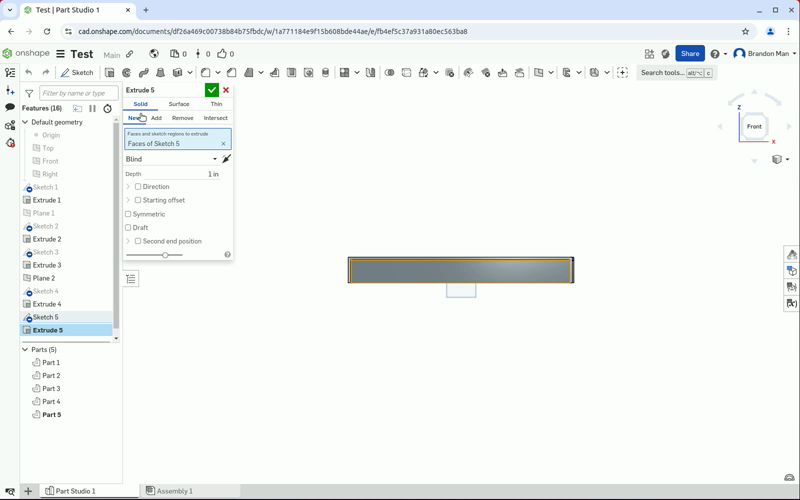
mouse_move(137, 120)
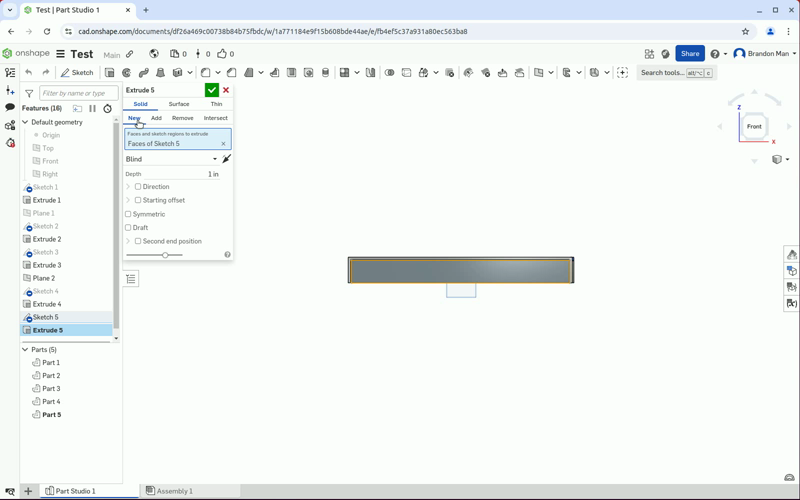
click(137, 120)
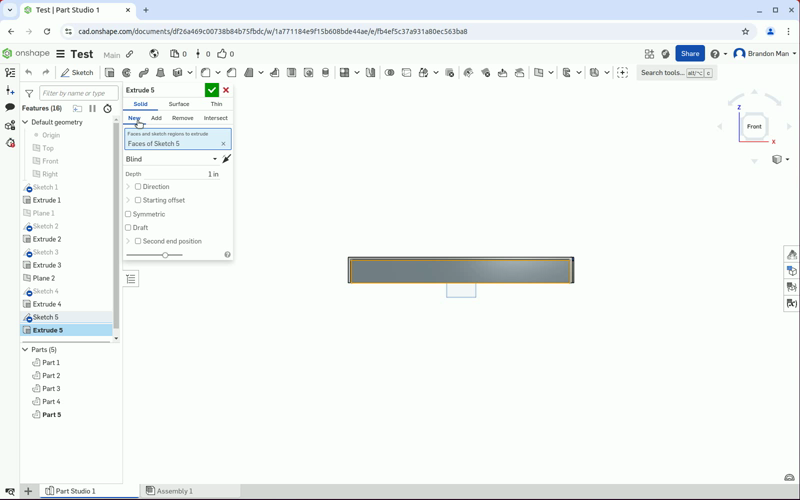
key(tab, 4)
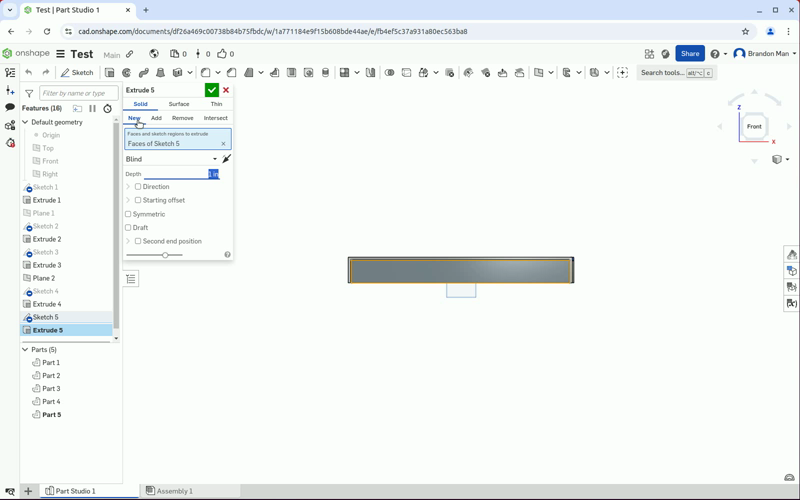
text(0.722)
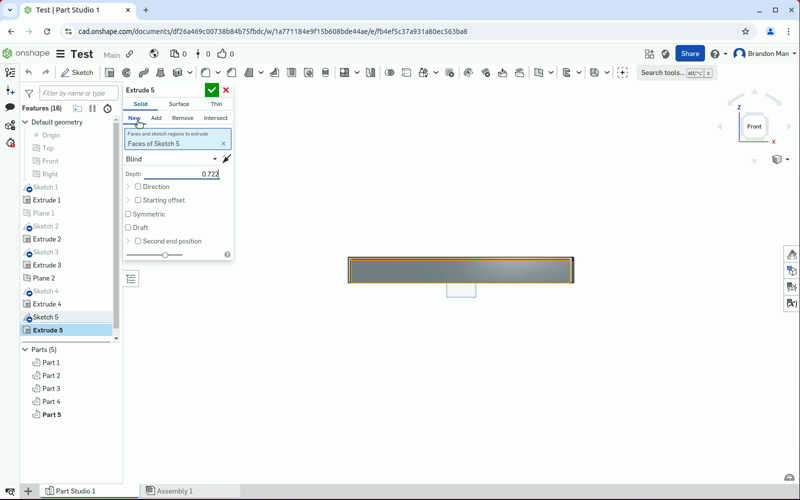
key(enter)
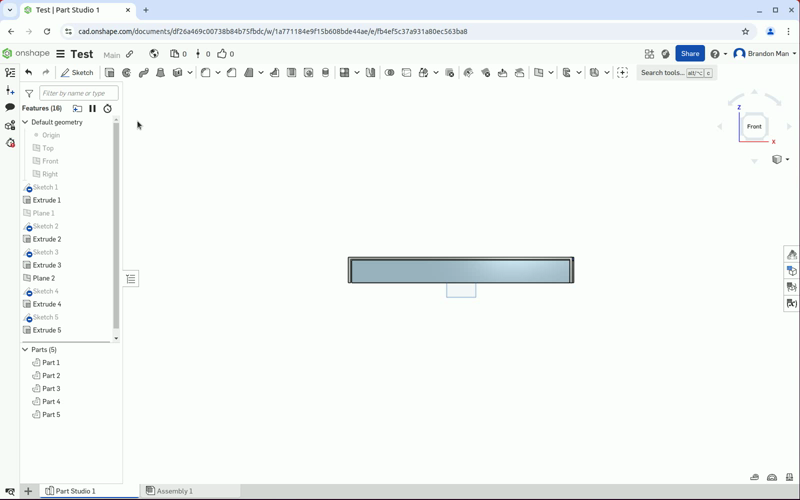
key(shift+h)
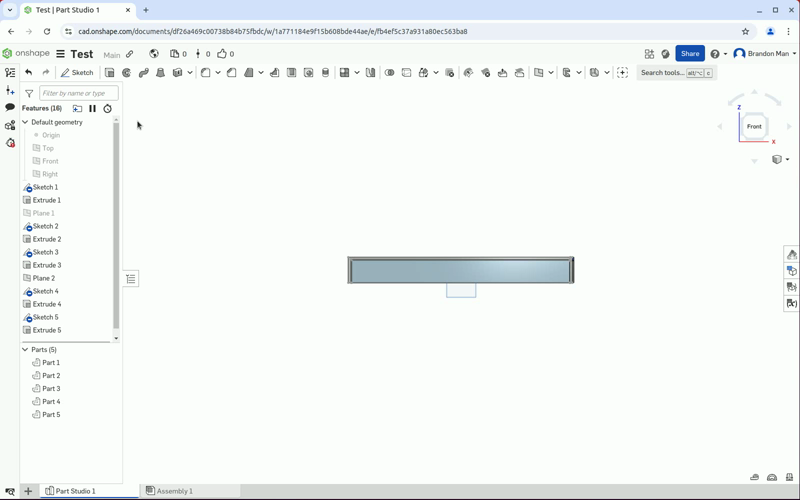
key(shift+h)
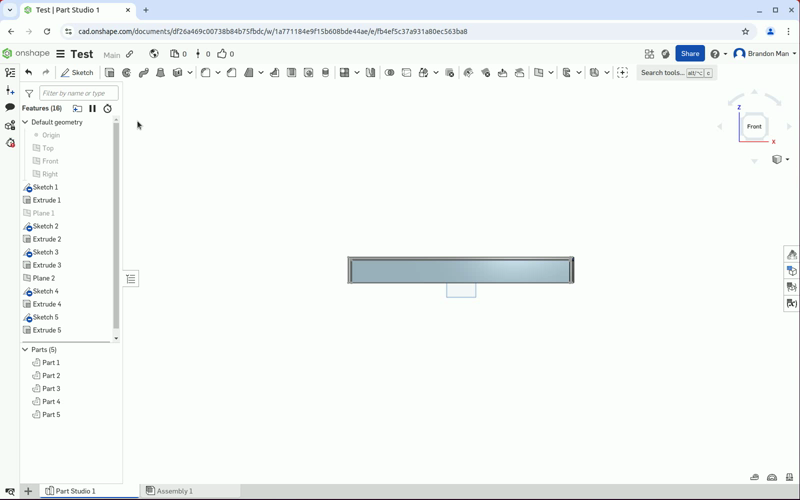
key(shift+7)
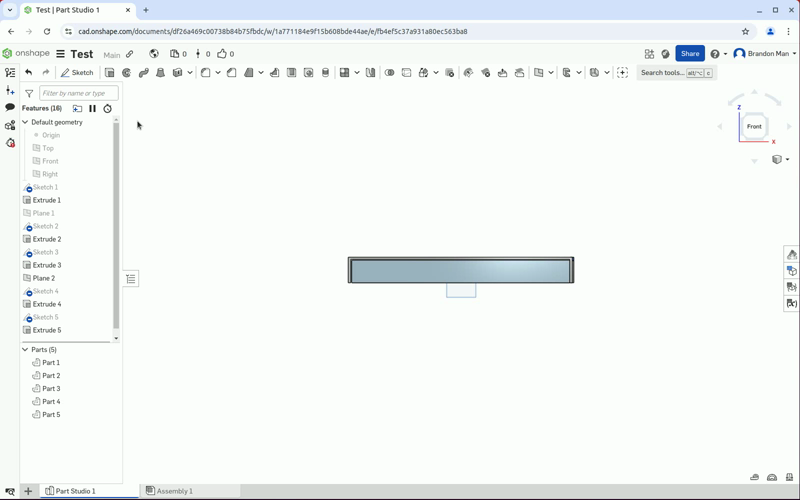
key(left, 2)
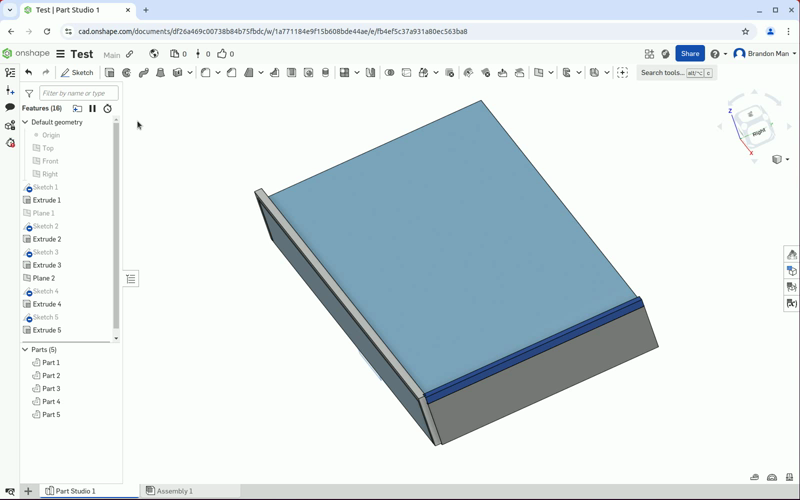
key(down, 2)
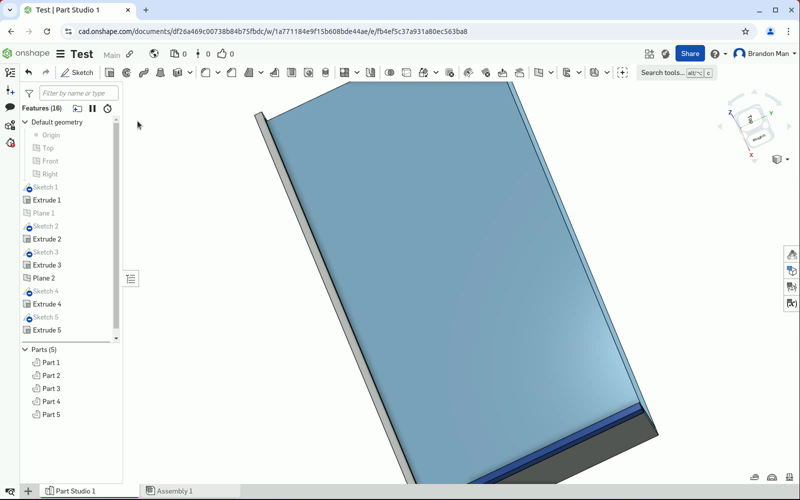
key(up, 2)
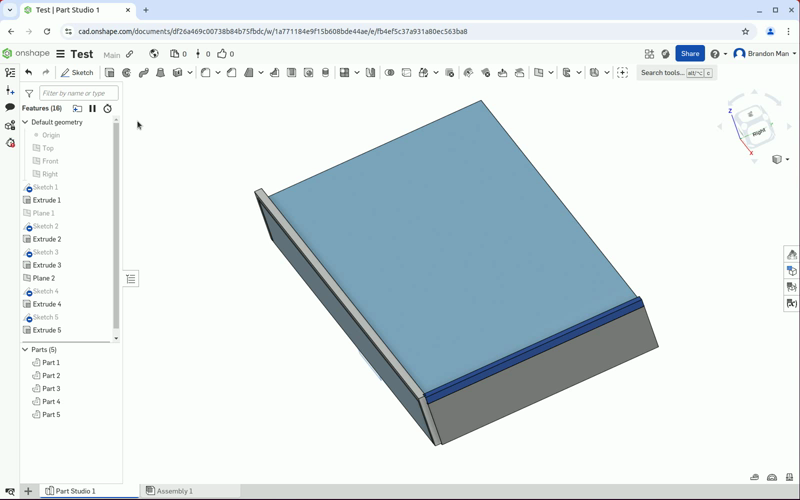
key(right, 2)
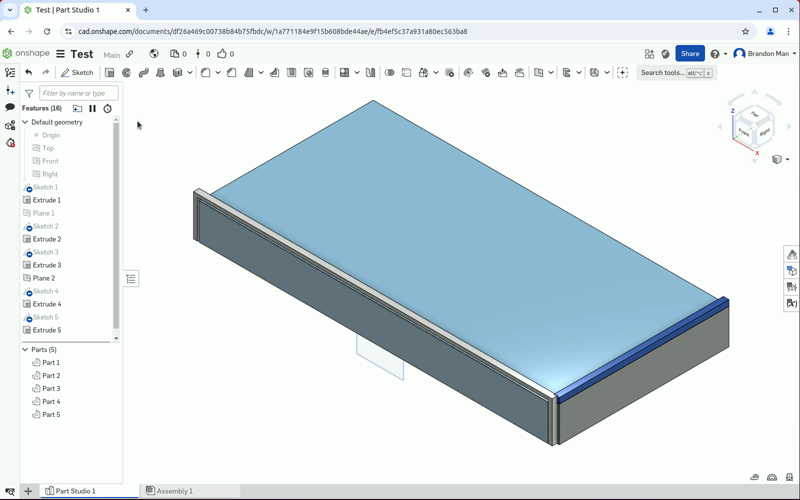
mouse_move(69, 189)
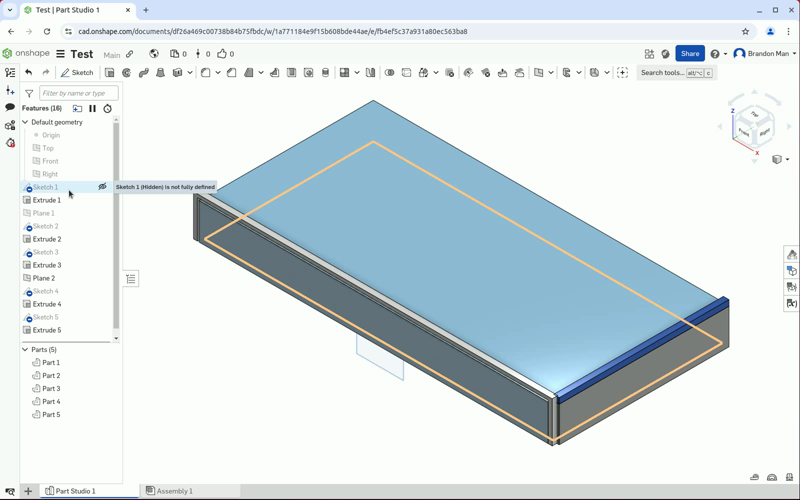
click(69, 189)